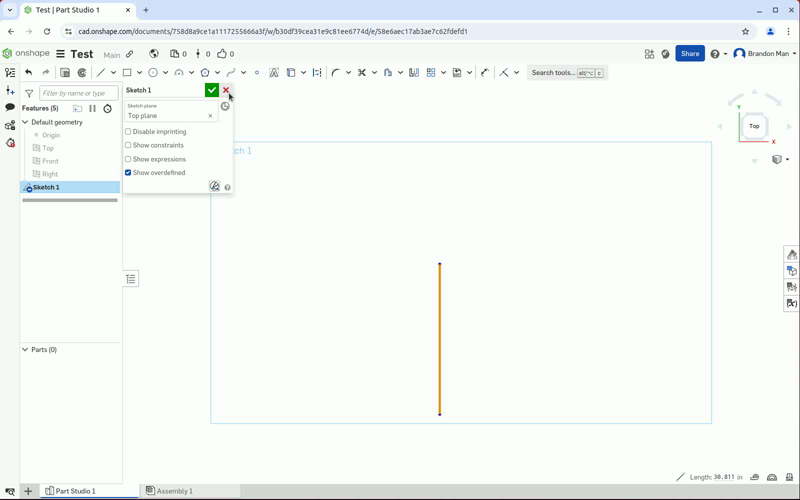
key(shift+h)
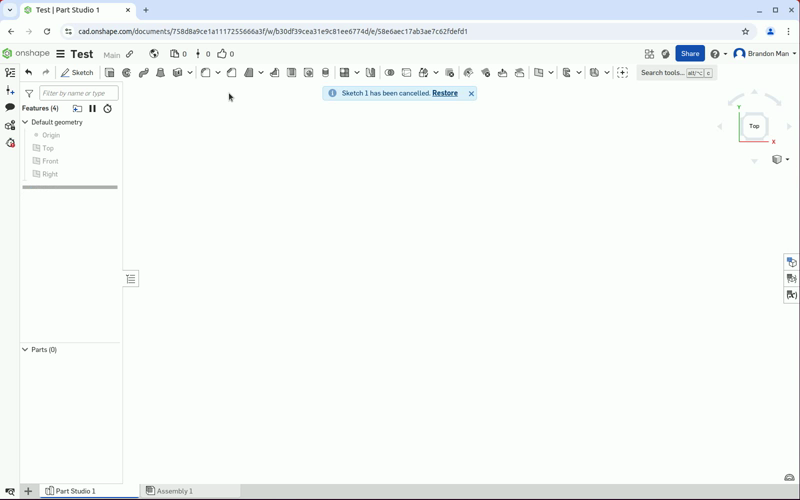
mouse_move(73, 352)
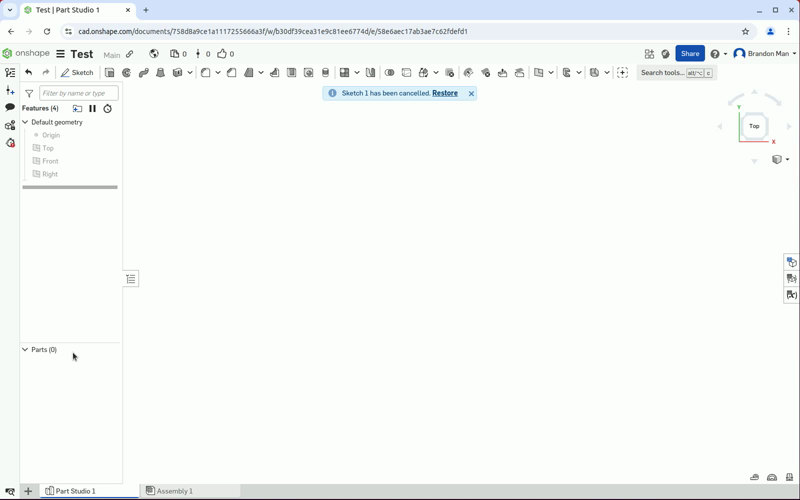
key(y)
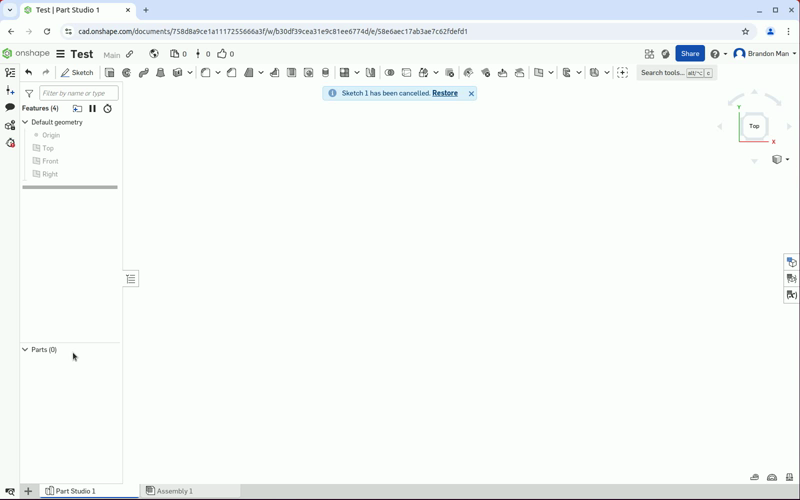
key(shift+p)
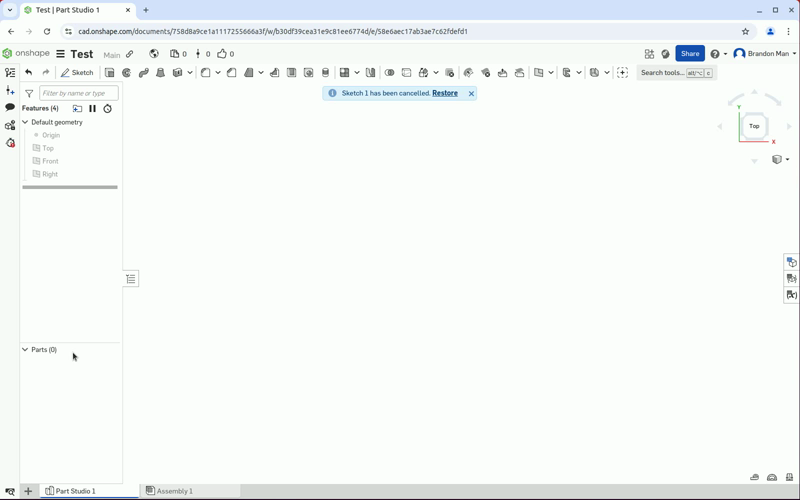
key(space)
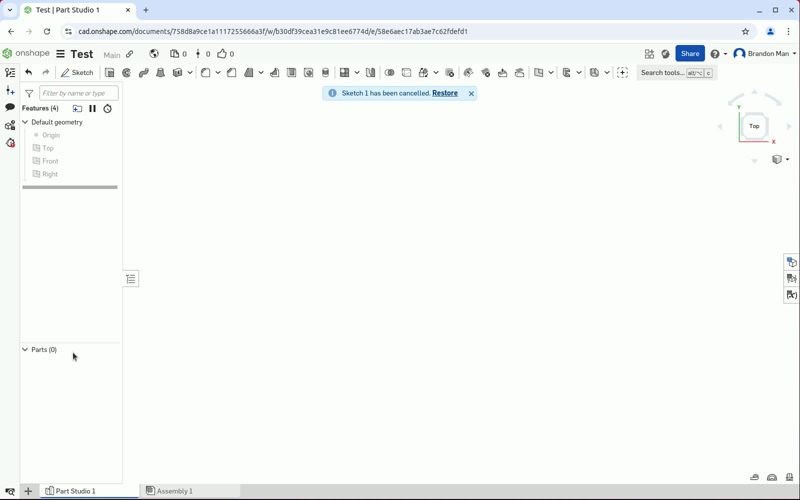
key_down(shift)
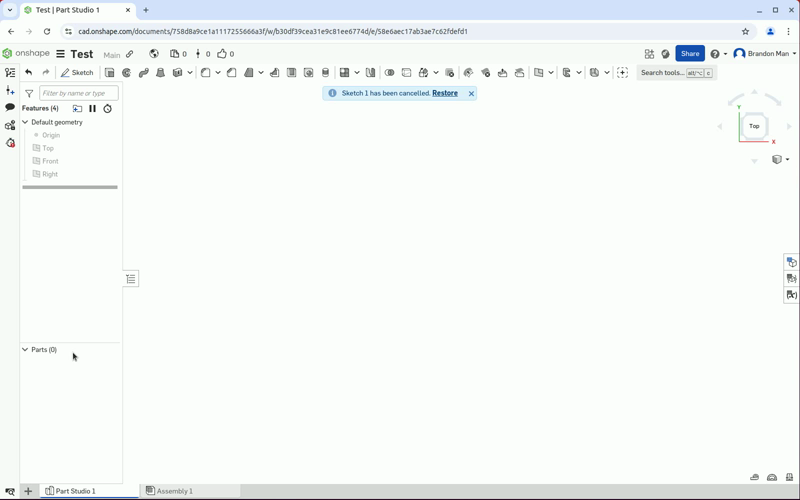
key(up)
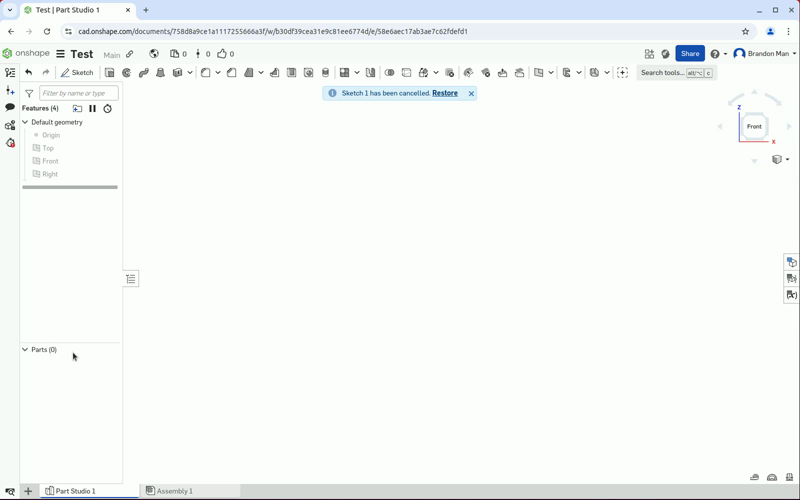
key_up(shift)
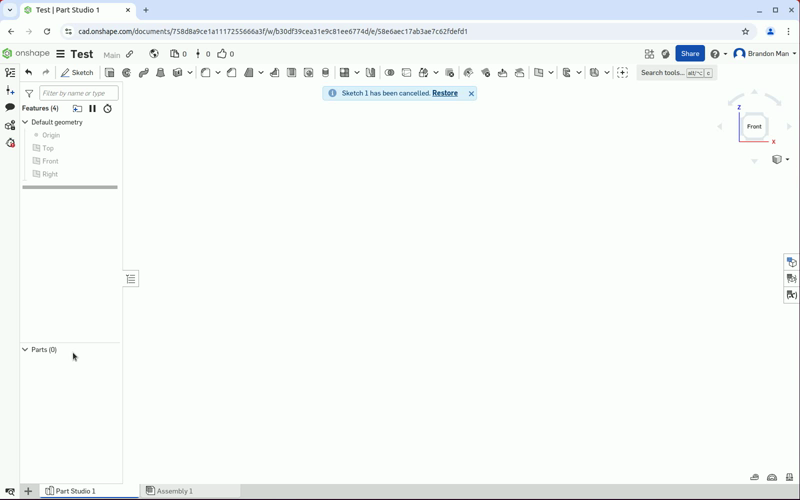
mouse_move(73, 352)
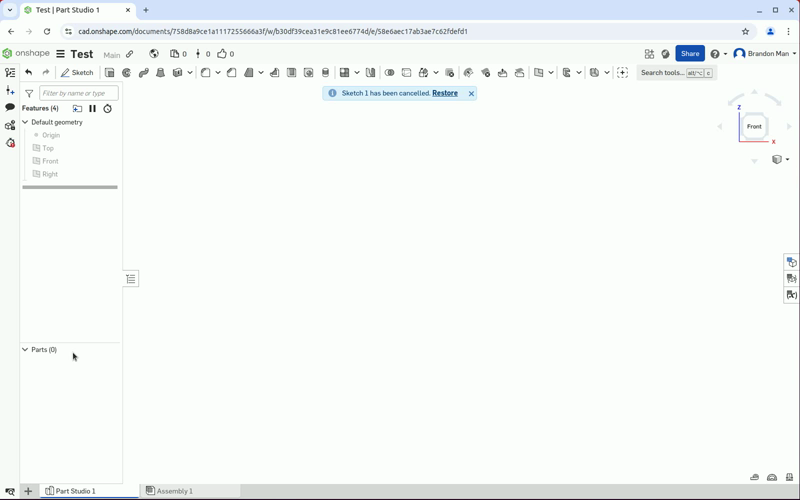
key(shift+y)
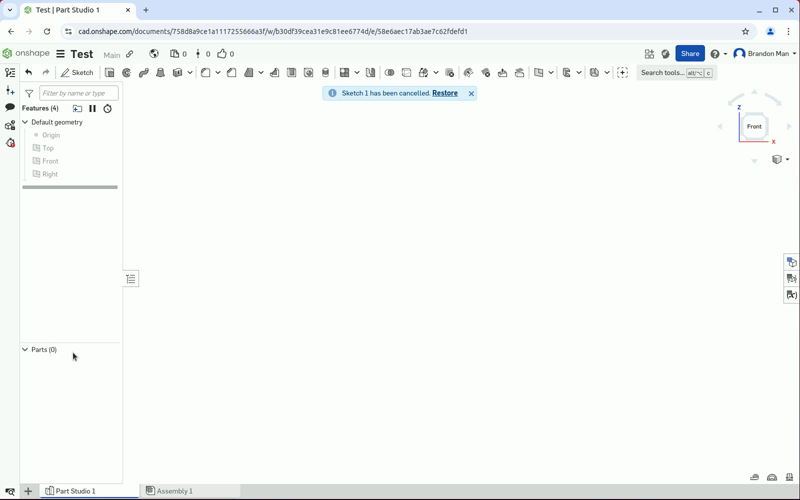
key(shift+s)
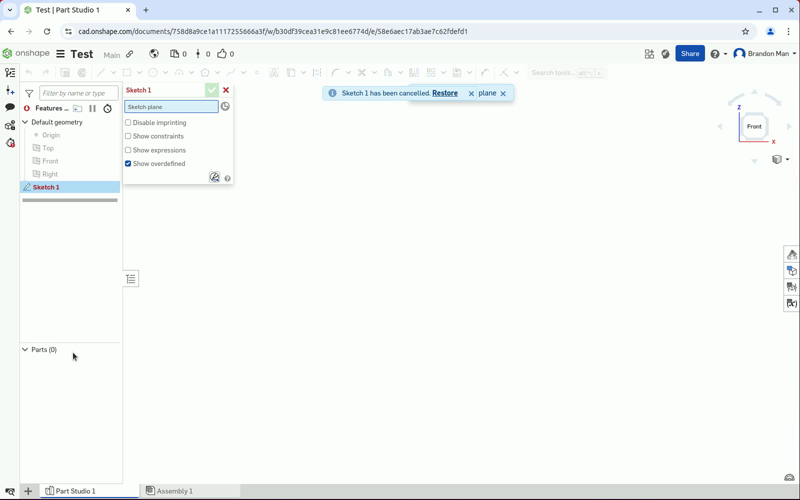
mouse_move(73, 163)
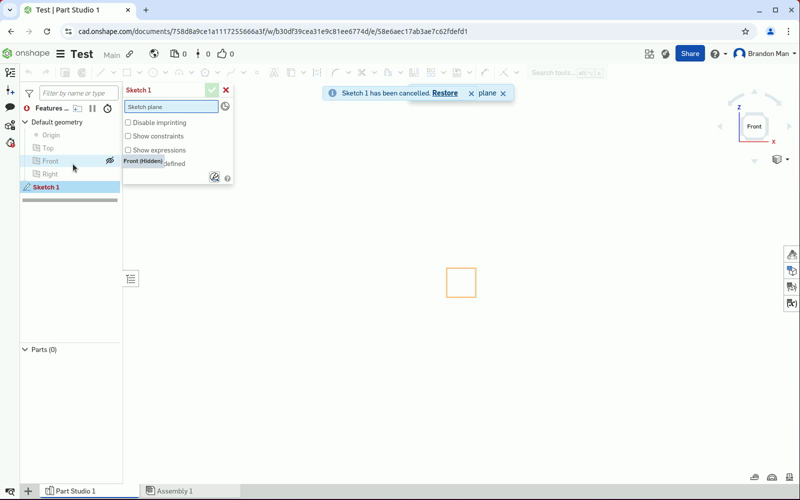
click(73, 163)
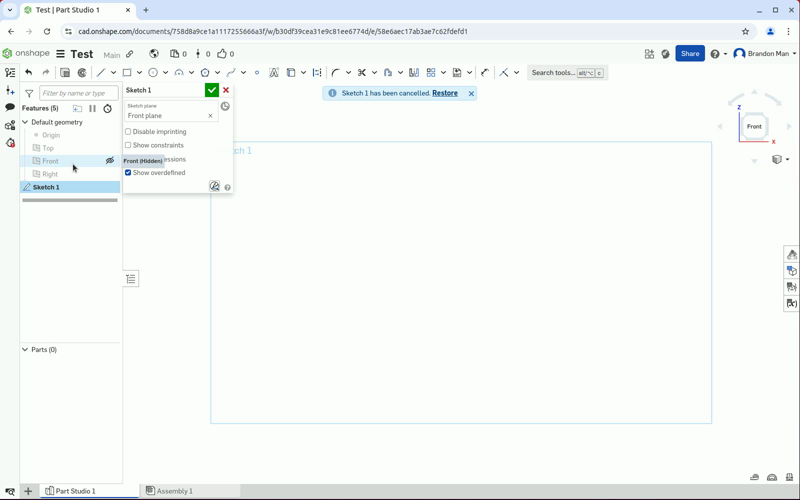
mouse_move(73, 352)
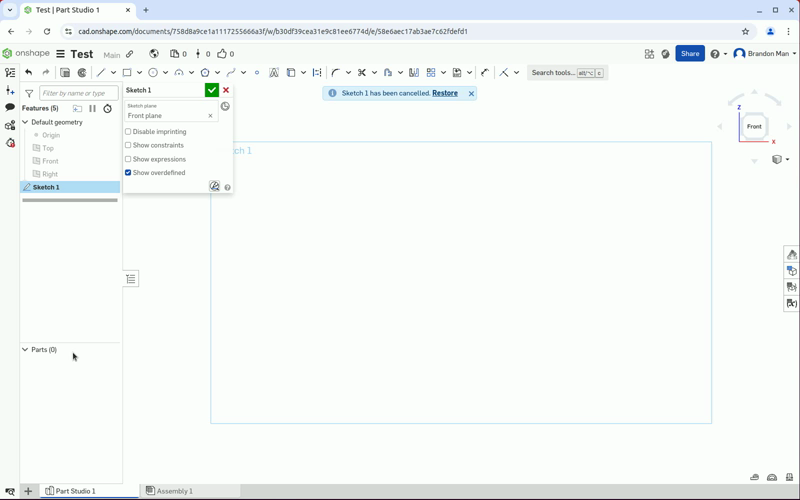
key(y)
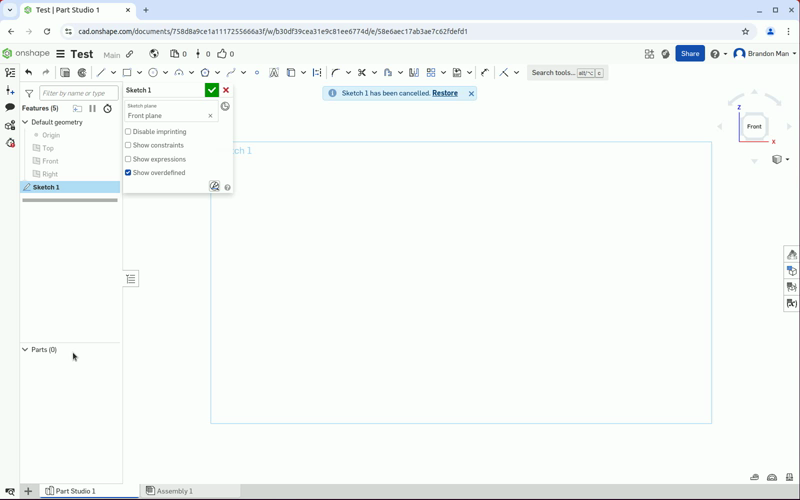
key(c)
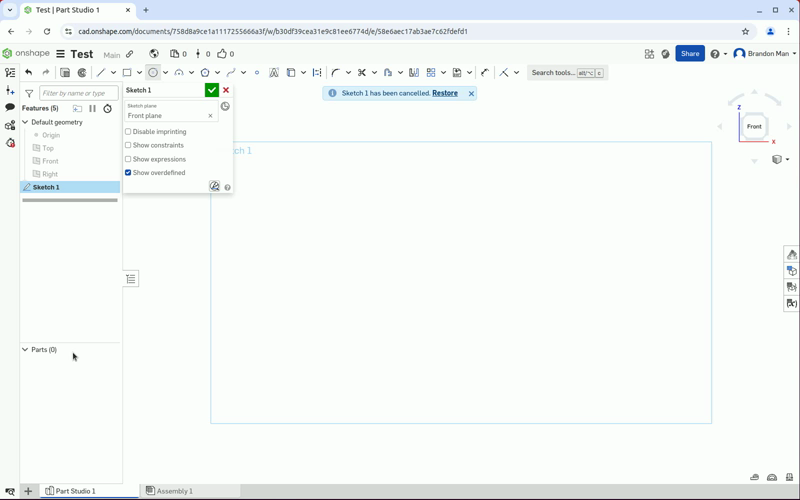
key_down(shift)
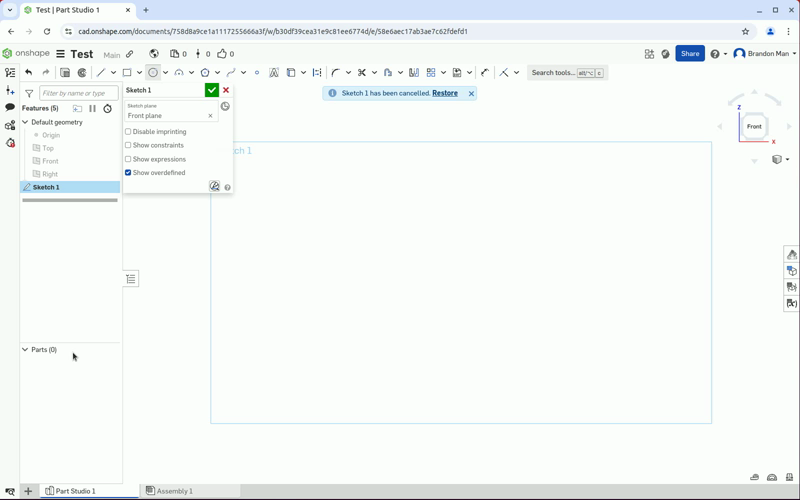
mouse_move(461, 185)
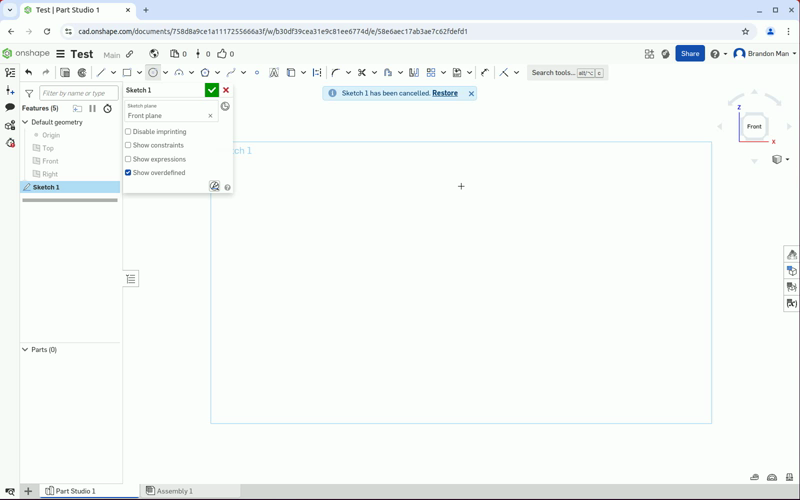
click(461, 185)
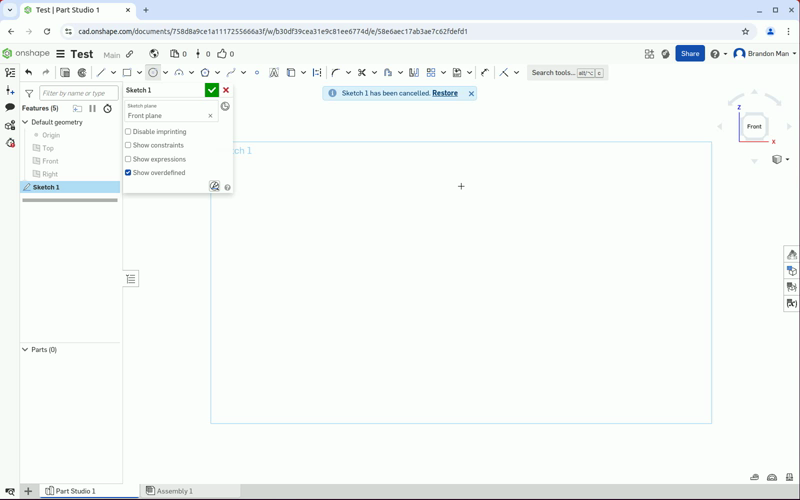
key_up(shift)
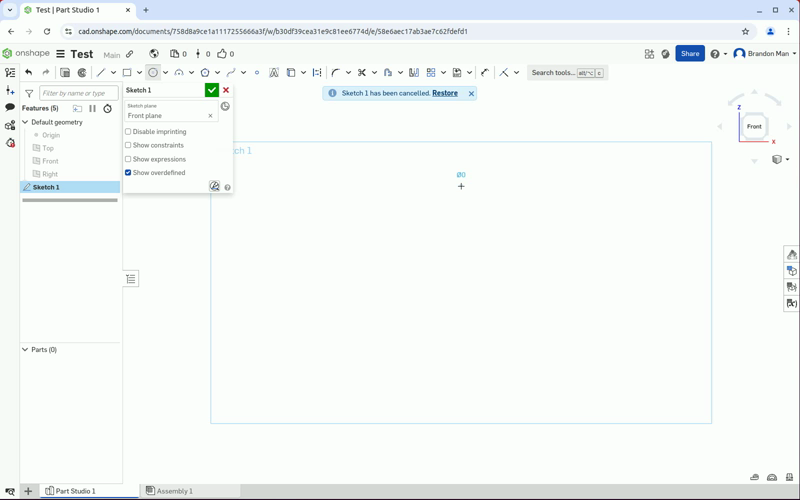
mouse_move(477, 185)
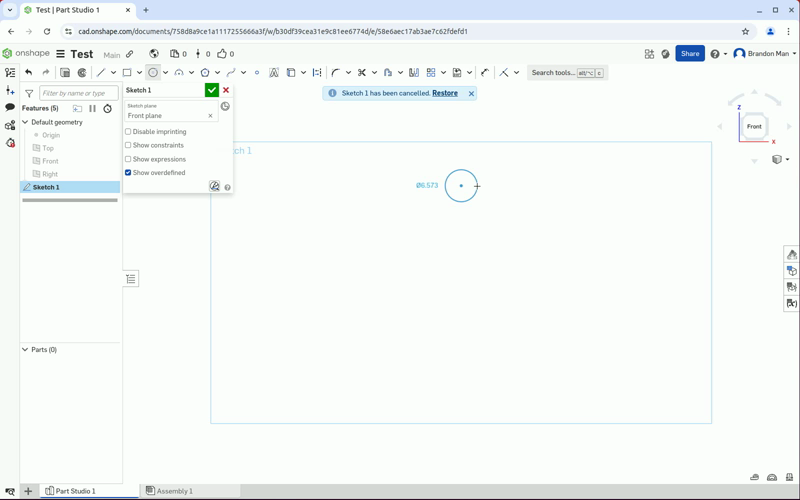
click(477, 185)
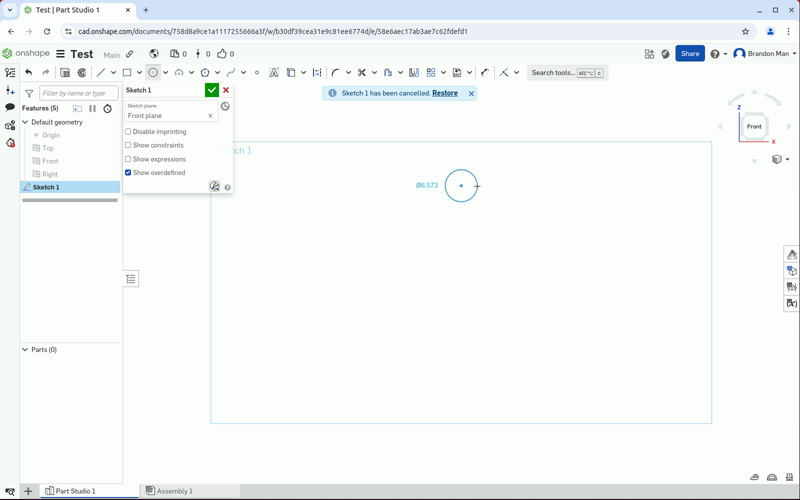
key(esc)
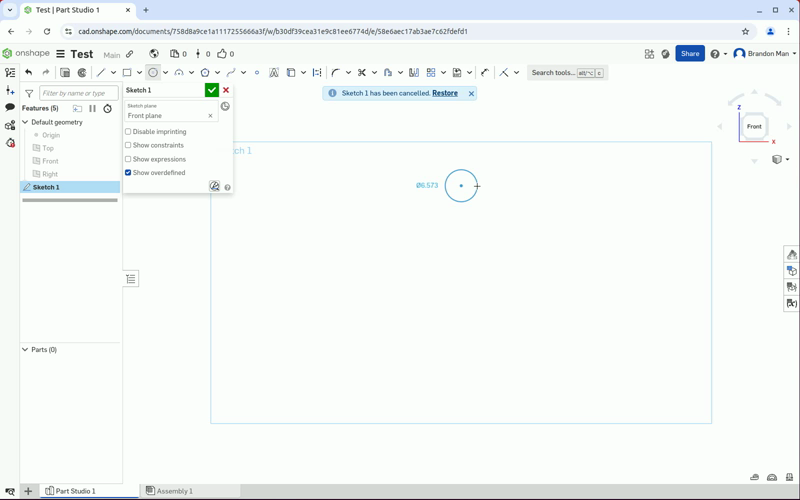
key(c)
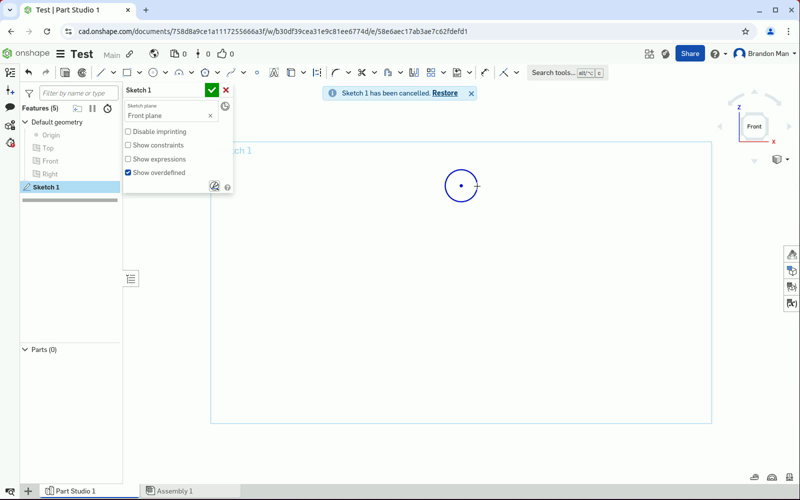
key_down(shift)
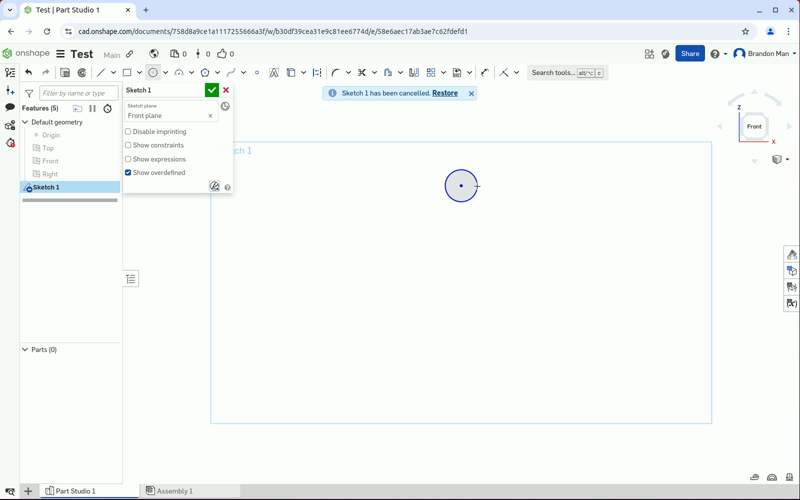
mouse_move(461, 185)
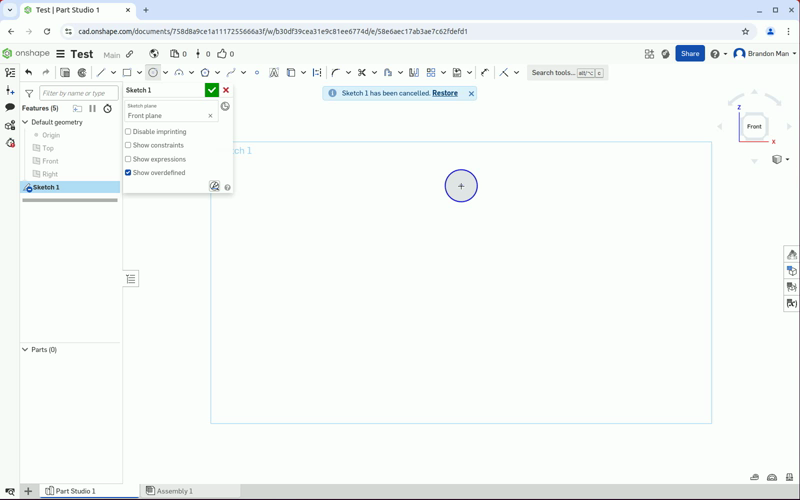
click(461, 185)
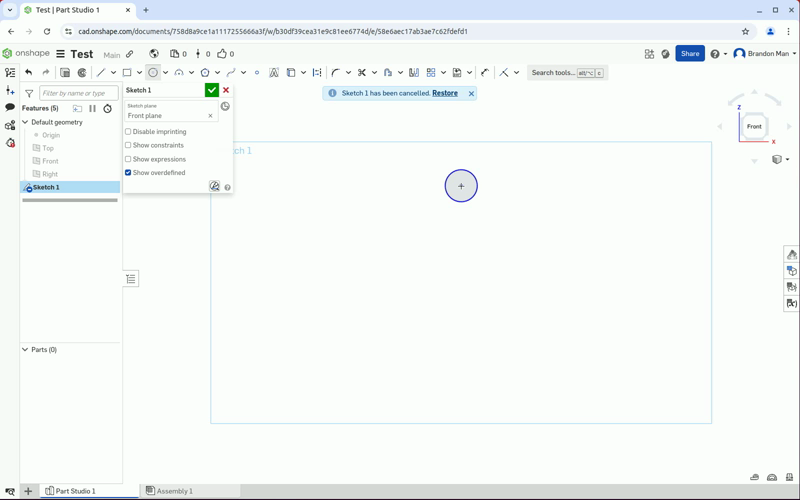
key_up(shift)
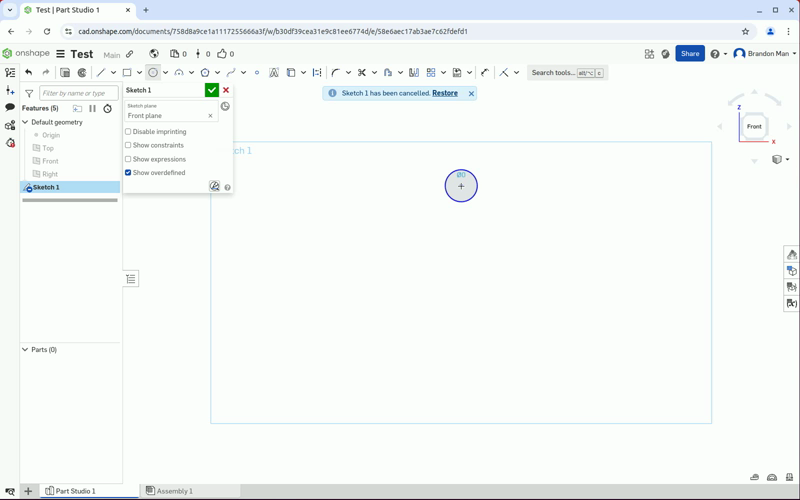
mouse_move(466, 185)
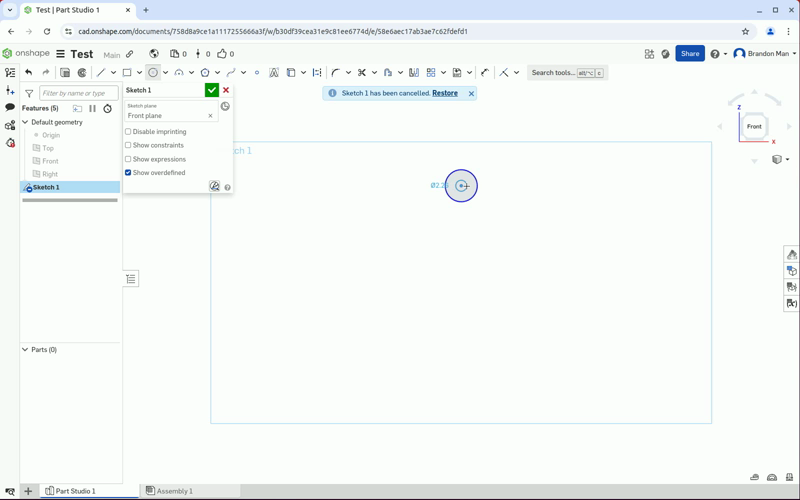
click(466, 185)
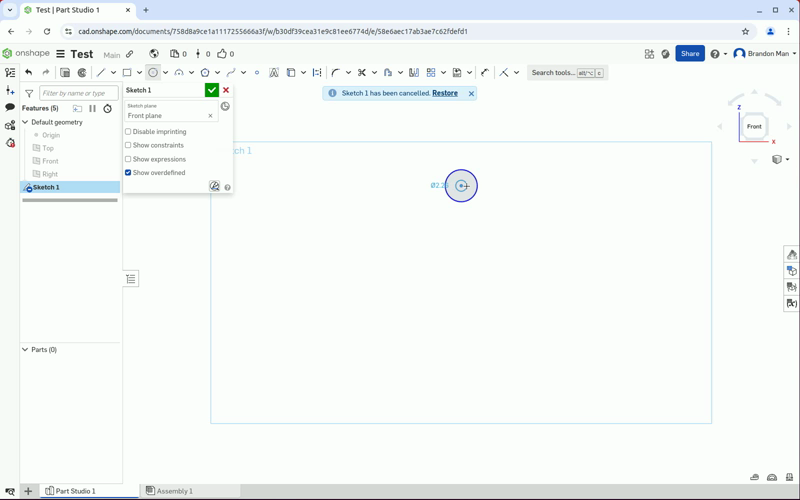
key(esc)
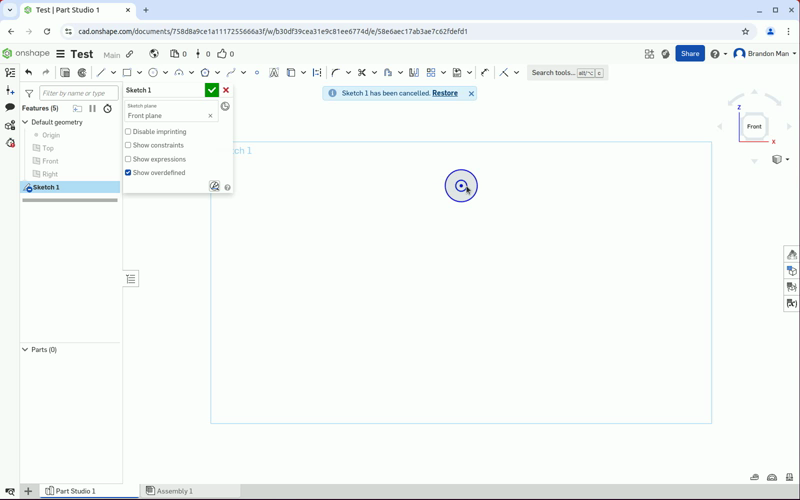
mouse_move(469, 184)
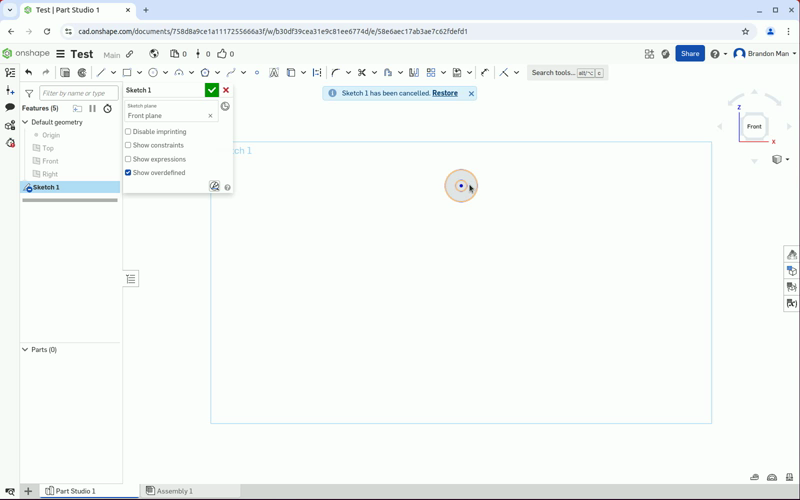
scroll(6)
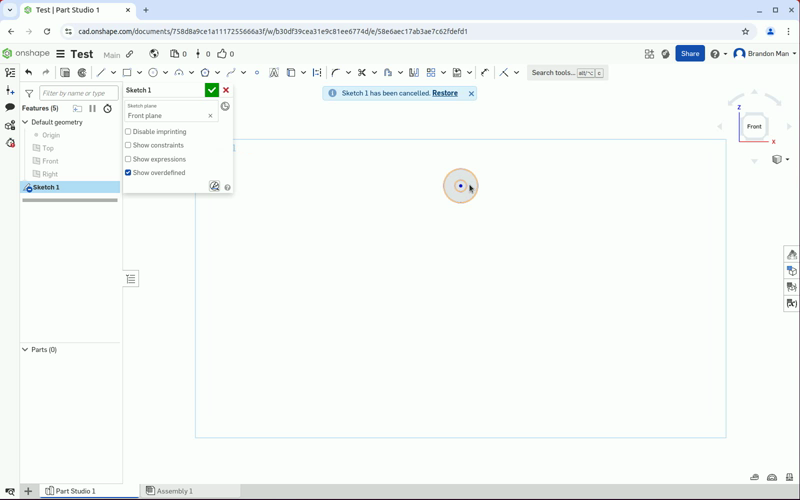
scroll(6)
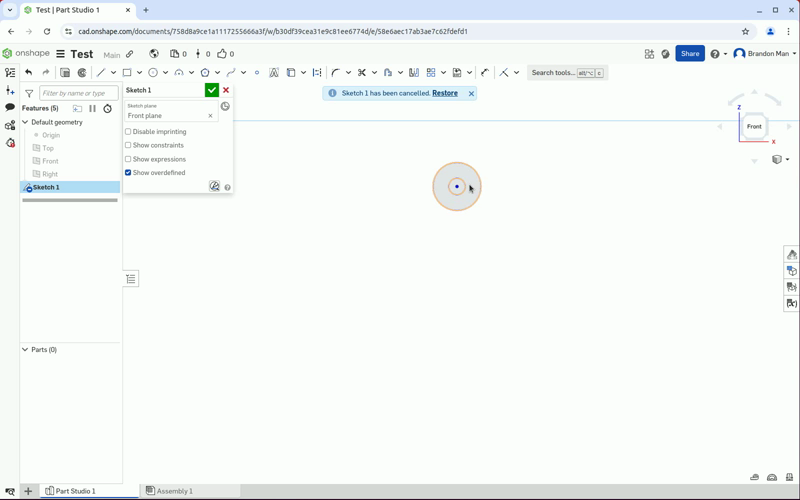
scroll(6)
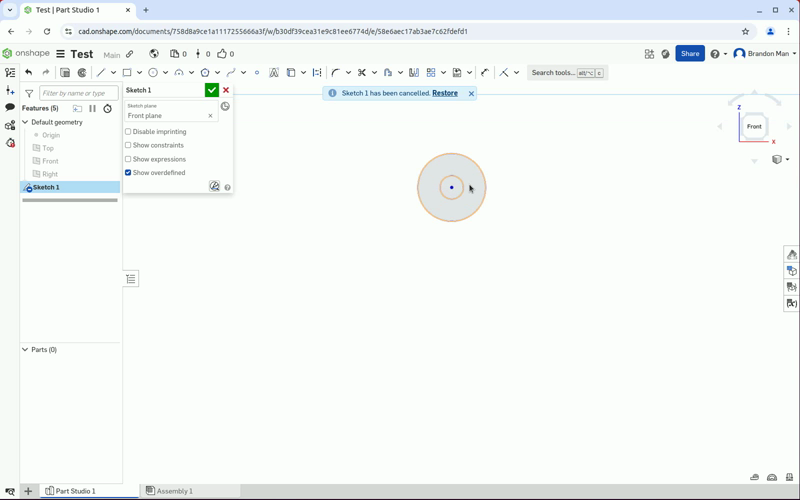
scroll(6)
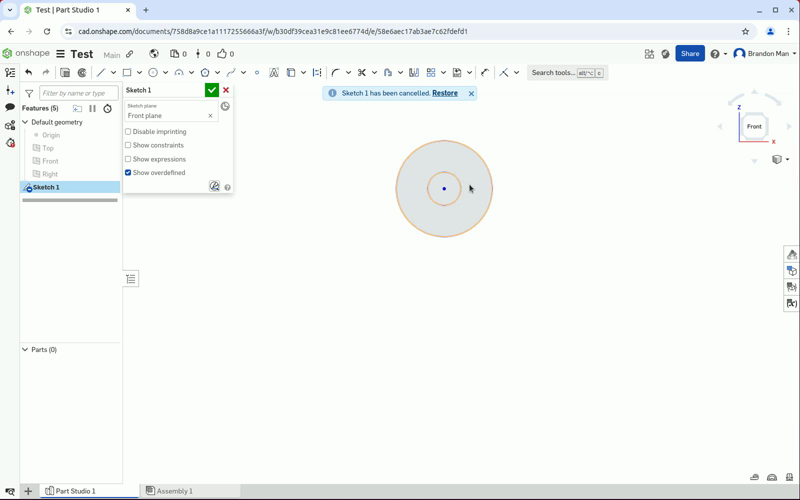
scroll(6)
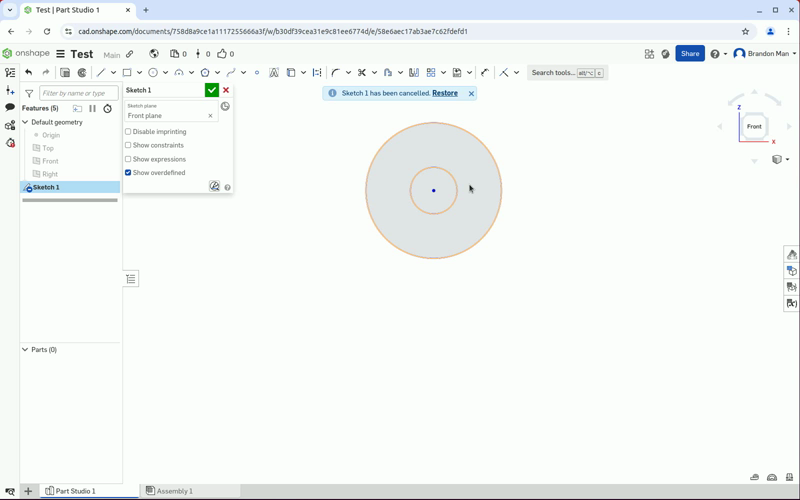
scroll(6)
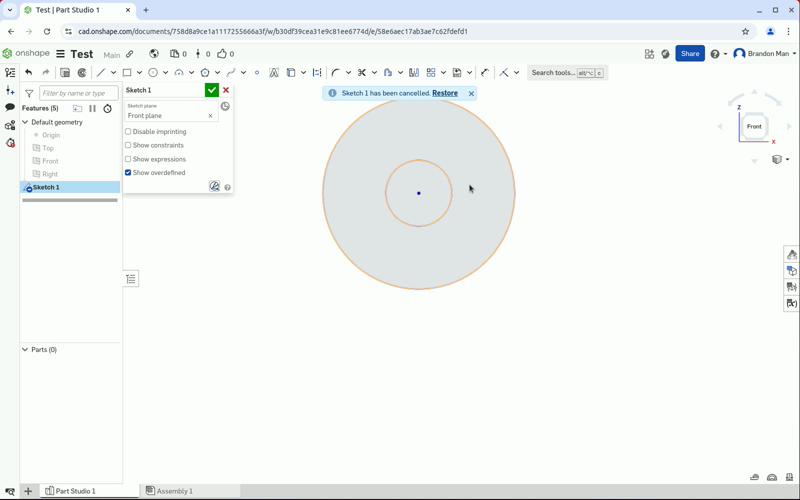
scroll(6)
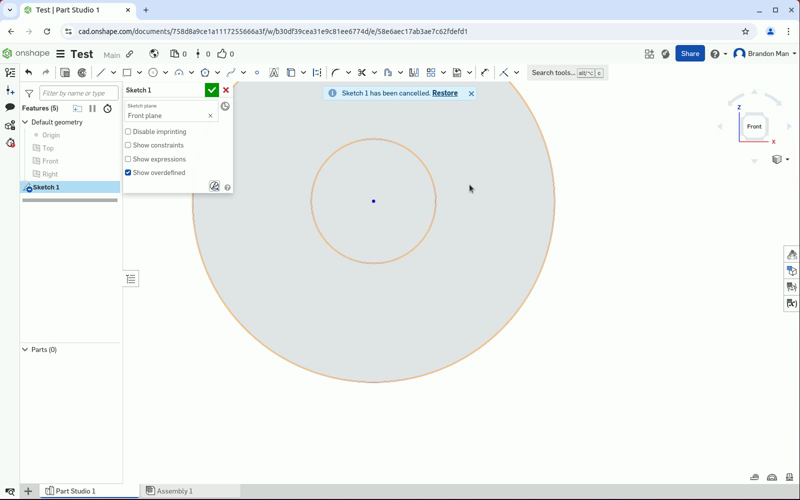
click(469, 184)
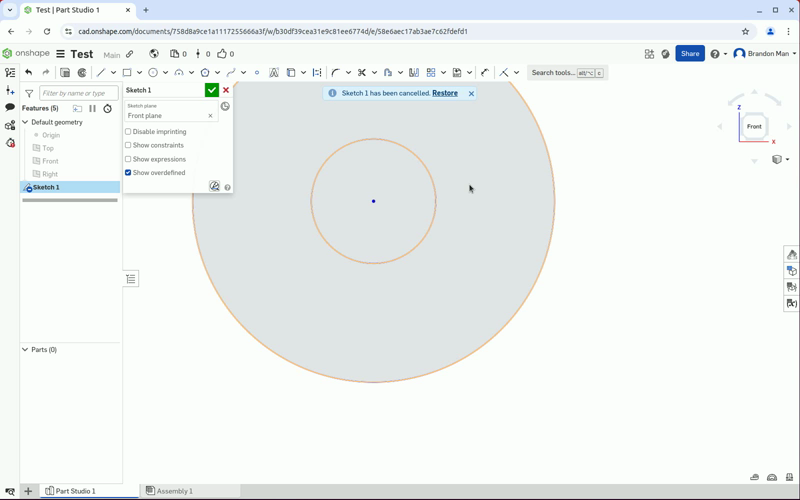
scroll(-6)
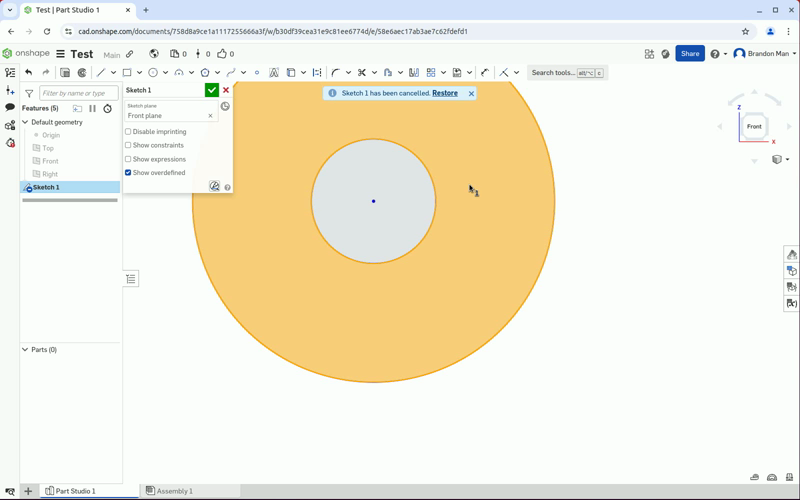
scroll(-6)
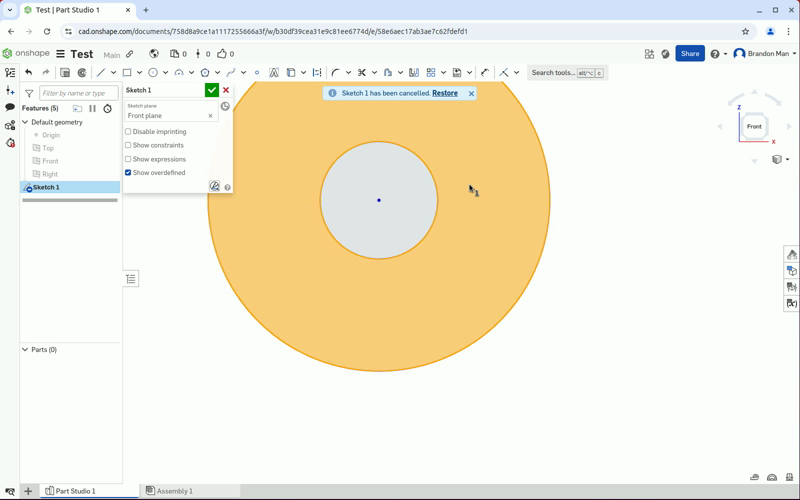
scroll(-6)
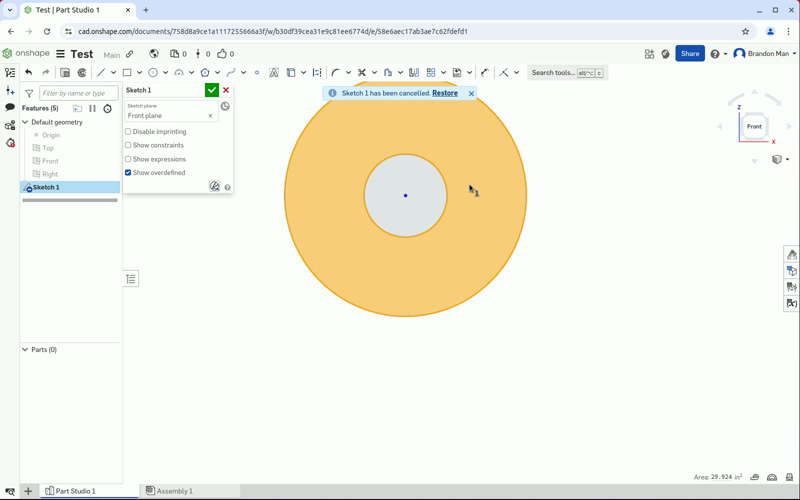
scroll(-6)
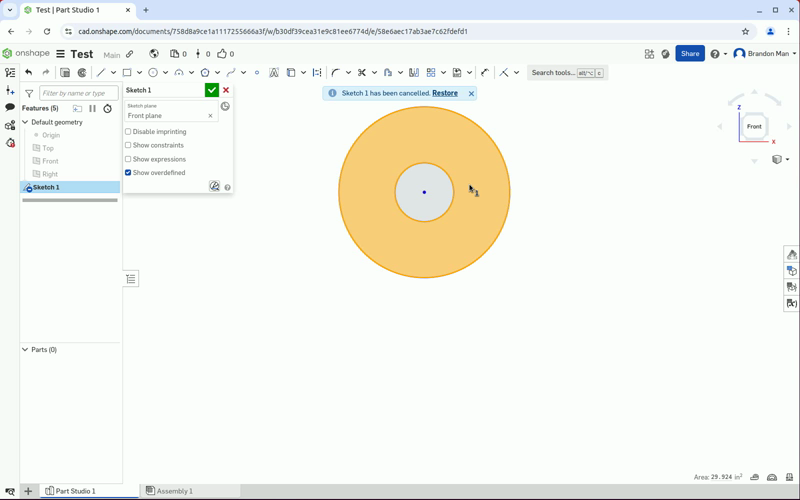
scroll(-6)
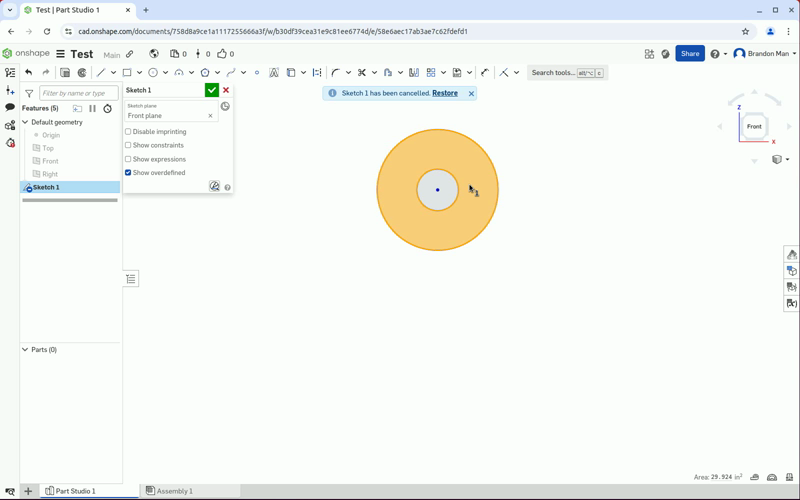
scroll(-6)
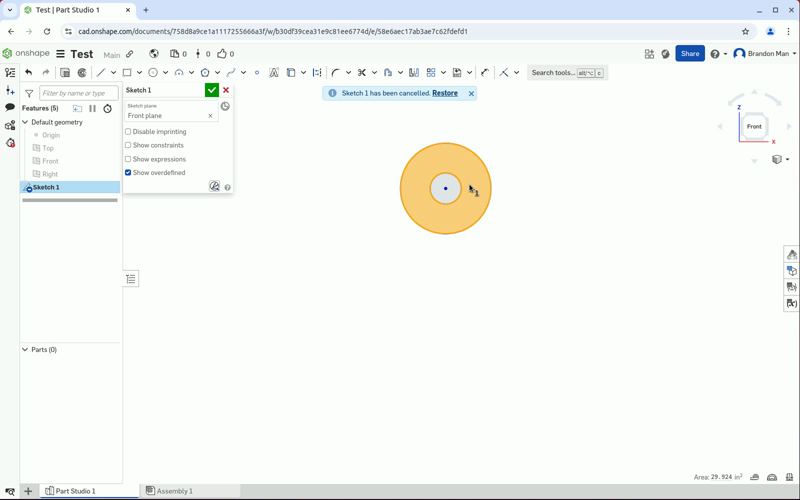
scroll(-6)
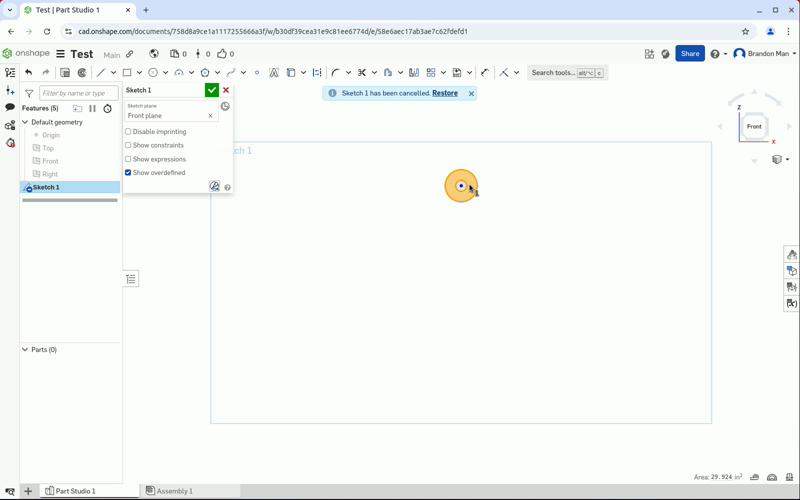
mouse_move(73, 352)
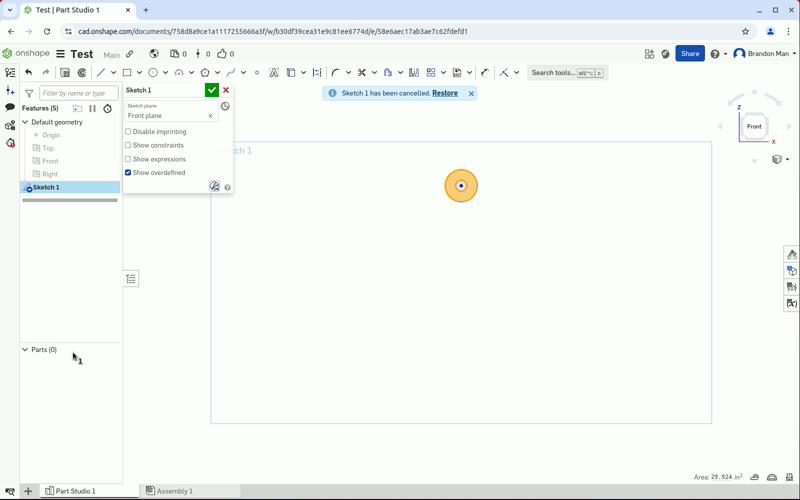
key(shift+y)
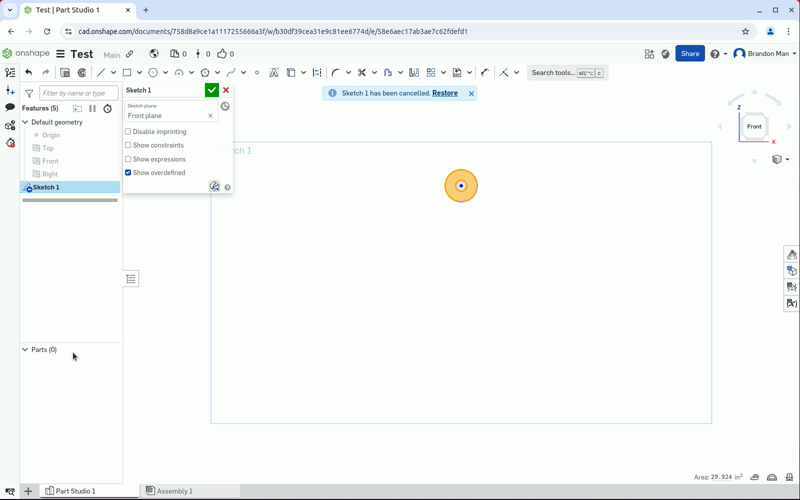
key(shift+e)
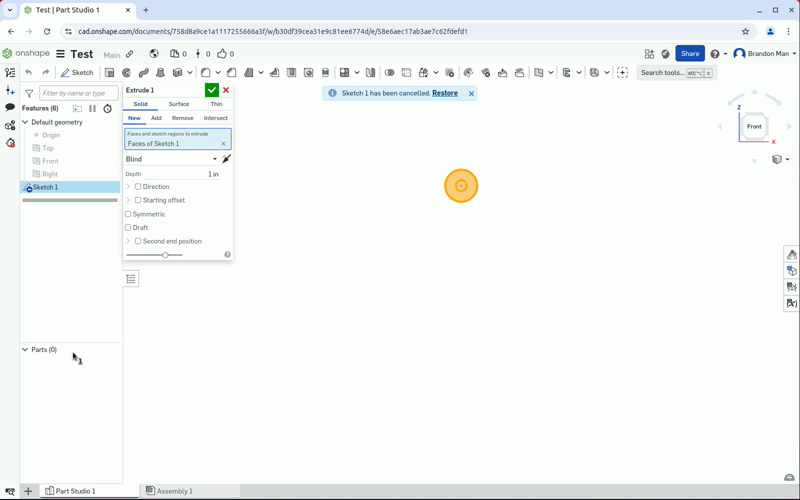
mouse_move(143, 106)
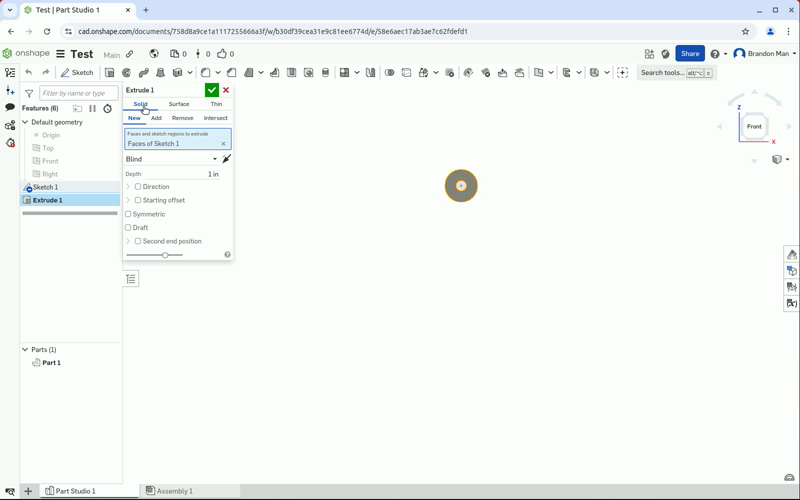
click(143, 106)
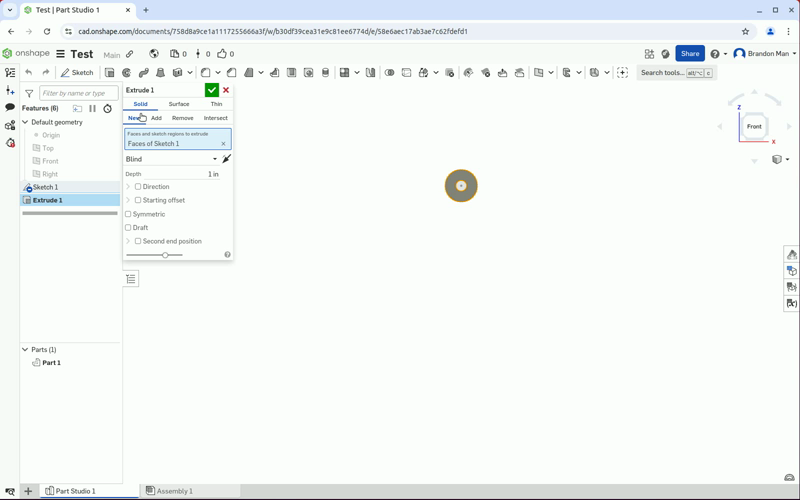
mouse_move(137, 120)
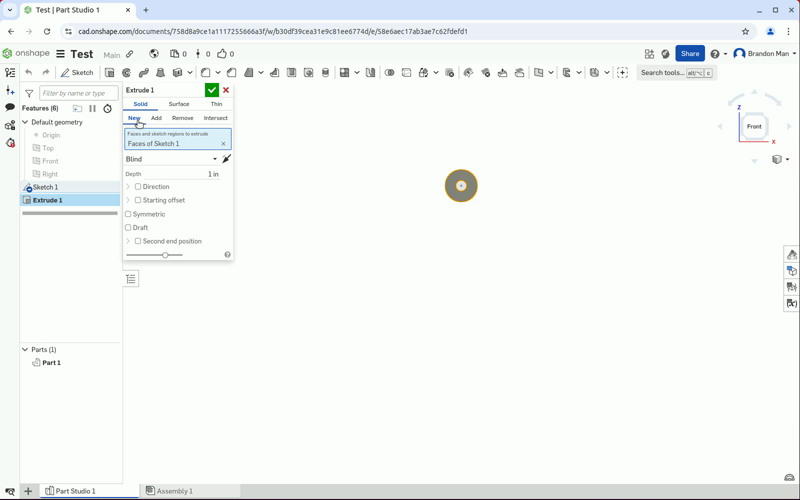
click(137, 120)
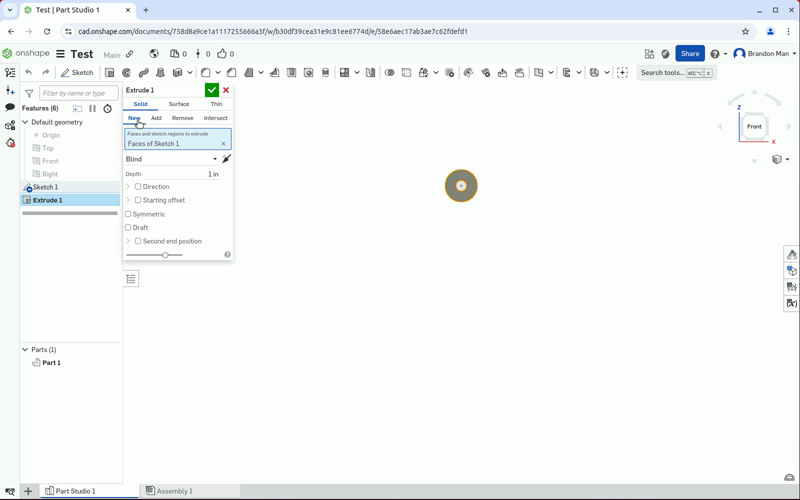
key(tab, 4)
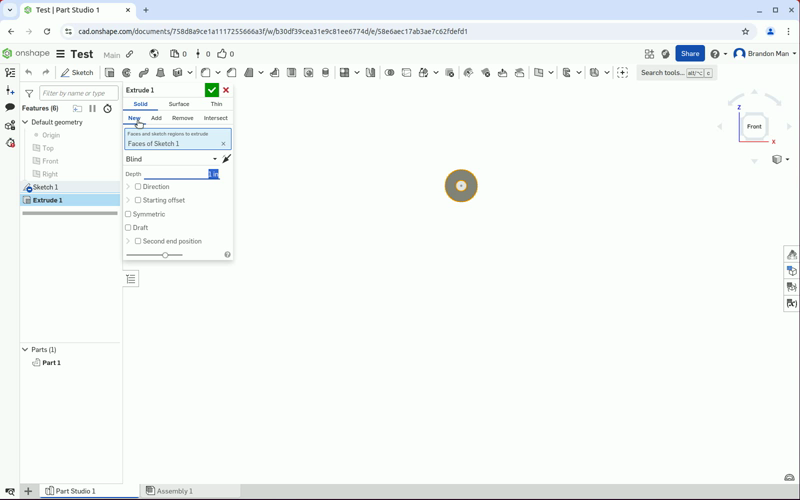
text(0.963)
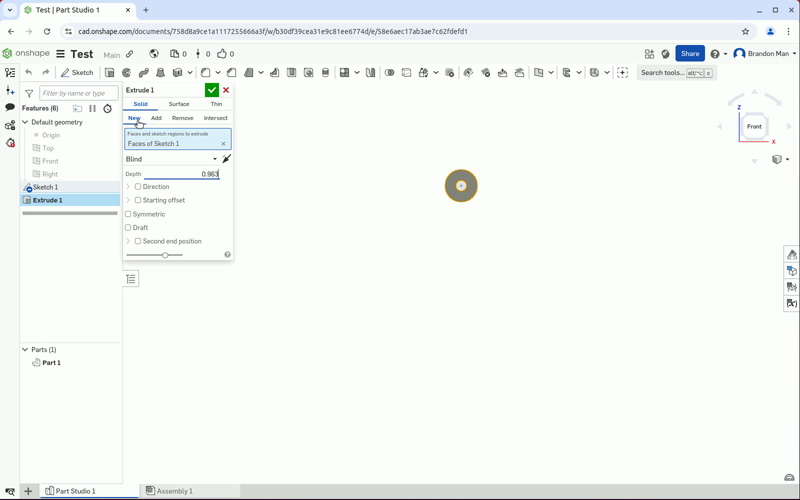
key(enter)
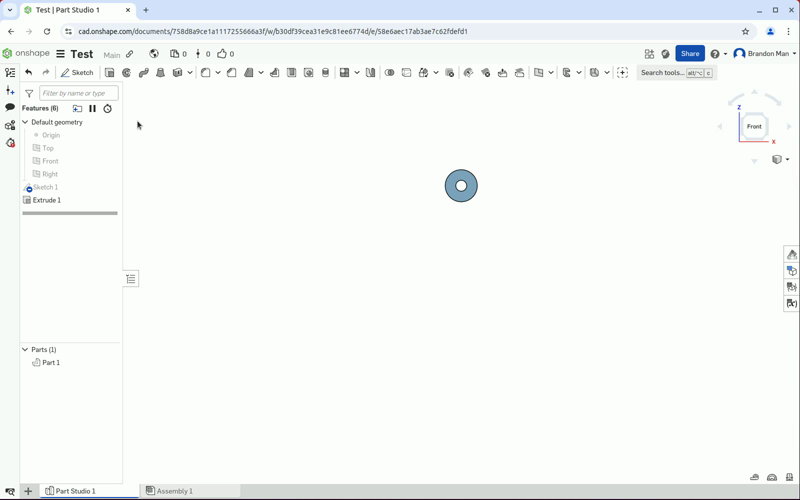
key(shift+h)
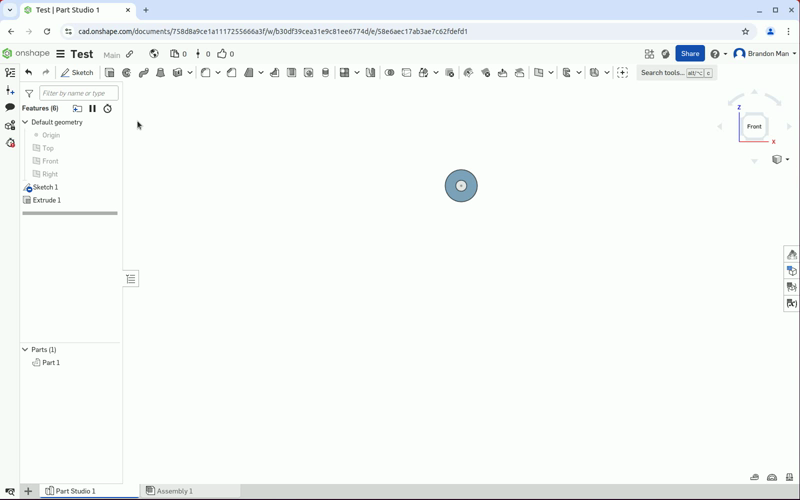
key(shift+h)
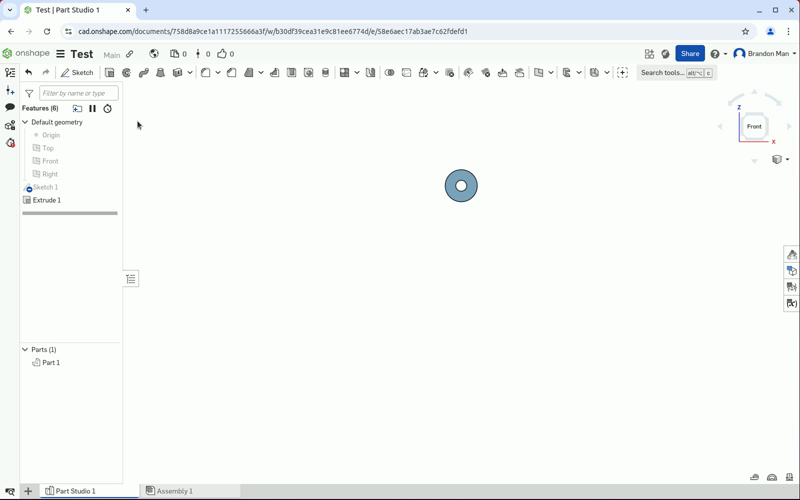
mouse_move(73, 189)
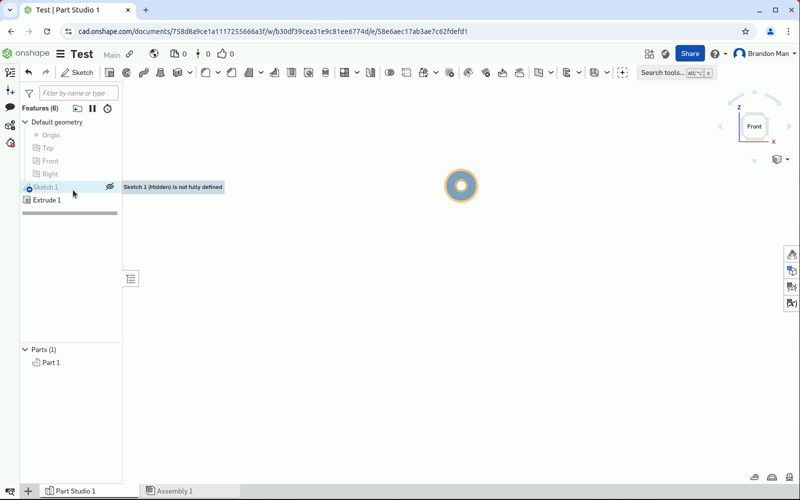
click(73, 189)
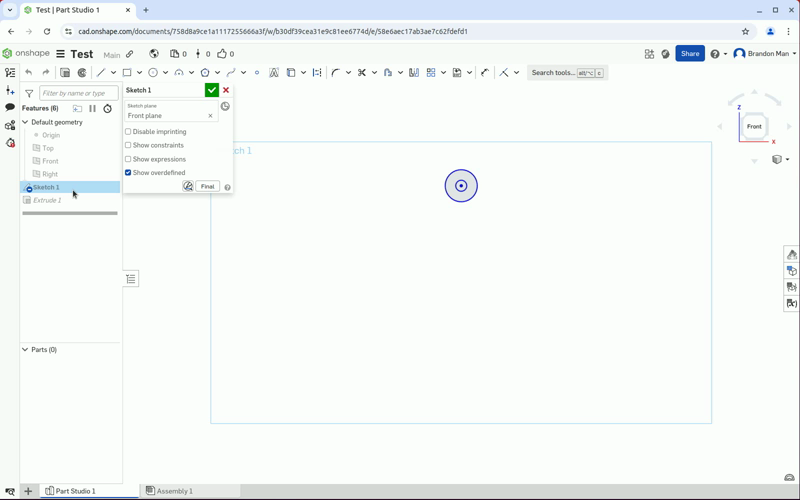
mouse_move(229, 92)
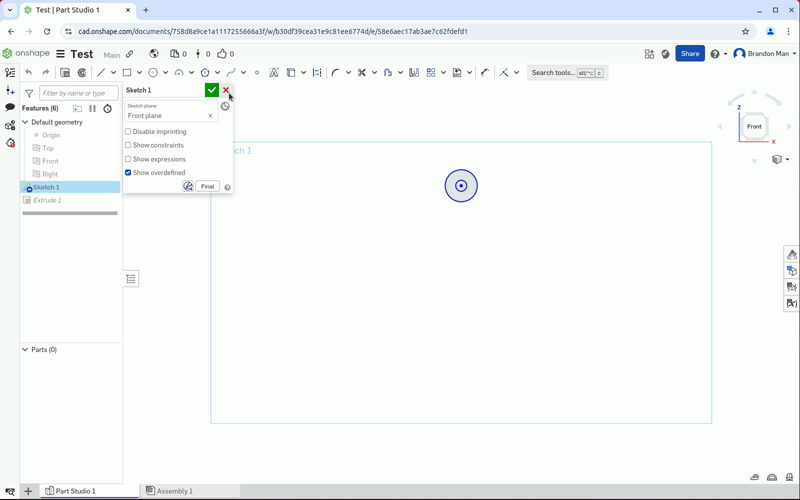
click(229, 92)
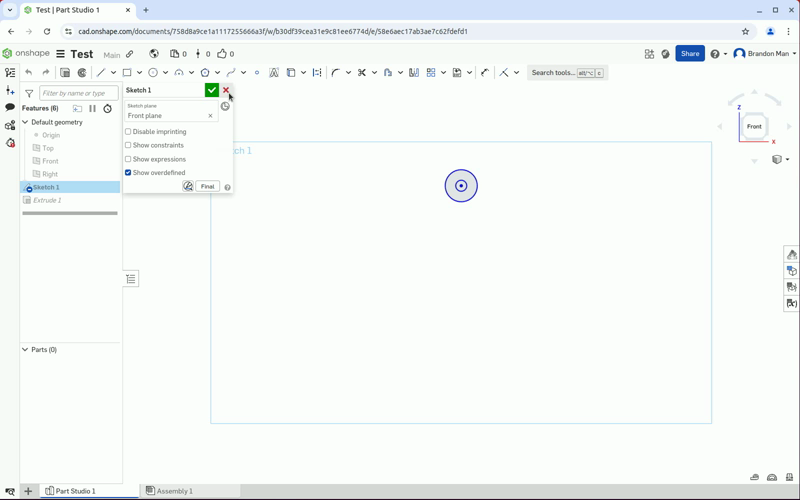
key(shift+s)
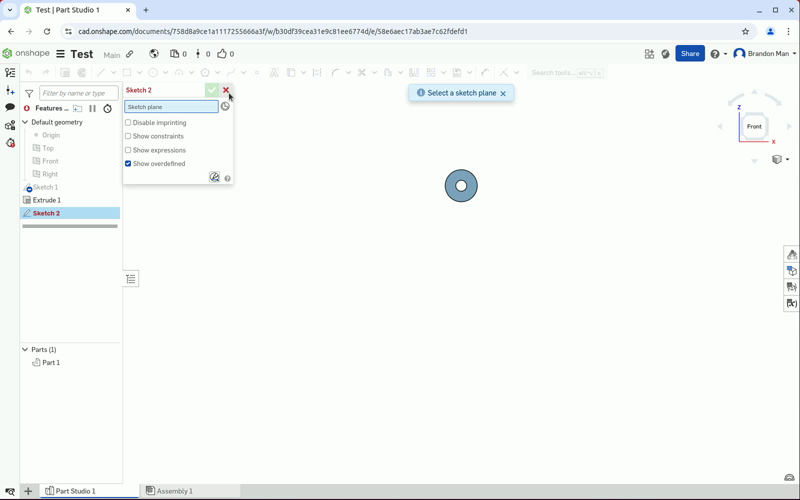
mouse_move(73, 163)
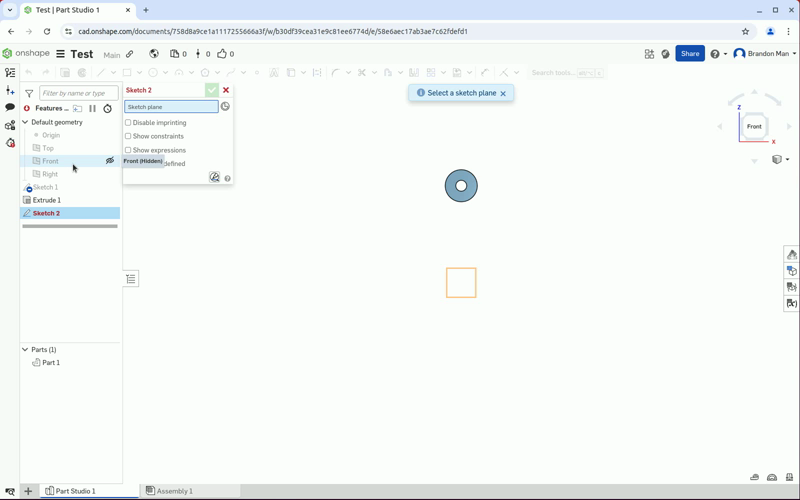
click(73, 163)
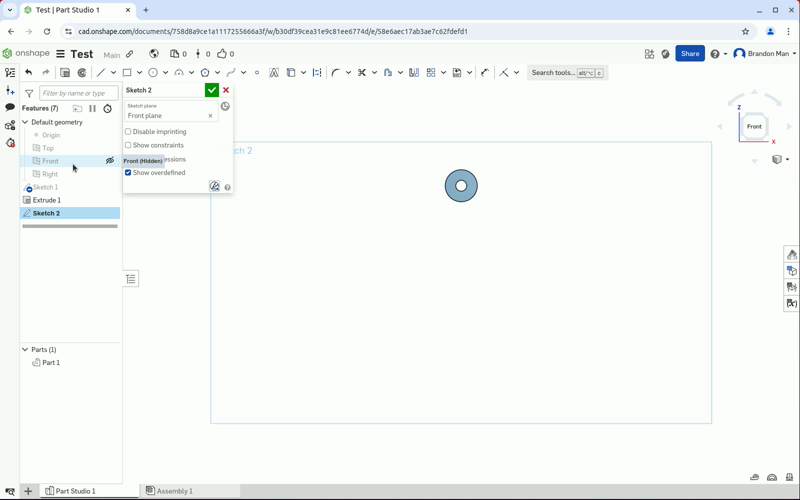
mouse_move(73, 352)
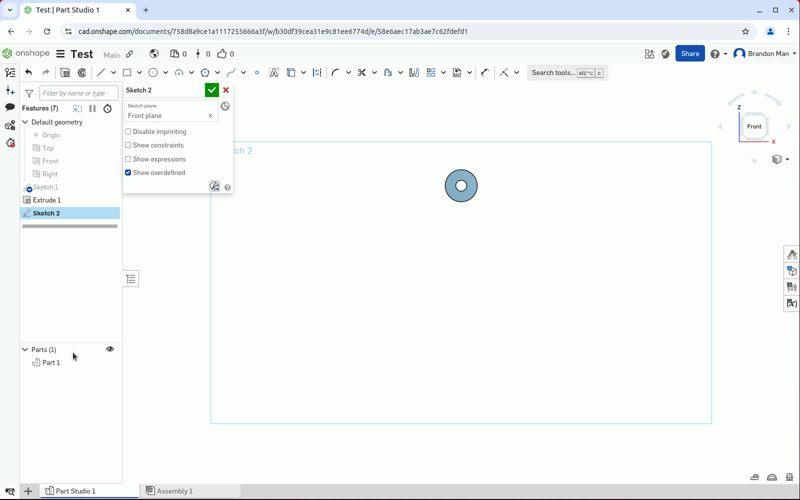
key(y)
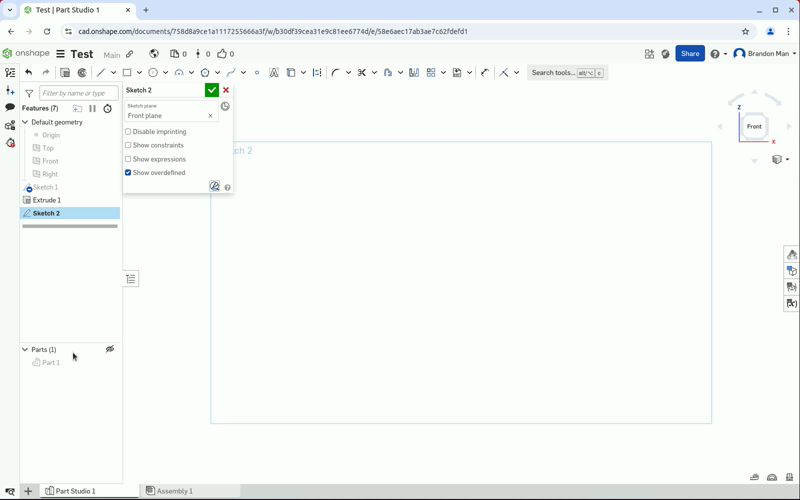
key(c)
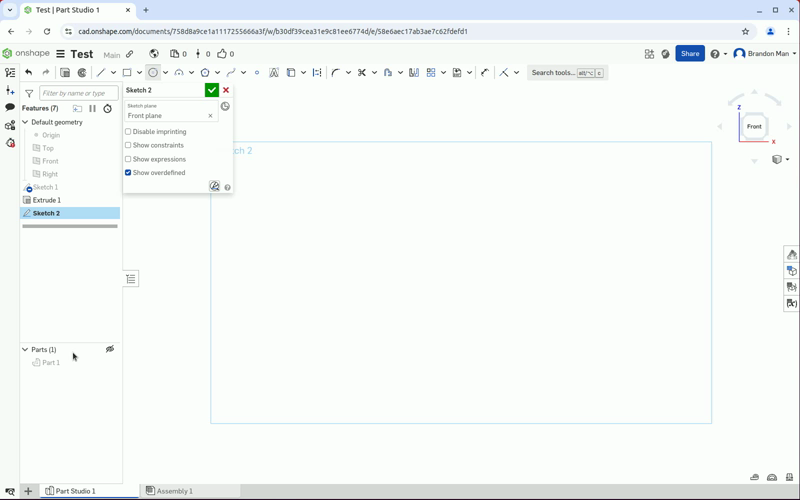
key_down(shift)
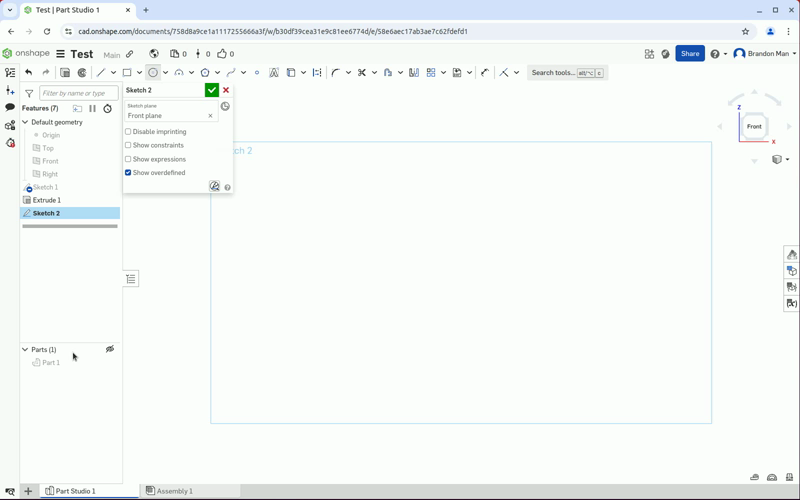
mouse_move(461, 366)
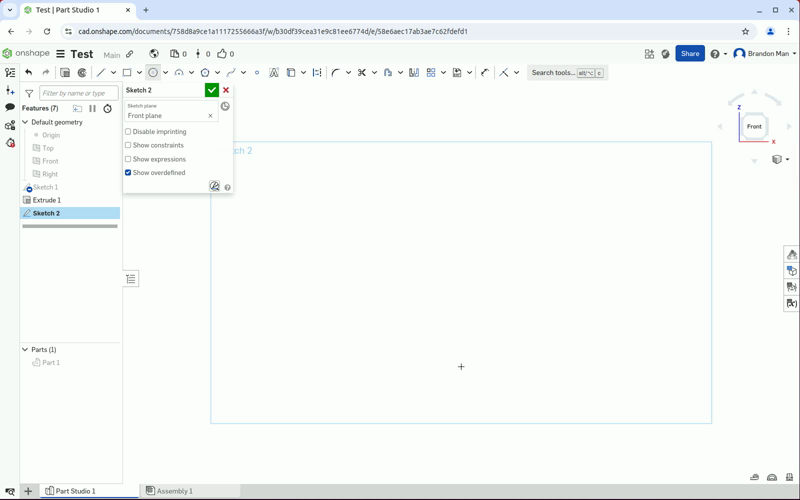
click(461, 366)
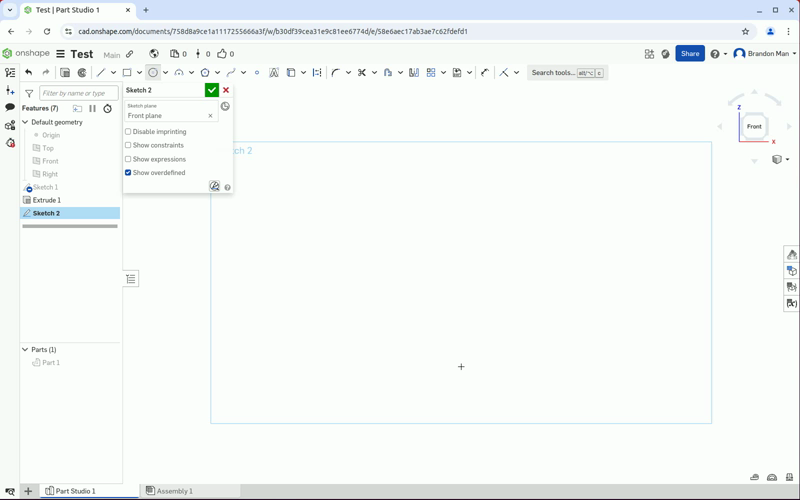
key_up(shift)
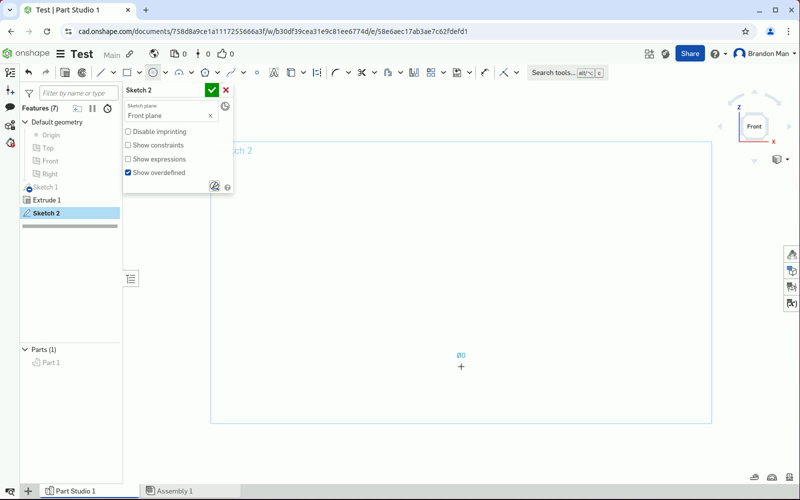
mouse_move(481, 366)
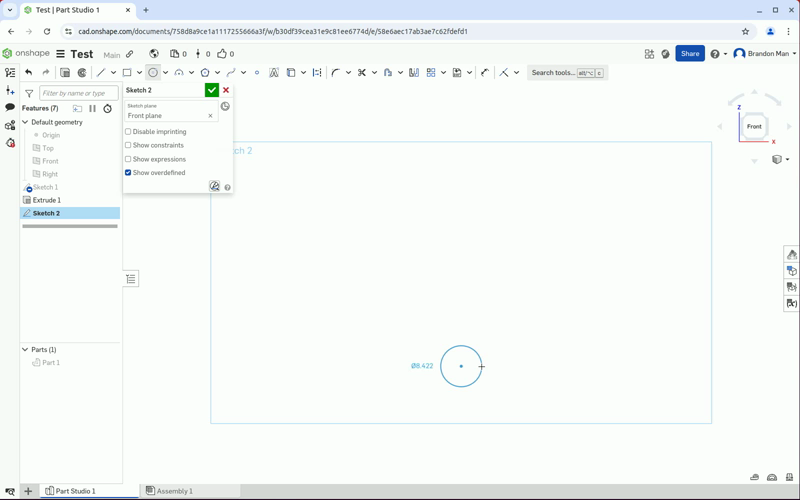
click(481, 366)
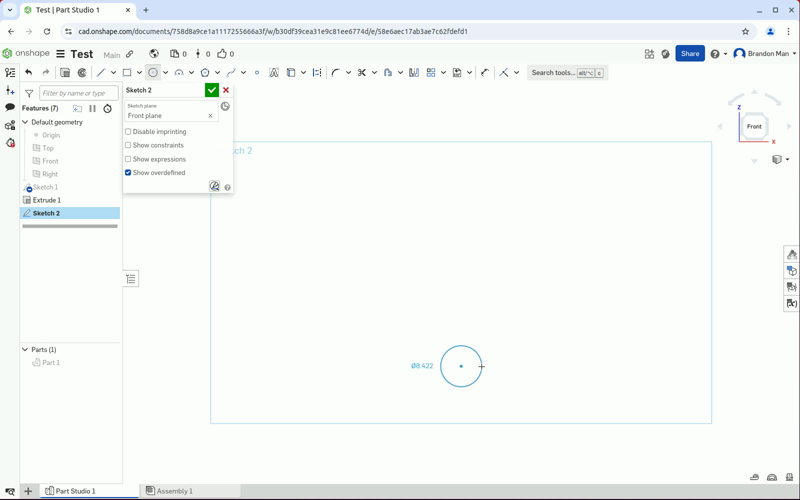
key(esc)
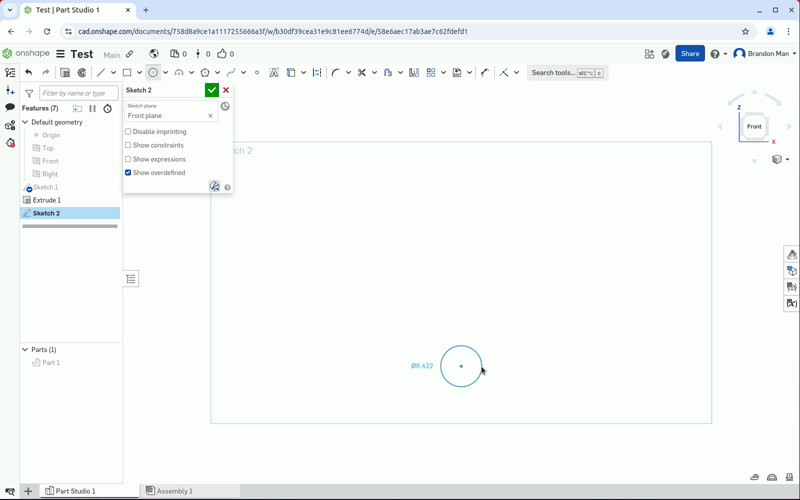
key(c)
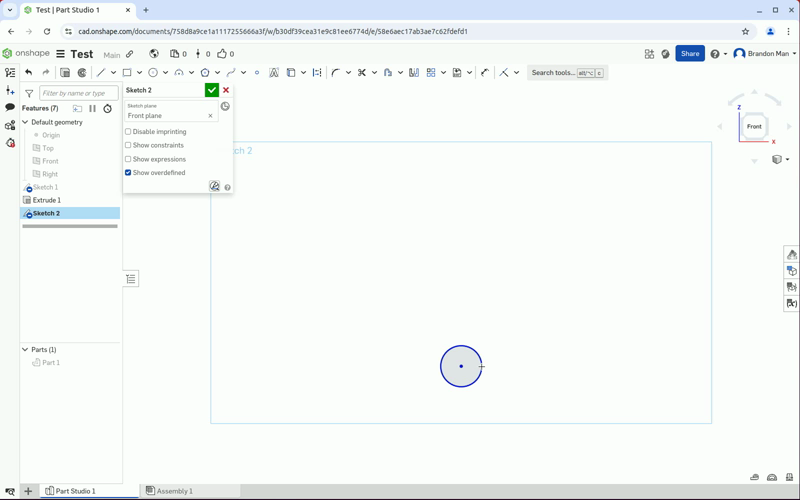
key_down(shift)
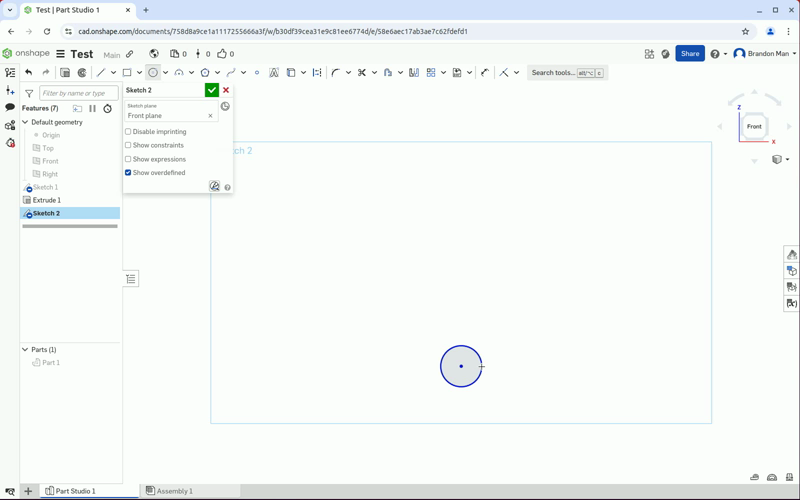
mouse_move(461, 366)
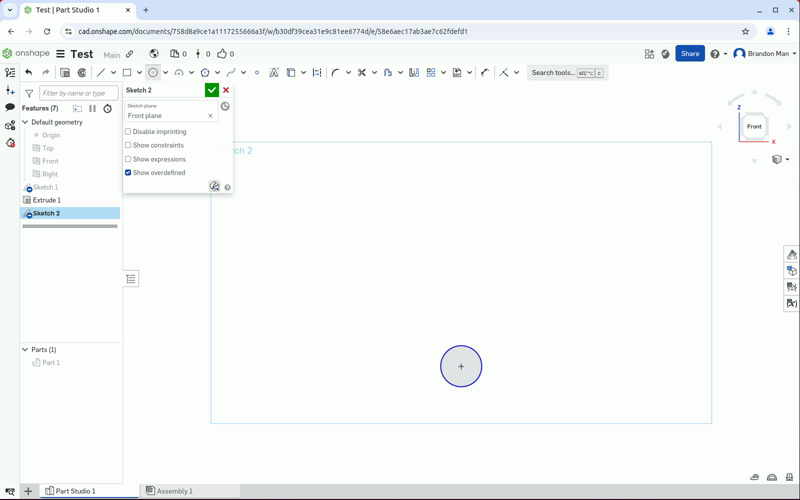
click(461, 366)
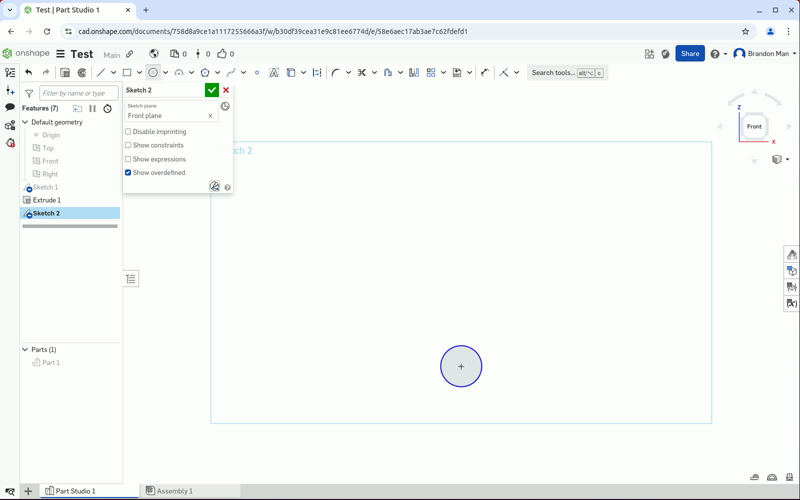
key_up(shift)
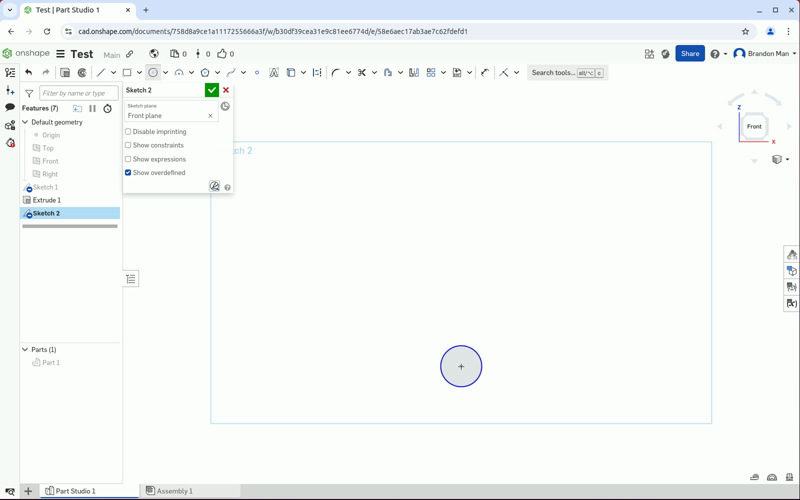
mouse_move(466, 366)
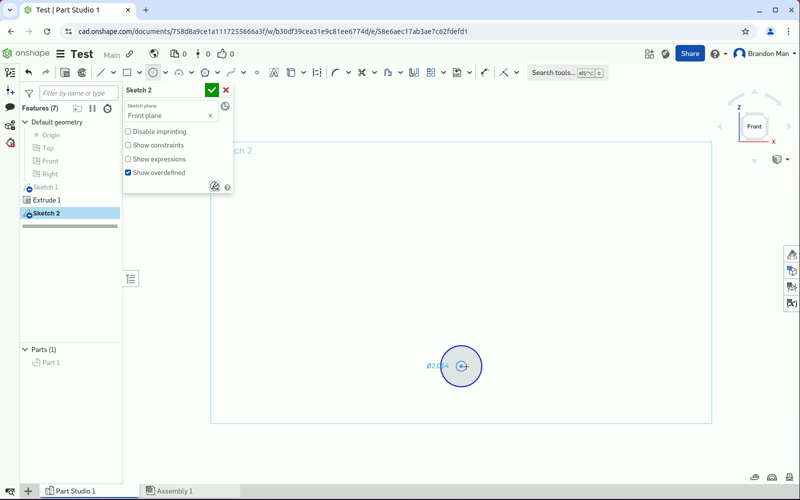
click(466, 366)
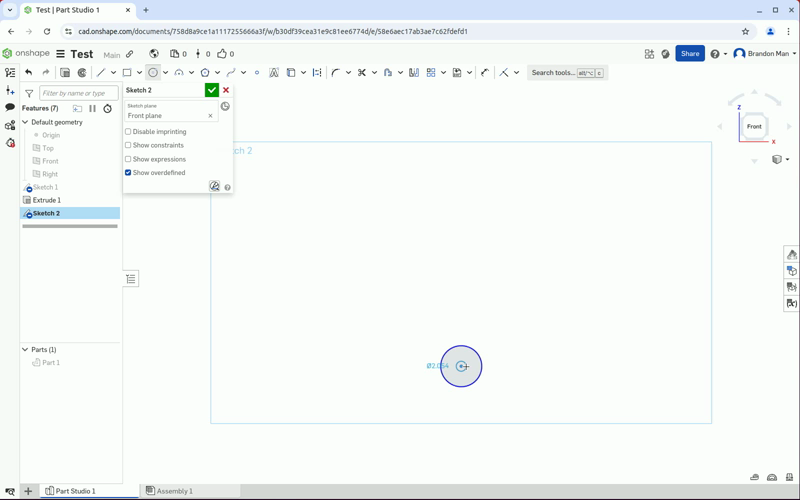
key(esc)
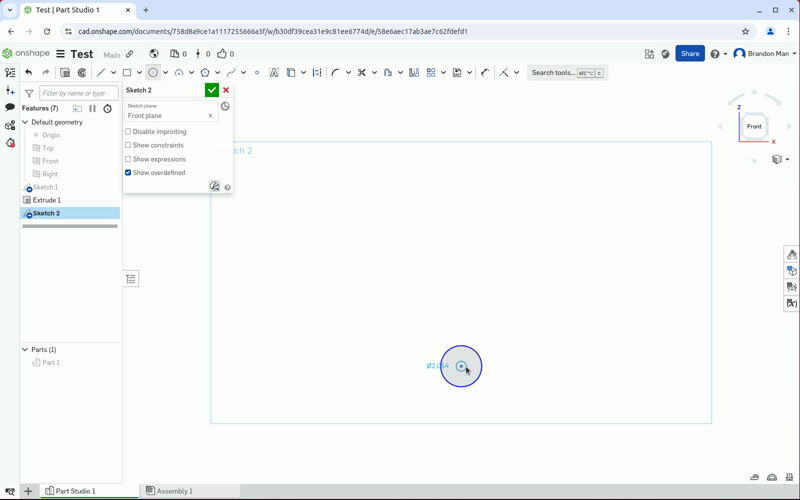
mouse_move(472, 381)
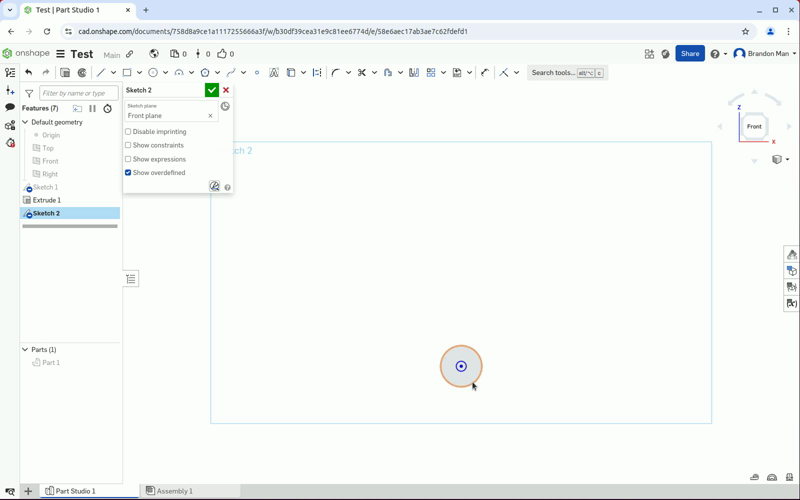
scroll(6)
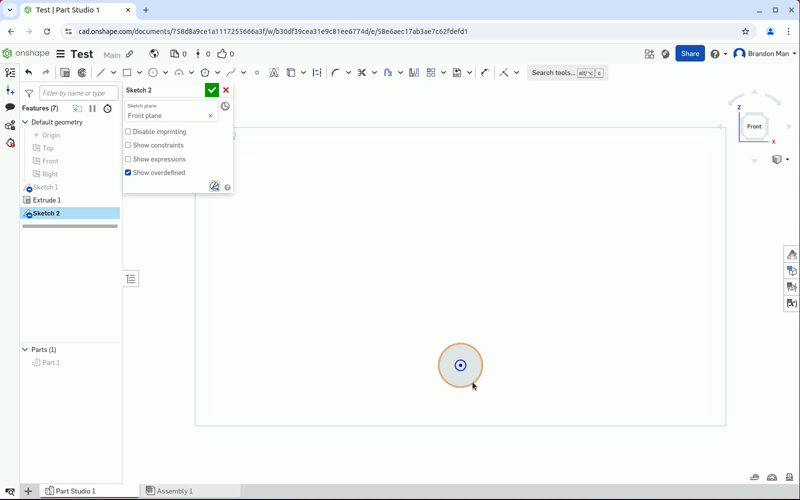
scroll(6)
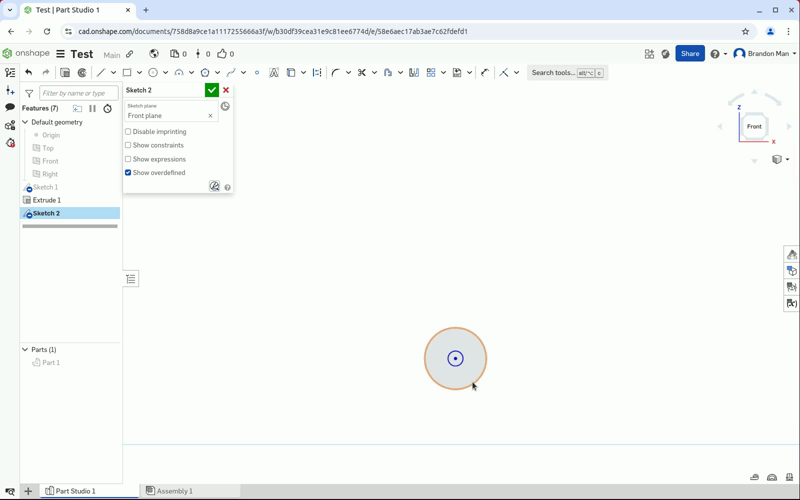
scroll(6)
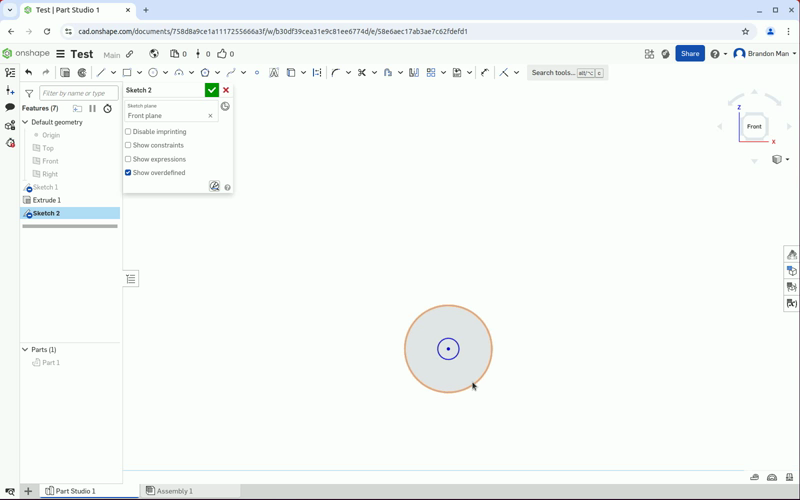
scroll(6)
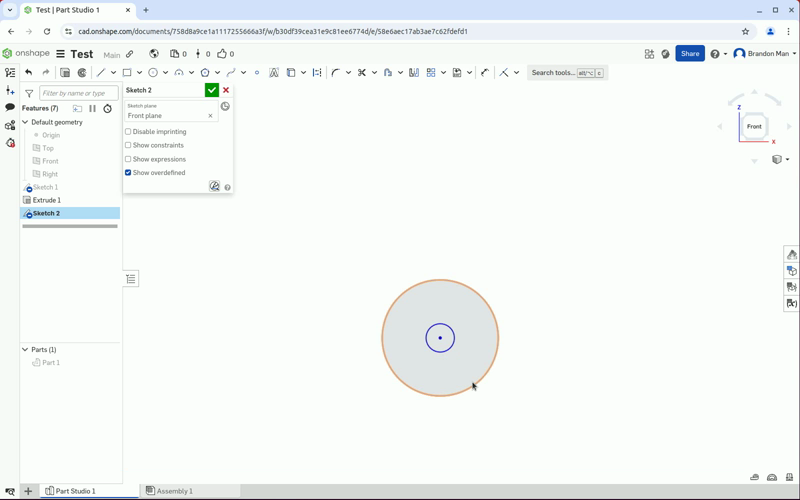
scroll(6)
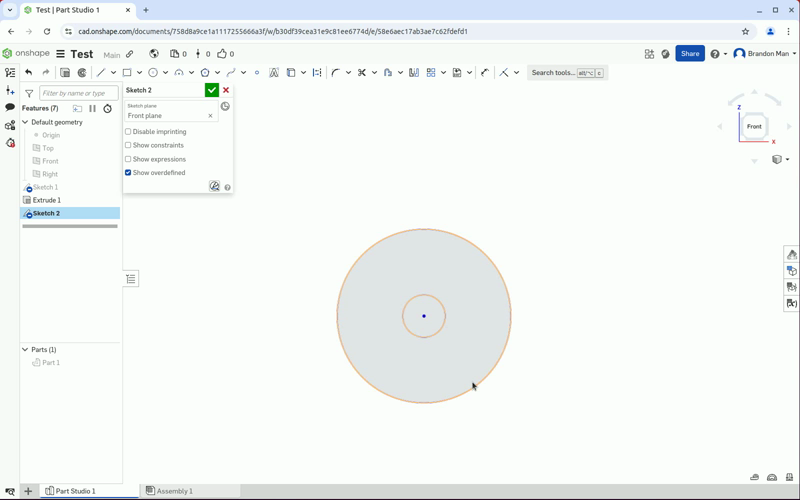
scroll(6)
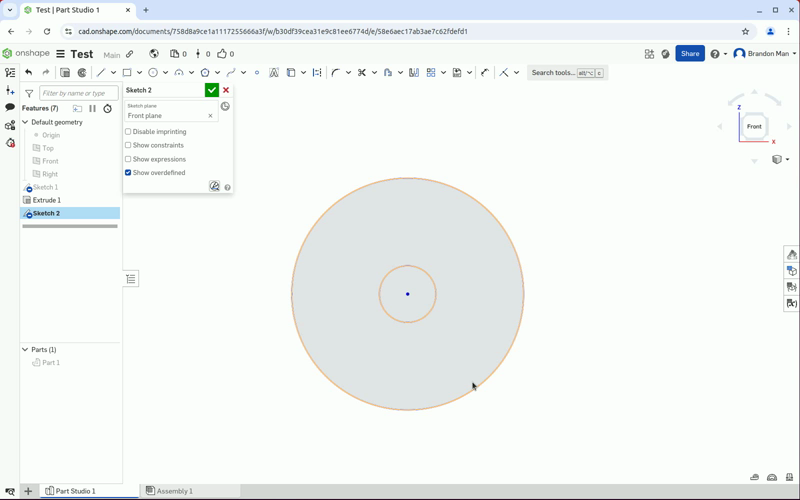
scroll(6)
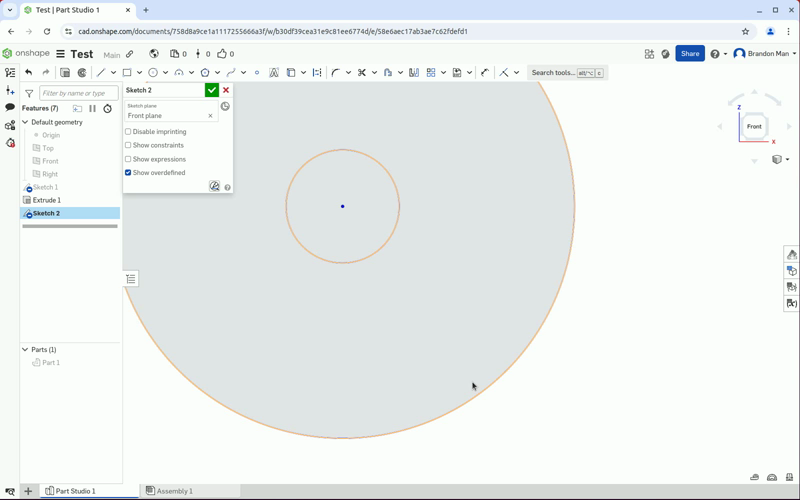
click(472, 381)
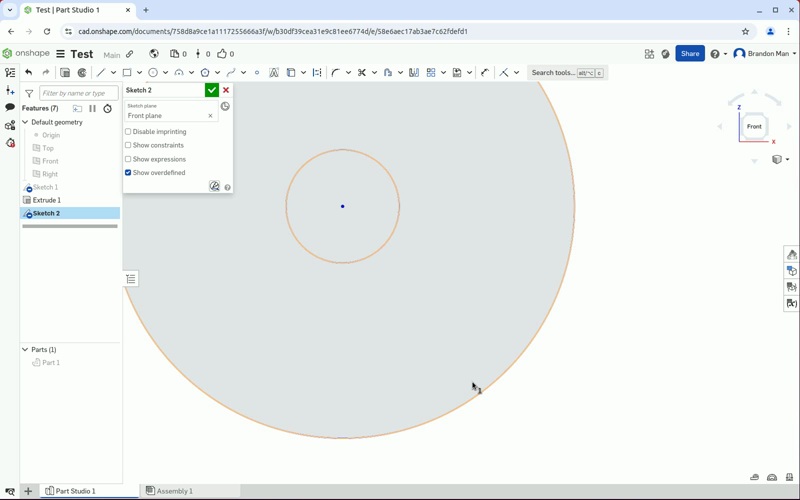
scroll(-6)
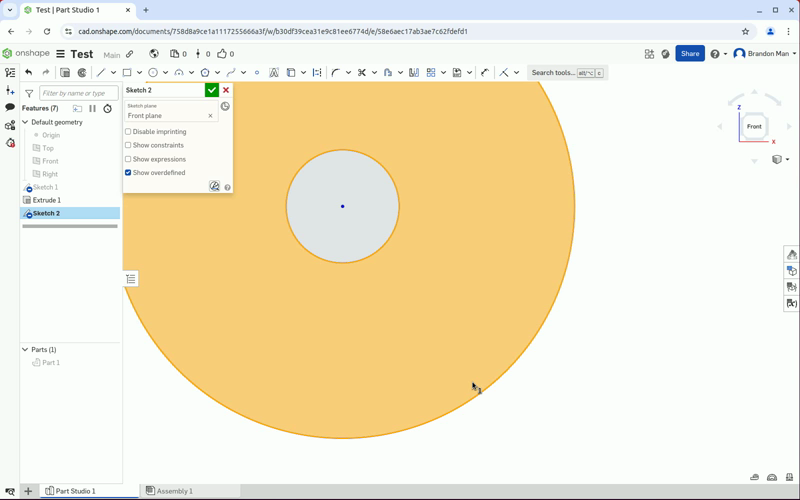
scroll(-6)
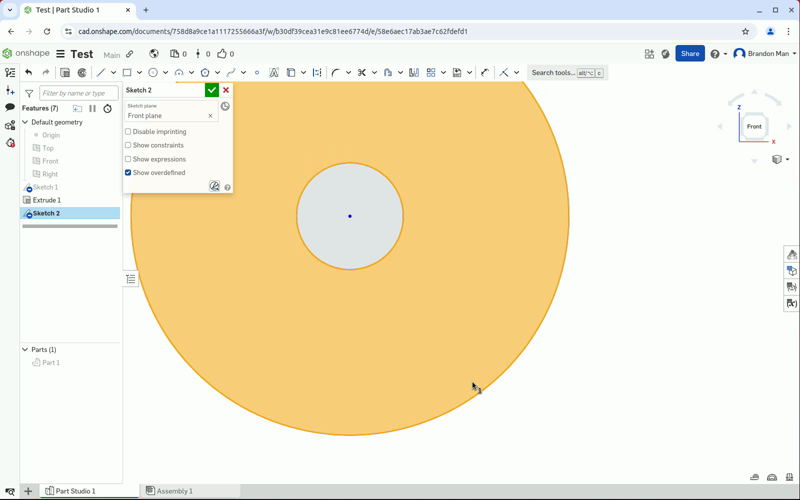
scroll(-6)
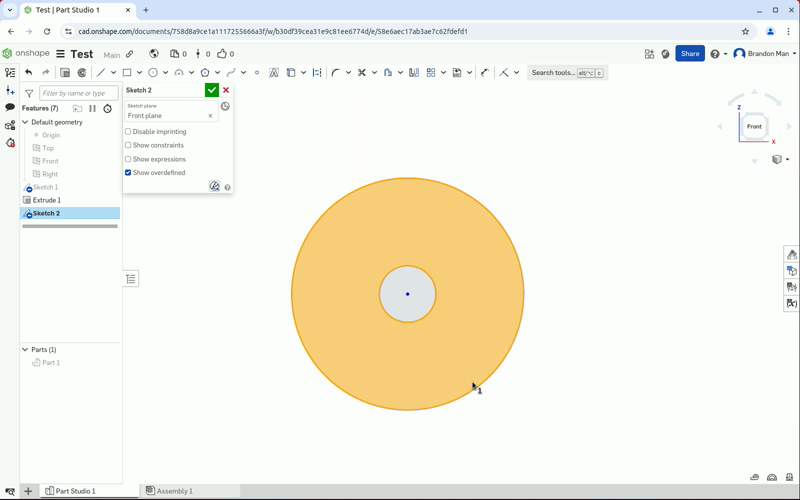
scroll(-6)
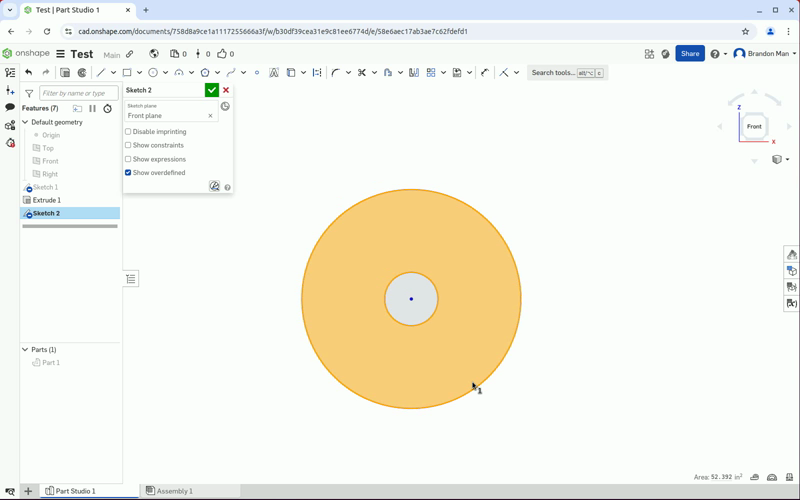
scroll(-6)
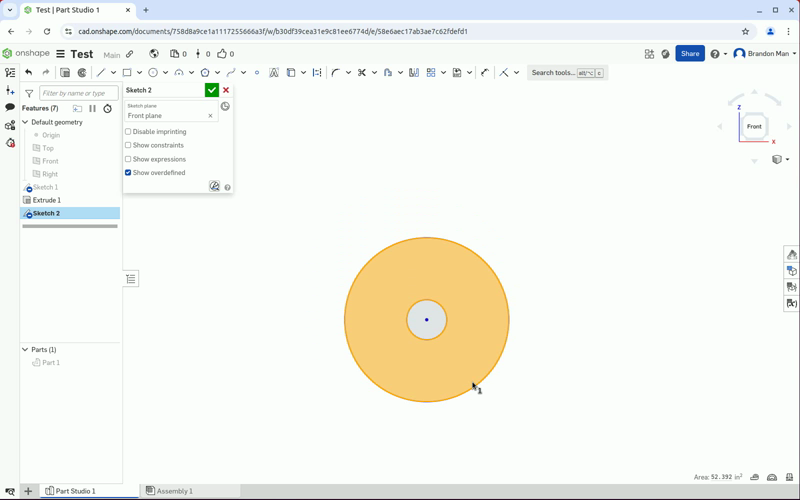
scroll(-6)
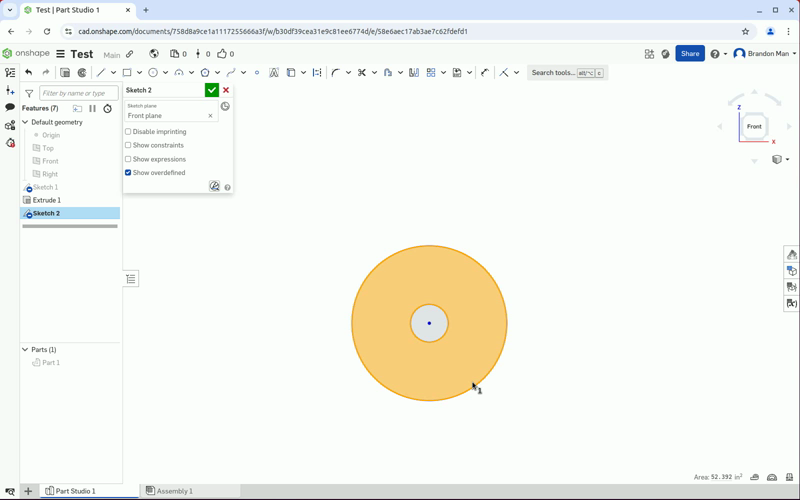
scroll(-6)
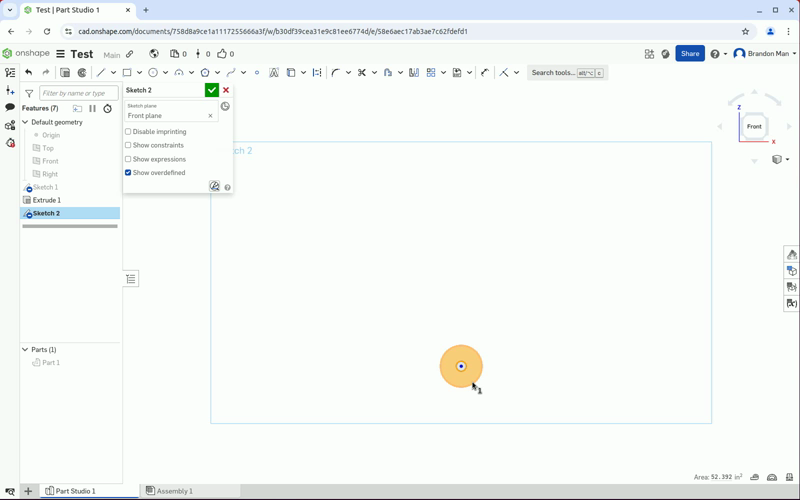
mouse_move(73, 352)
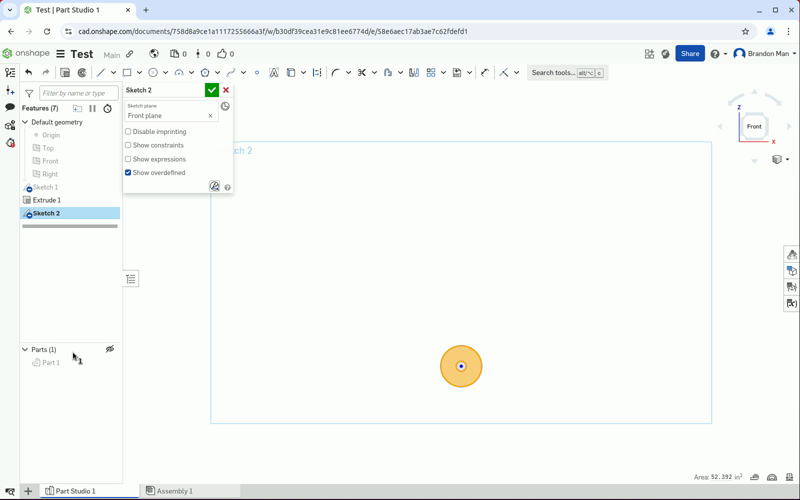
key(shift+y)
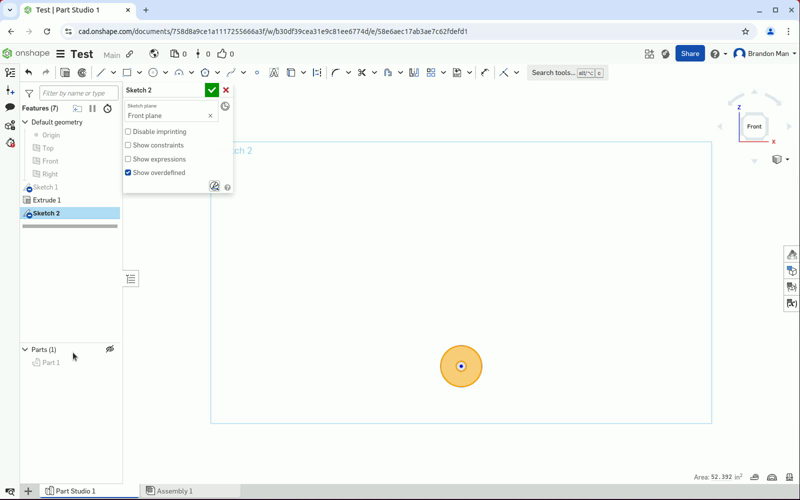
key(shift+e)
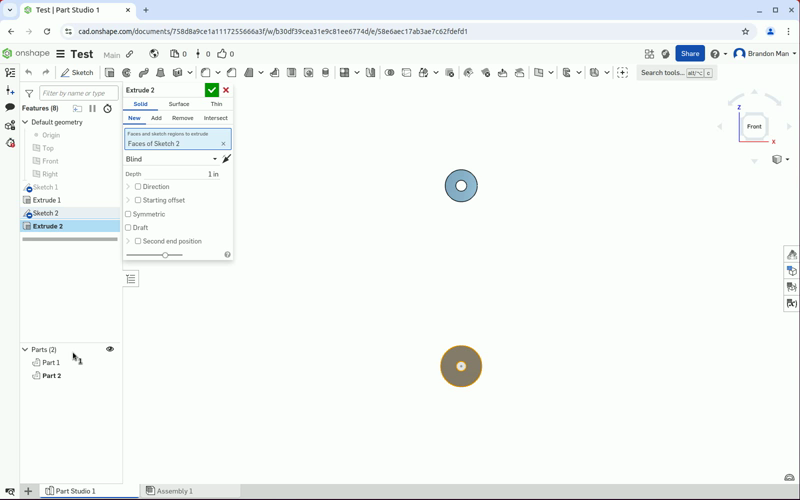
mouse_move(143, 106)
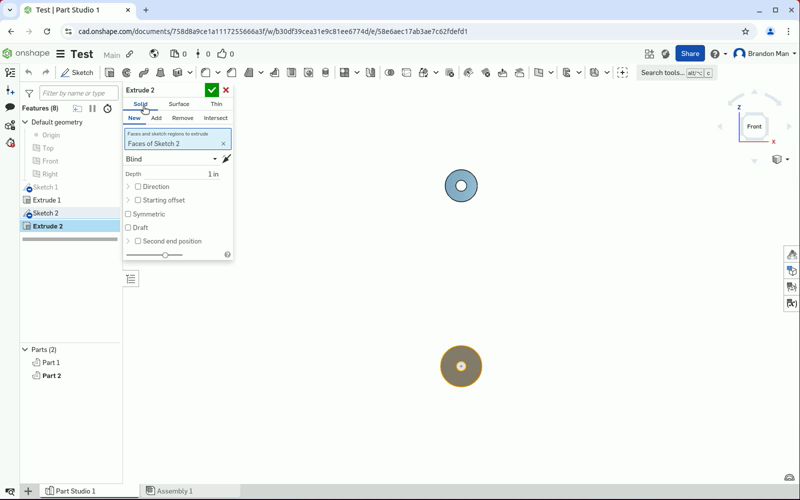
click(143, 106)
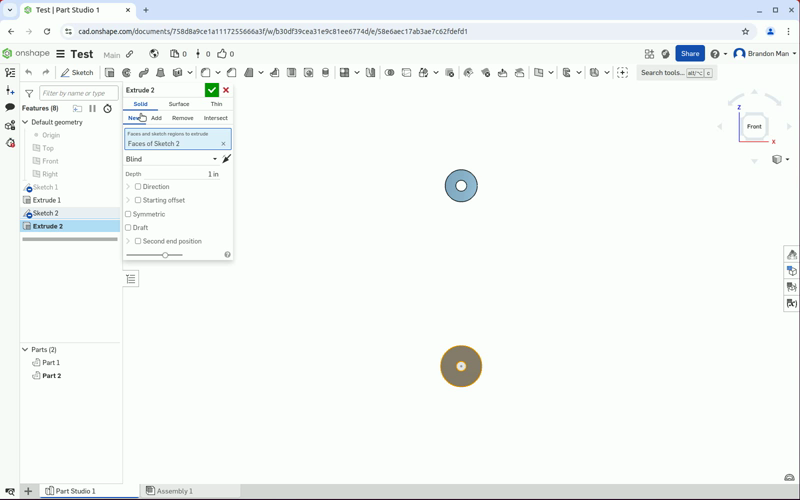
mouse_move(137, 120)
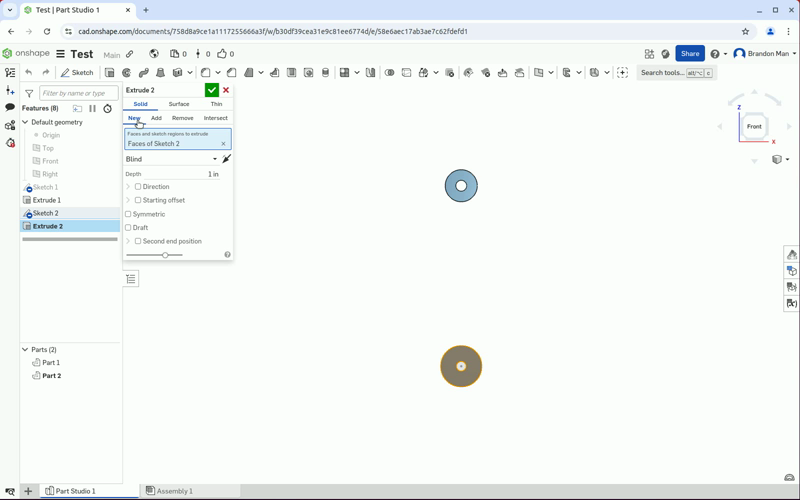
click(137, 120)
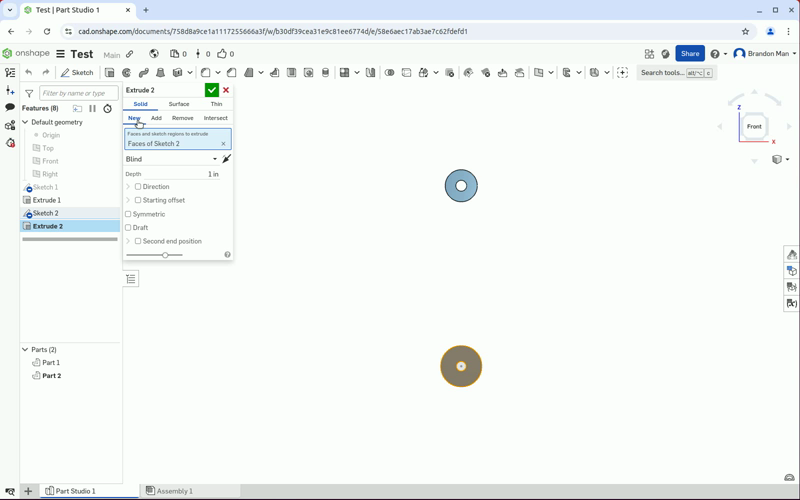
key(tab, 4)
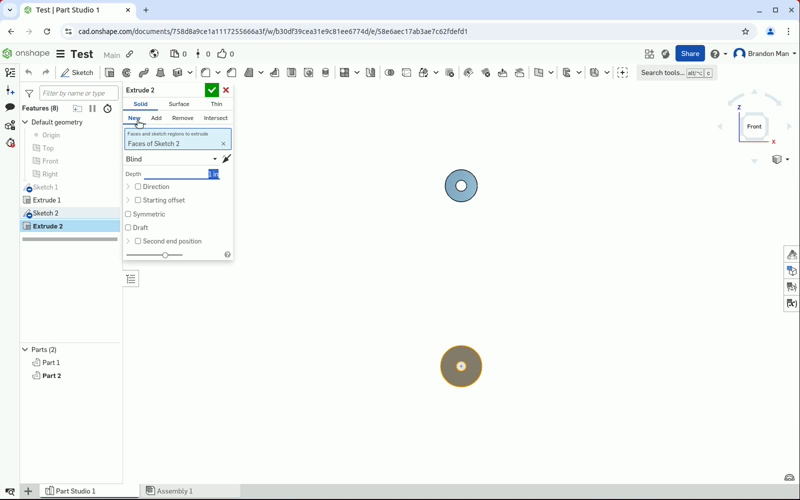
text(0.963)
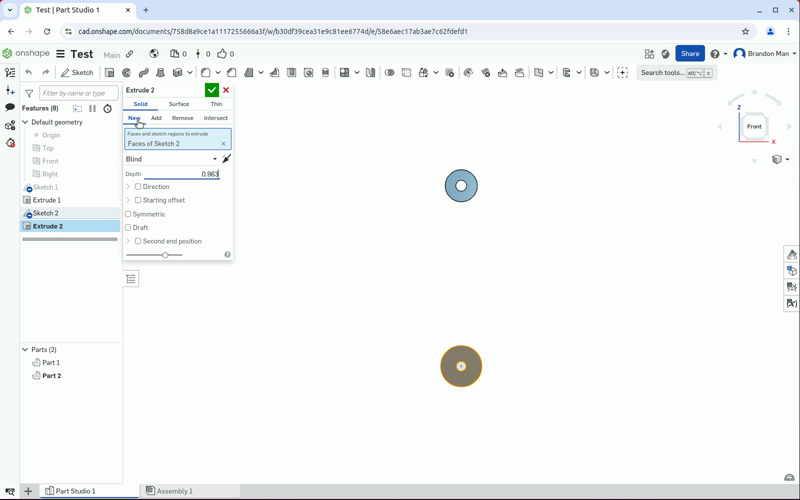
key(enter)
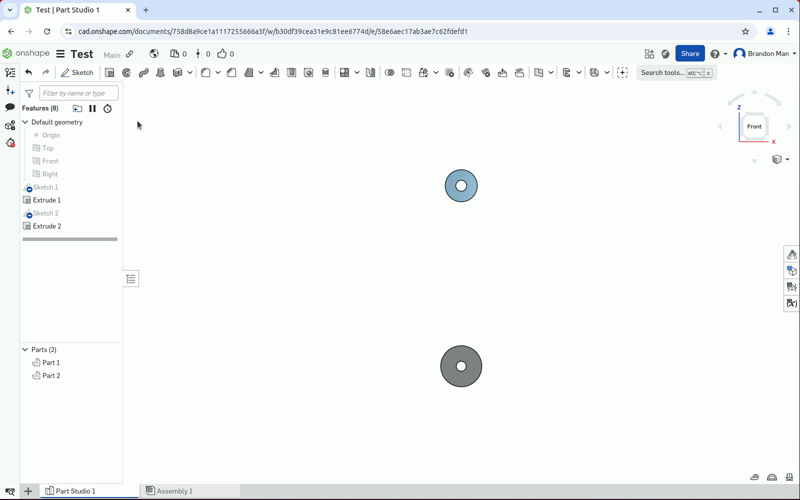
key(shift+h)
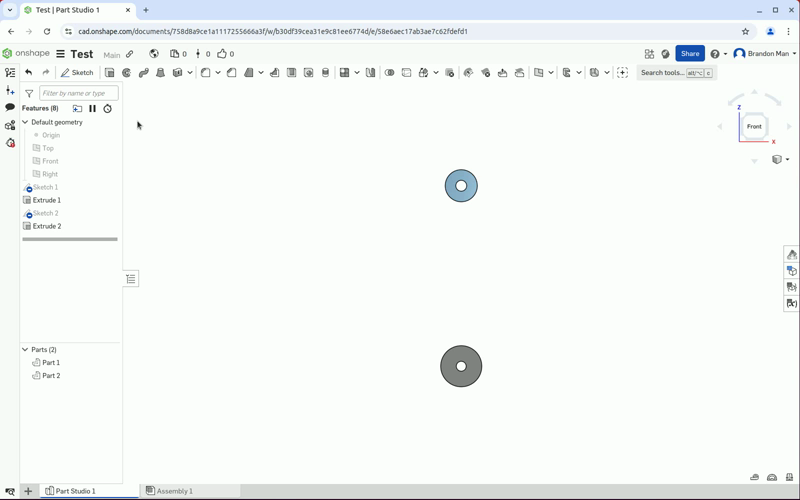
key(shift+h)
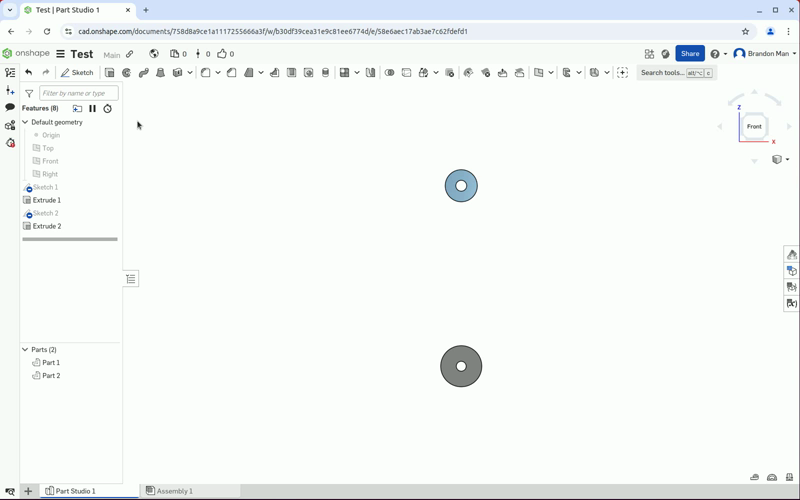
mouse_move(73, 189)
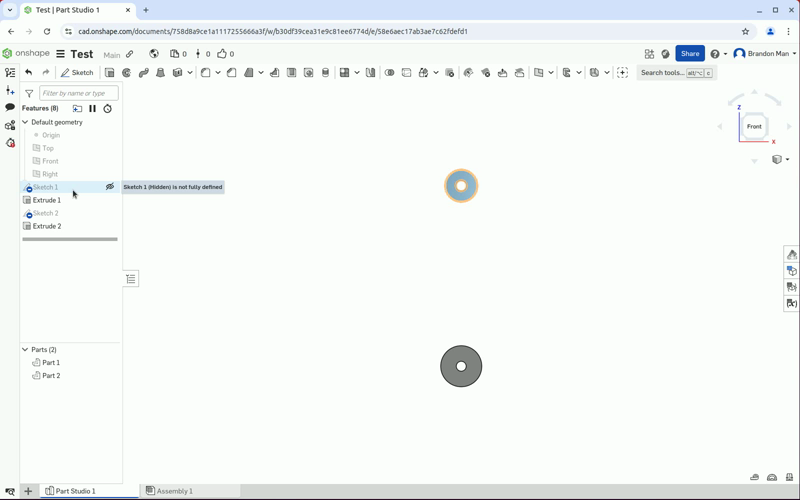
click(73, 189)
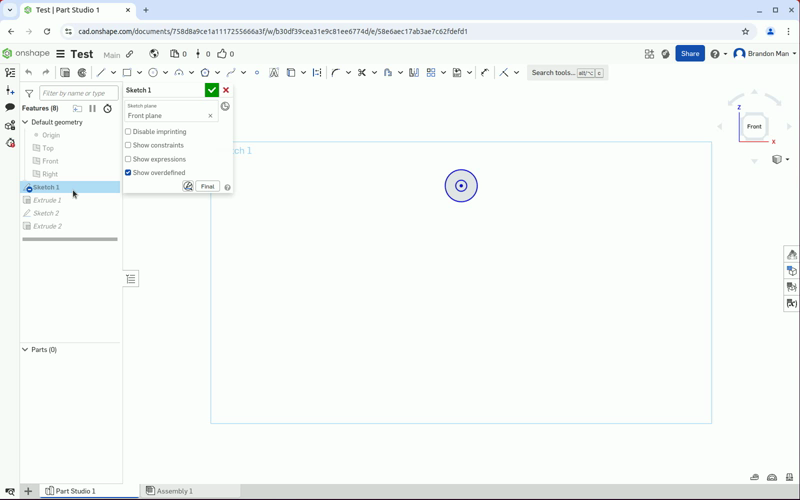
mouse_move(229, 92)
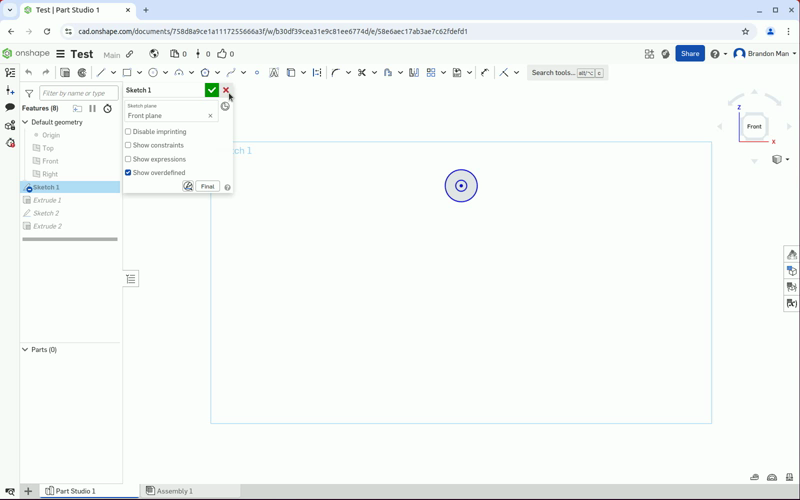
click(229, 92)
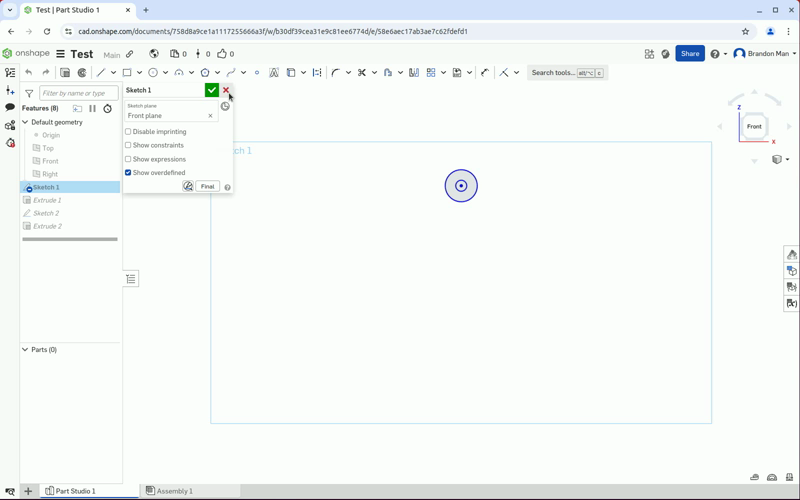
key(shift+s)
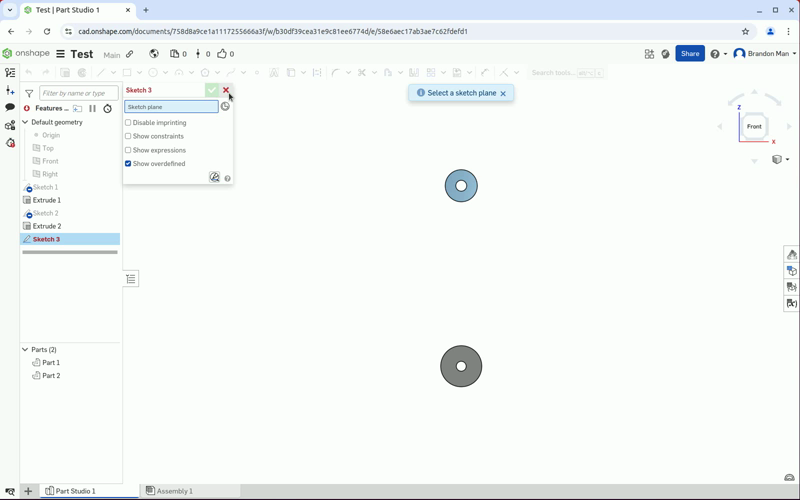
mouse_move(73, 163)
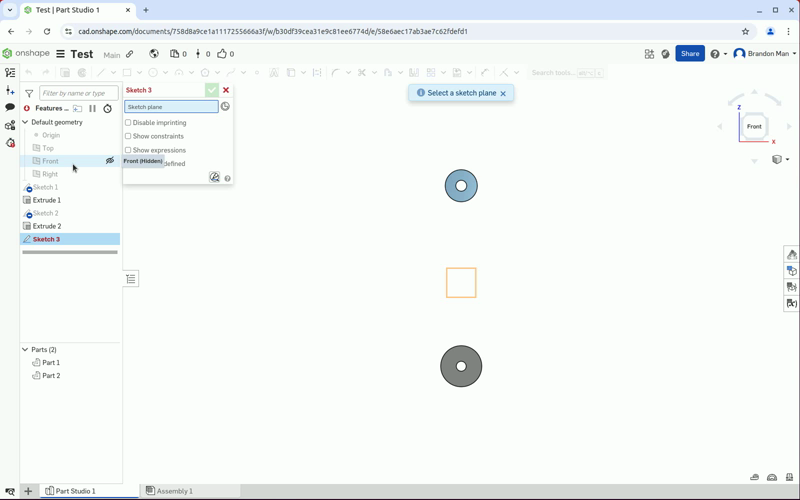
click(73, 163)
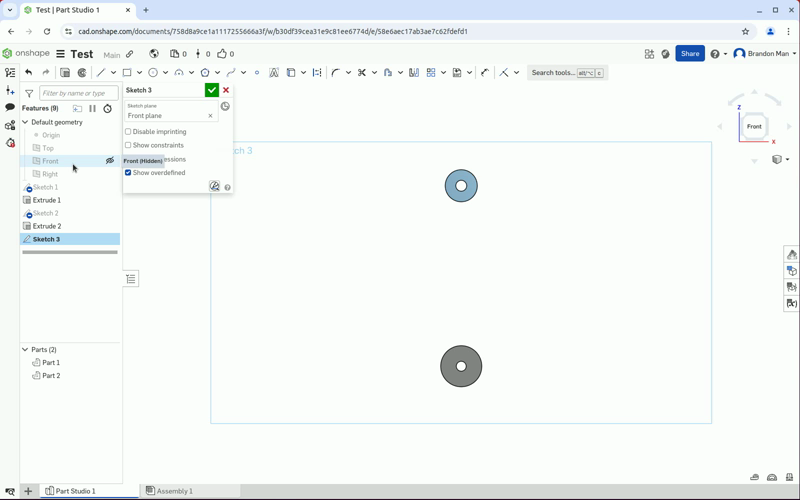
mouse_move(73, 352)
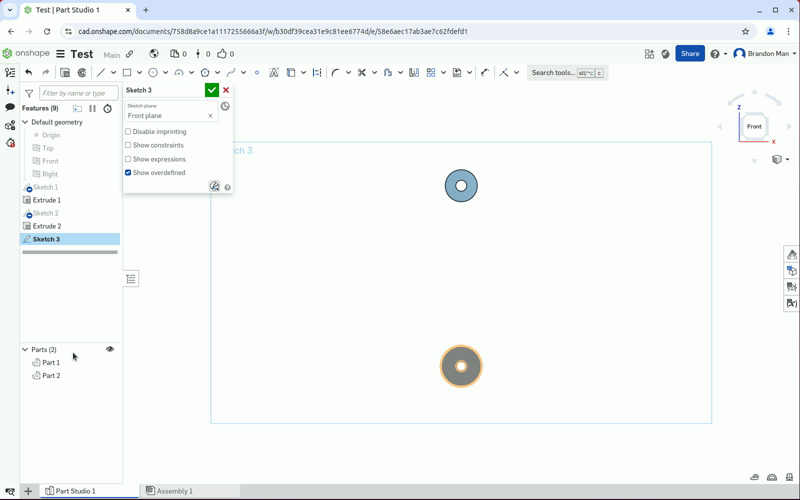
key(y)
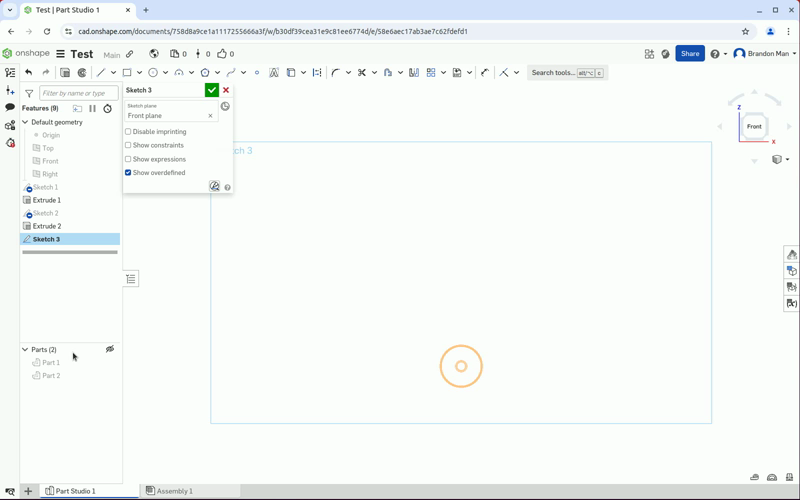
key(c)
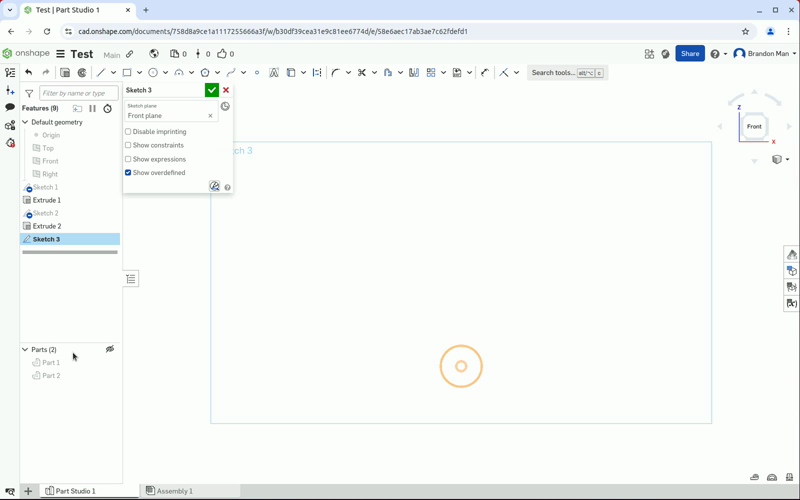
key_down(shift)
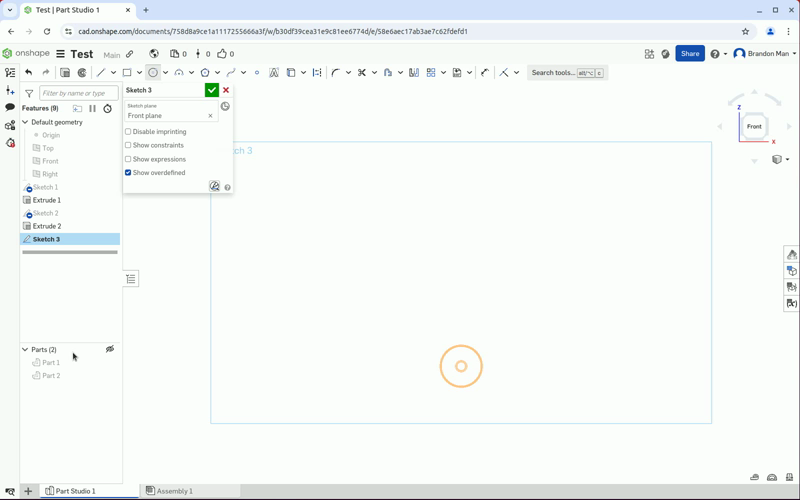
mouse_move(531, 366)
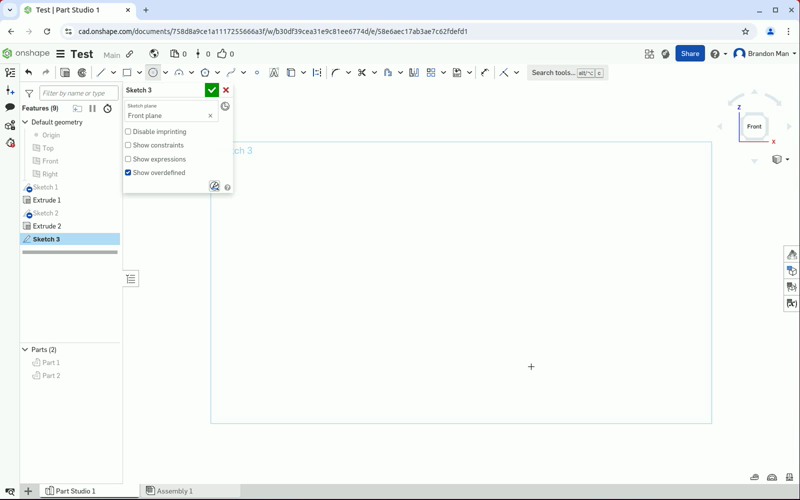
click(531, 366)
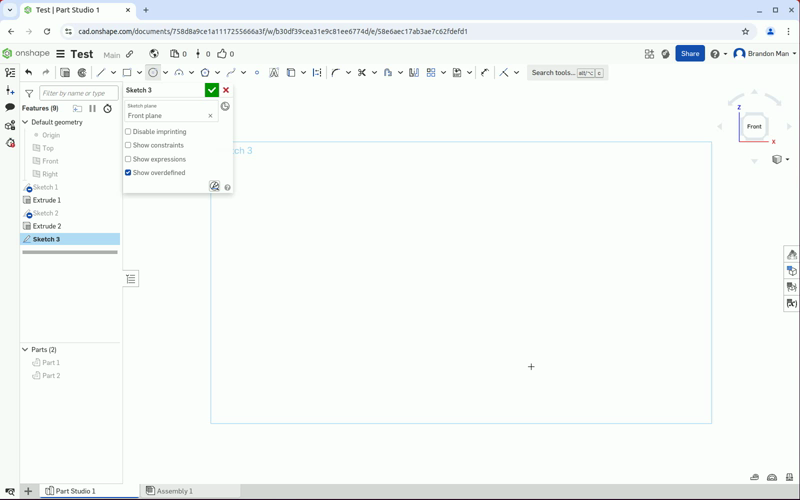
key_up(shift)
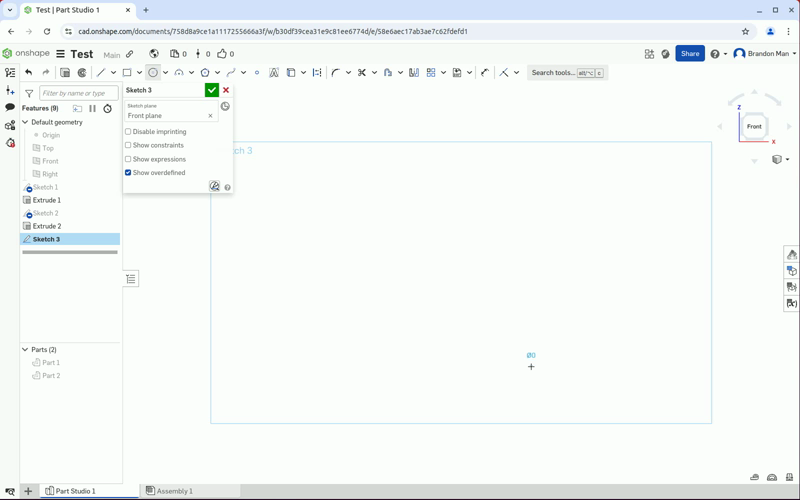
mouse_move(543, 366)
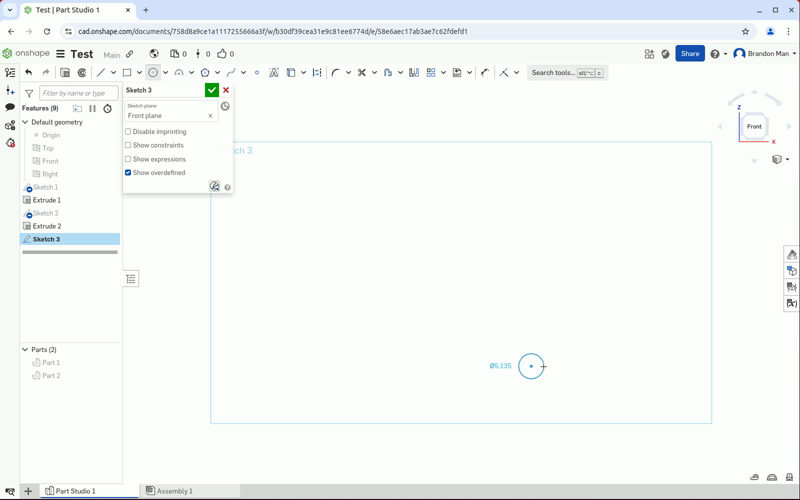
click(543, 366)
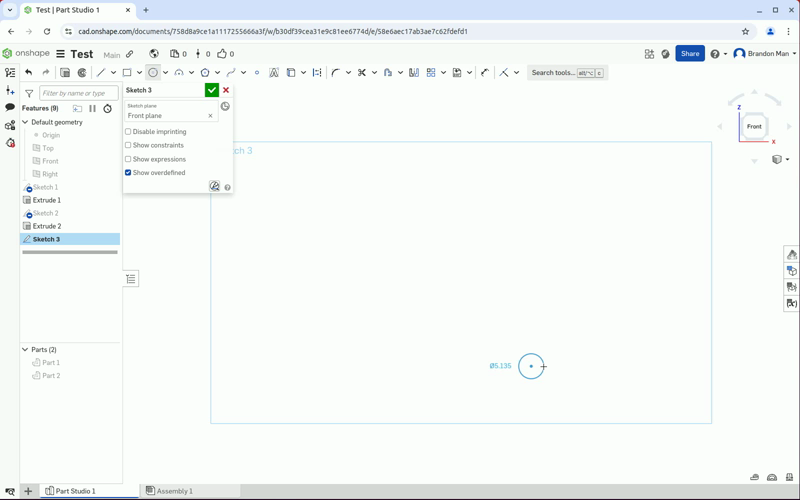
key(esc)
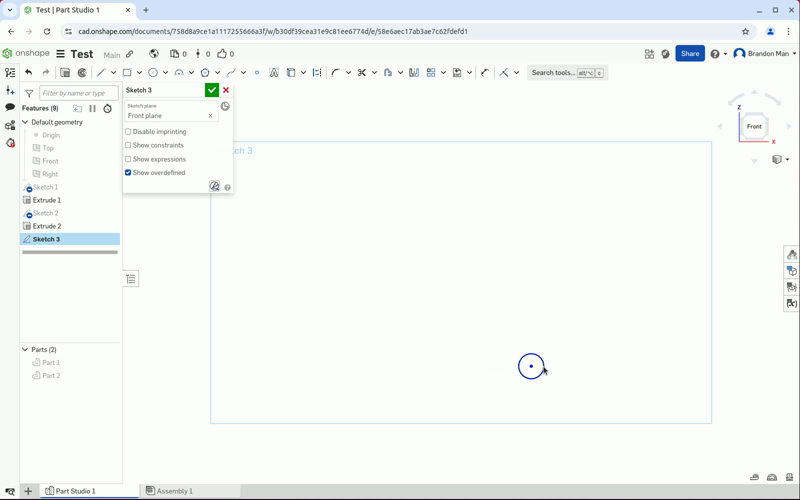
key(c)
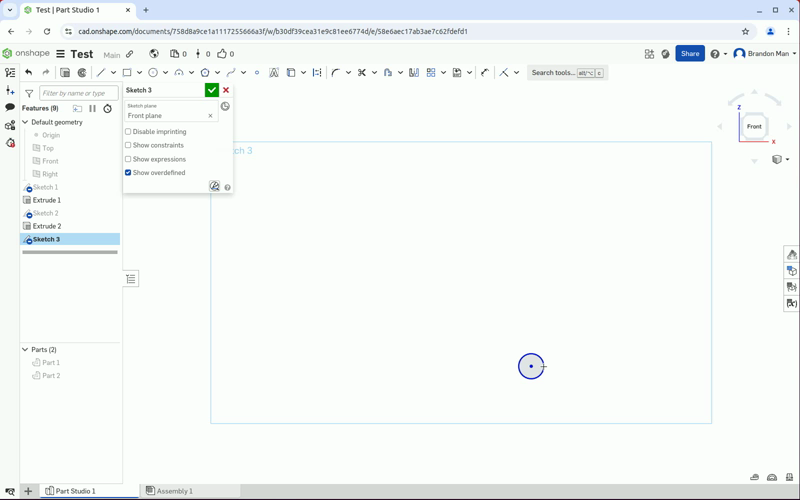
key_down(shift)
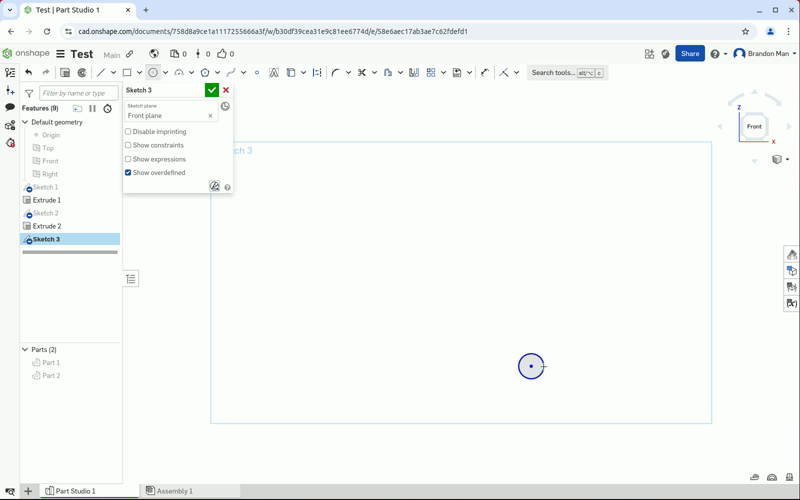
mouse_move(531, 366)
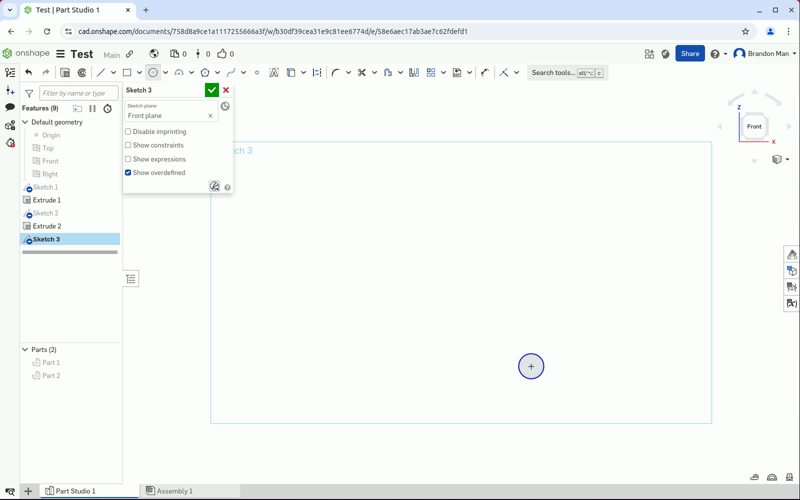
click(531, 366)
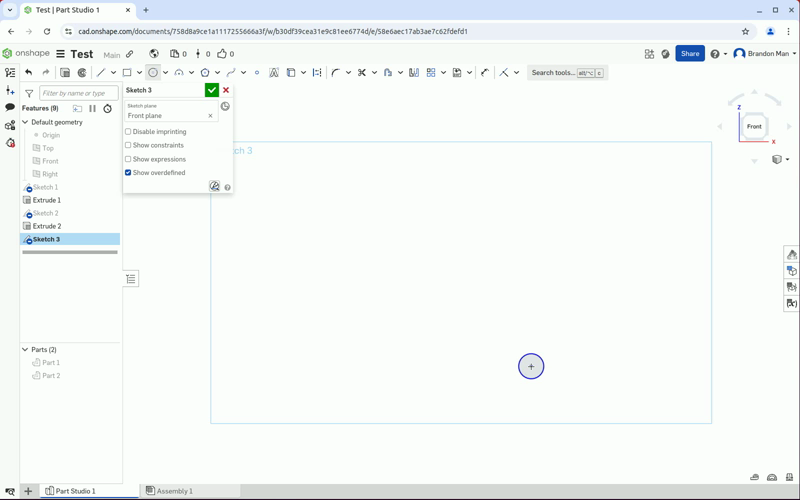
key_up(shift)
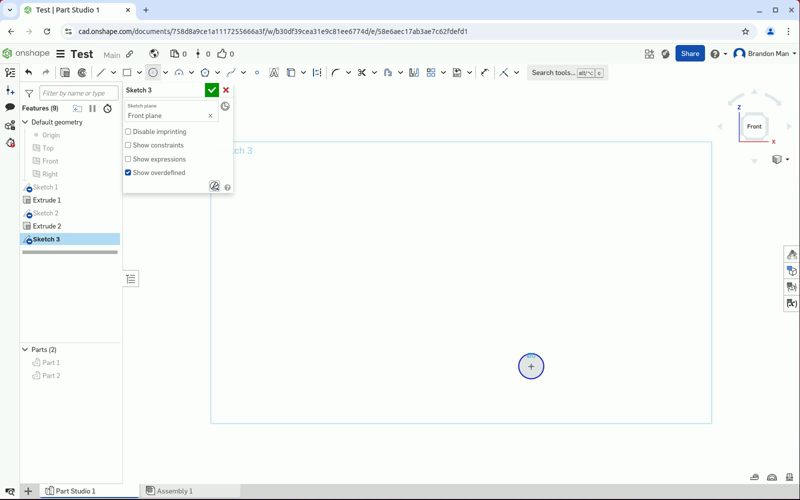
mouse_move(536, 366)
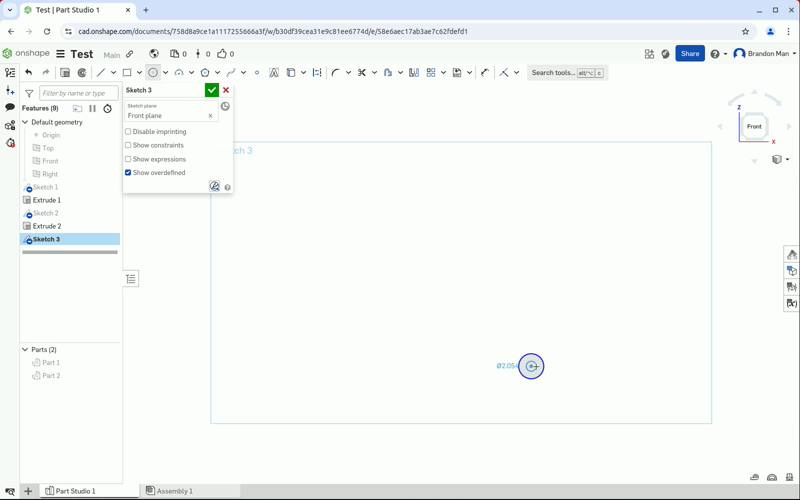
click(536, 366)
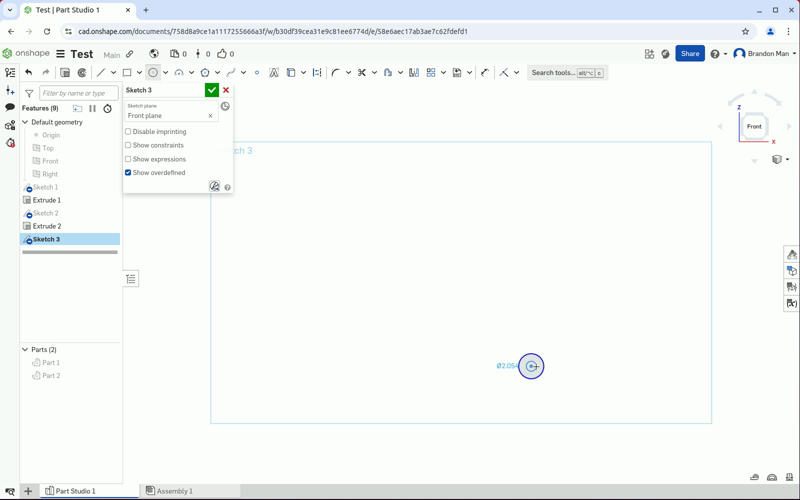
key(esc)
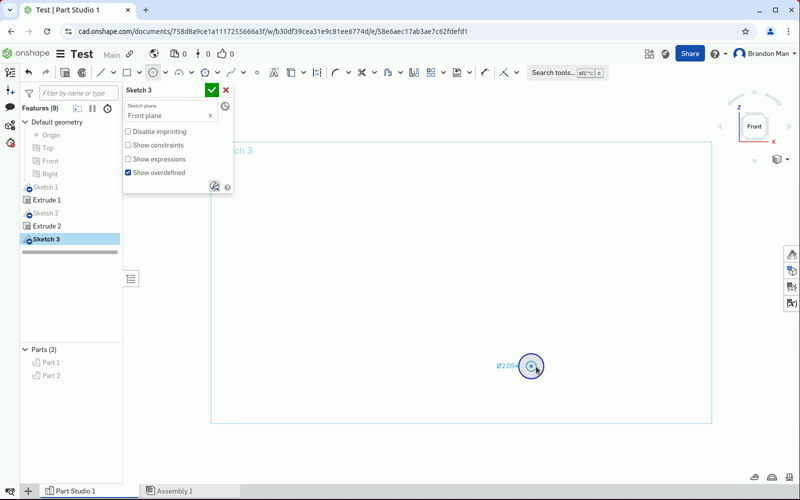
mouse_move(518, 367)
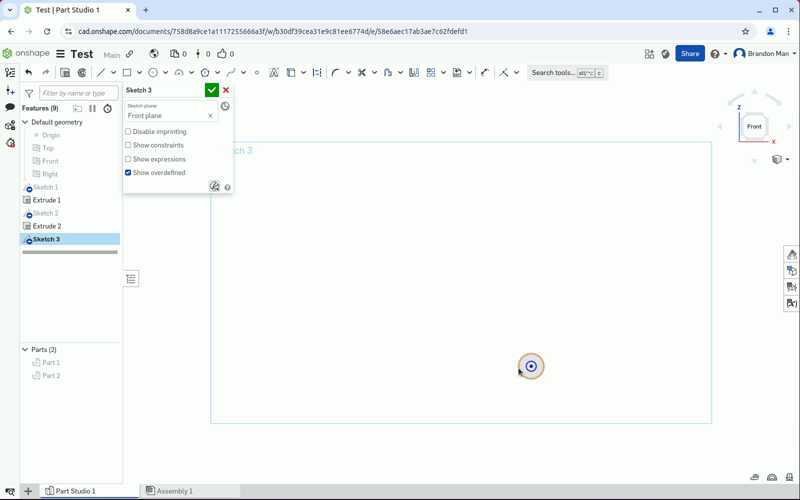
scroll(6)
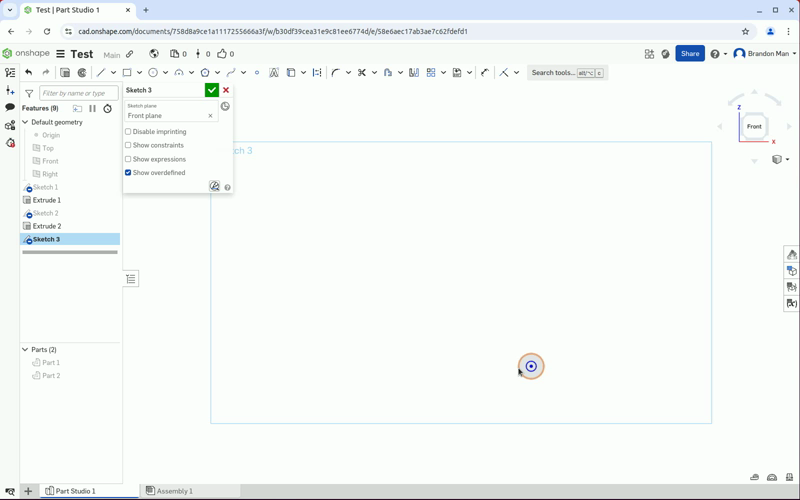
scroll(6)
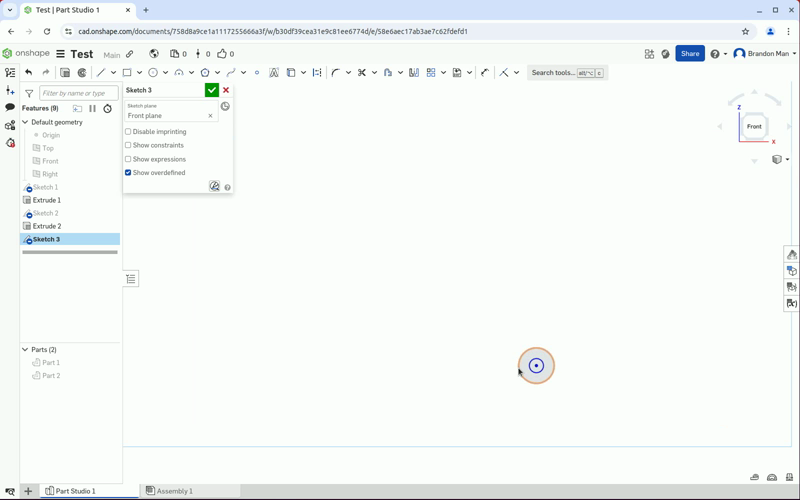
scroll(6)
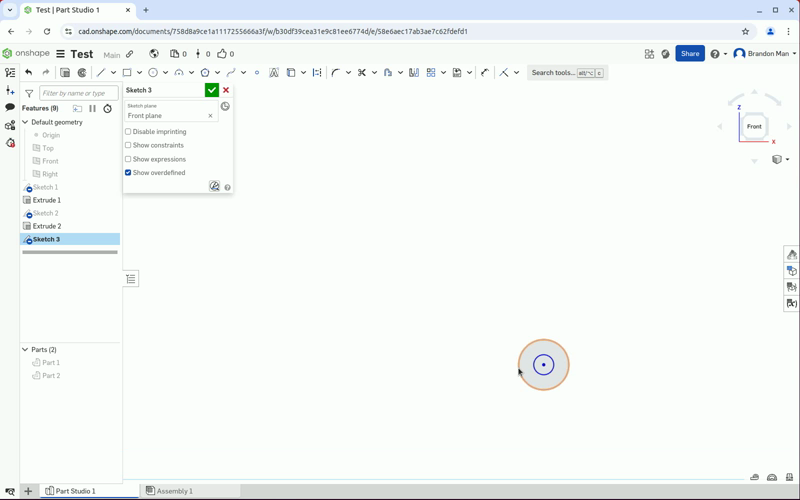
scroll(6)
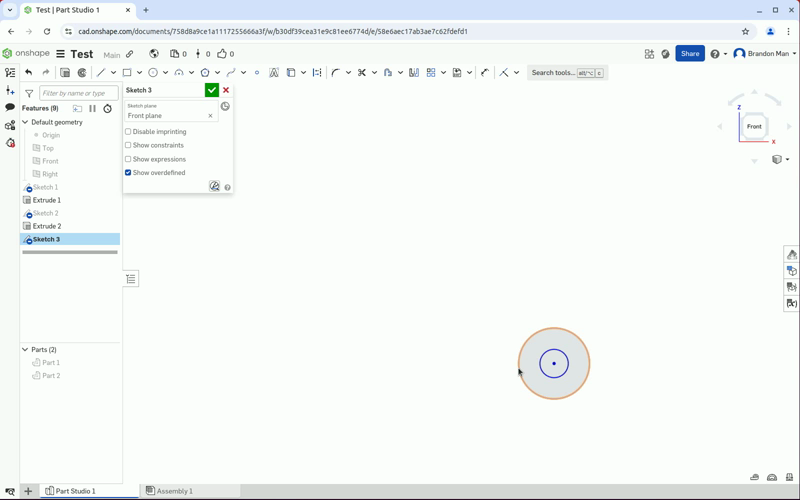
scroll(6)
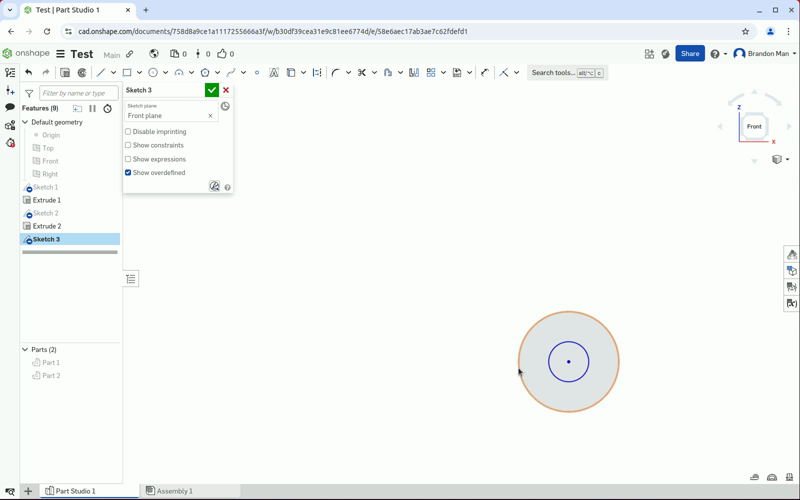
scroll(6)
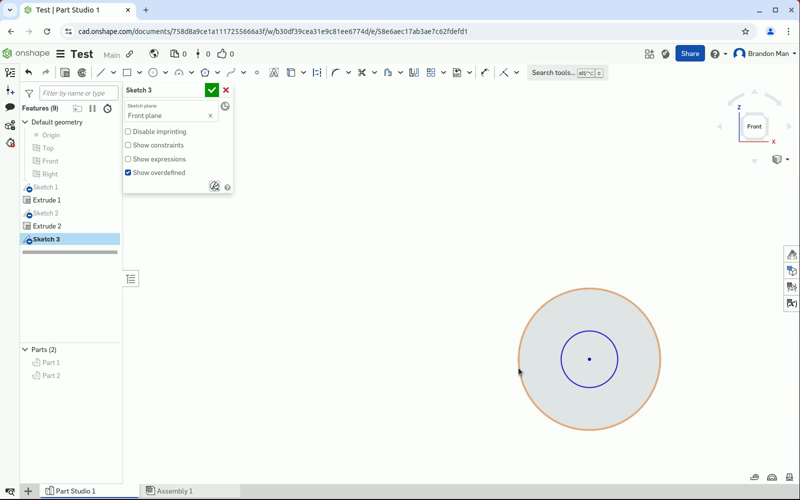
scroll(6)
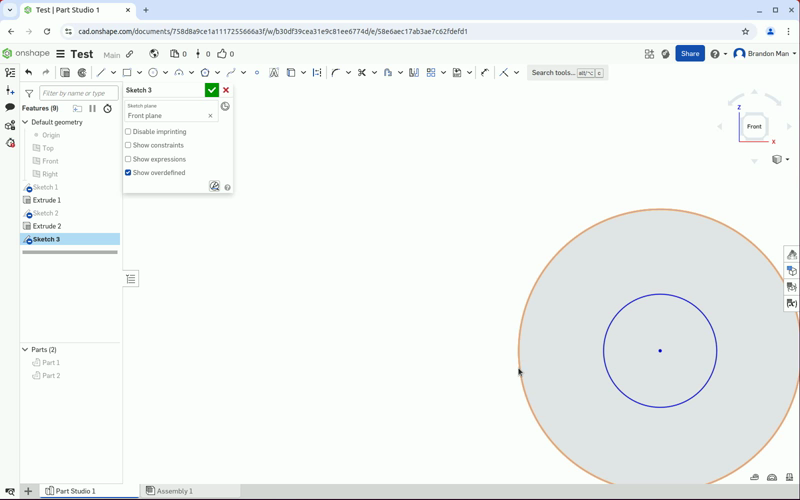
click(518, 367)
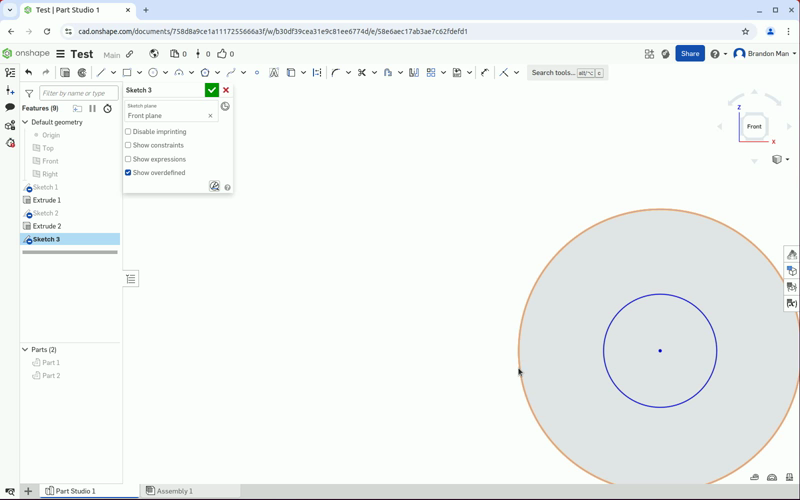
scroll(-6)
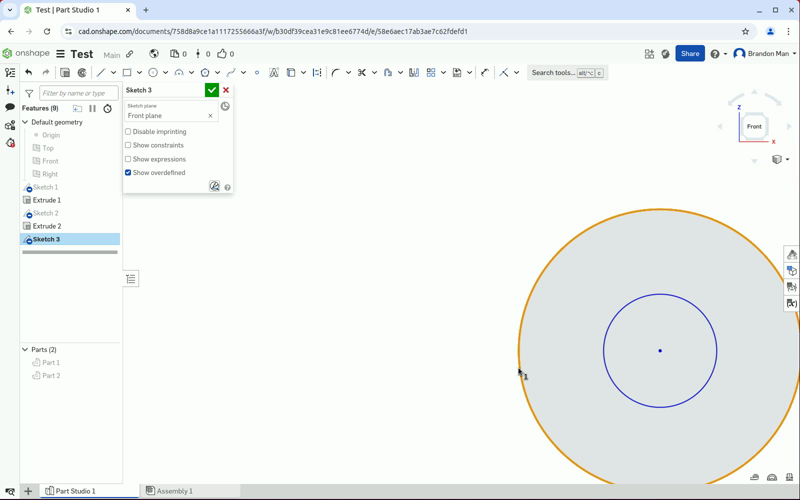
scroll(-6)
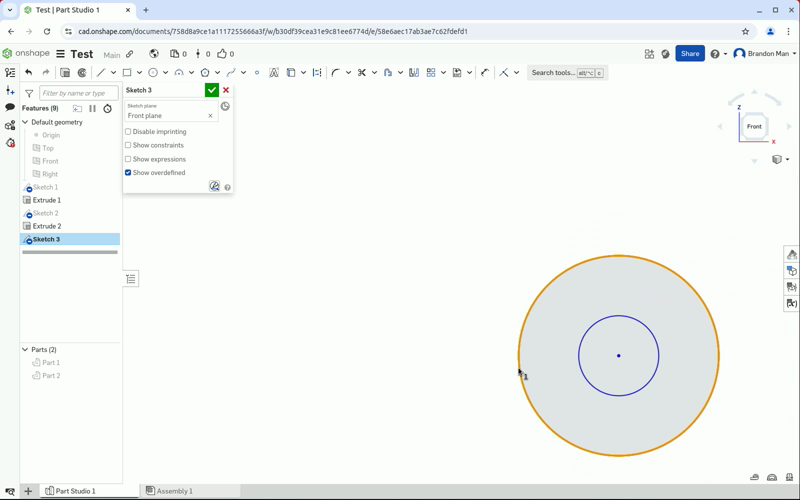
scroll(-6)
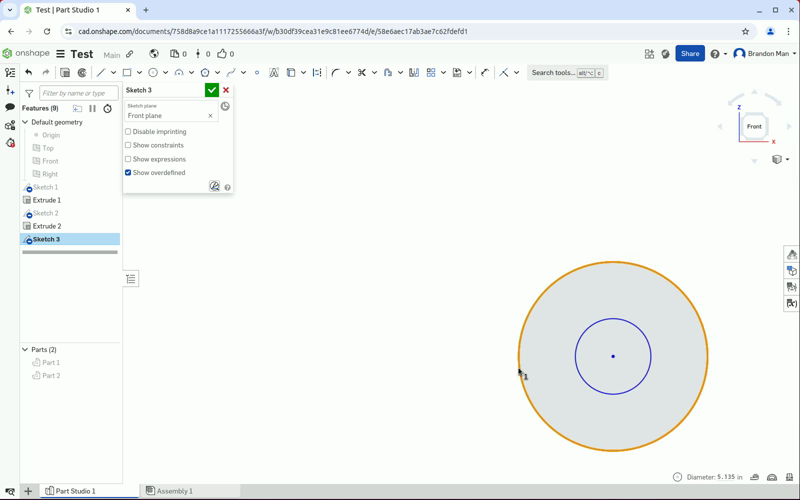
scroll(-6)
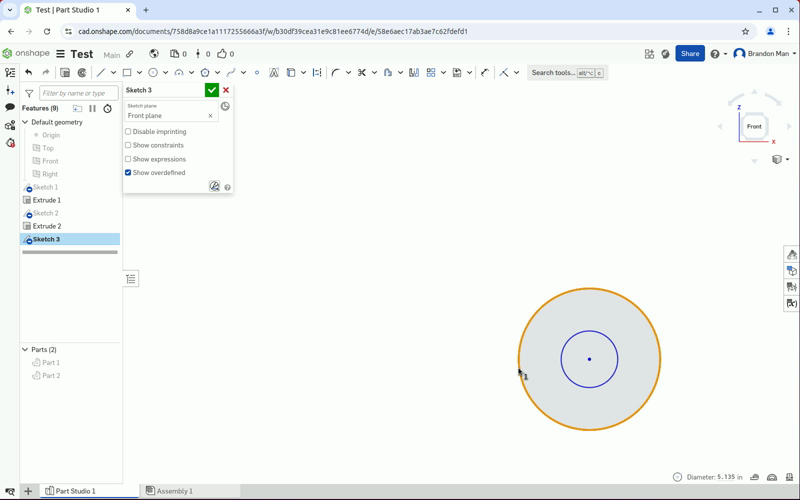
scroll(-6)
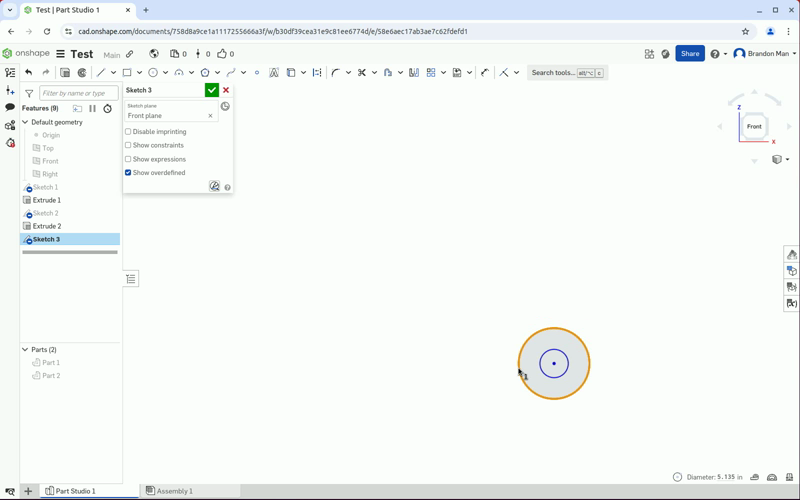
scroll(-6)
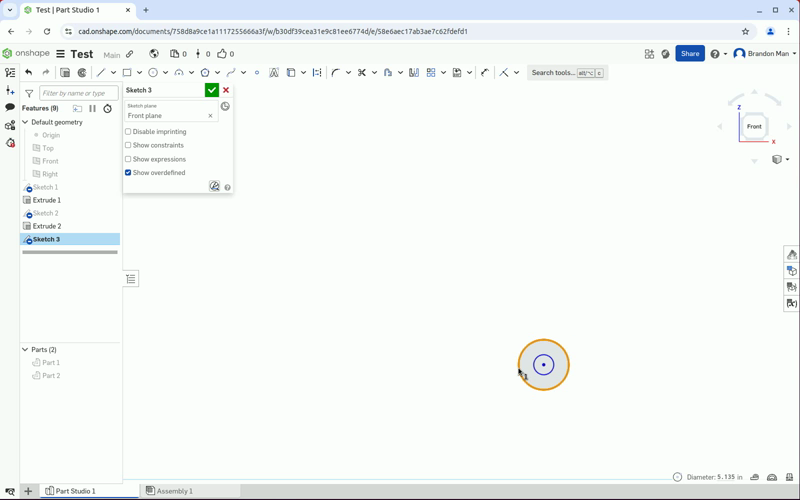
scroll(-6)
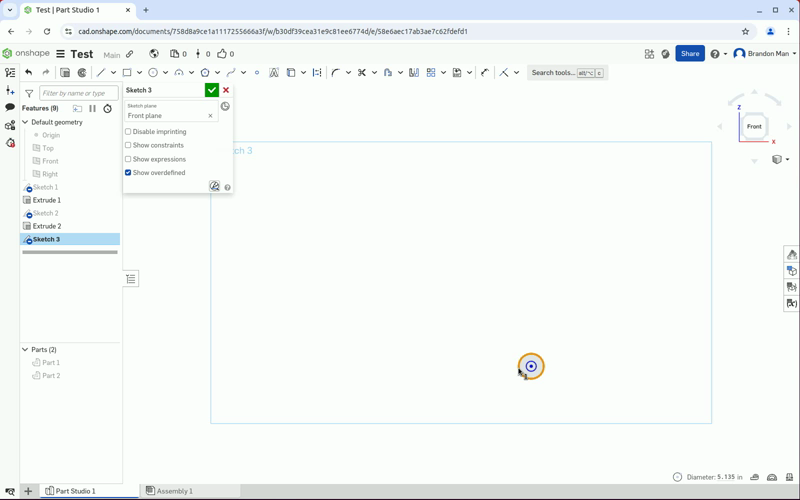
mouse_move(73, 352)
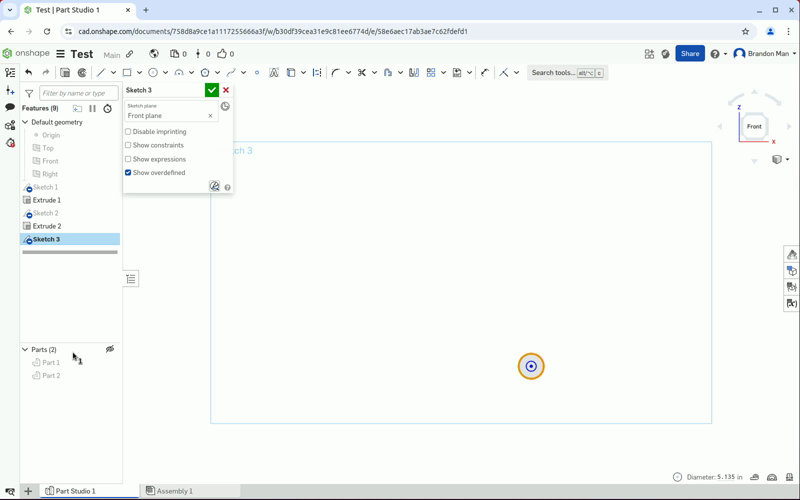
key(shift+y)
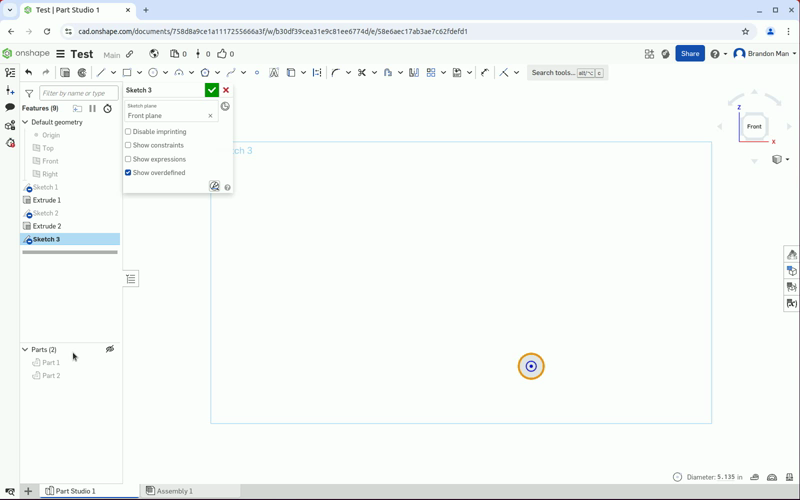
key(shift+e)
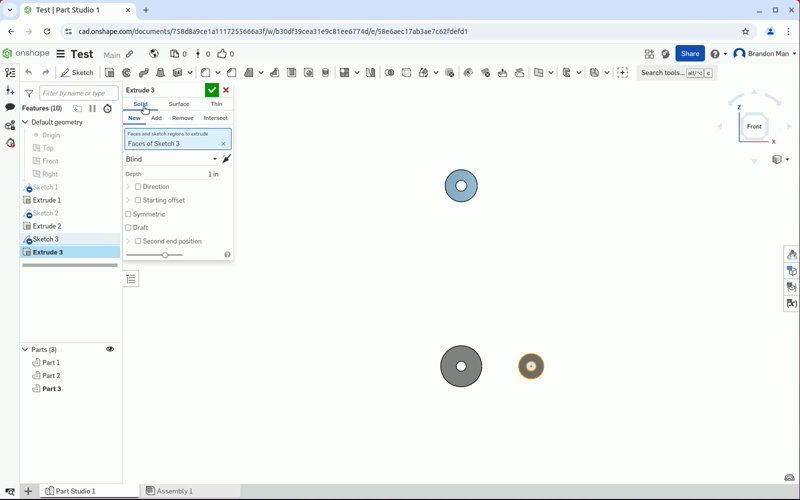
mouse_move(143, 106)
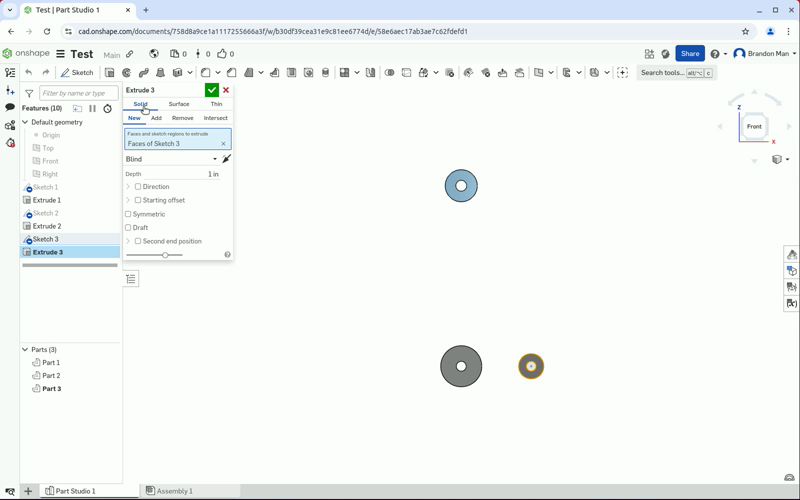
click(143, 106)
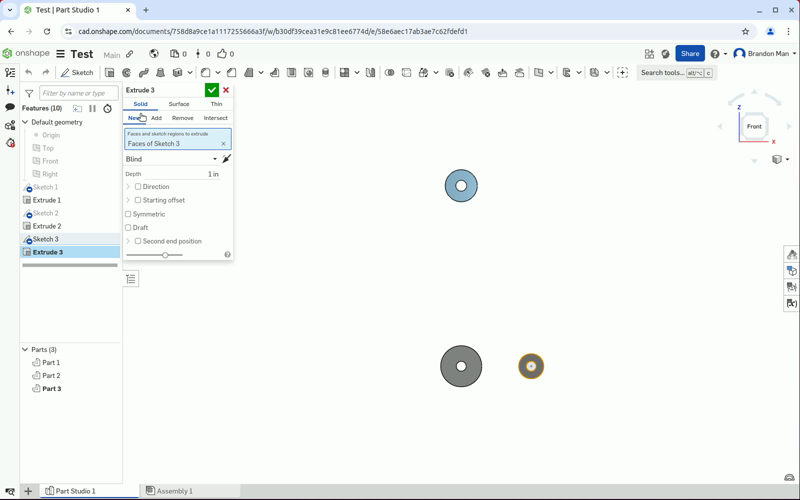
mouse_move(137, 120)
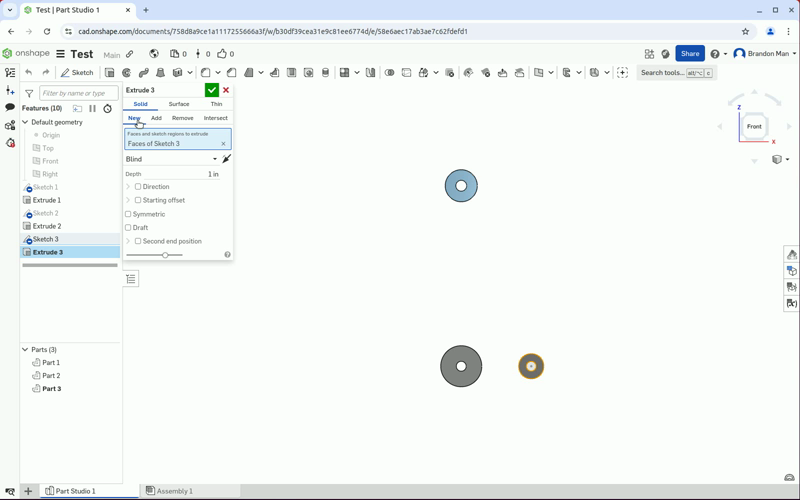
click(137, 120)
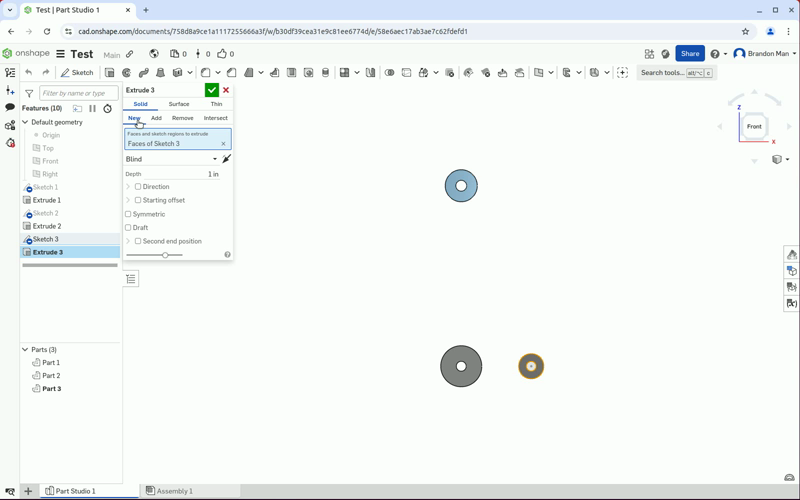
key(tab, 4)
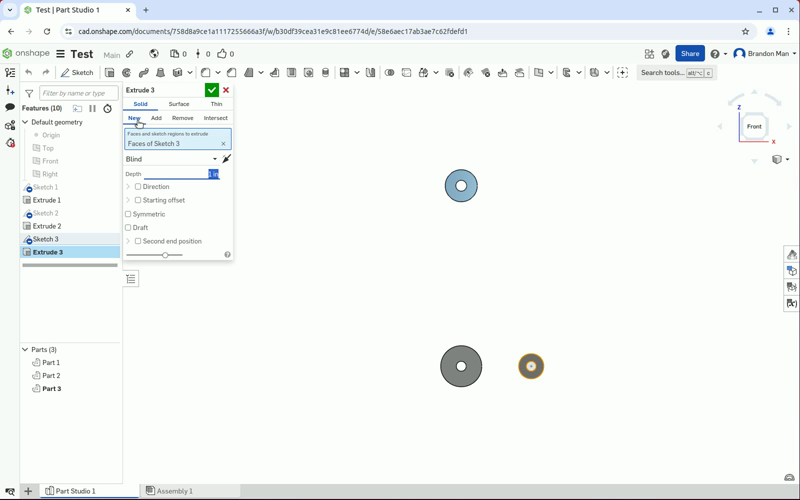
text(0.963)
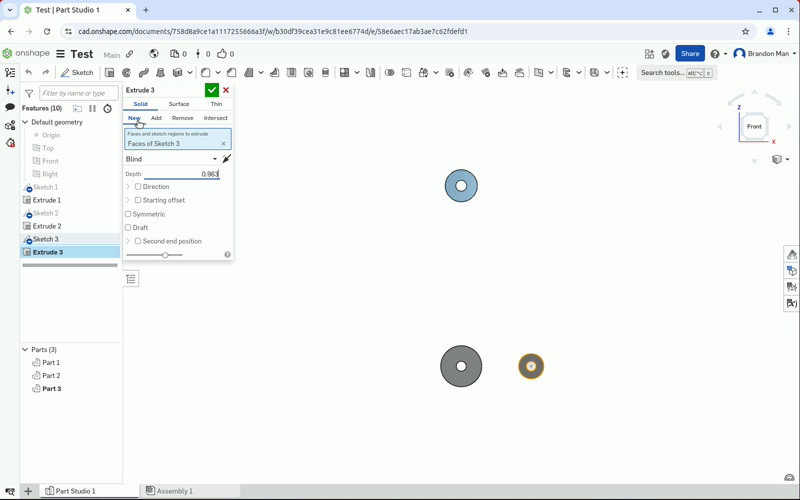
key(enter)
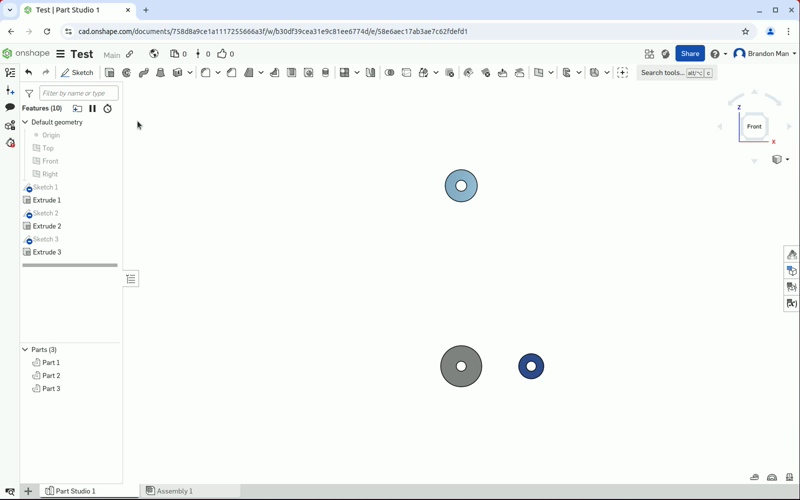
key(shift+h)
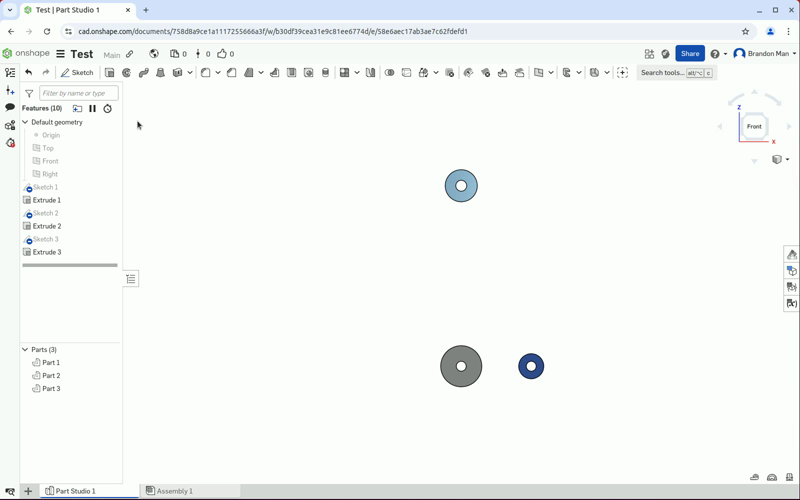
key(shift+h)
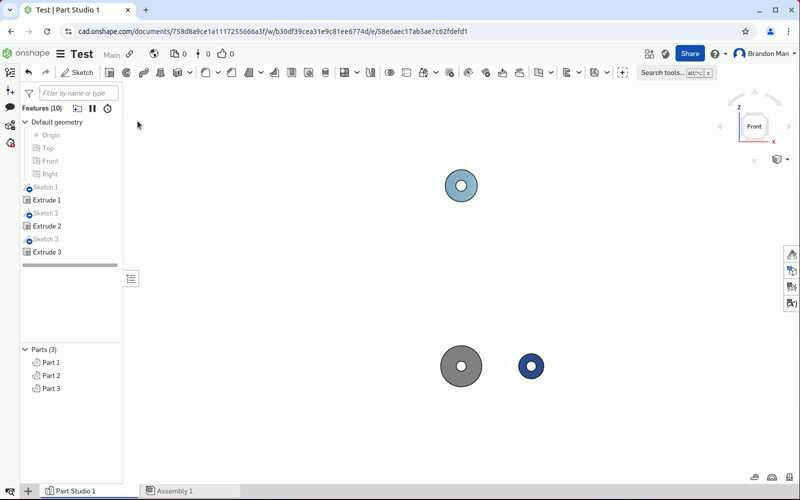
mouse_move(73, 189)
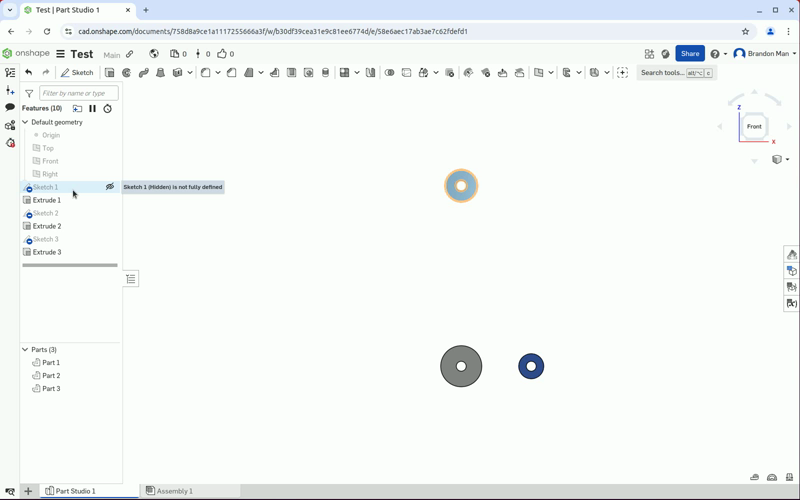
click(73, 189)
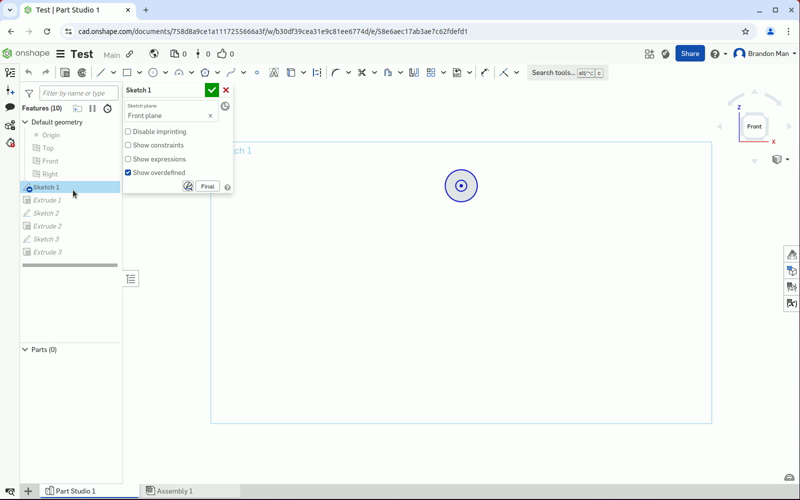
mouse_move(229, 92)
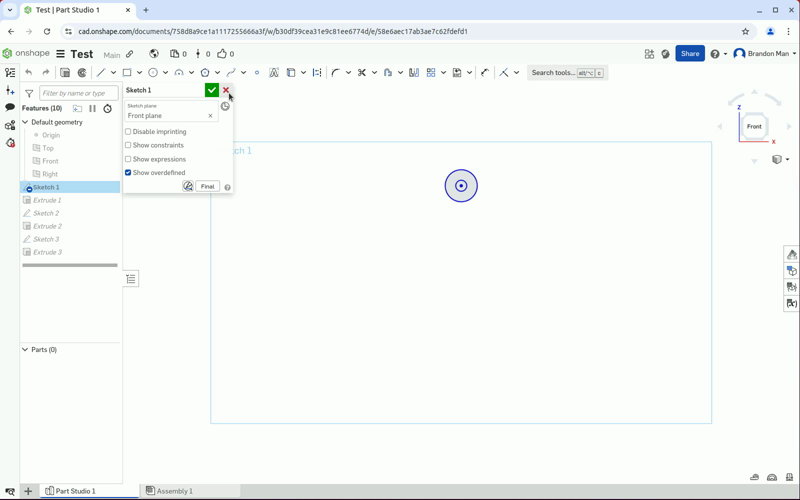
click(229, 92)
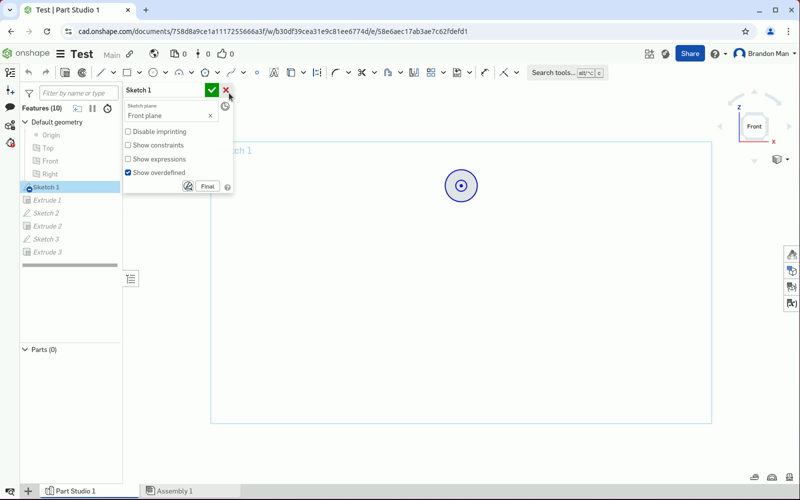
key(shift+s)
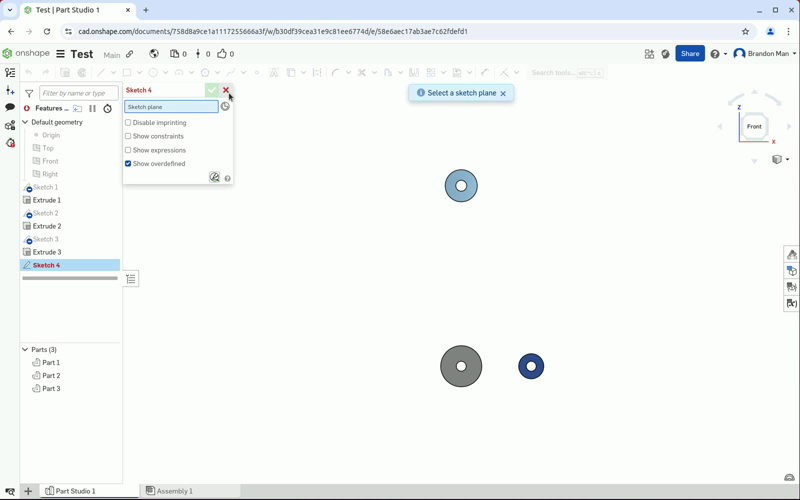
mouse_move(73, 163)
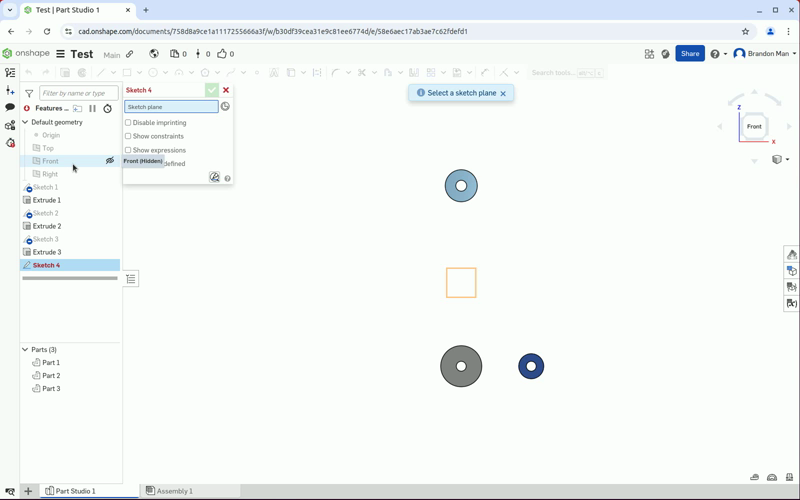
click(73, 163)
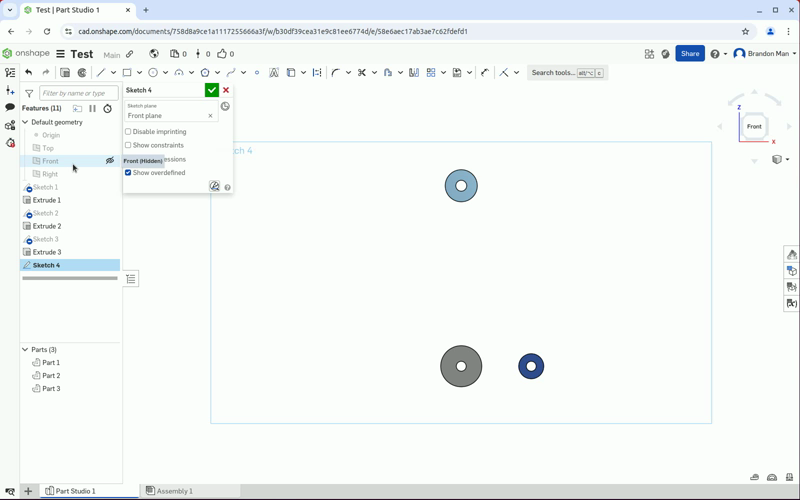
mouse_move(73, 352)
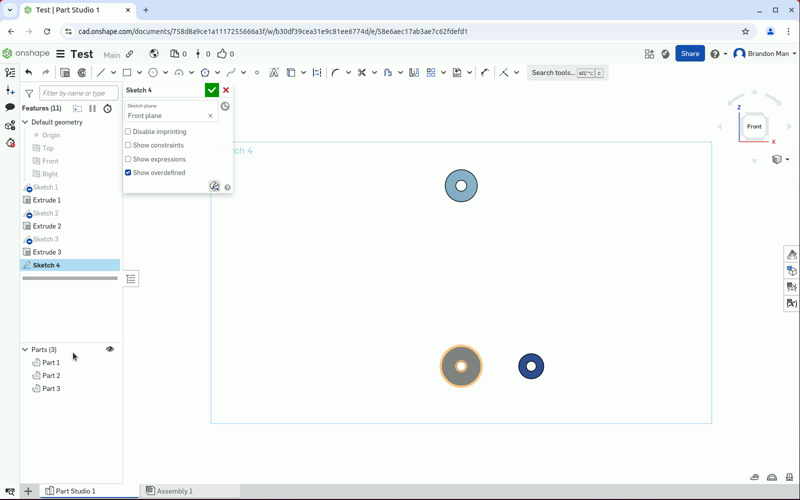
key(y)
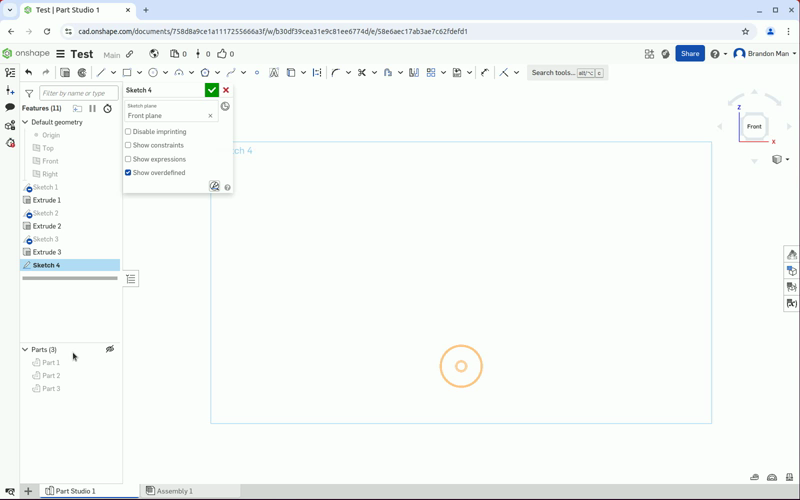
key(a)
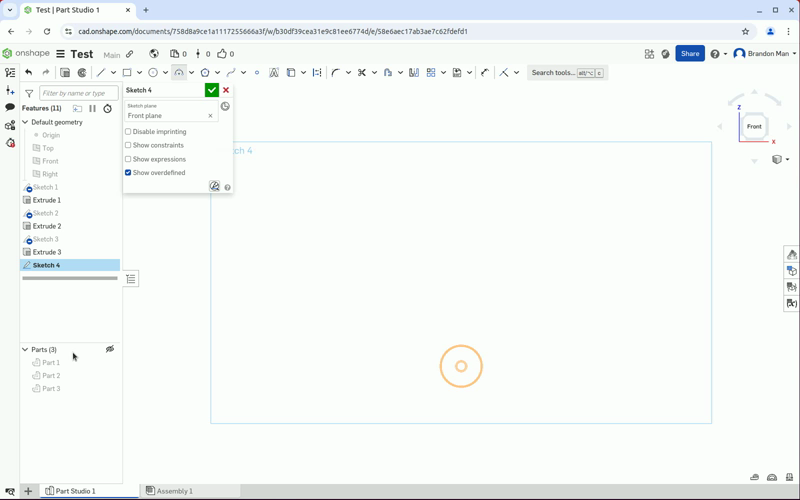
key_down(shift)
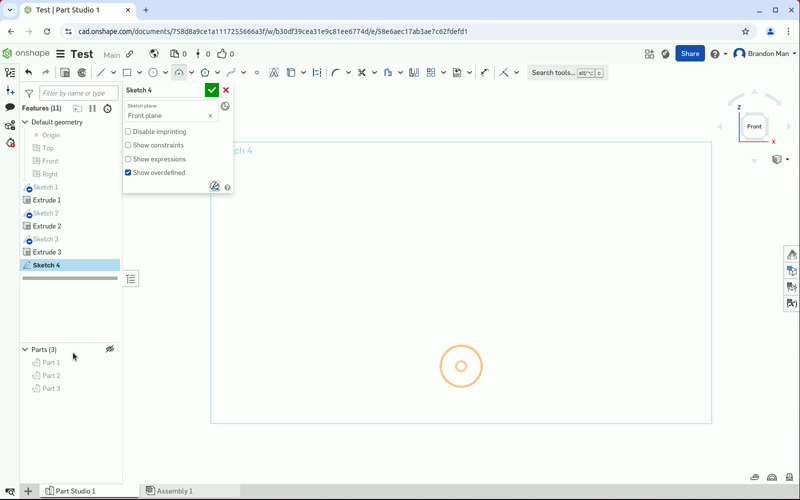
mouse_move(436, 261)
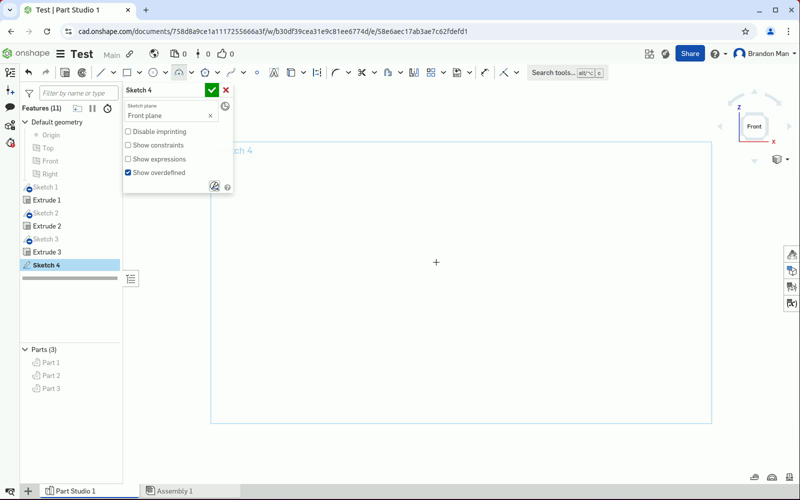
click(436, 261)
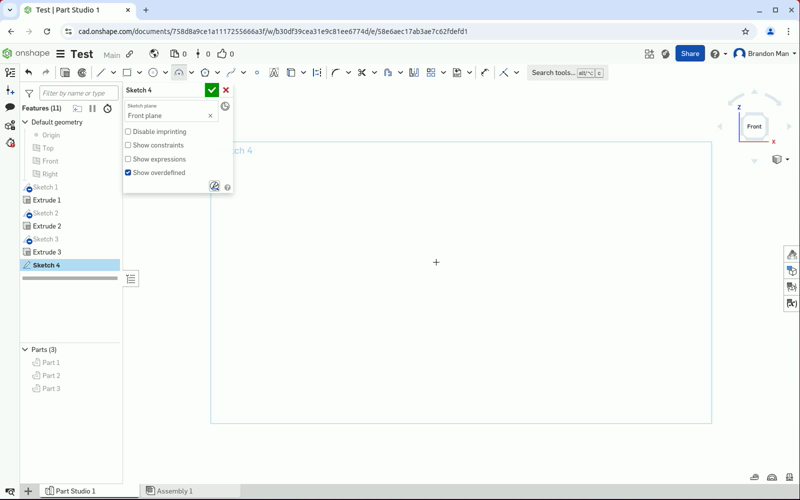
key_up(shift)
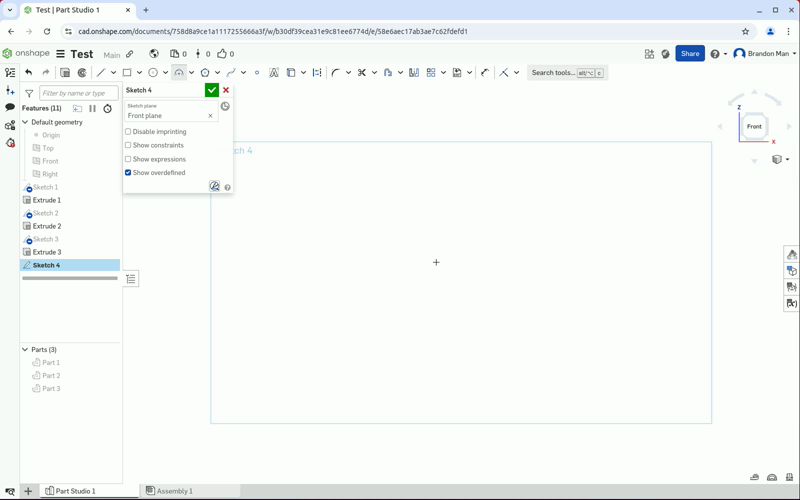
key_down(shift)
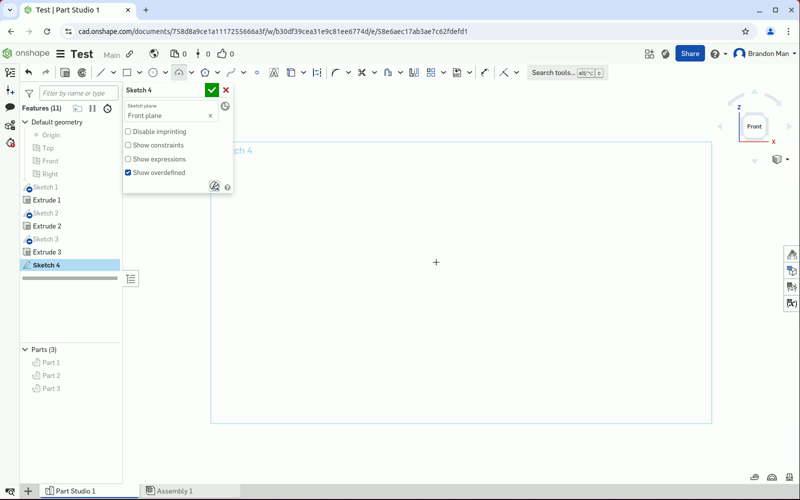
mouse_move(486, 261)
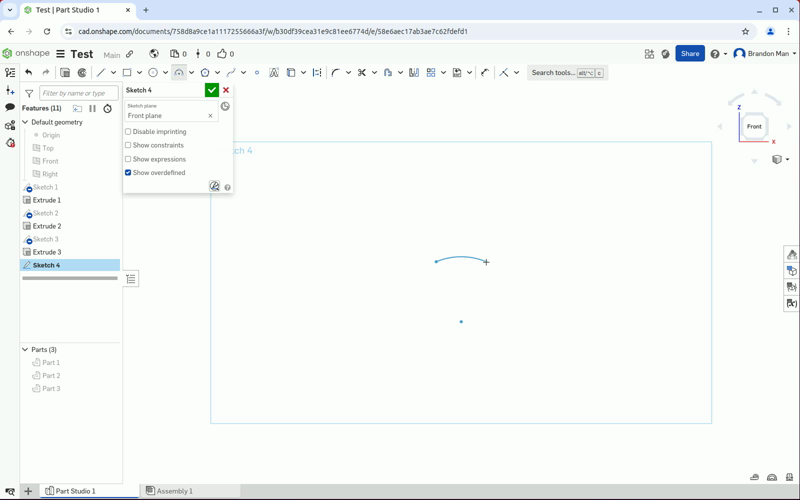
click(486, 261)
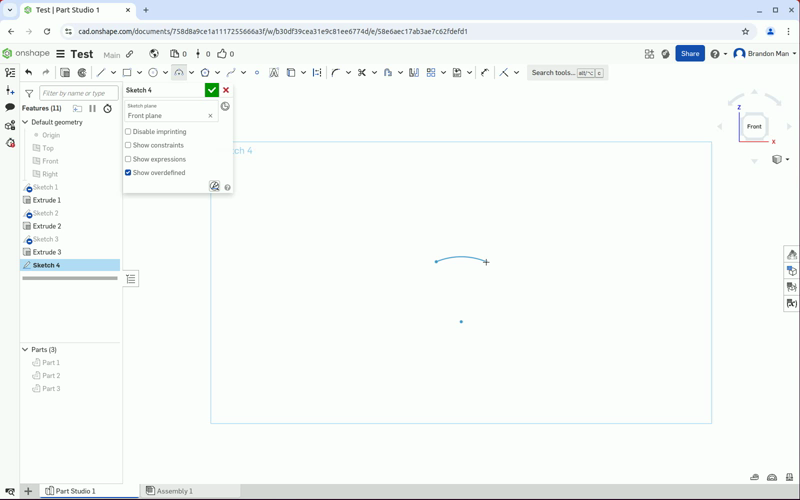
mouse_move(461, 239)
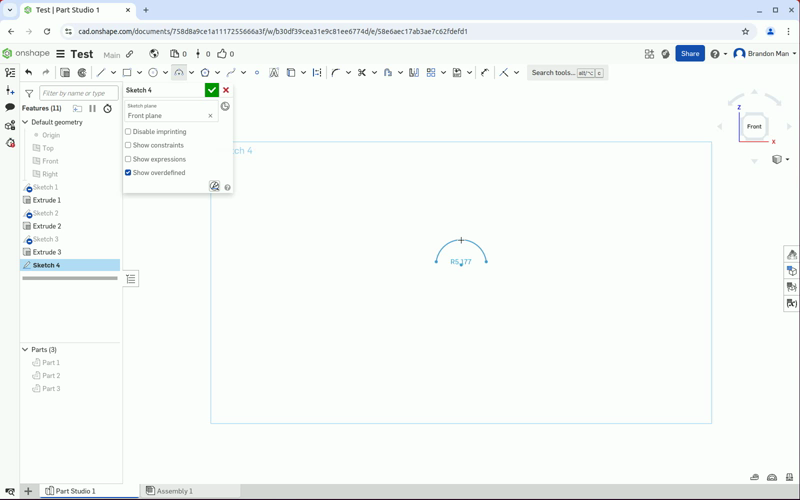
click(461, 239)
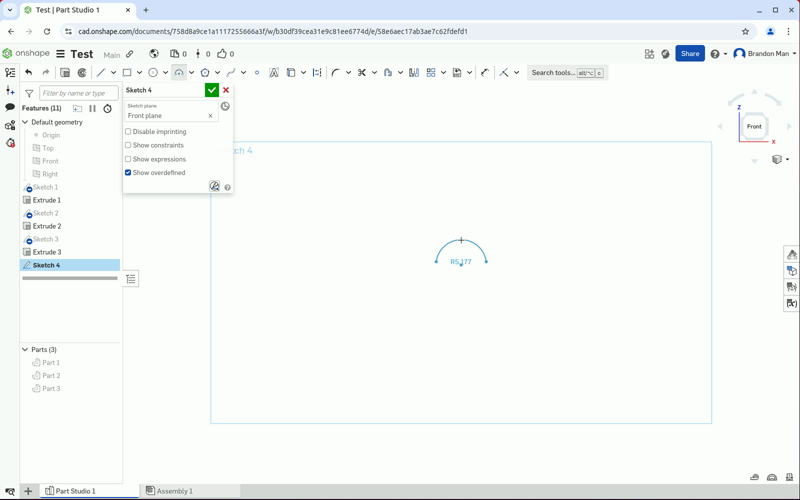
key_up(shift)
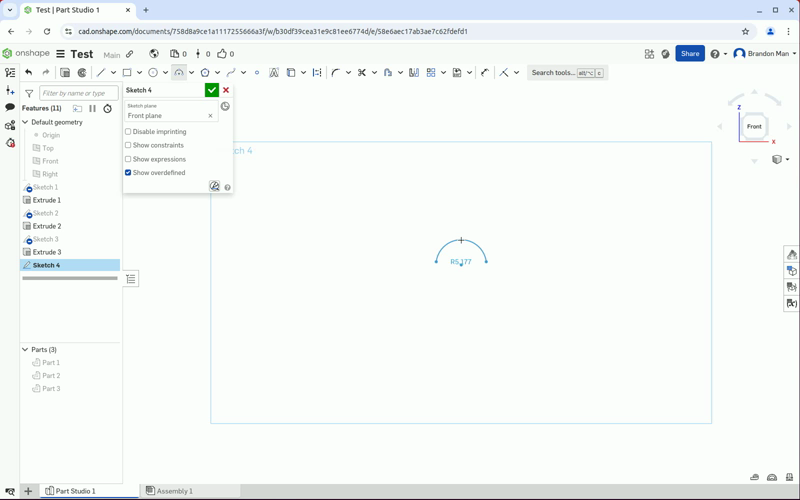
key(esc)
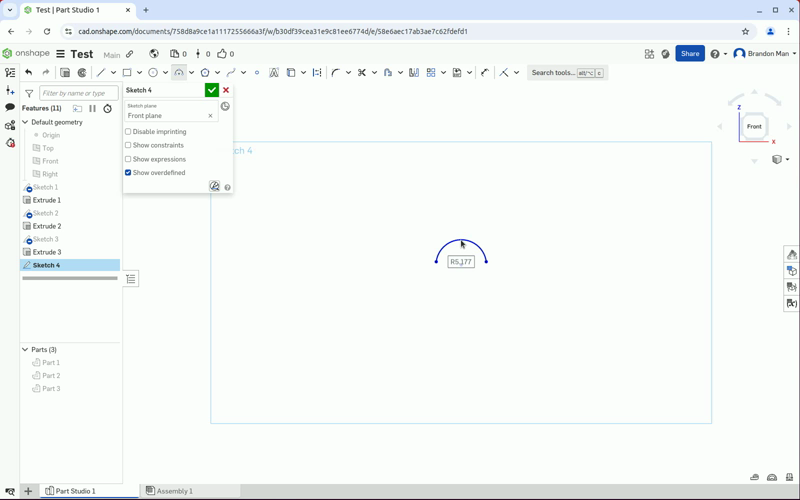
key(l)
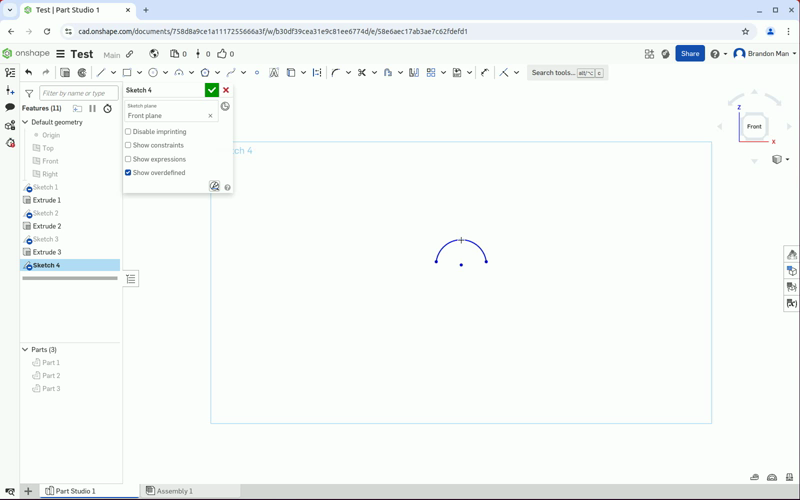
mouse_move(486, 261)
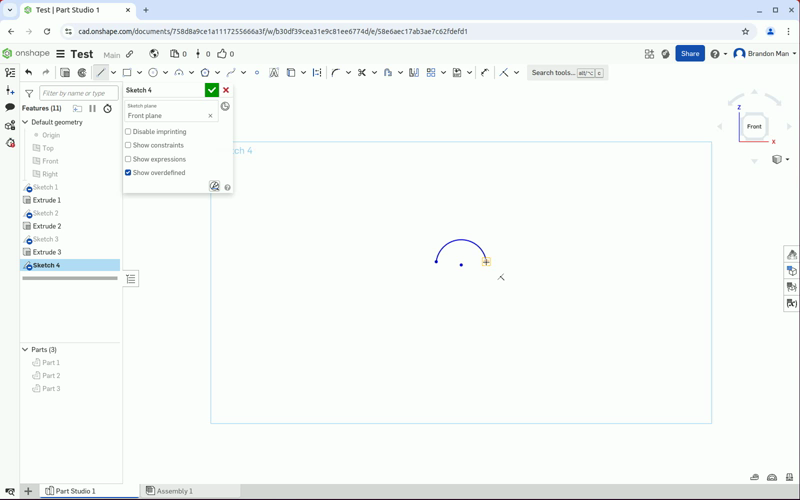
click(486, 261)
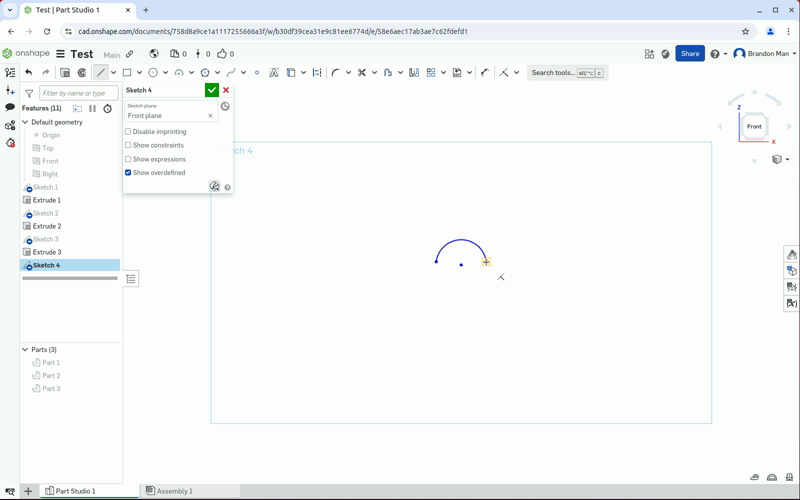
key_down(shift)
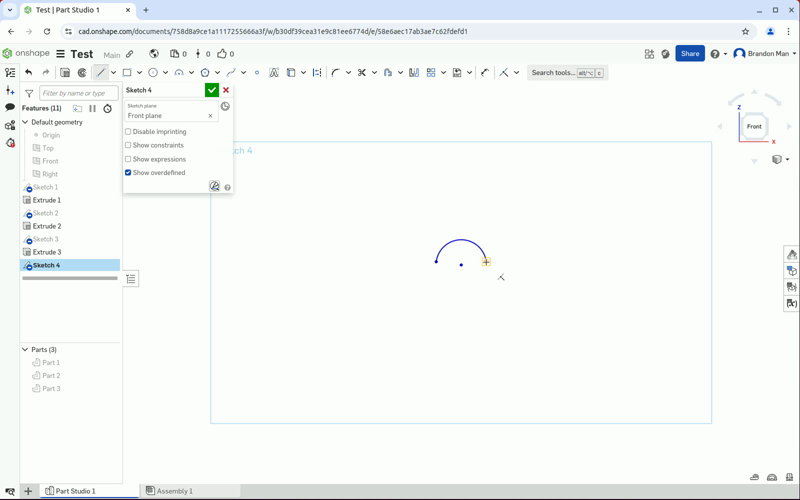
mouse_move(476, 183)
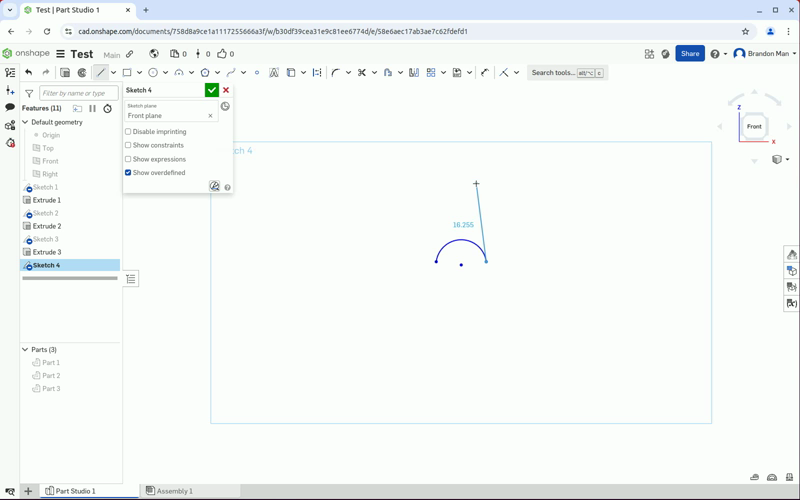
click(476, 183)
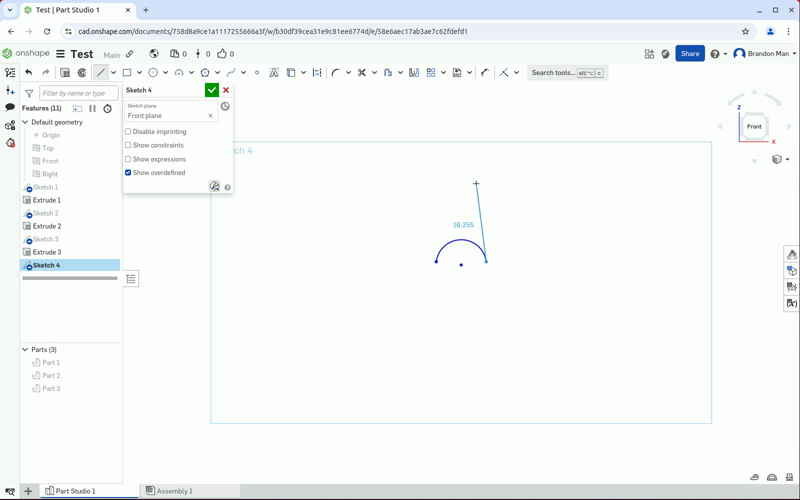
key_up(shift)
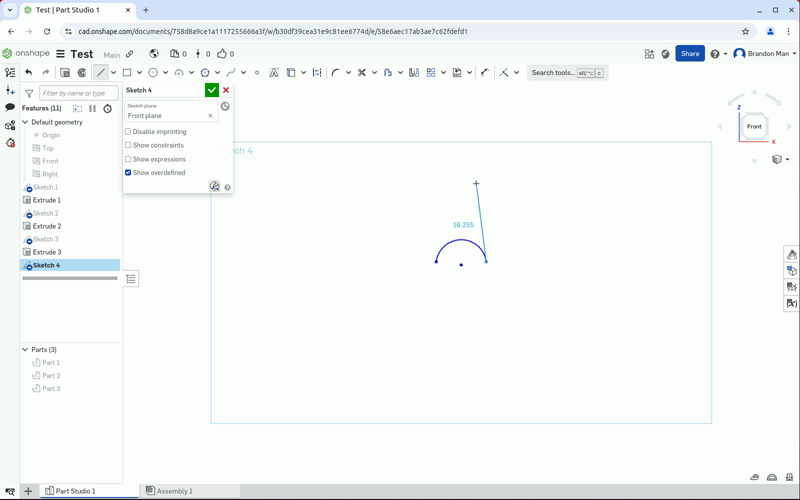
key(esc)
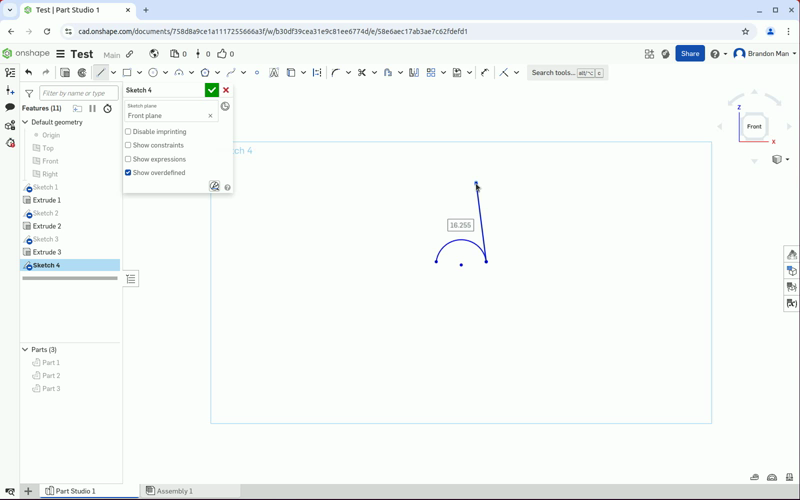
key(a)
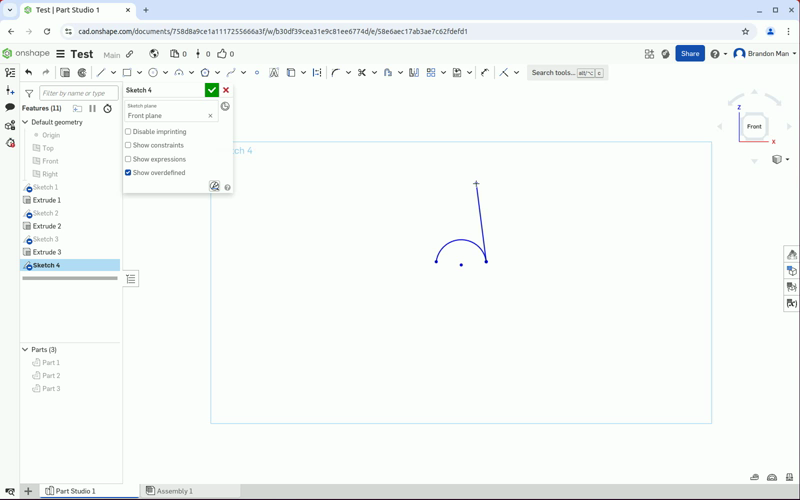
mouse_move(476, 183)
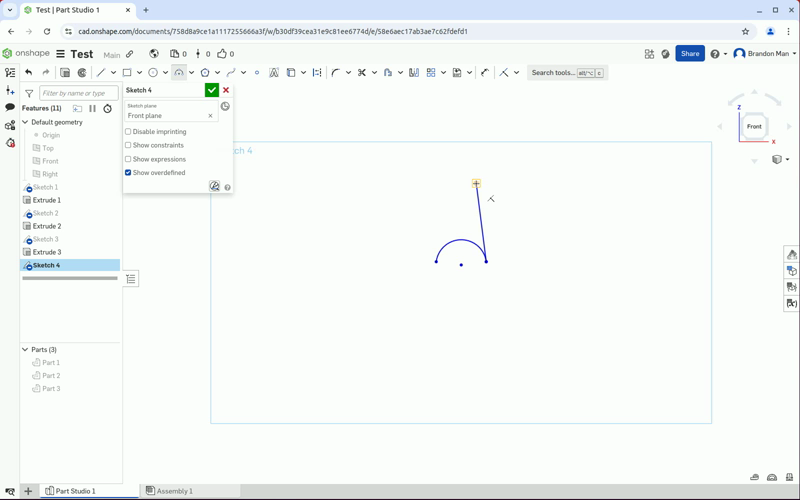
click(476, 183)
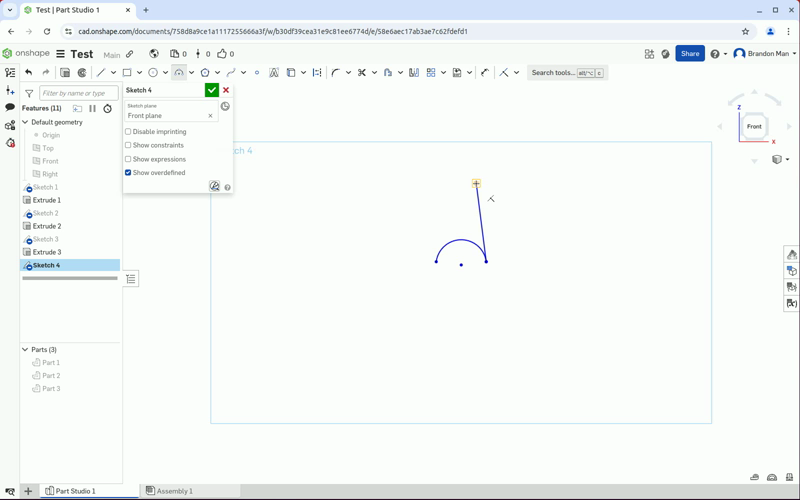
key_down(shift)
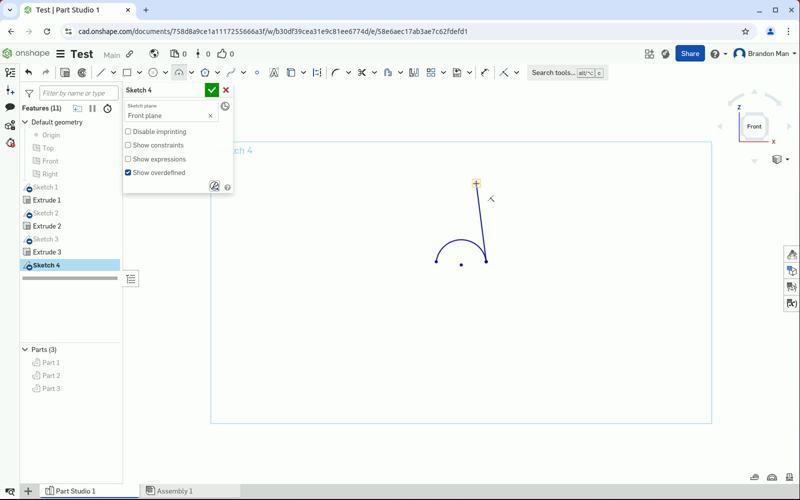
mouse_move(446, 183)
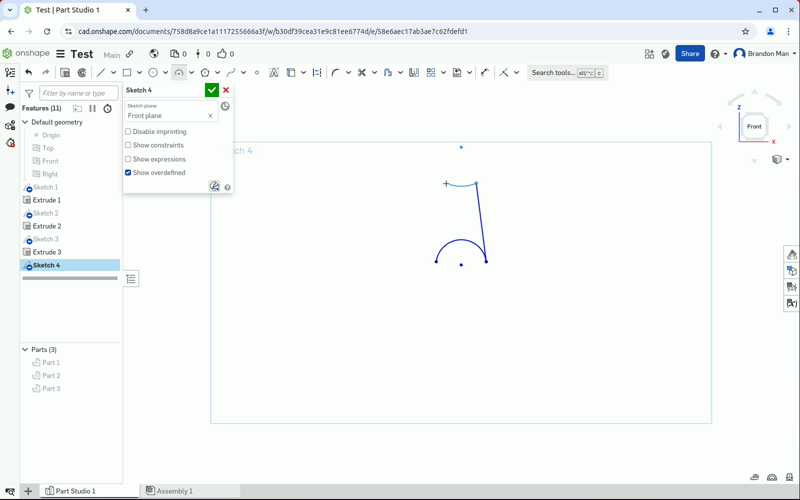
click(446, 183)
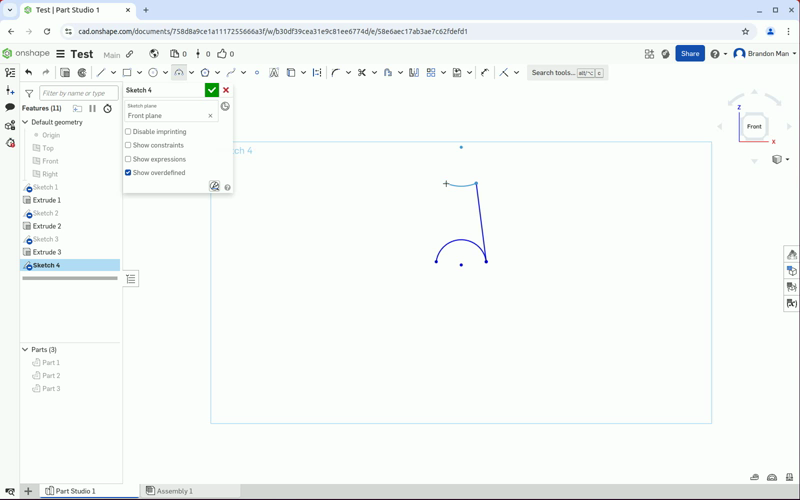
mouse_move(461, 199)
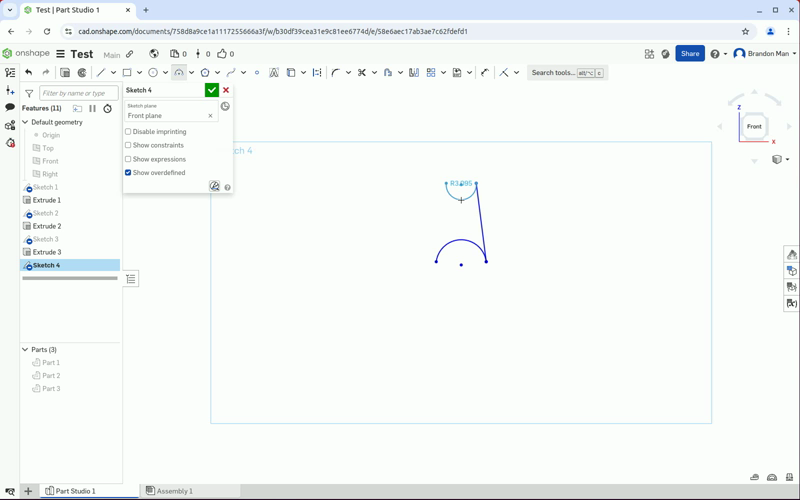
click(461, 199)
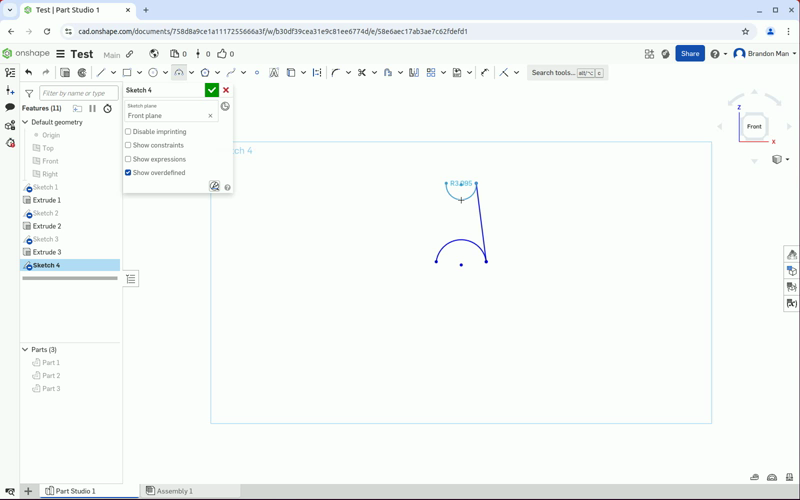
key_up(shift)
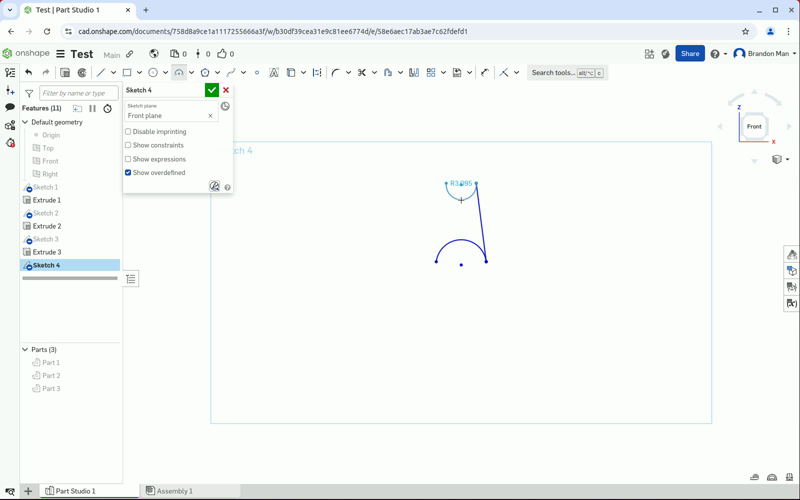
key(esc)
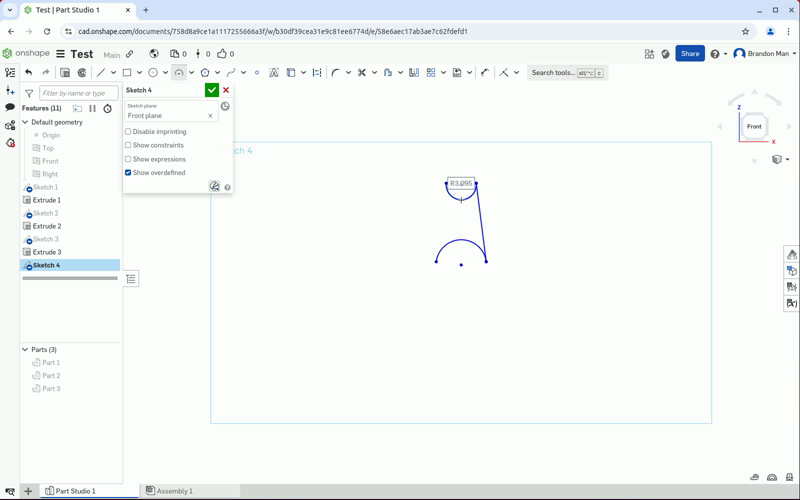
key(l)
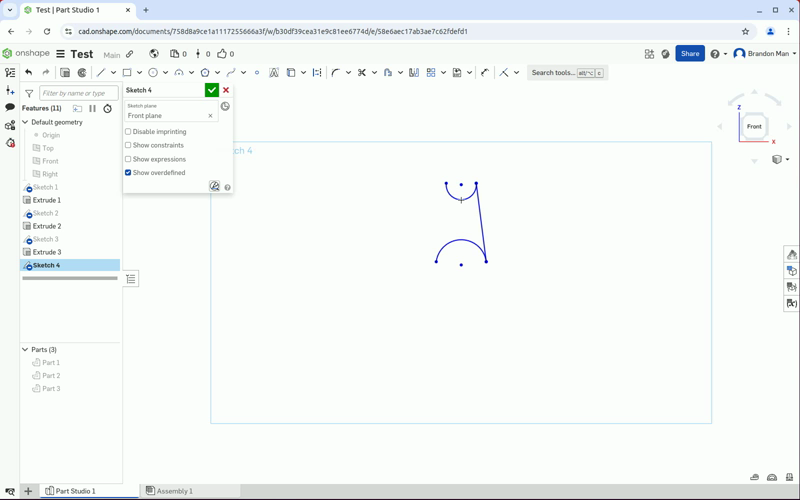
mouse_move(446, 183)
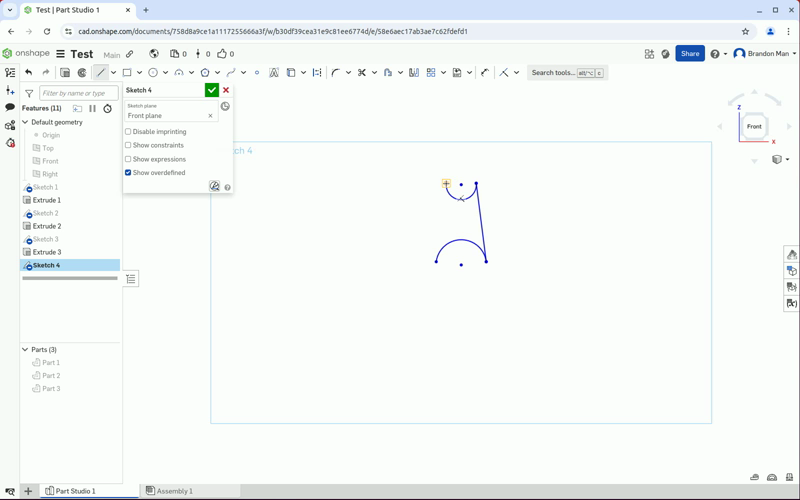
click(446, 183)
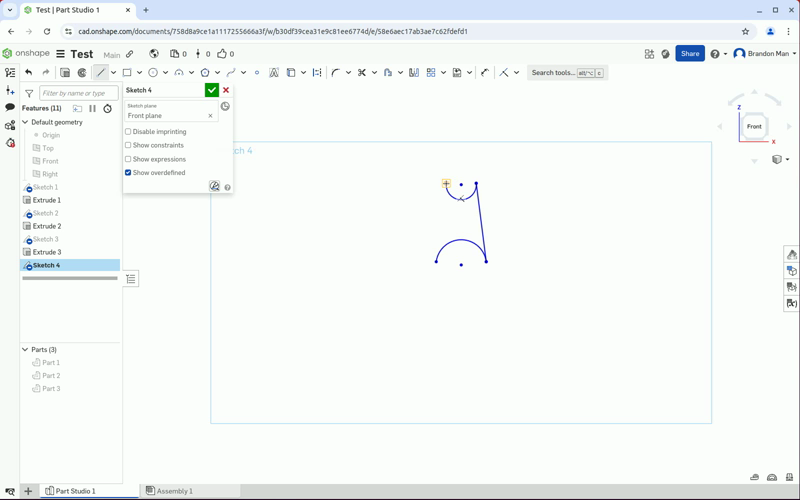
key_down(shift)
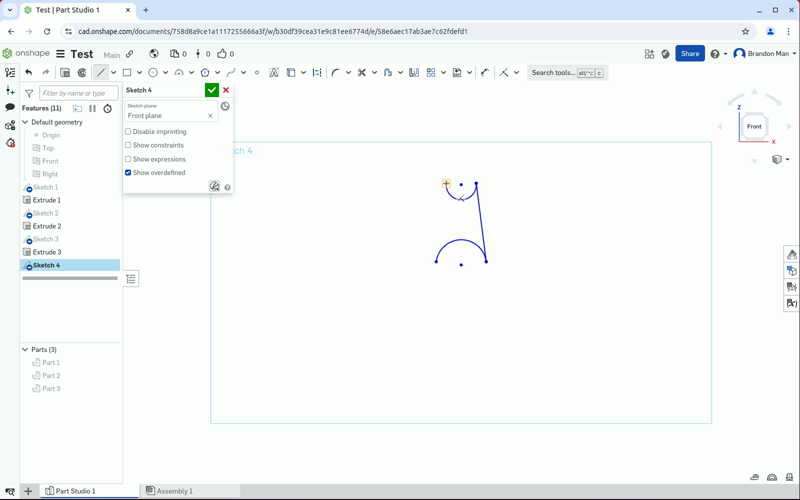
mouse_move(436, 261)
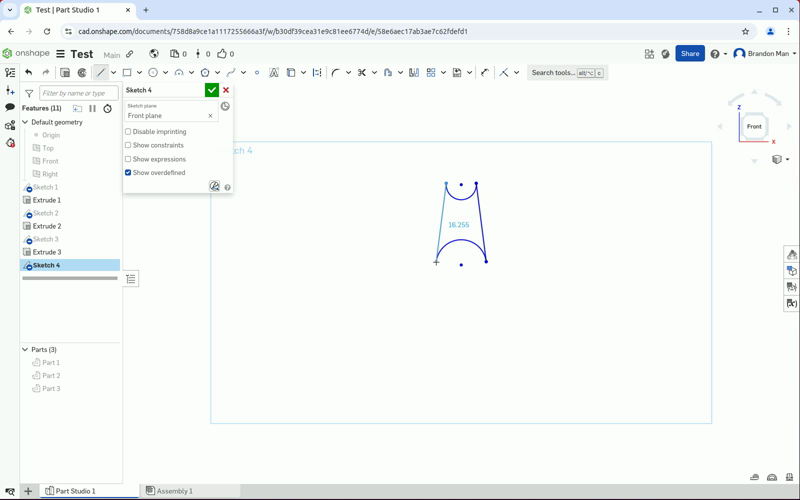
key_up(shift)
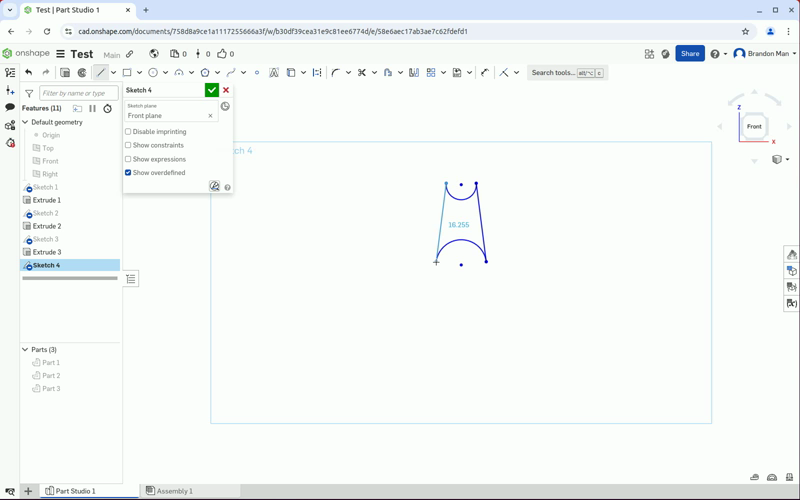
click(436, 261)
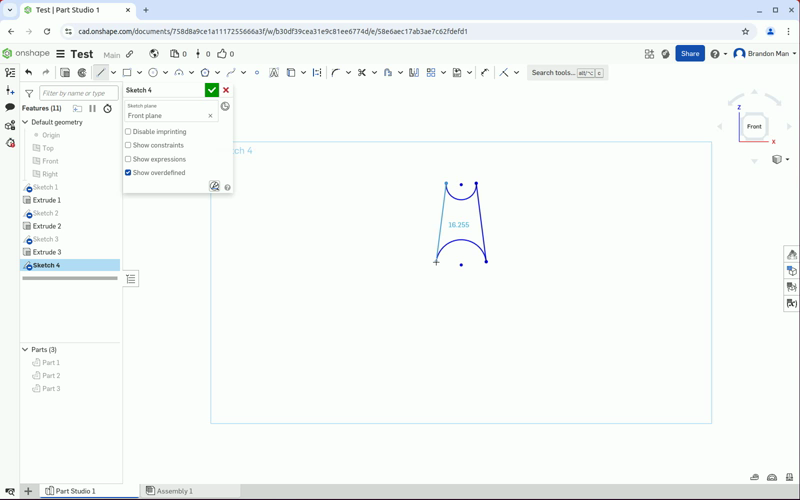
key(esc)
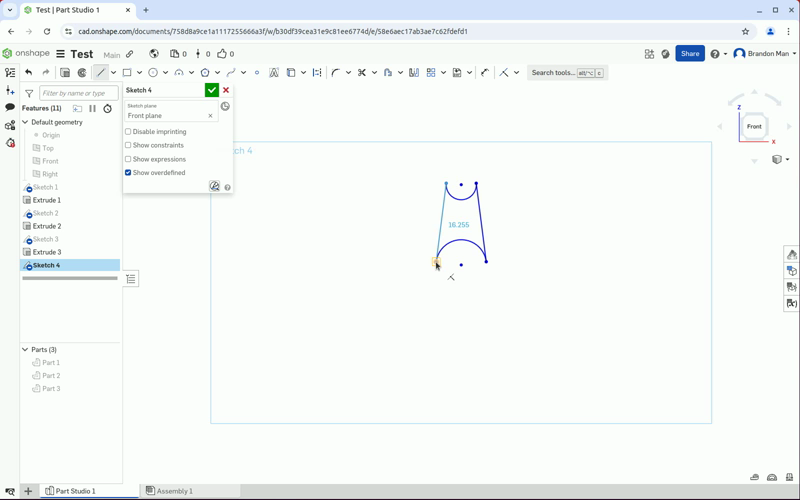
key(c)
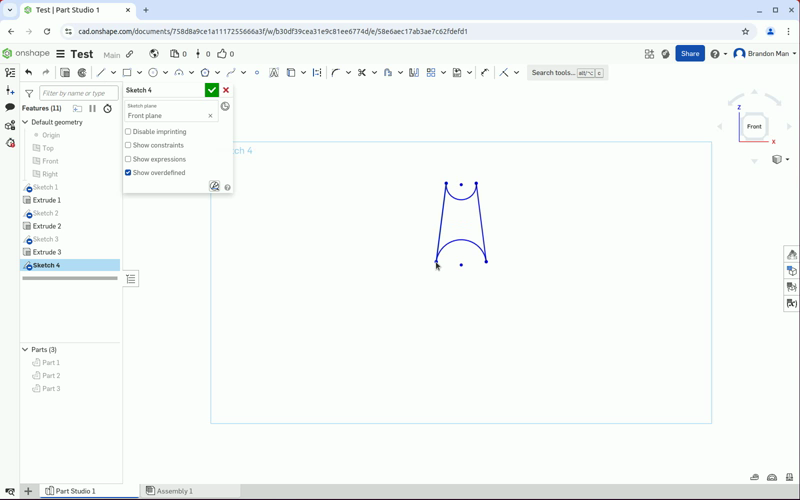
key_down(shift)
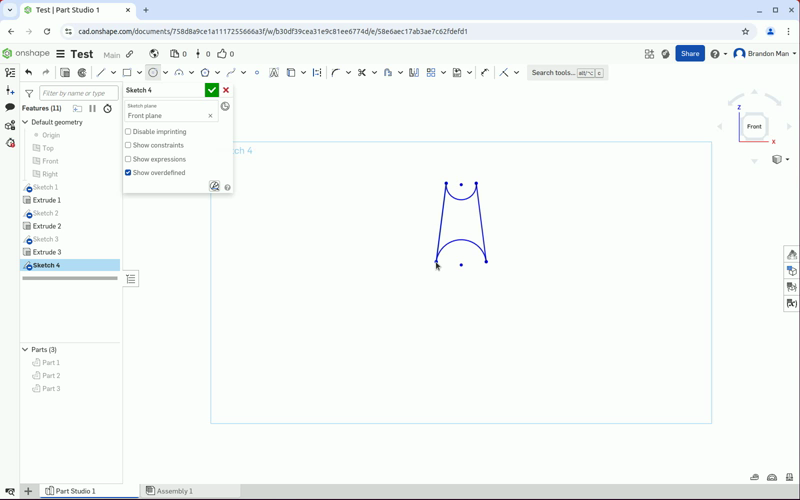
mouse_move(452, 207)
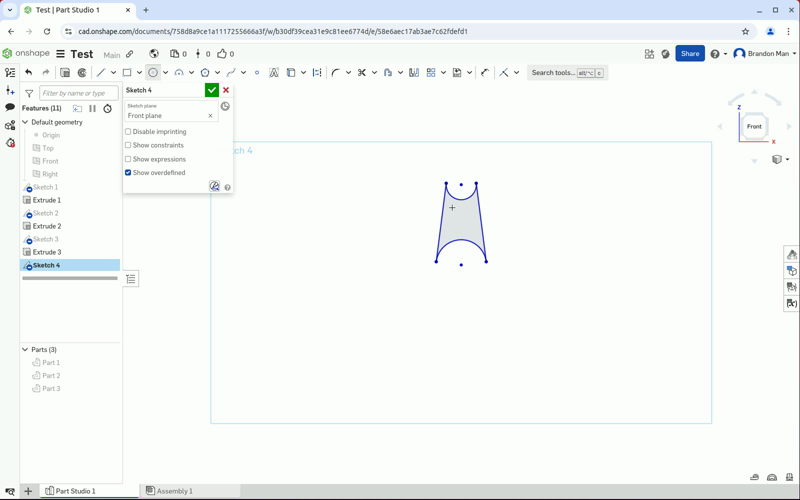
click(452, 207)
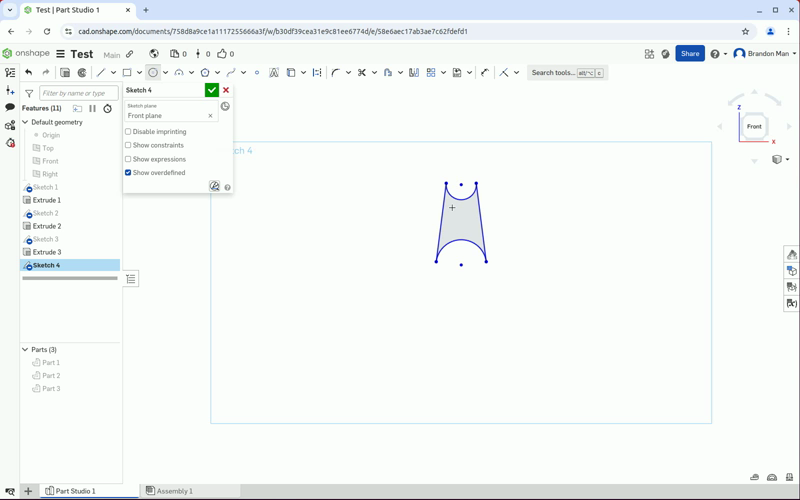
key_up(shift)
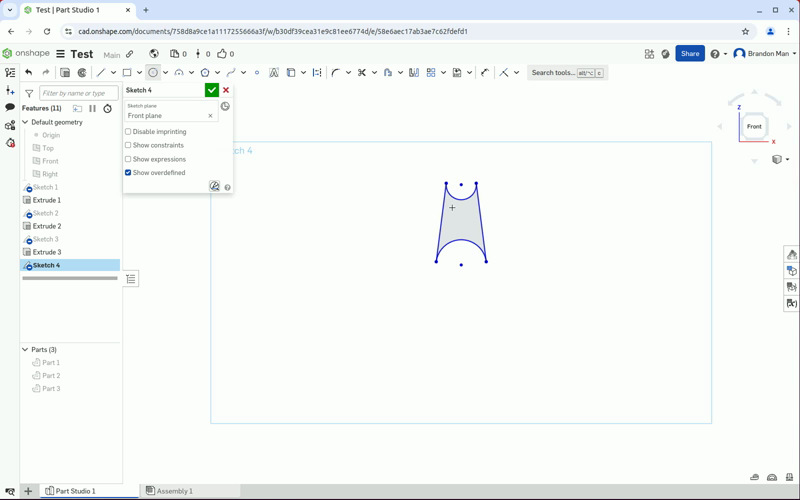
mouse_move(457, 207)
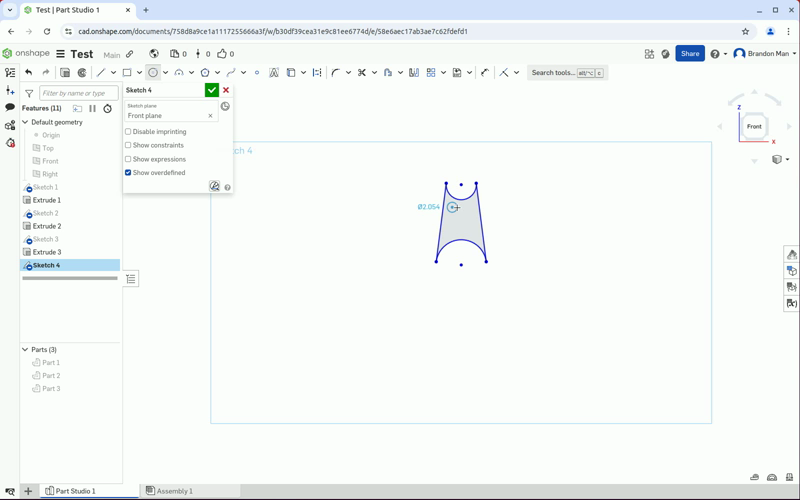
click(457, 207)
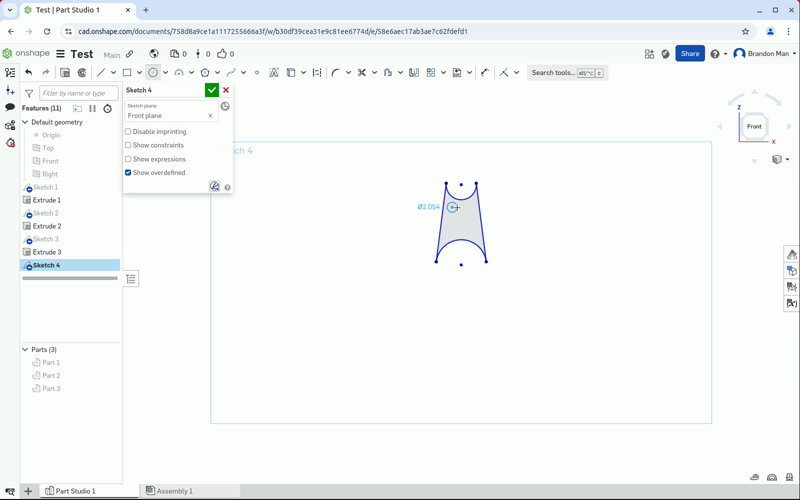
key(esc)
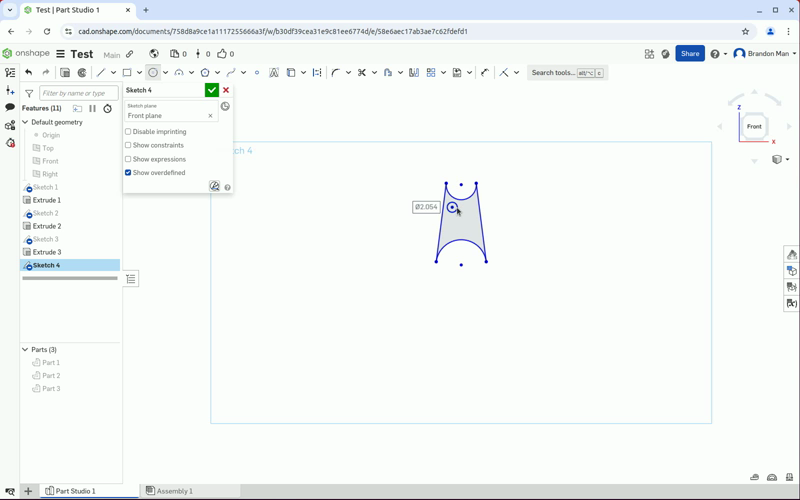
mouse_move(448, 194)
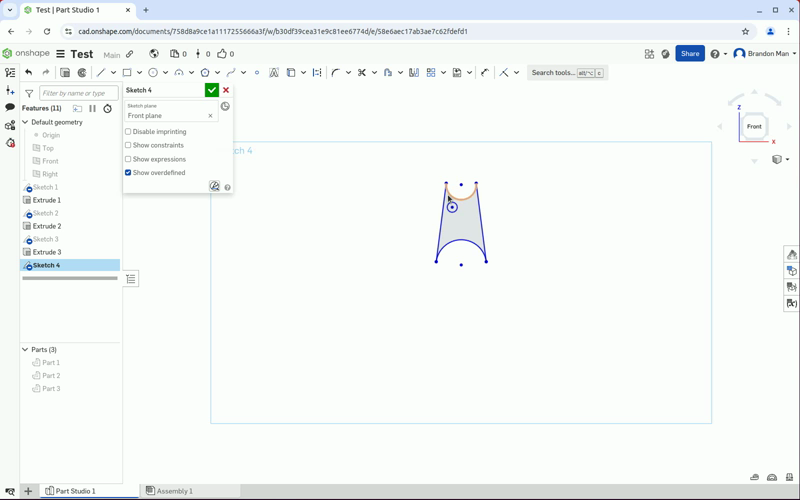
click(448, 194)
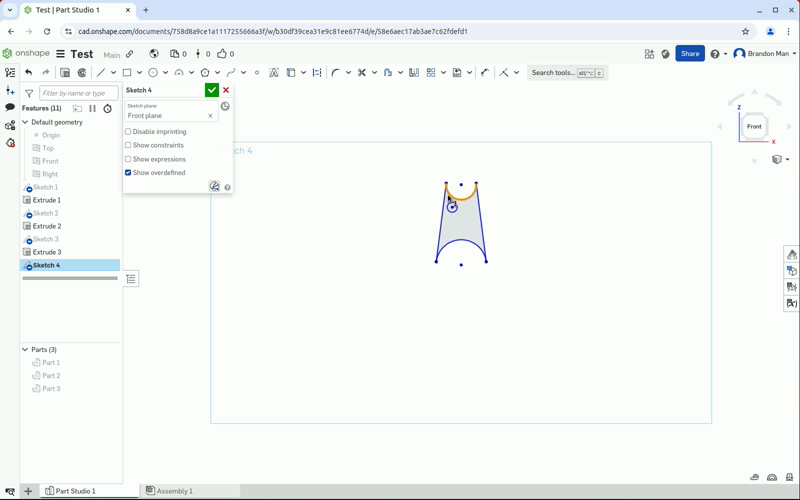
mouse_move(73, 352)
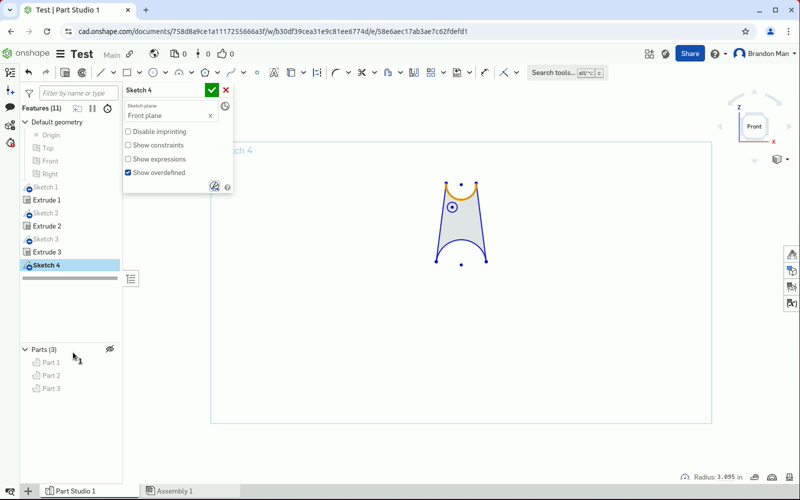
key(shift+y)
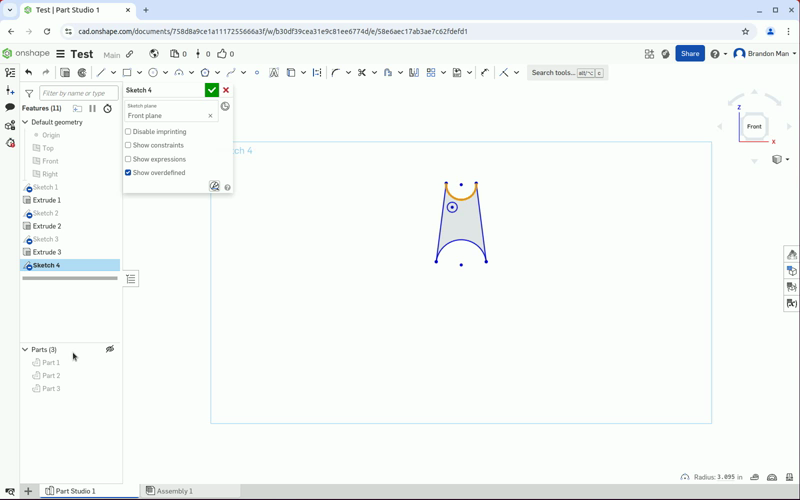
key(shift+e)
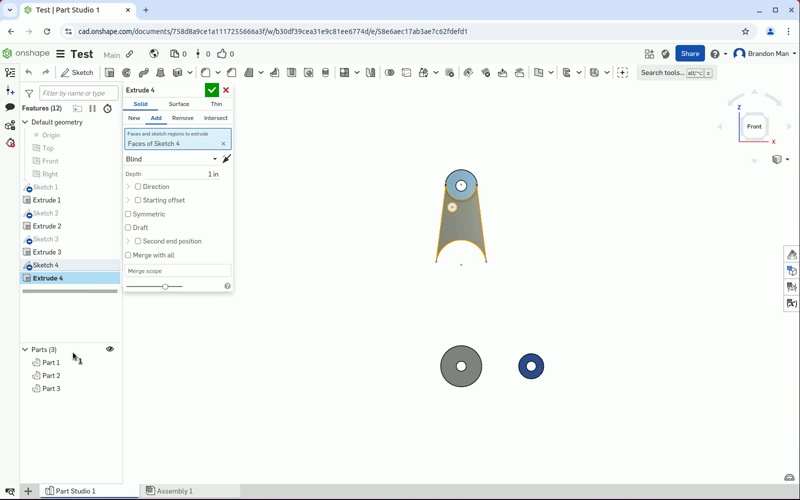
mouse_move(143, 106)
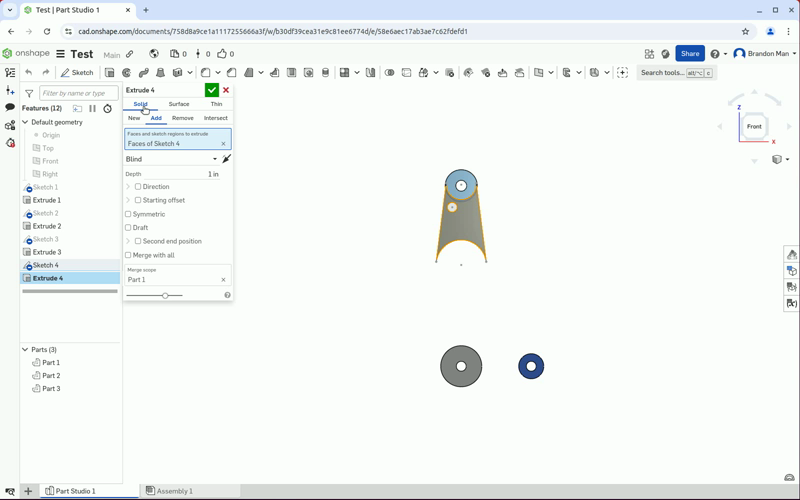
click(143, 106)
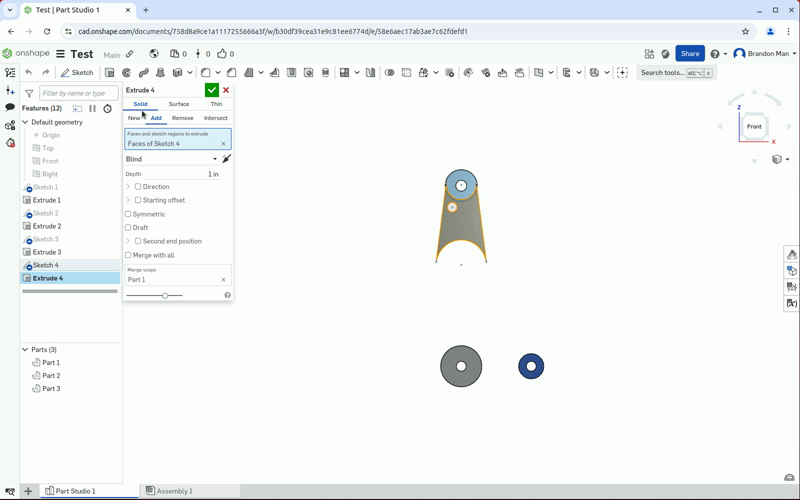
mouse_move(137, 120)
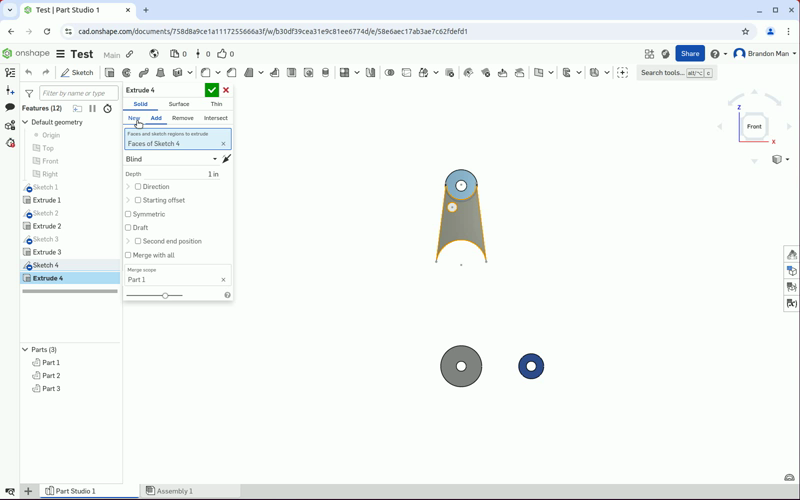
click(137, 120)
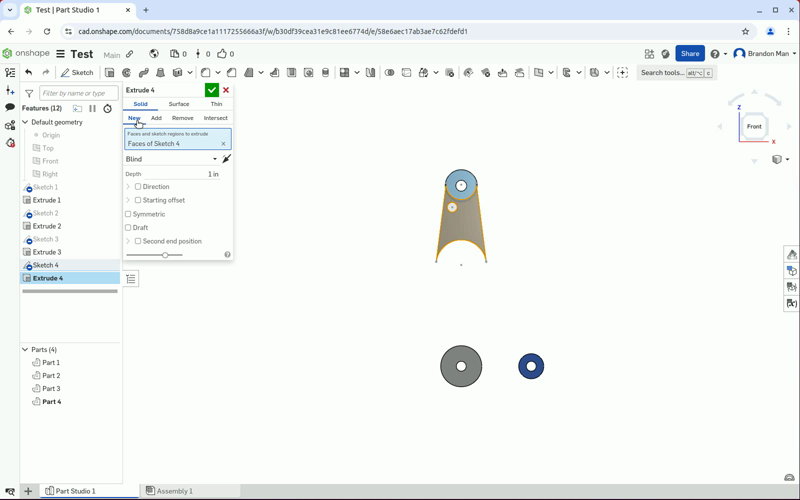
key(tab, 4)
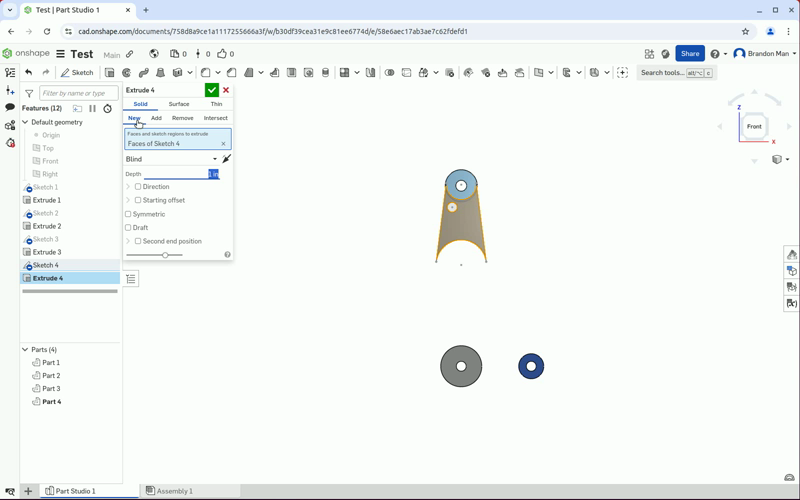
text(0.963)
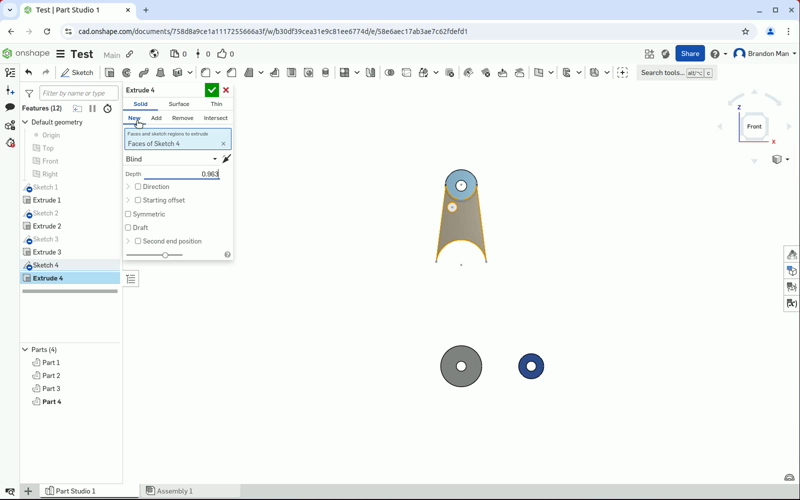
key(enter)
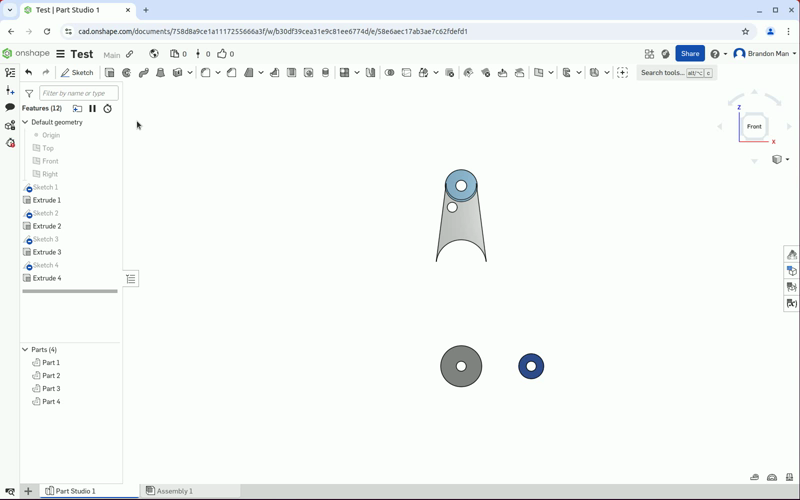
key(shift+h)
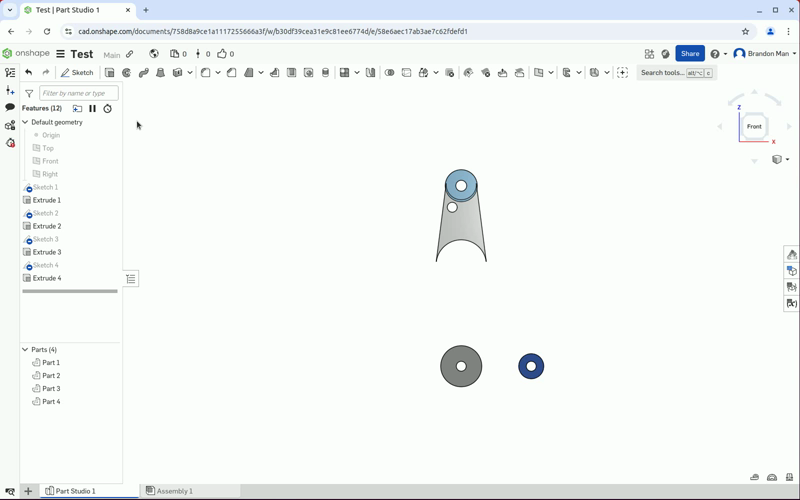
key(shift+h)
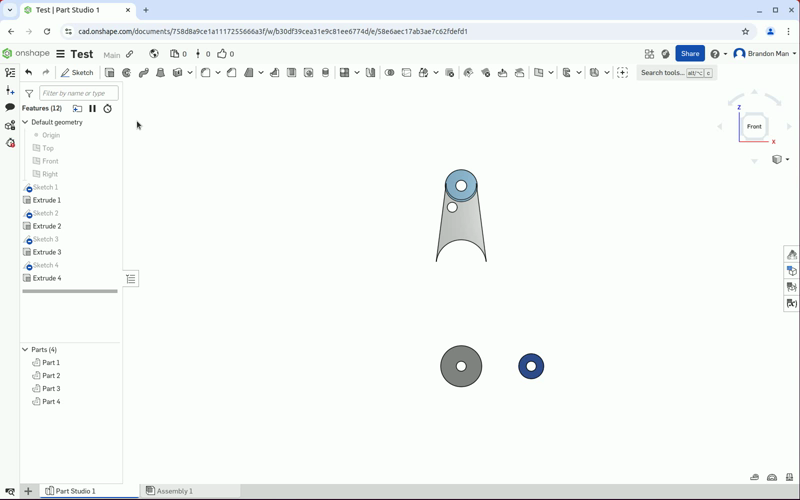
mouse_move(73, 189)
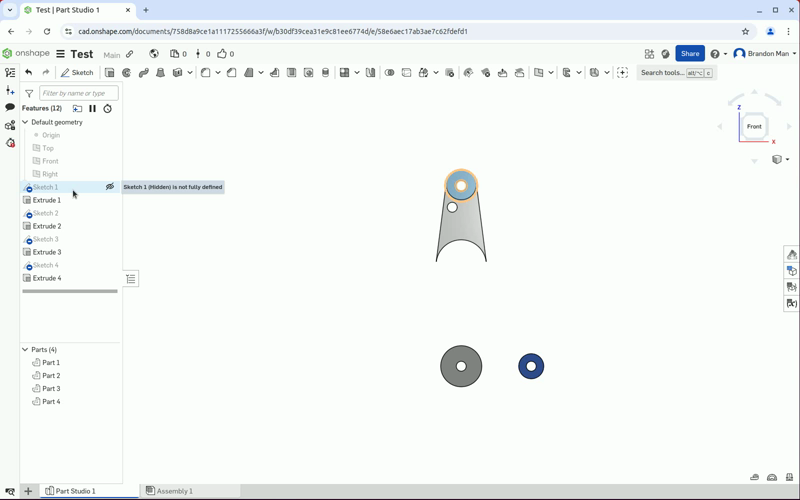
click(73, 189)
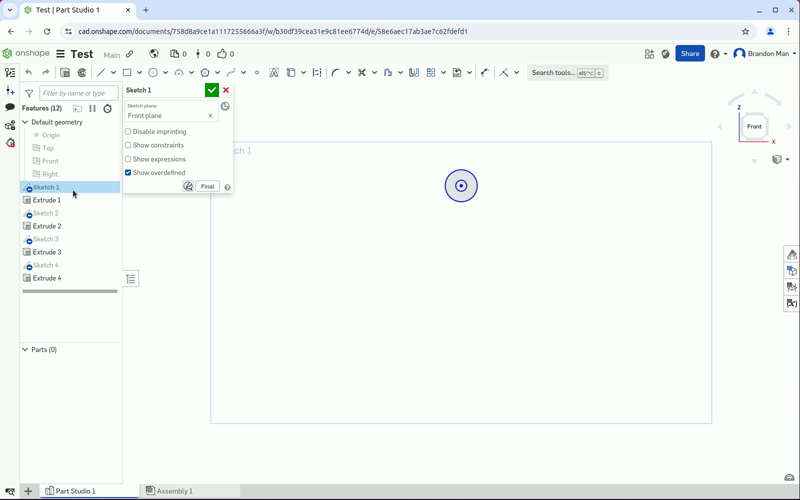
mouse_move(229, 92)
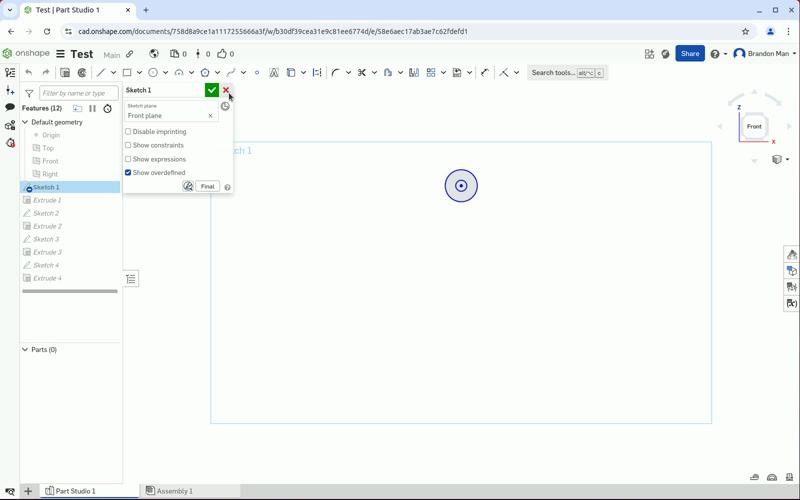
click(229, 92)
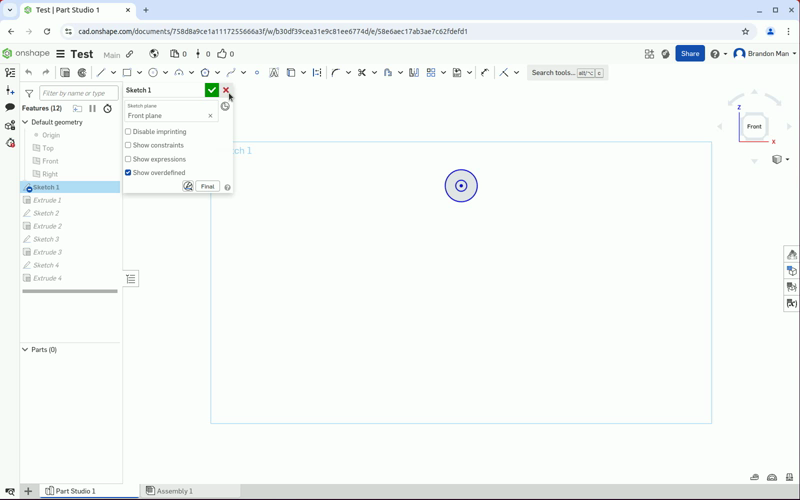
key(shift+s)
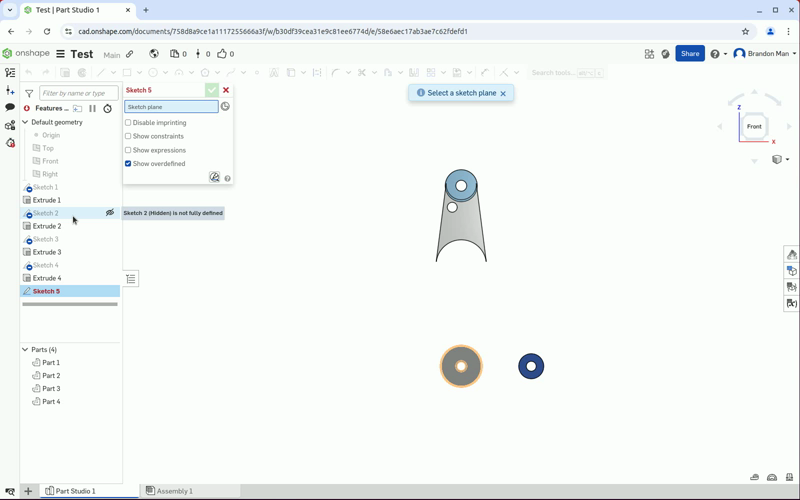
scroll(3)
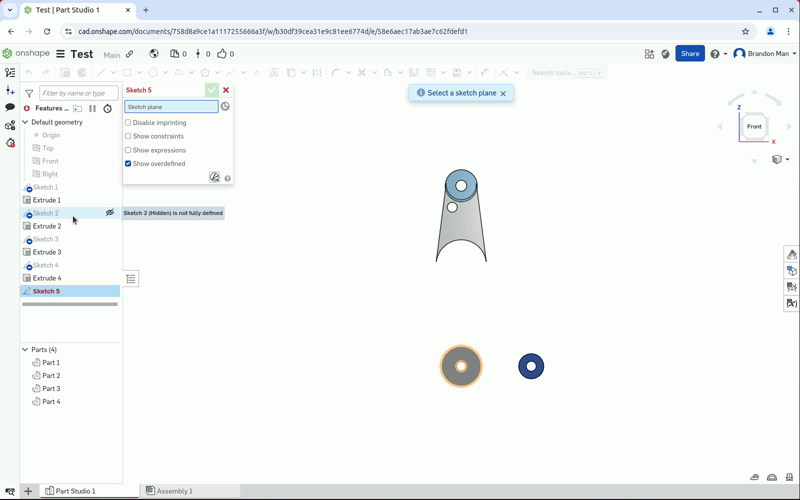
mouse_move(73, 163)
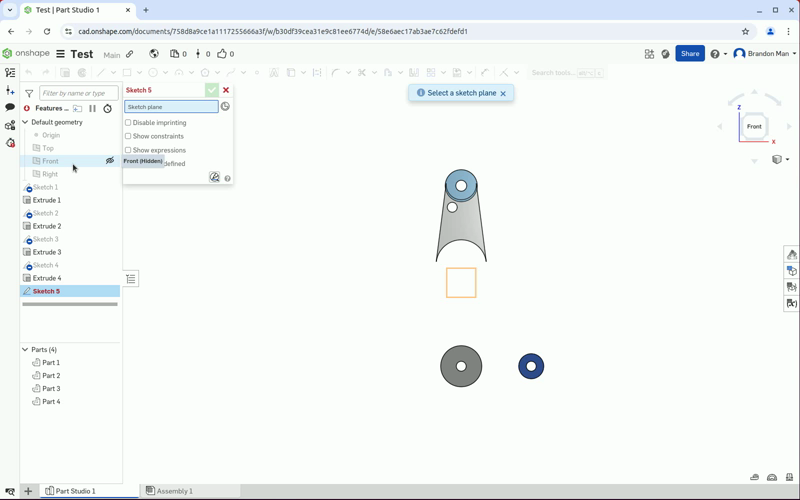
click(73, 163)
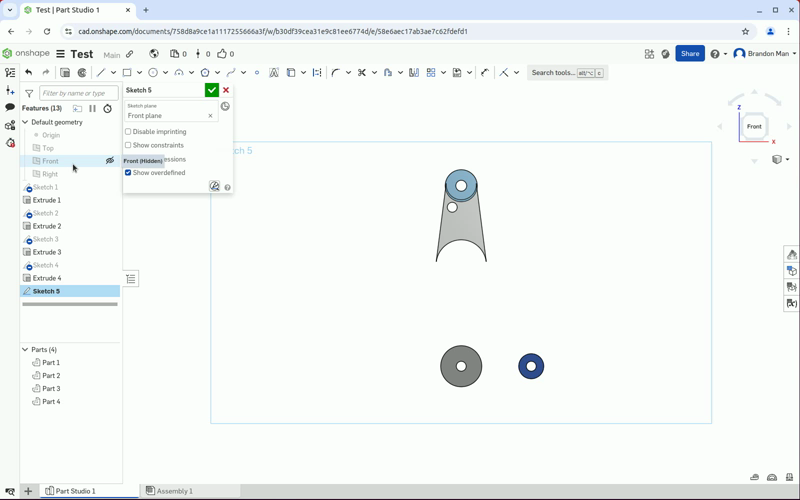
mouse_move(73, 352)
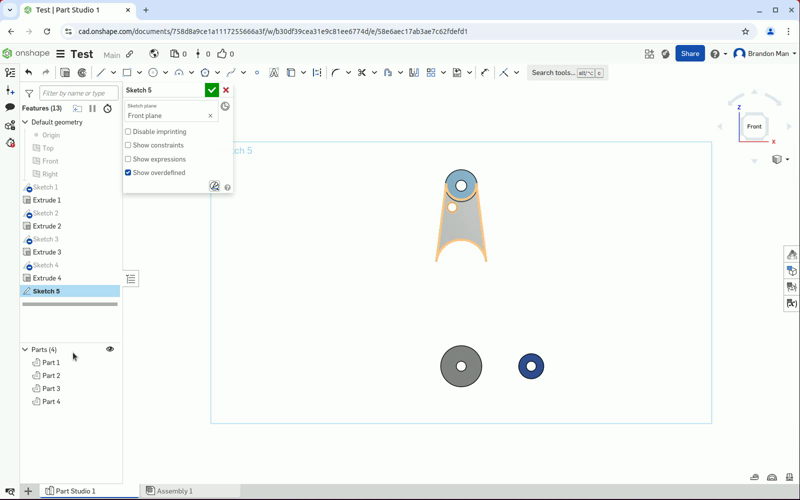
key(y)
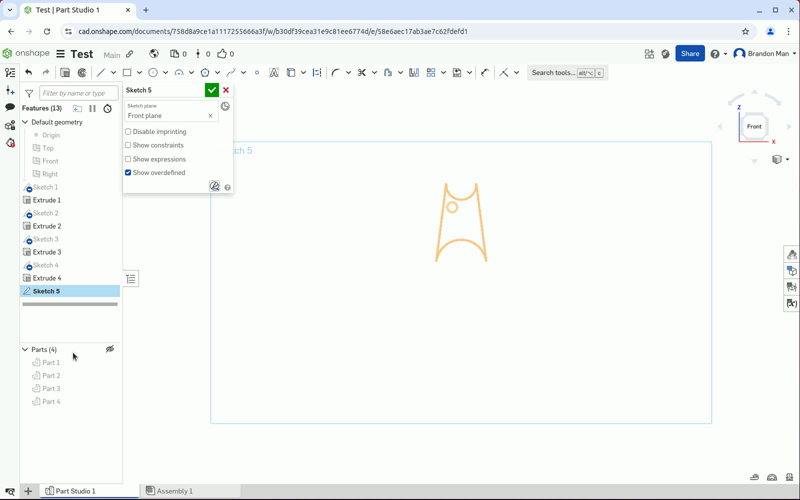
key(l)
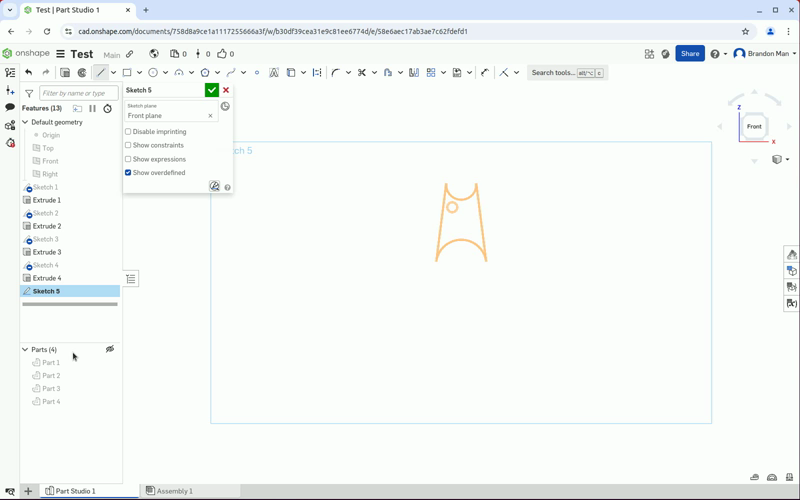
key_down(shift)
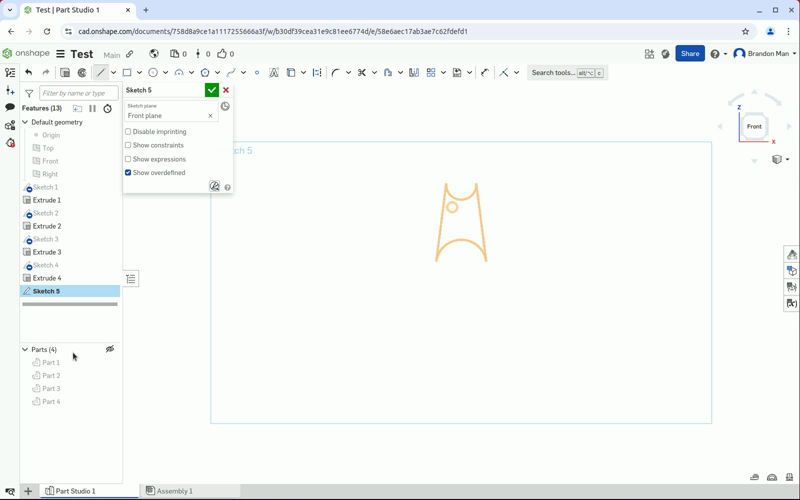
mouse_move(436, 266)
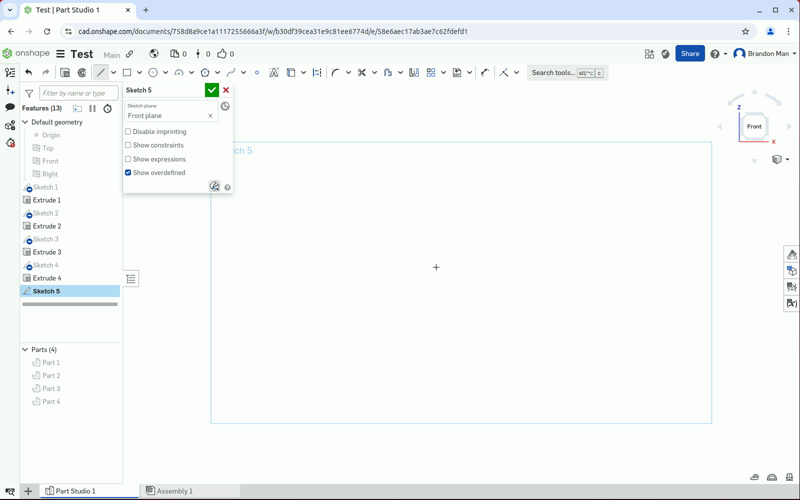
click(436, 266)
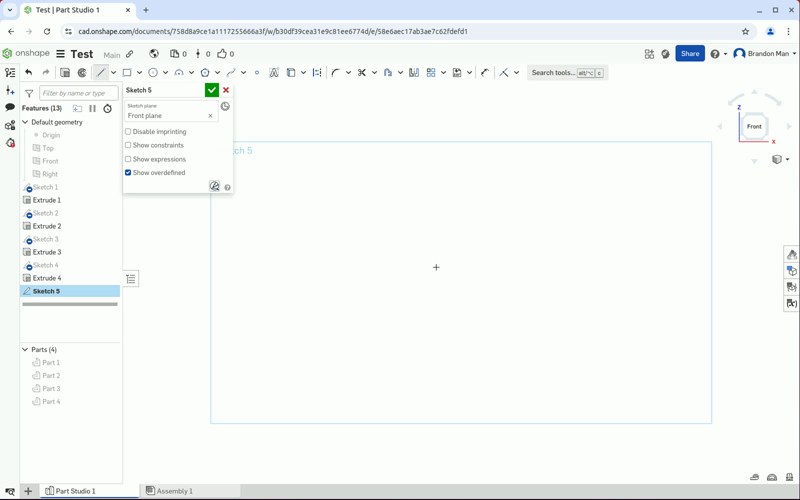
key_up(shift)
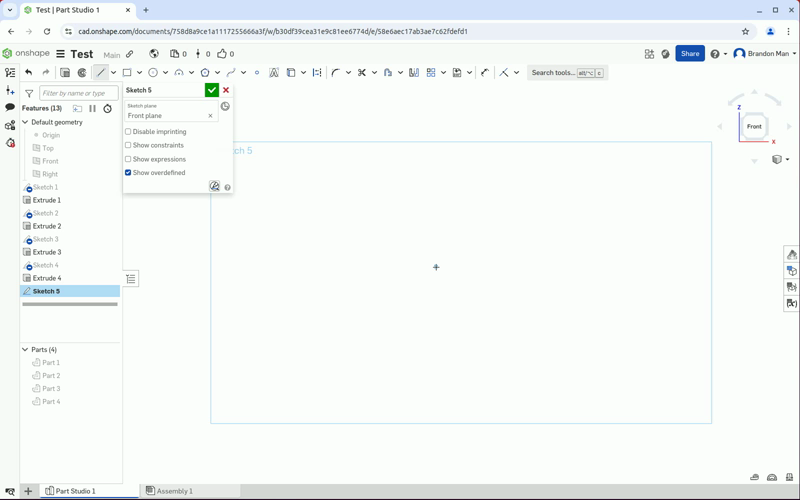
key_down(shift)
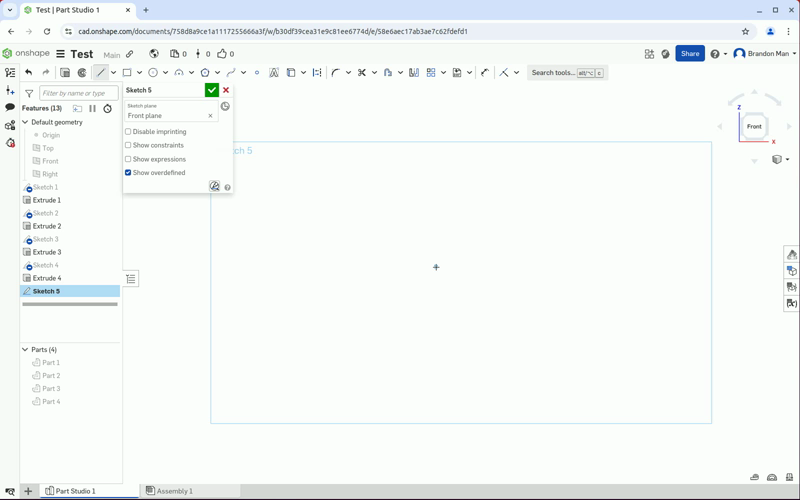
mouse_move(441, 366)
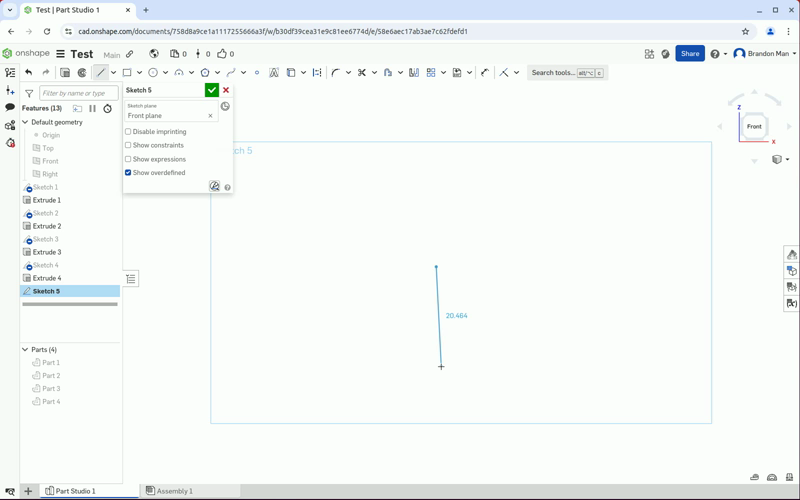
click(441, 366)
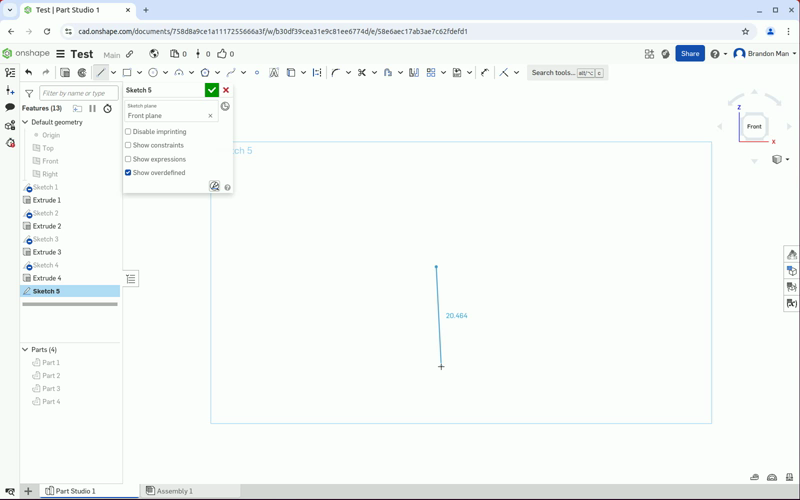
key_up(shift)
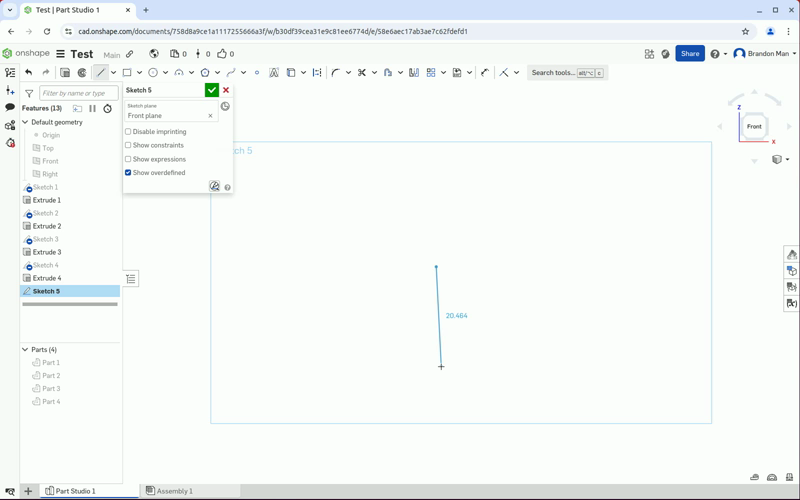
key(esc)
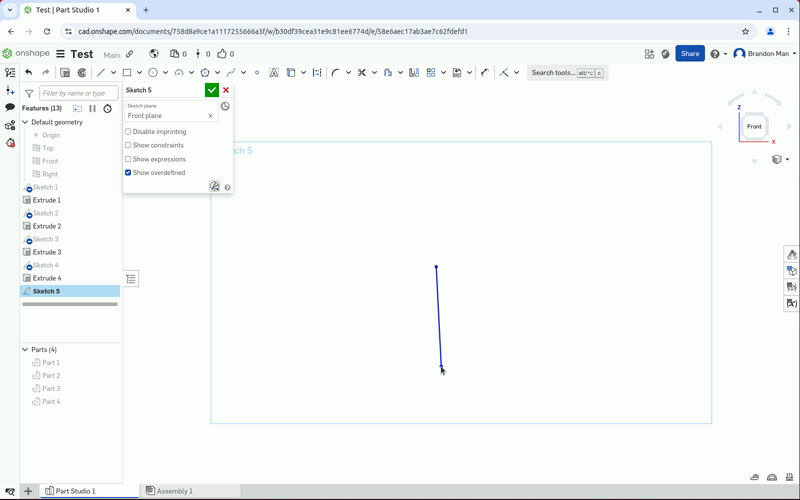
key(a)
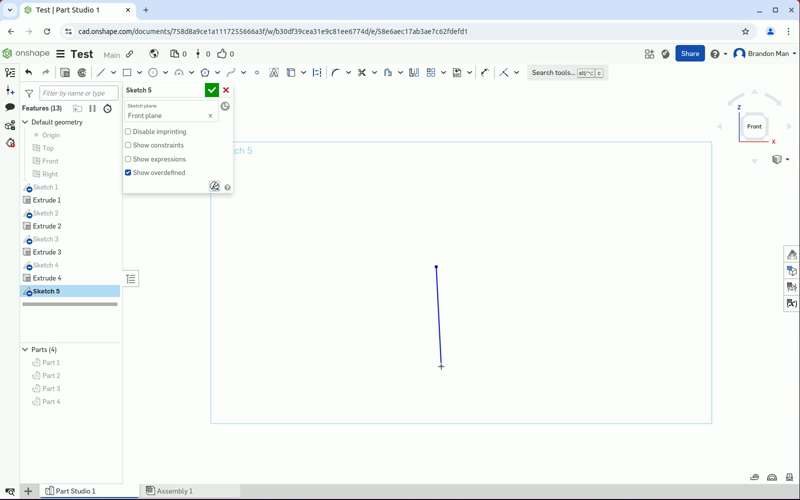
mouse_move(441, 366)
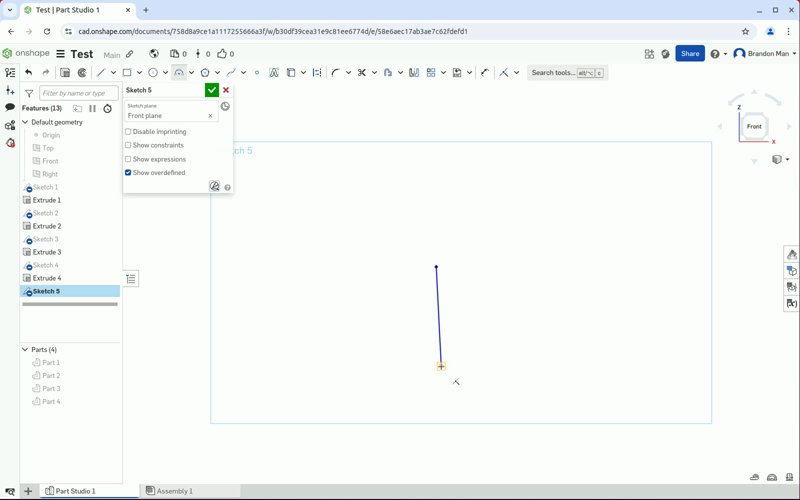
click(441, 366)
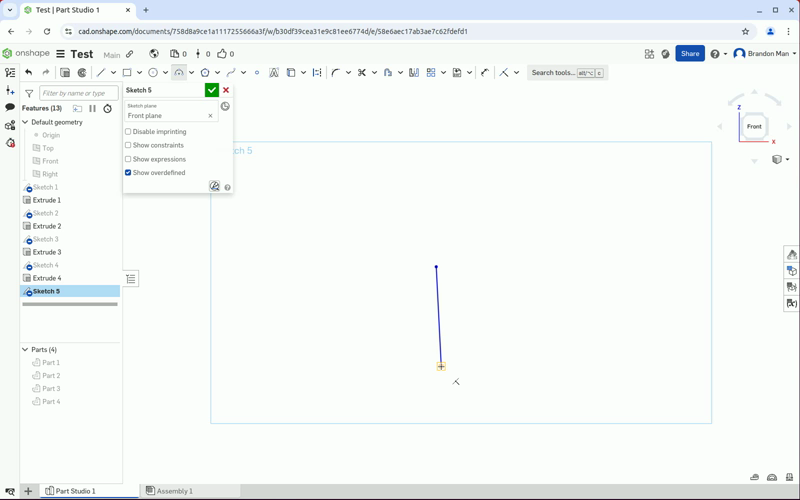
key_down(shift)
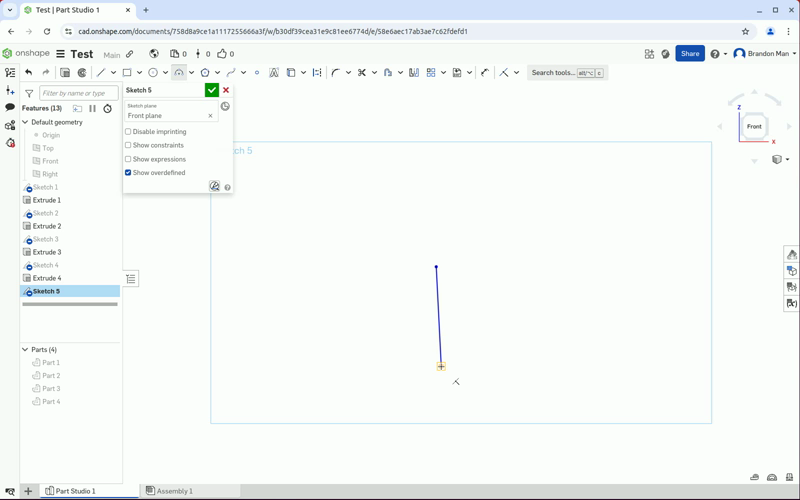
mouse_move(463, 384)
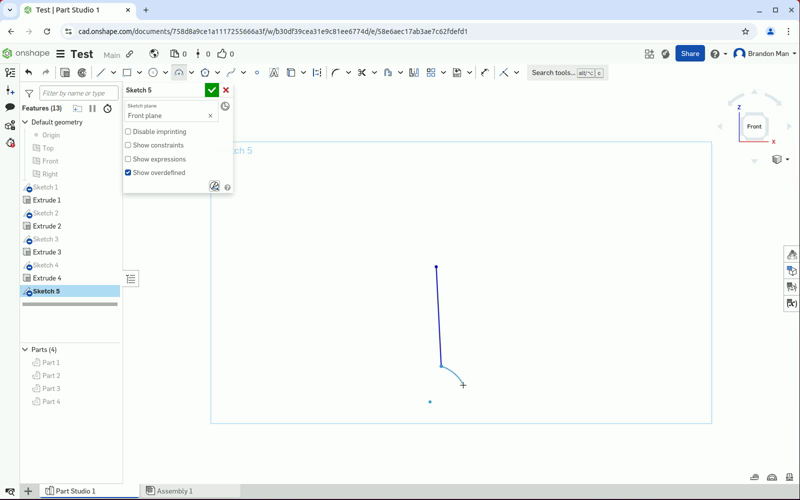
click(463, 384)
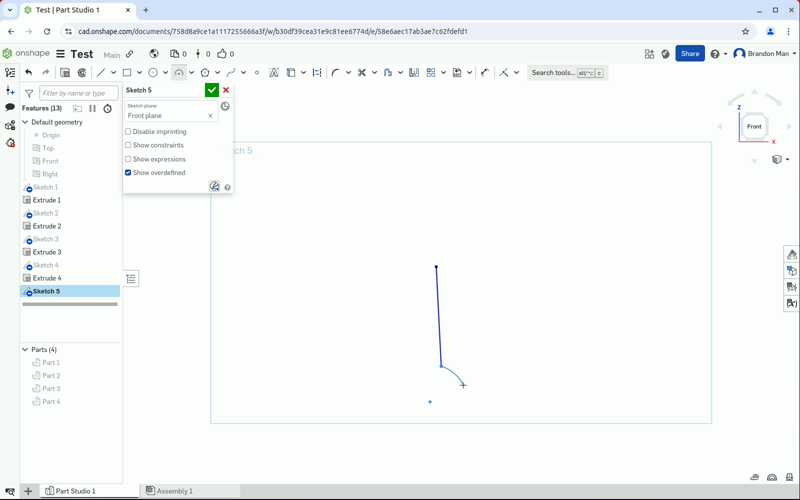
mouse_move(474, 349)
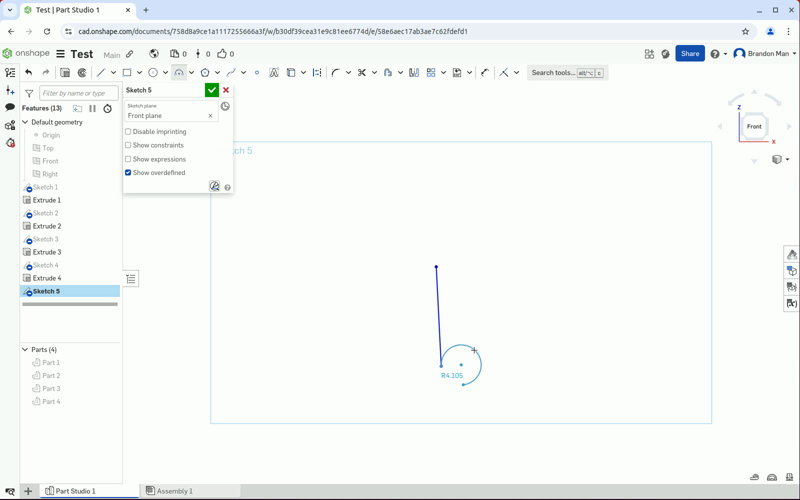
click(474, 349)
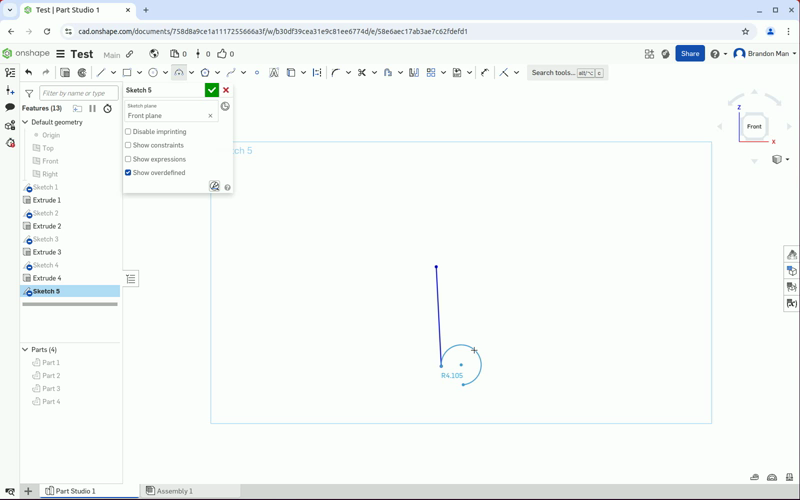
key_up(shift)
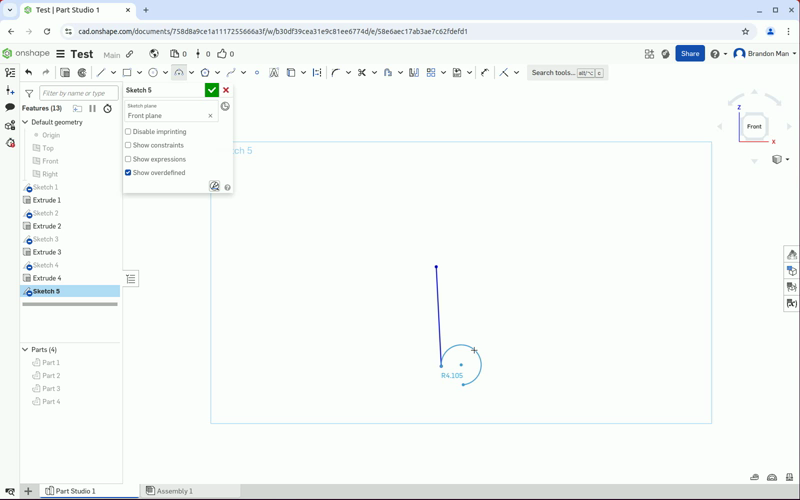
key(esc)
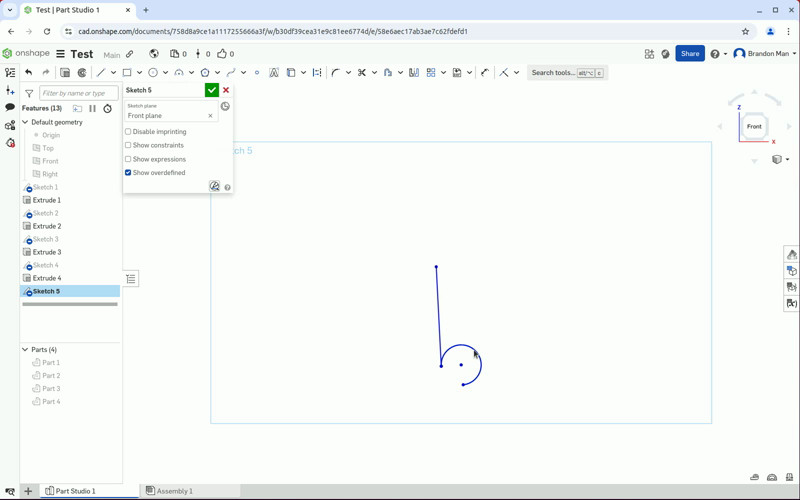
key(l)
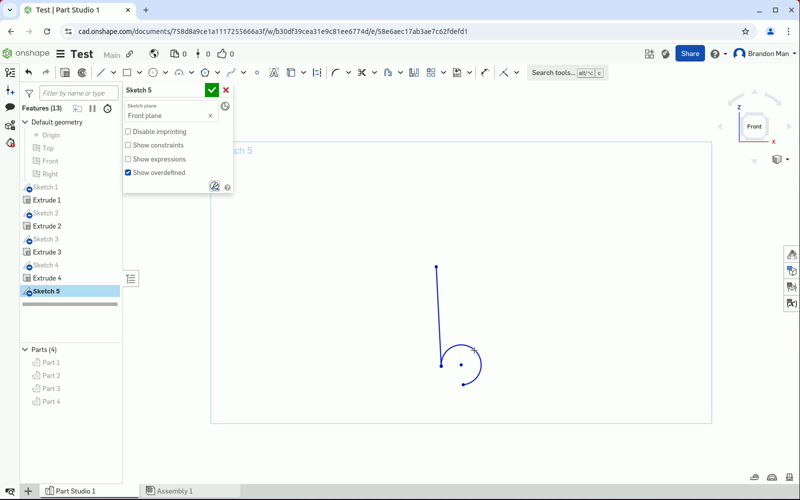
mouse_move(463, 384)
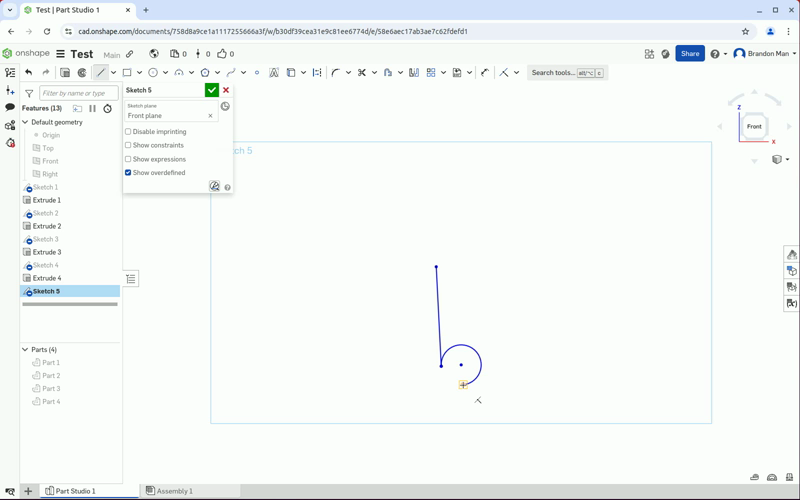
click(463, 384)
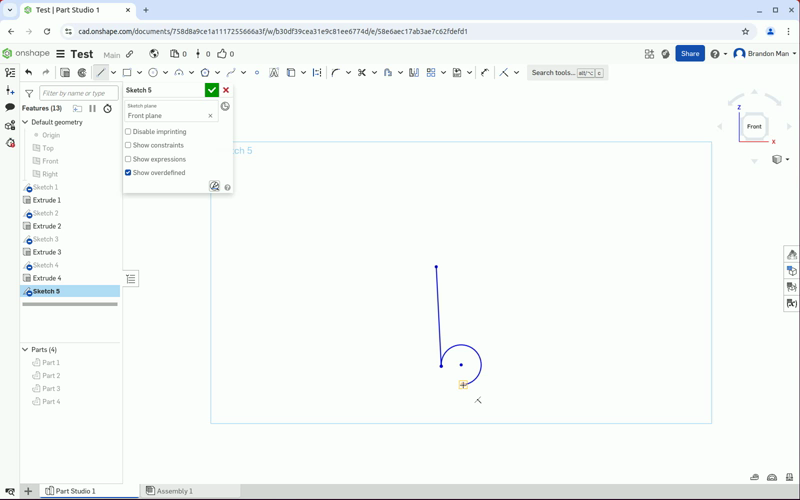
key_down(shift)
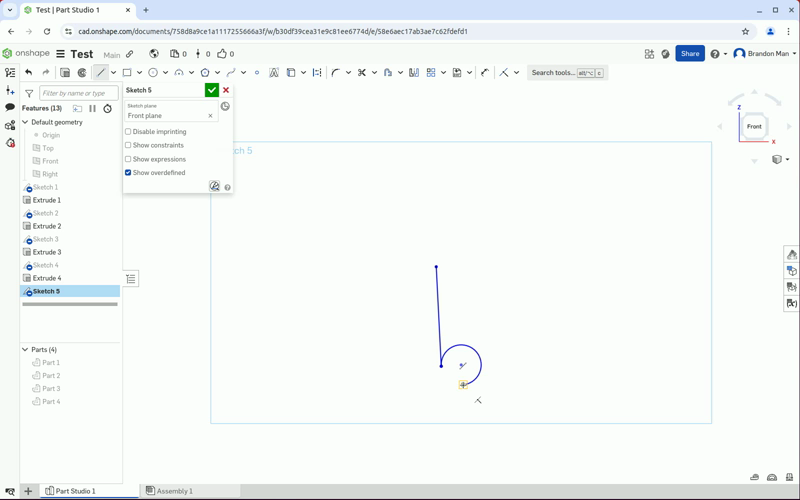
mouse_move(532, 377)
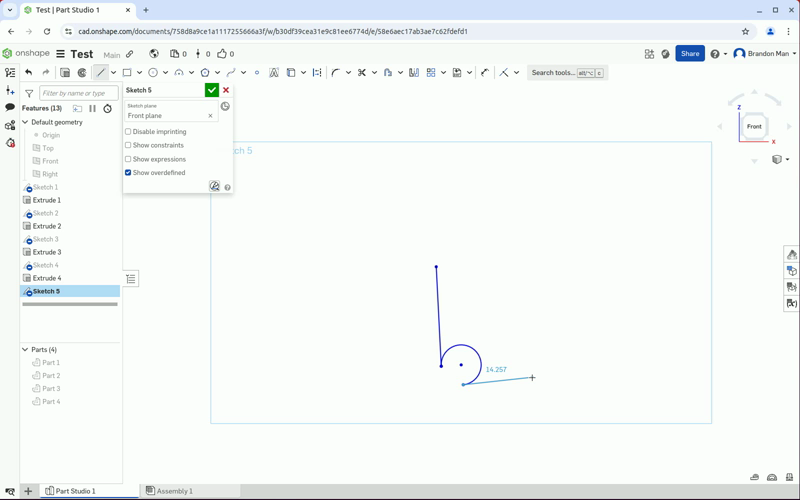
click(532, 377)
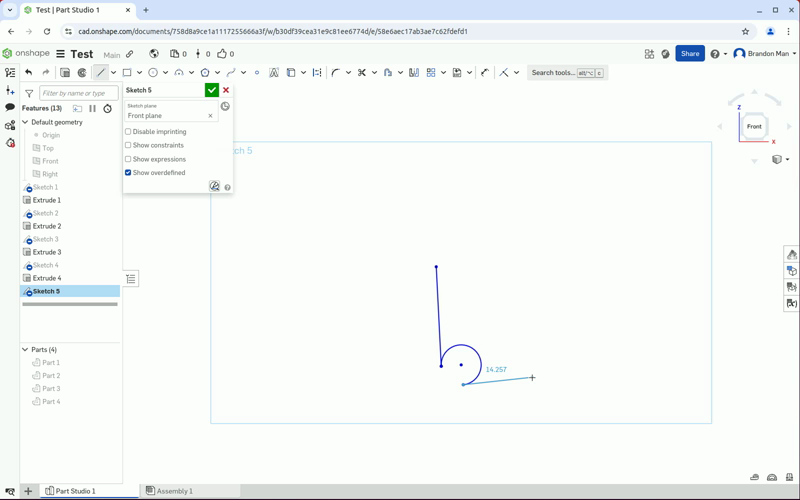
key_up(shift)
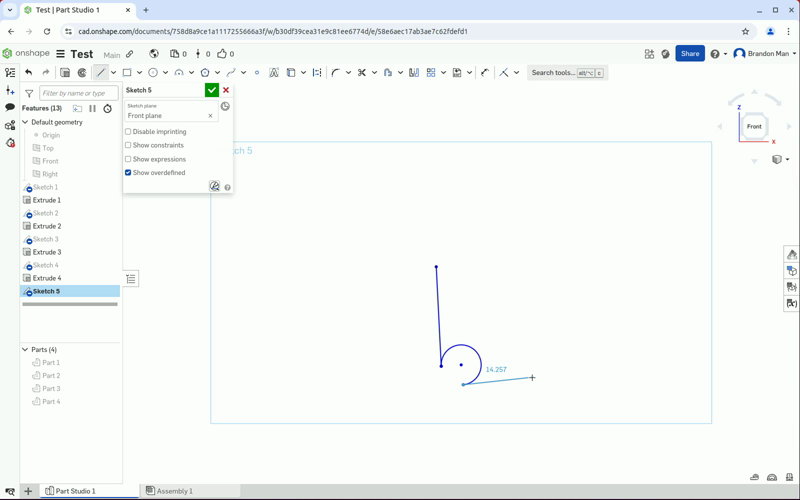
key(esc)
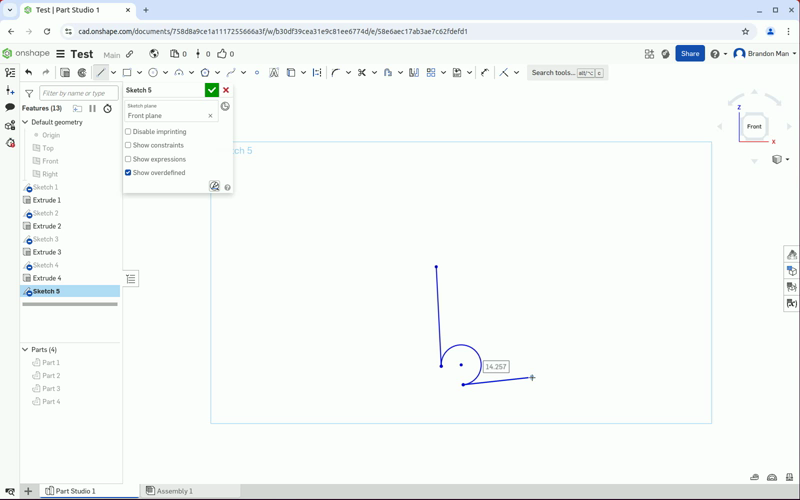
key(a)
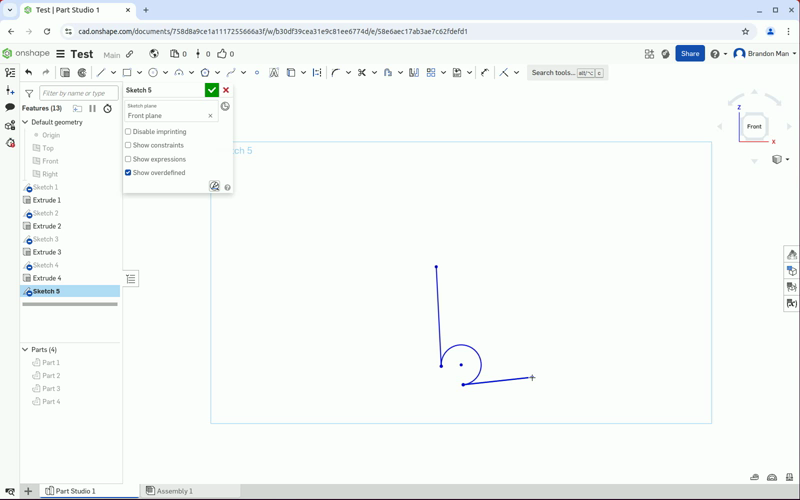
mouse_move(532, 377)
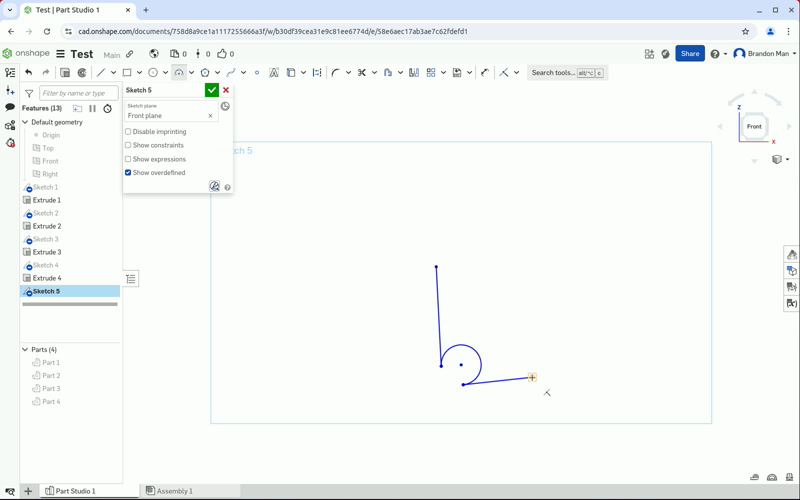
click(532, 377)
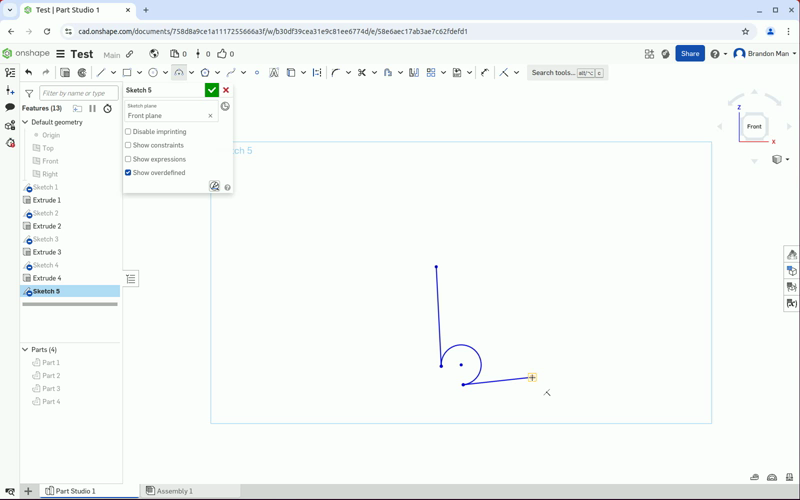
key_down(shift)
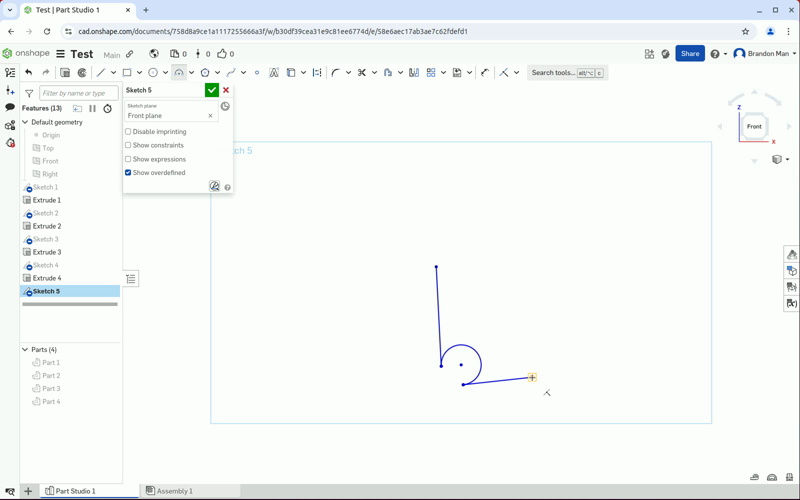
mouse_move(532, 352)
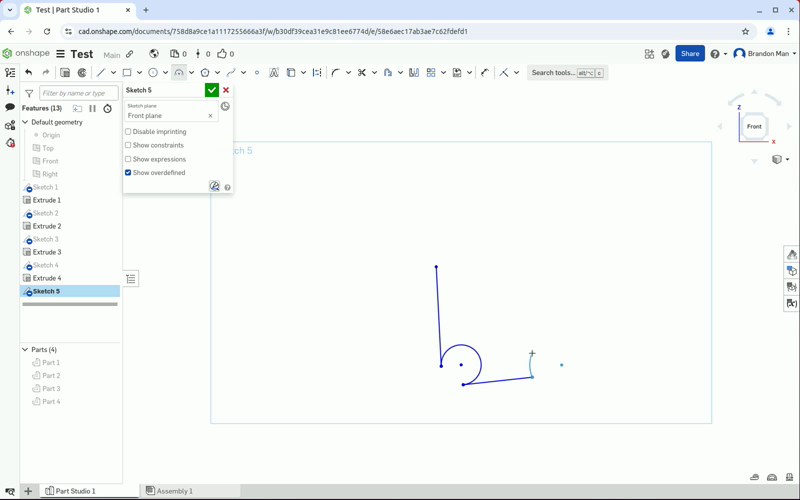
click(532, 352)
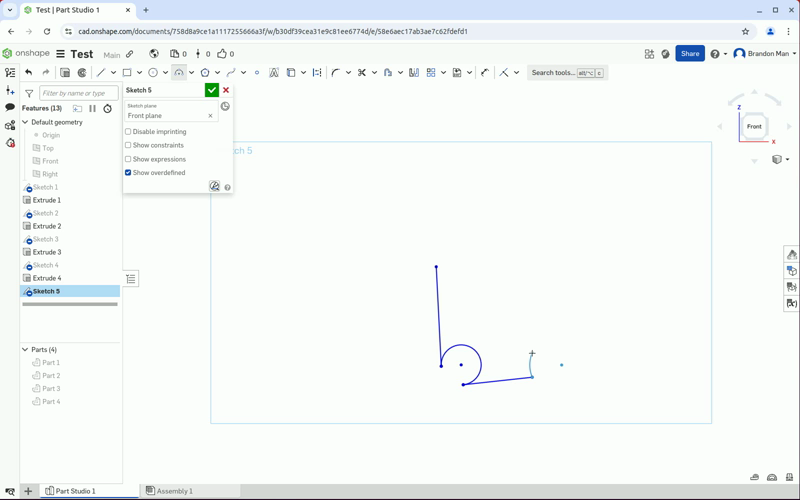
mouse_move(518, 364)
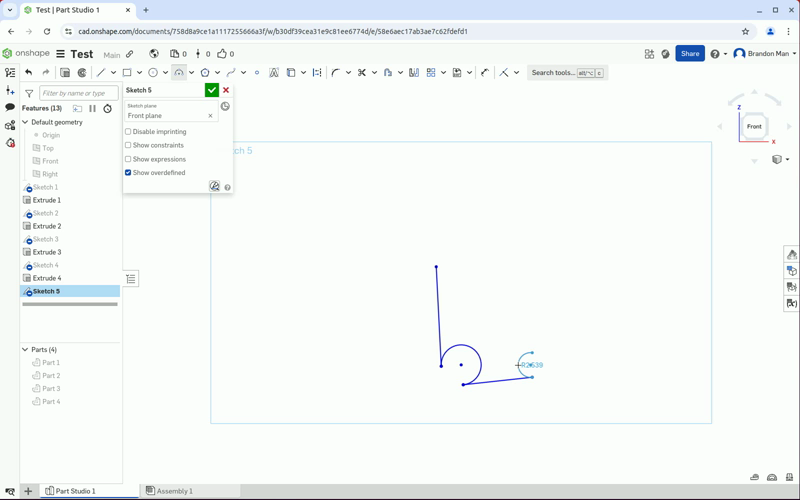
click(518, 364)
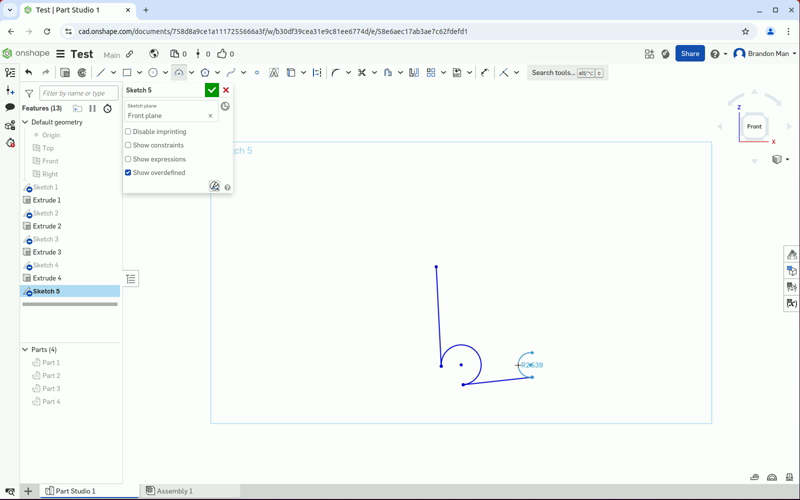
key_up(shift)
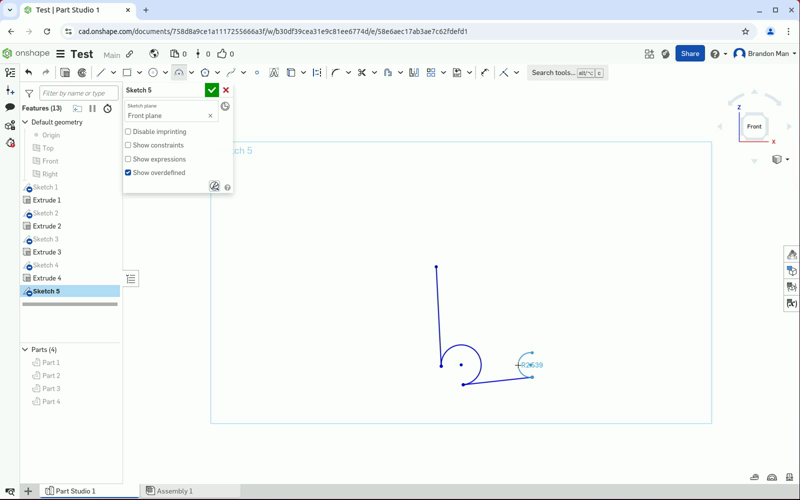
key(esc)
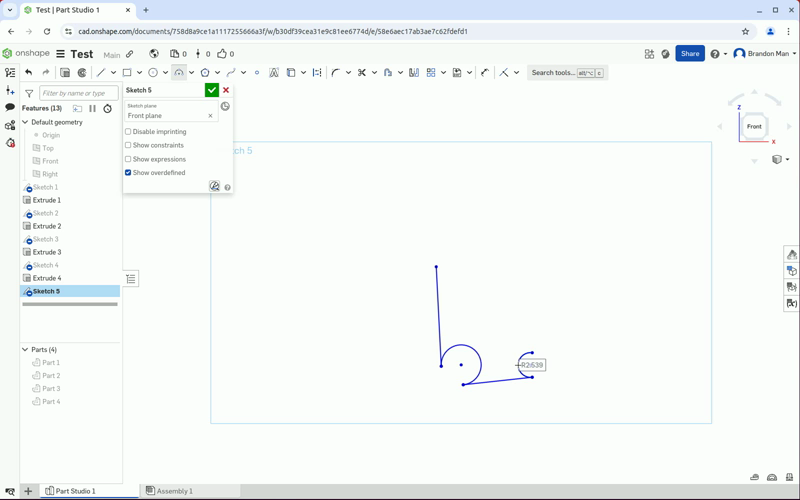
key(l)
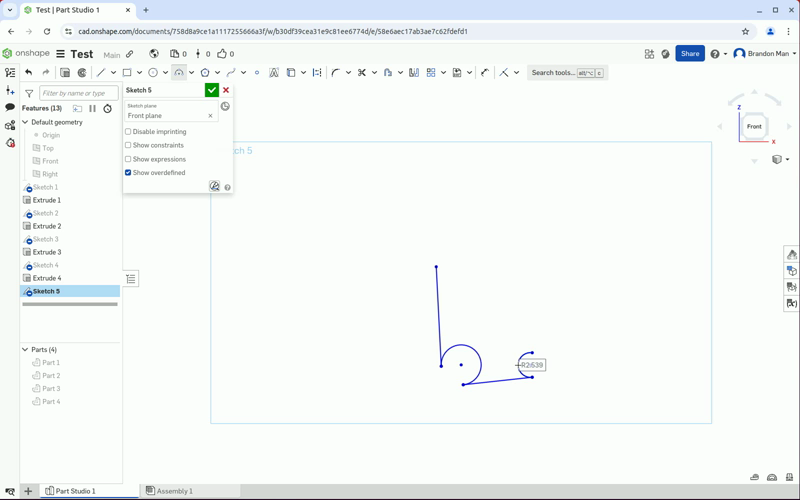
mouse_move(532, 352)
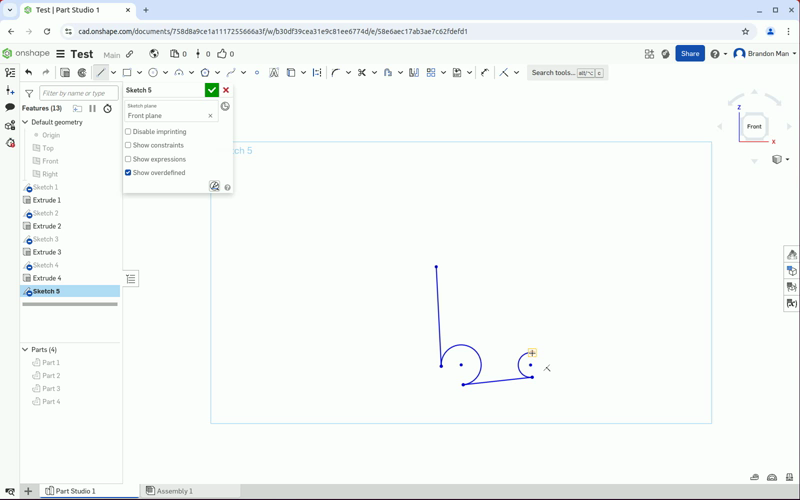
click(532, 352)
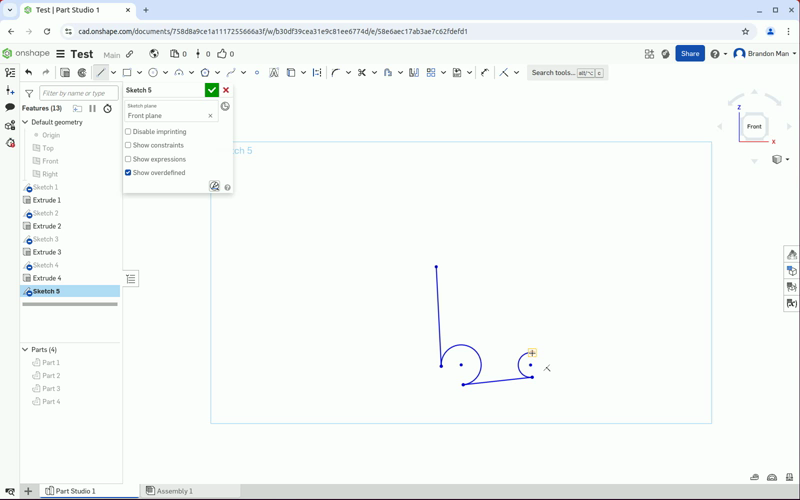
key_down(shift)
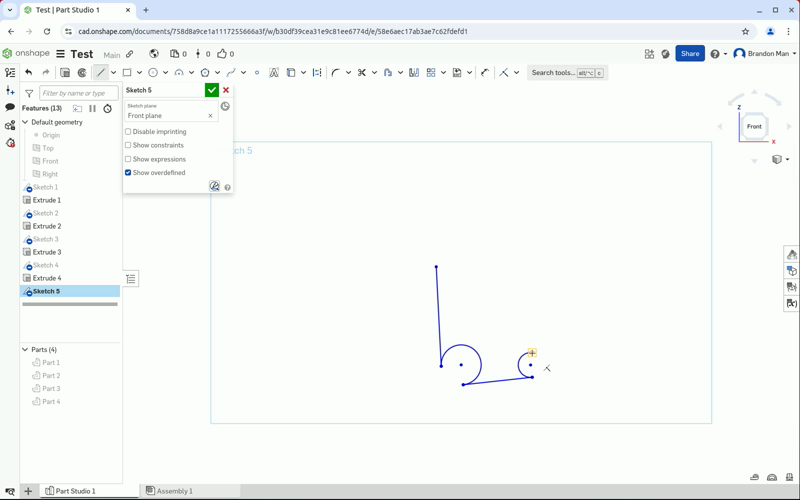
mouse_move(562, 352)
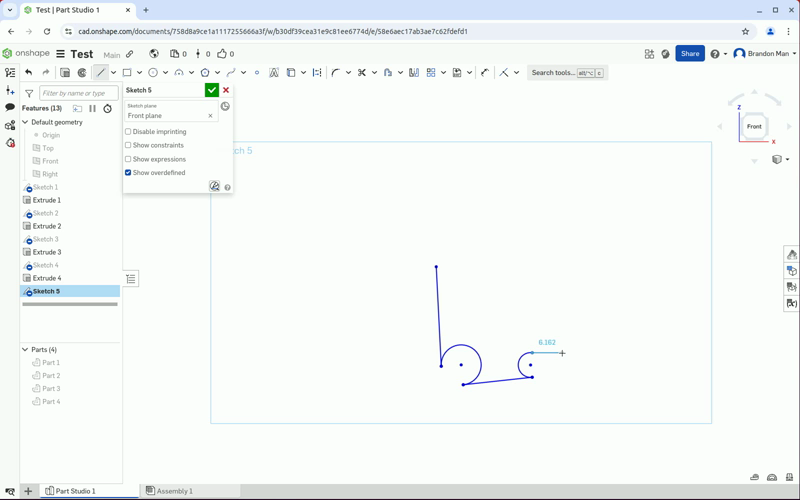
mouse_move(493, 348)
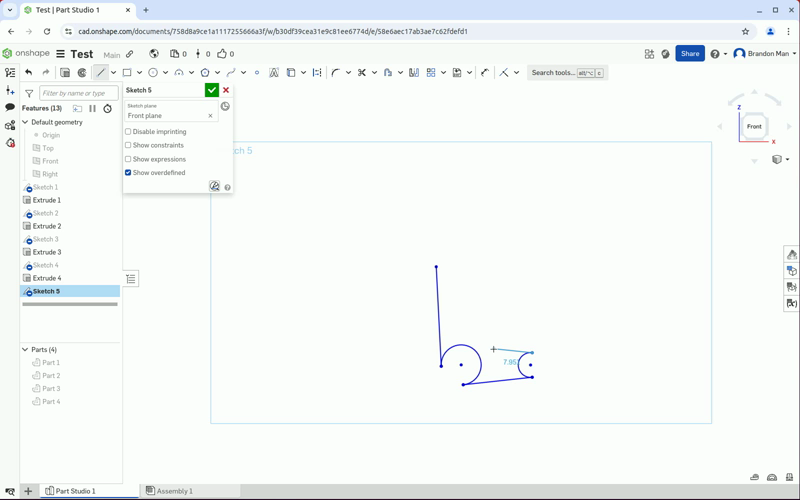
click(493, 348)
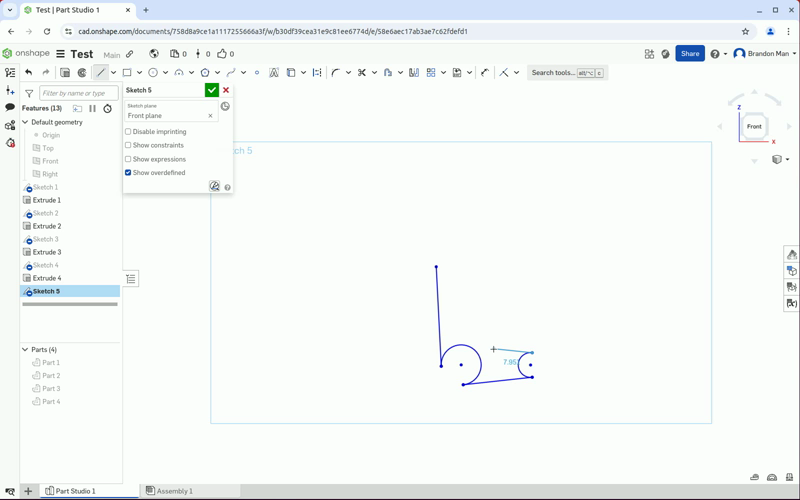
key_up(shift)
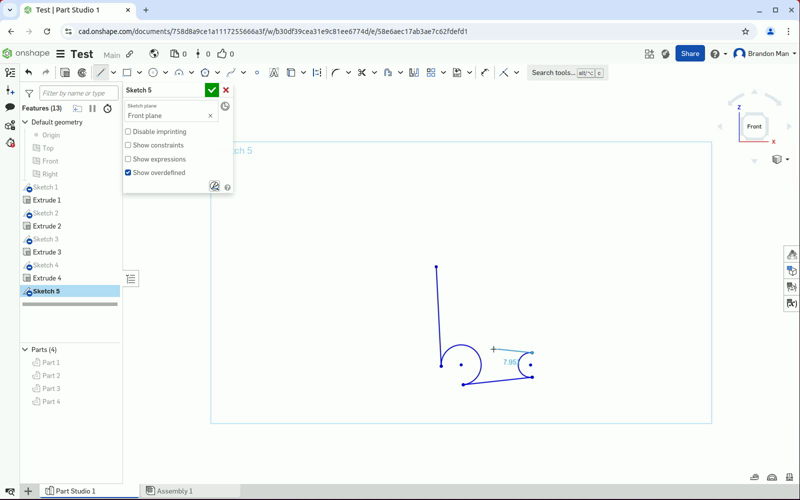
key(esc)
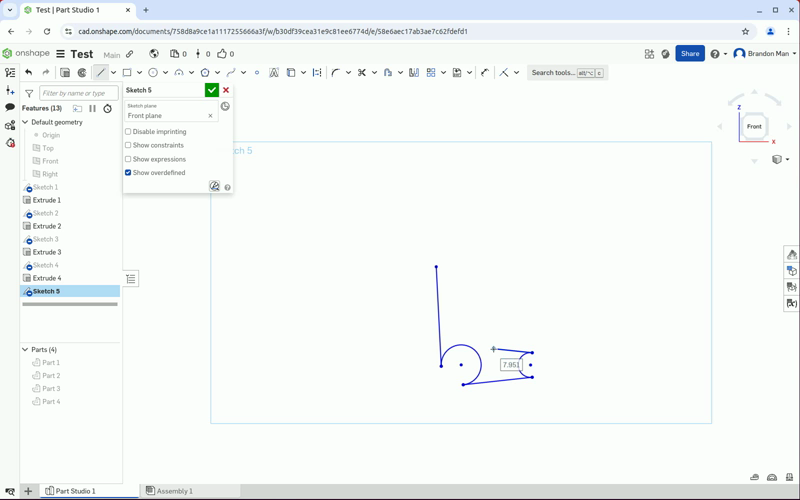
key(a)
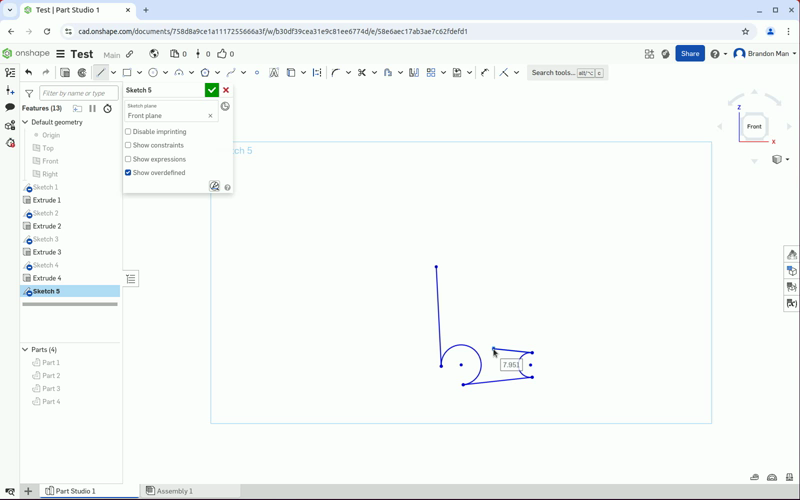
mouse_move(493, 348)
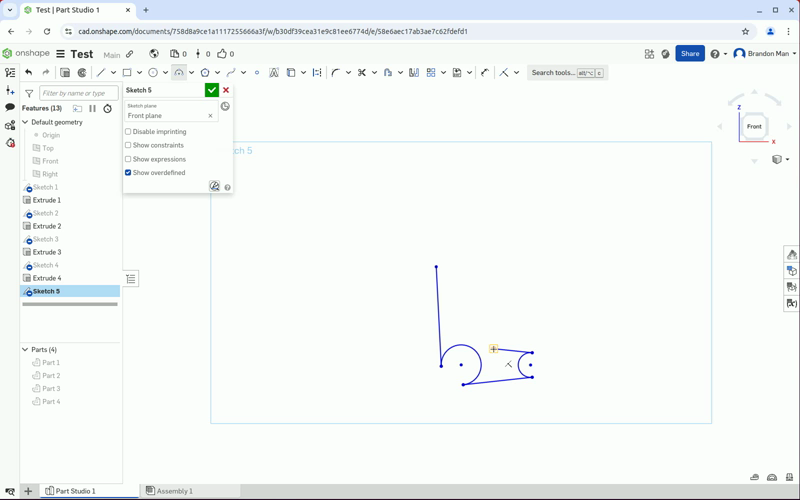
click(493, 348)
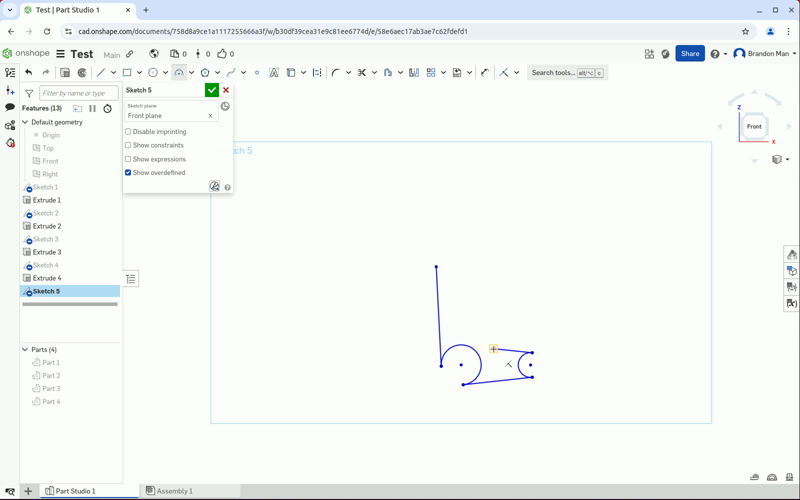
key_down(shift)
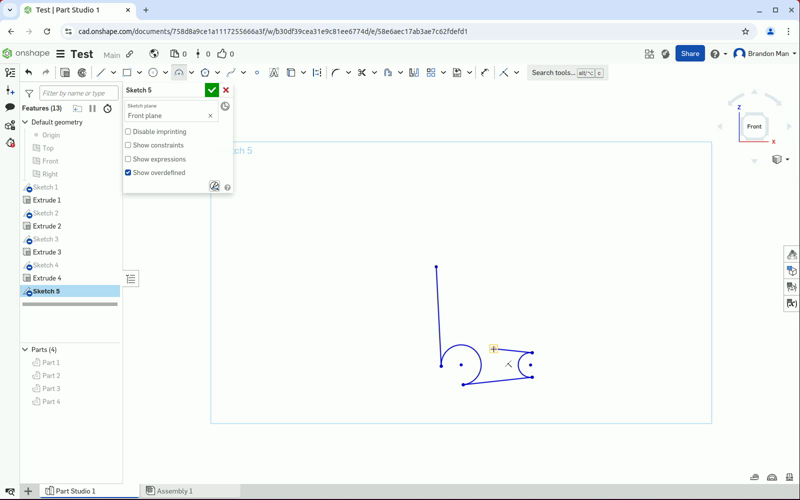
mouse_move(482, 335)
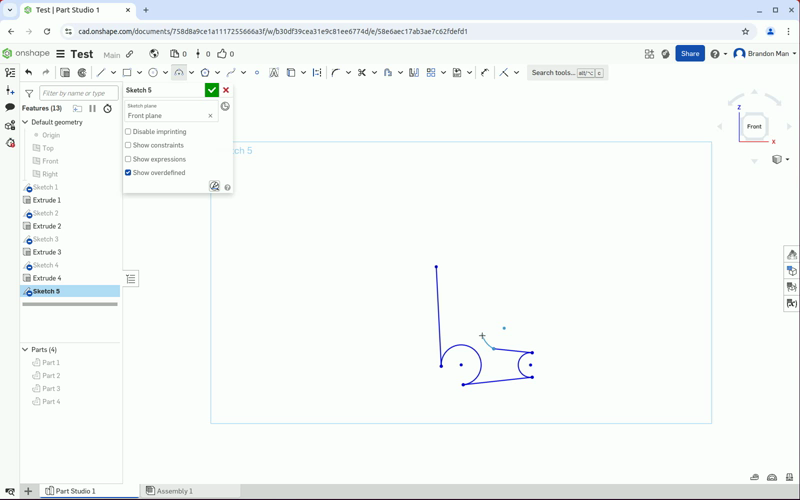
click(482, 335)
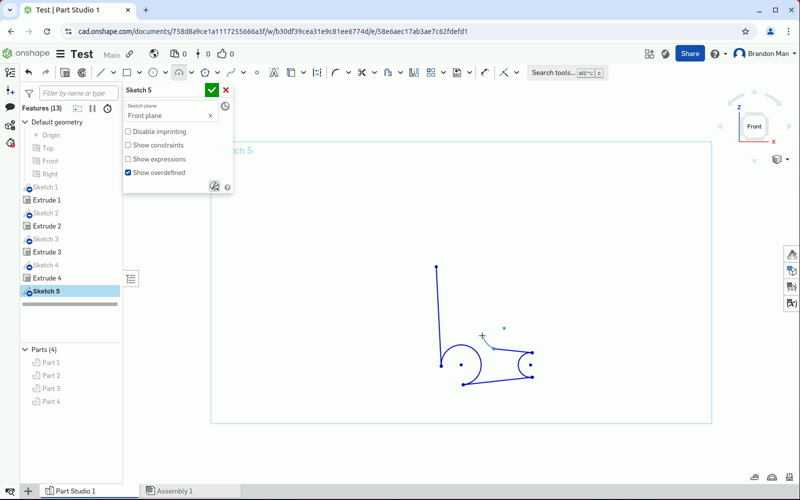
mouse_move(485, 344)
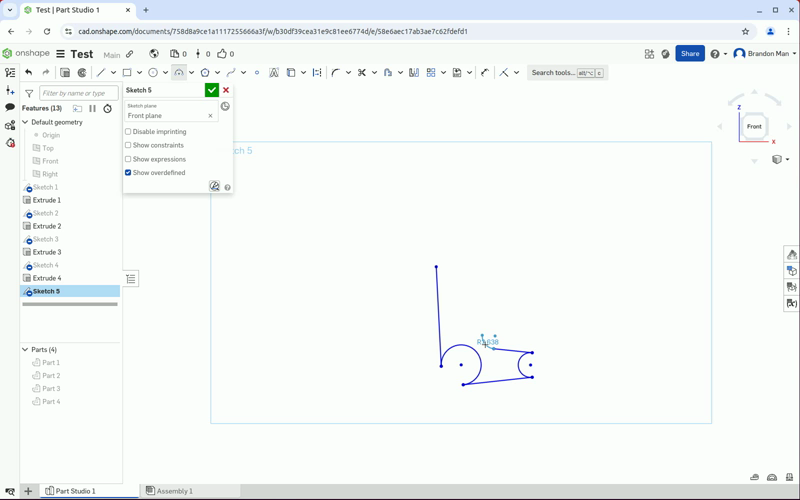
click(485, 344)
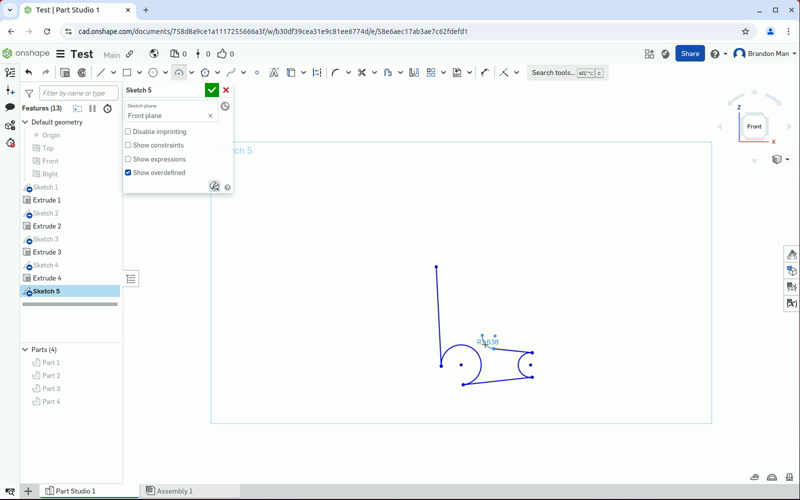
key_up(shift)
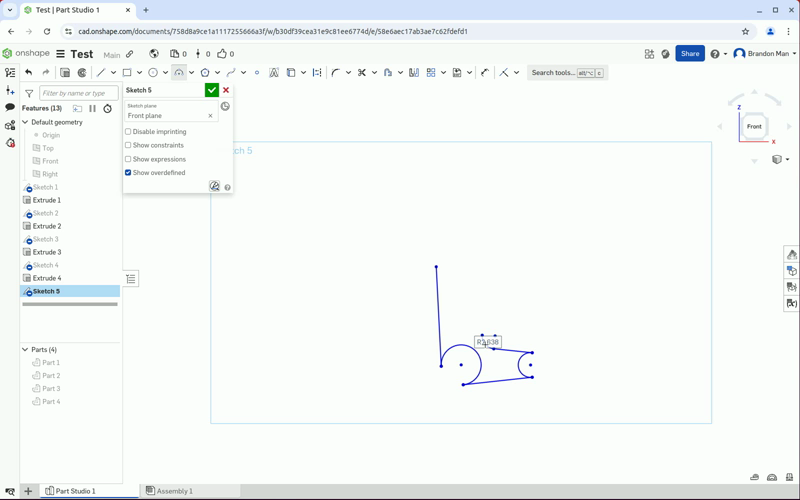
key(esc)
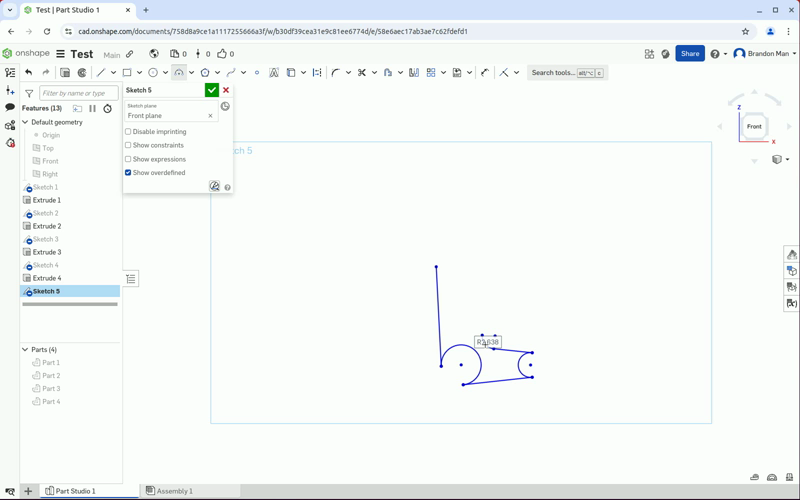
key(l)
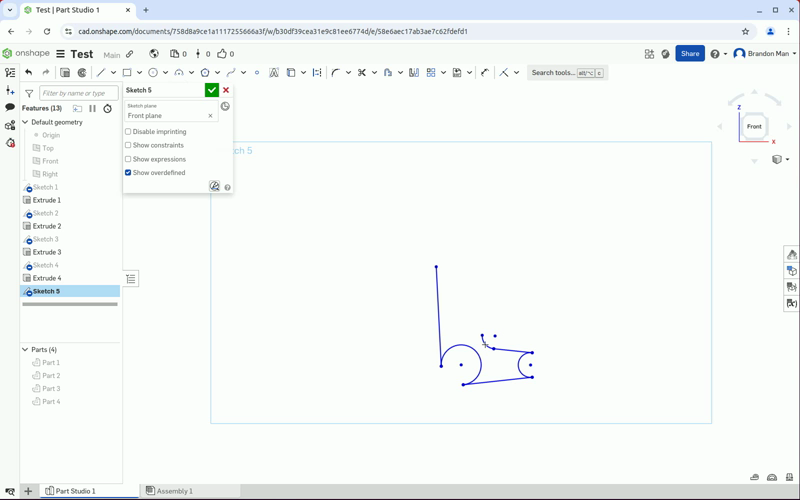
mouse_move(482, 335)
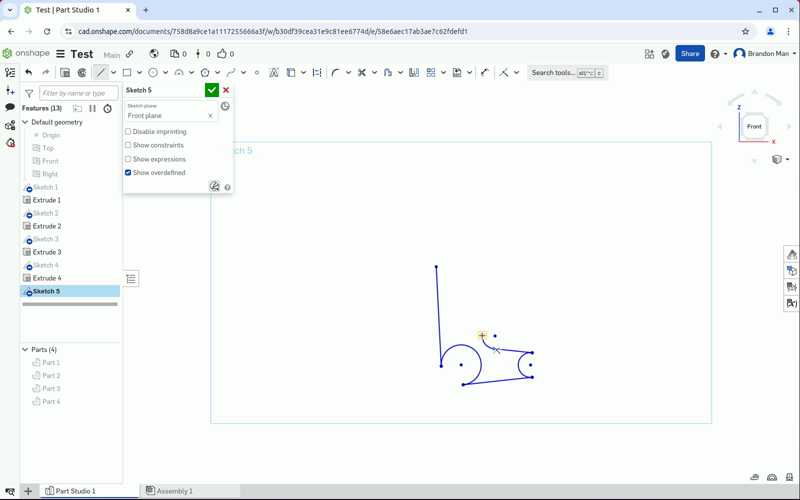
click(482, 335)
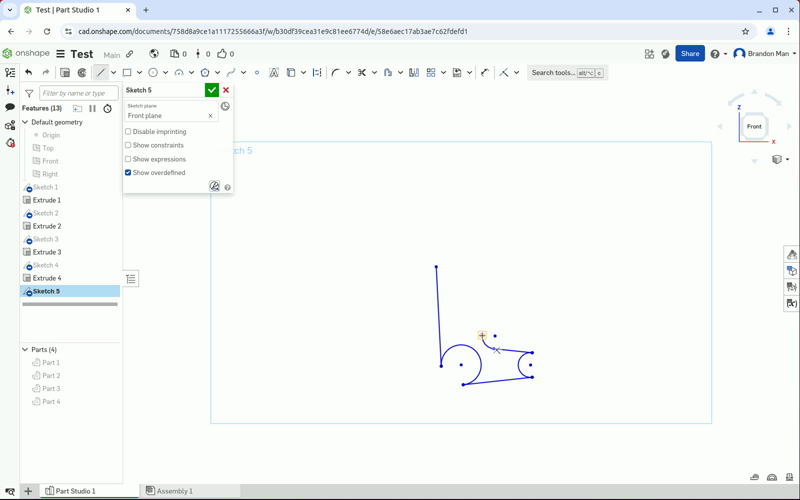
key_down(shift)
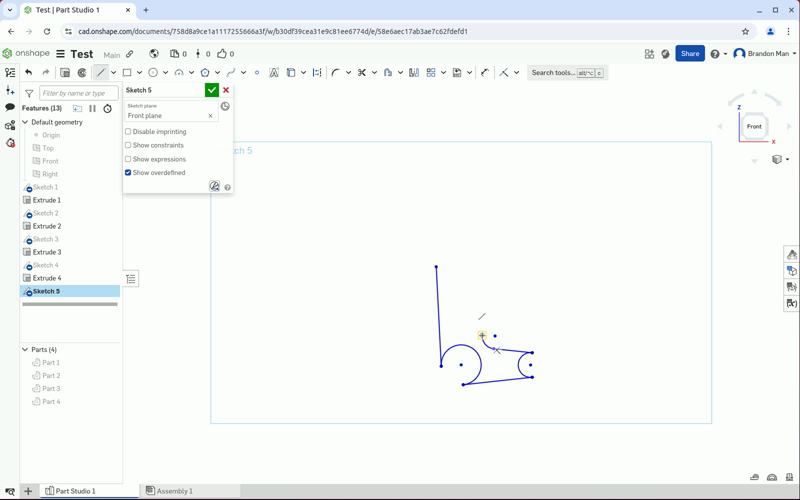
mouse_move(486, 266)
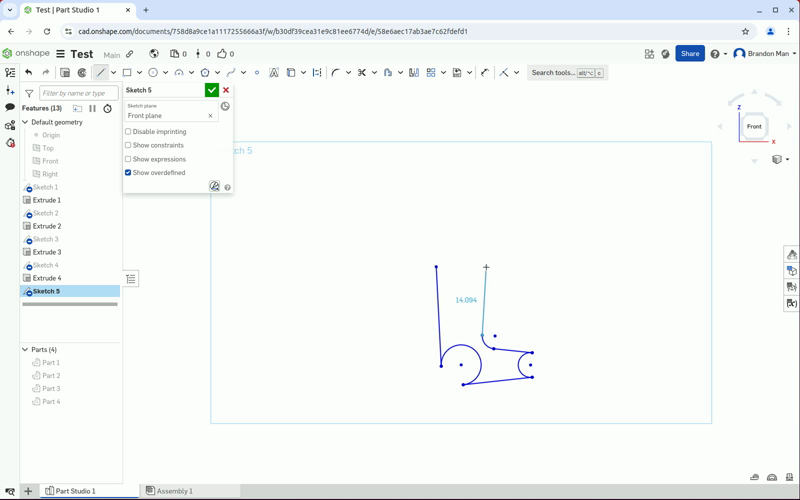
click(486, 266)
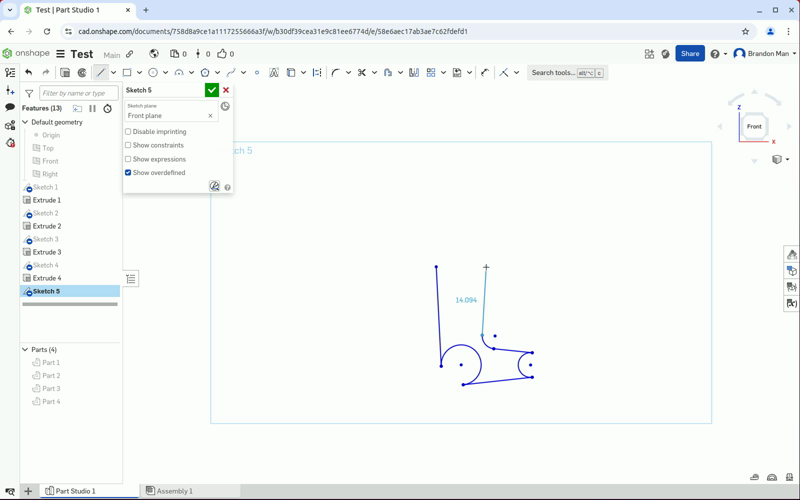
key_up(shift)
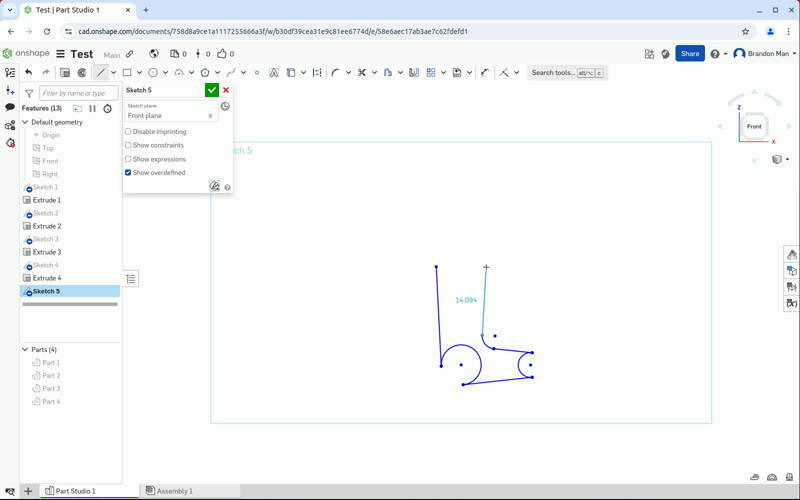
key(esc)
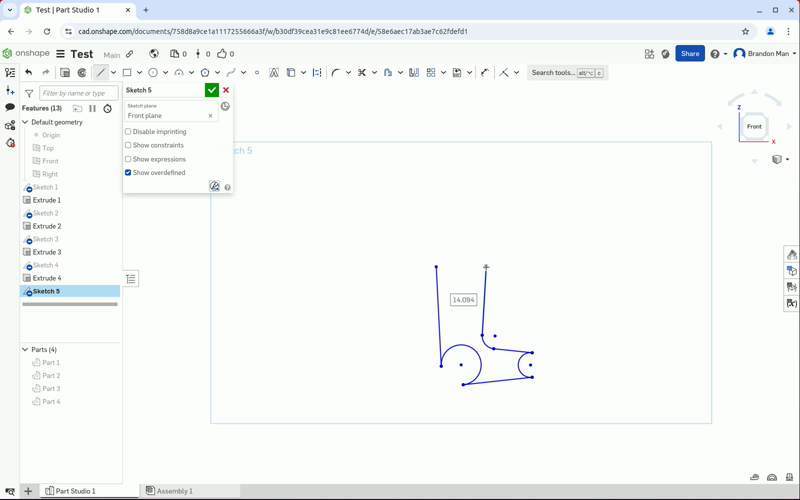
key(a)
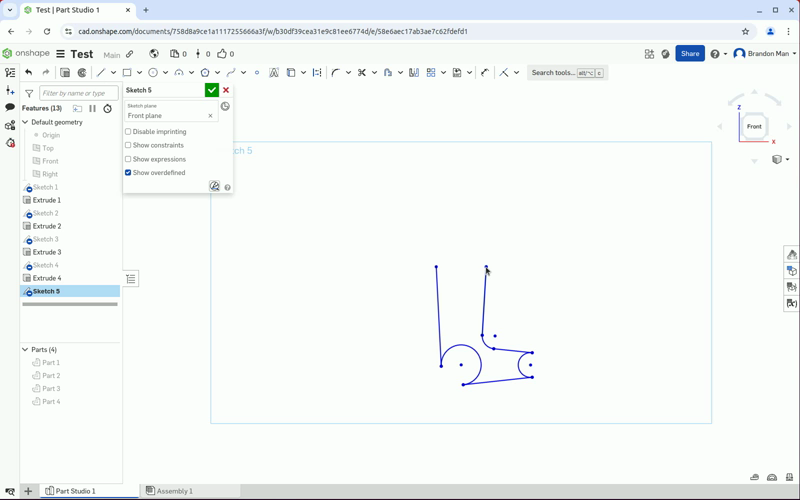
mouse_move(486, 266)
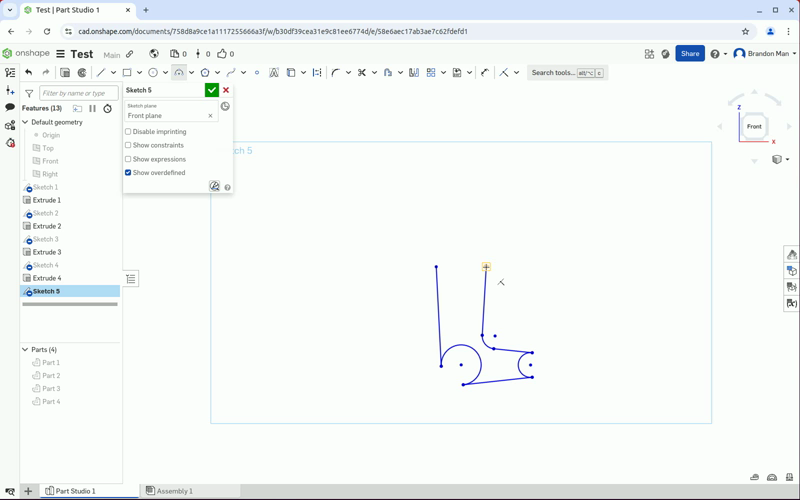
click(486, 266)
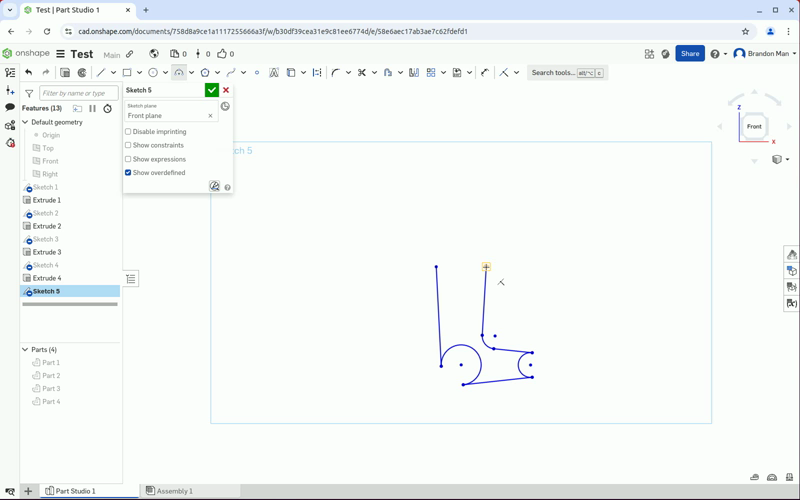
mouse_move(436, 266)
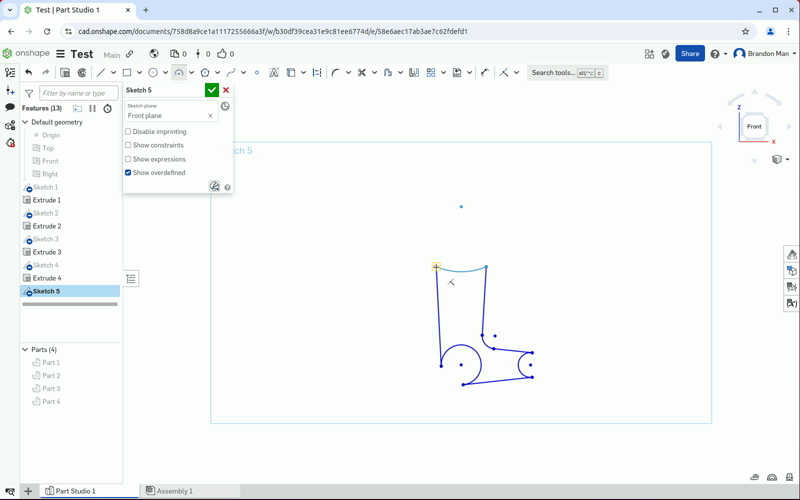
click(436, 266)
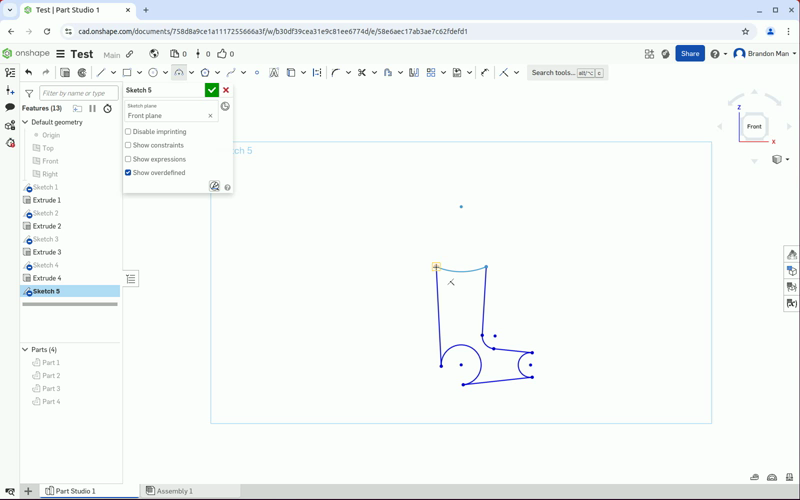
key_down(shift)
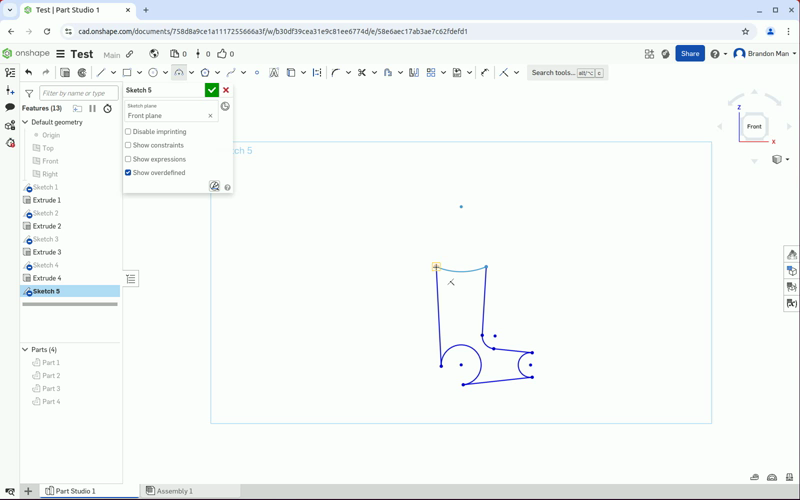
mouse_move(461, 290)
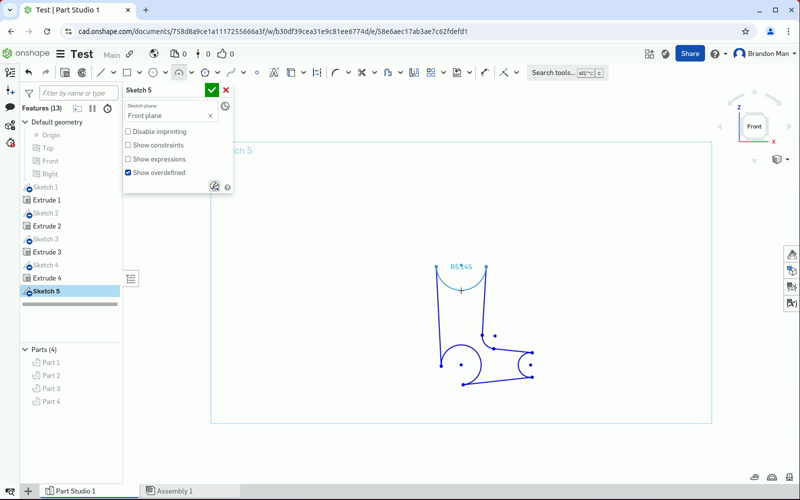
click(461, 290)
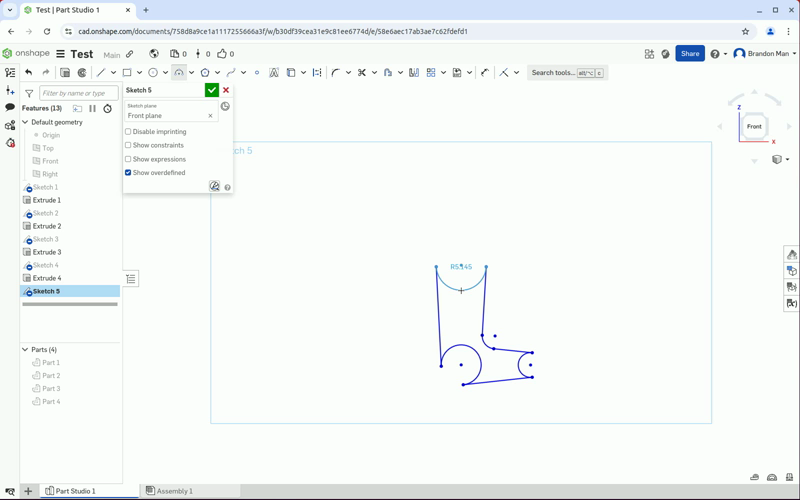
key_up(shift)
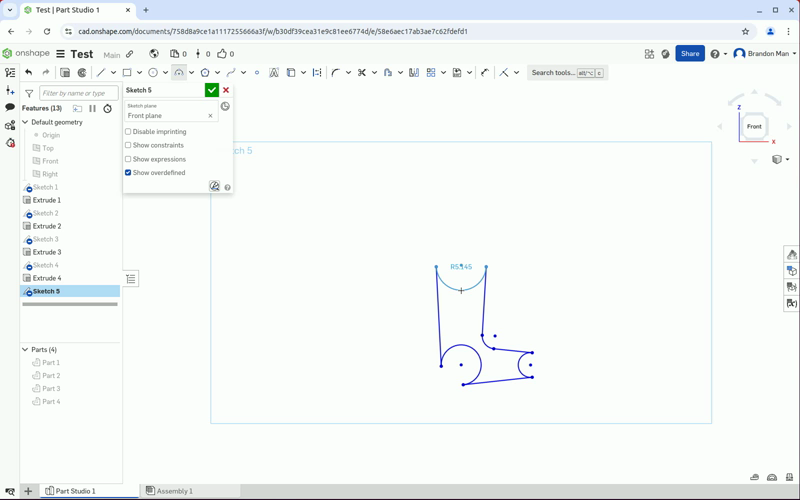
key(esc)
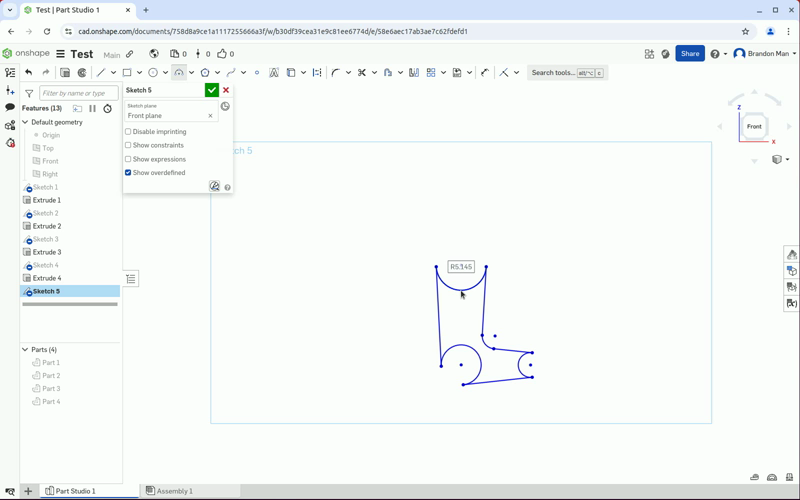
mouse_move(451, 309)
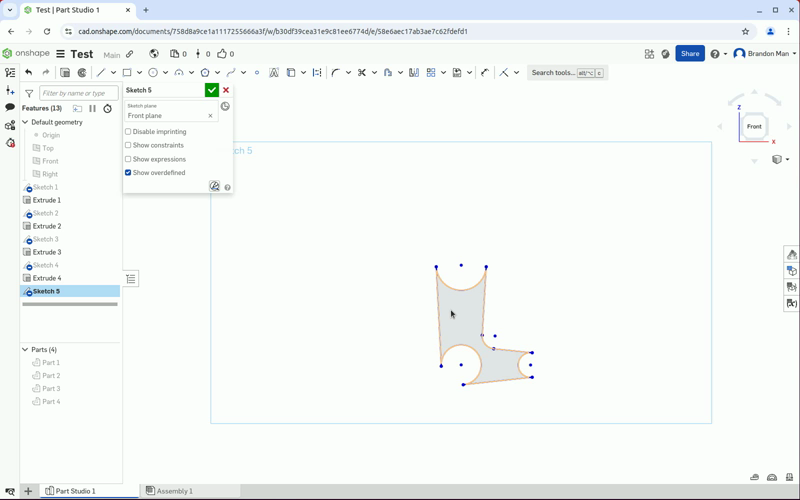
click(451, 309)
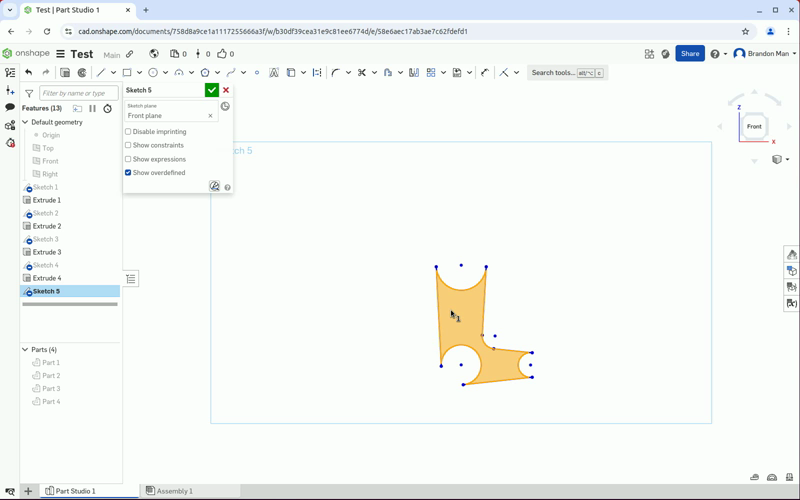
mouse_move(73, 352)
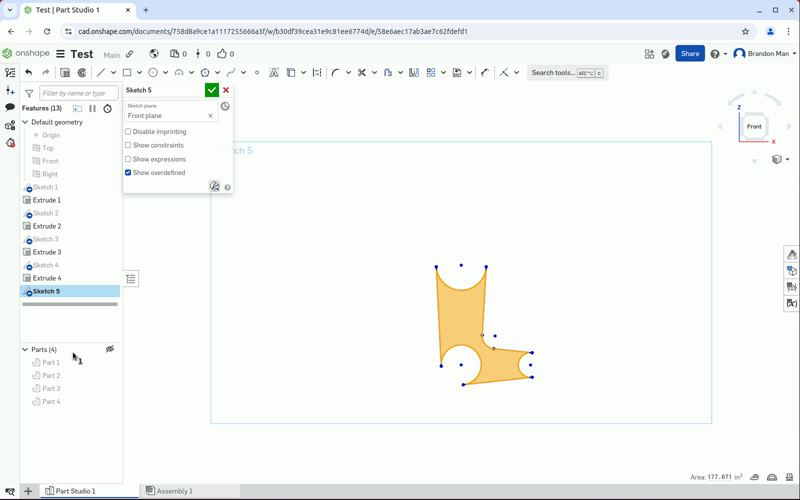
key(shift+y)
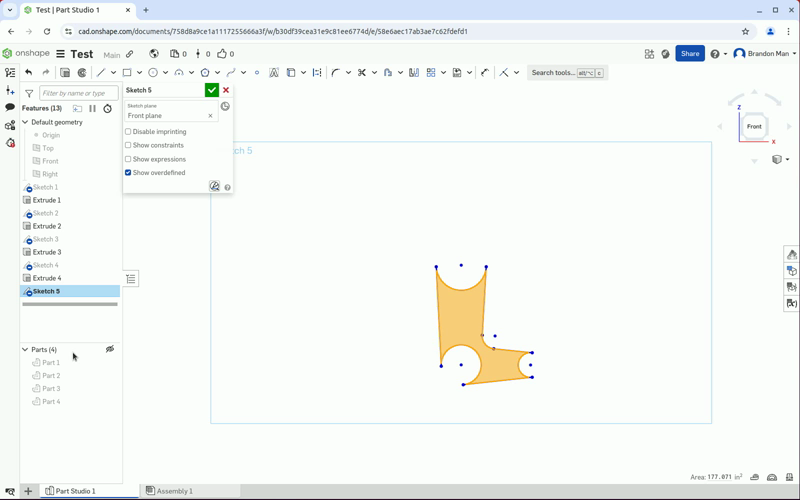
key(shift+e)
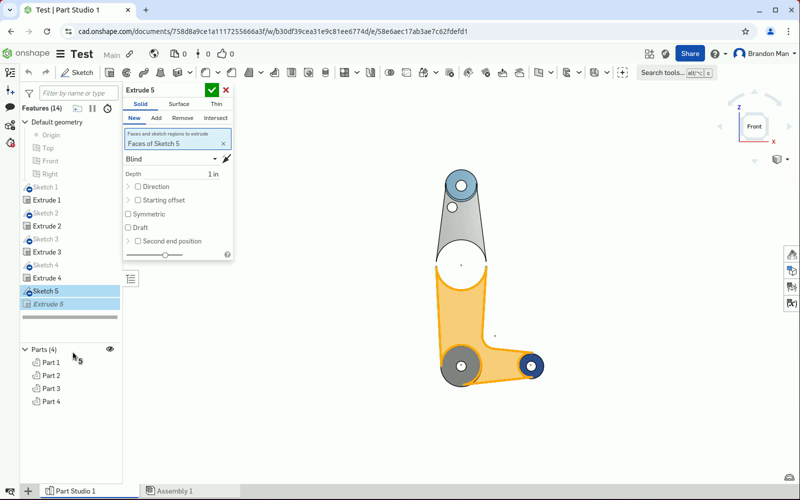
mouse_move(143, 106)
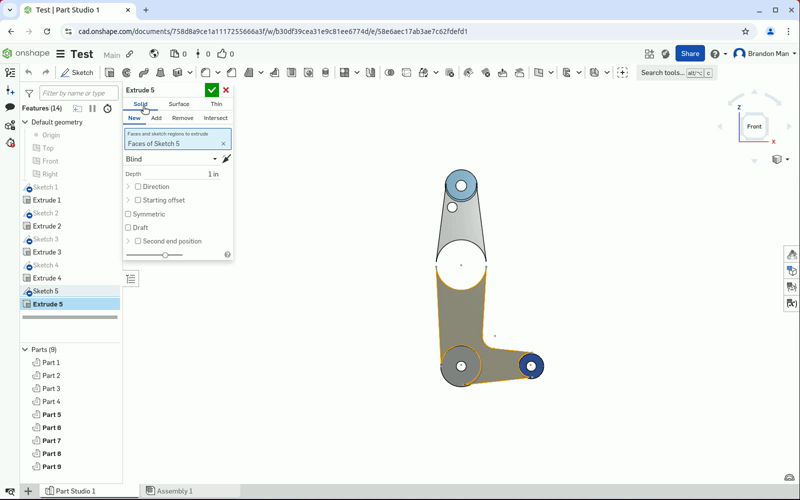
click(143, 106)
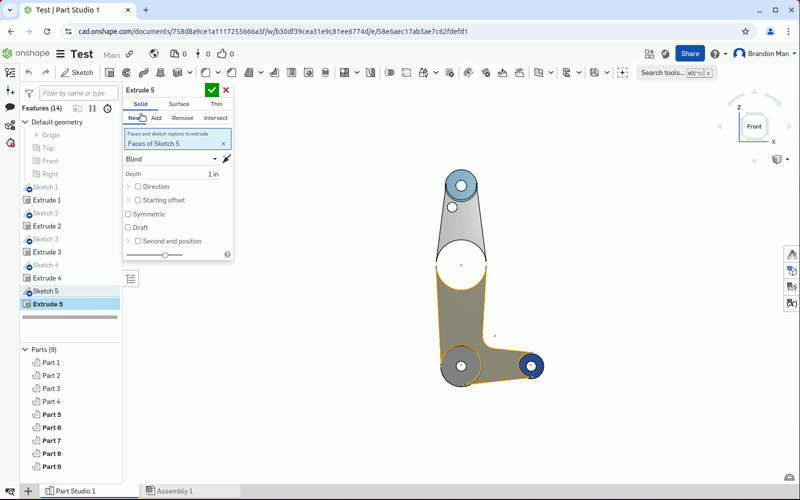
mouse_move(137, 120)
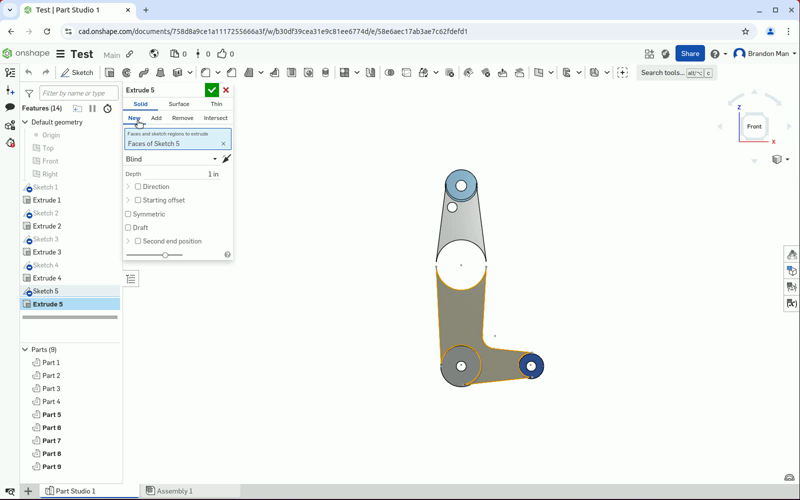
click(137, 120)
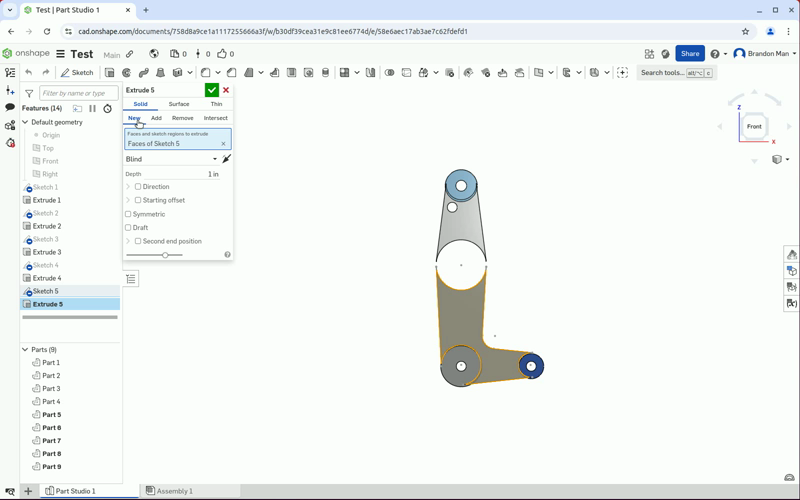
key(tab, 4)
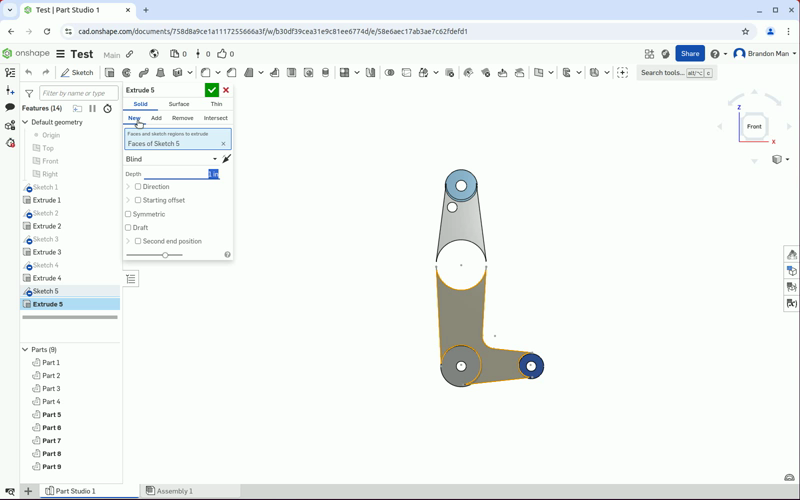
text(0.963)
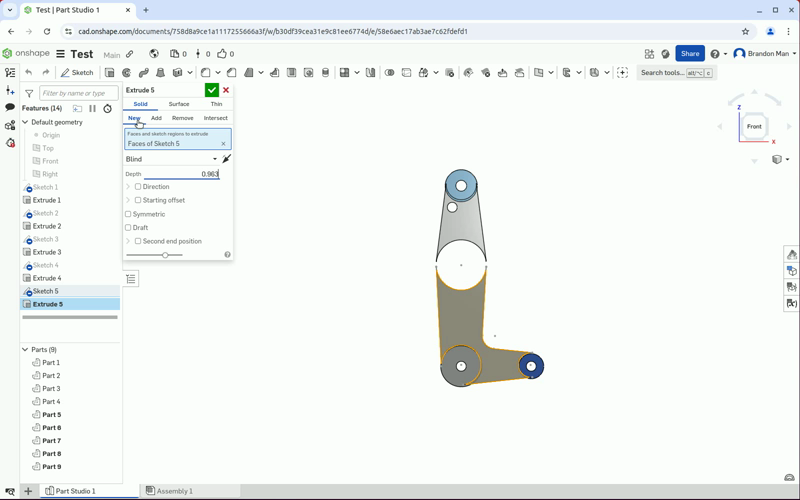
key(enter)
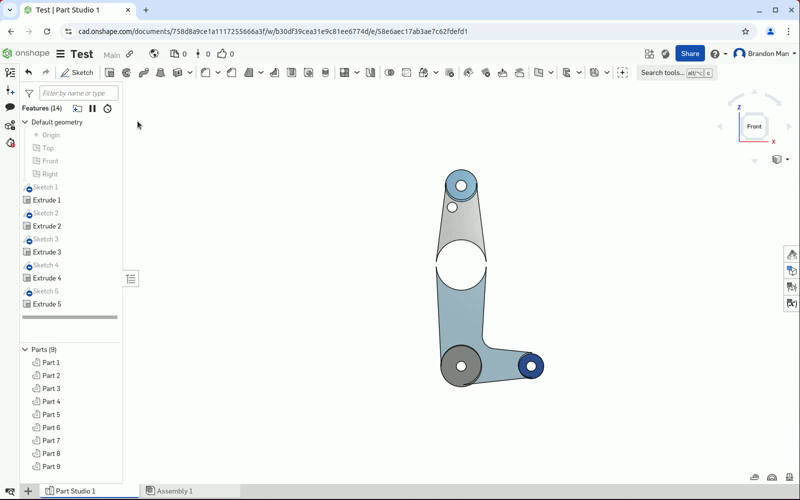
key(shift+h)
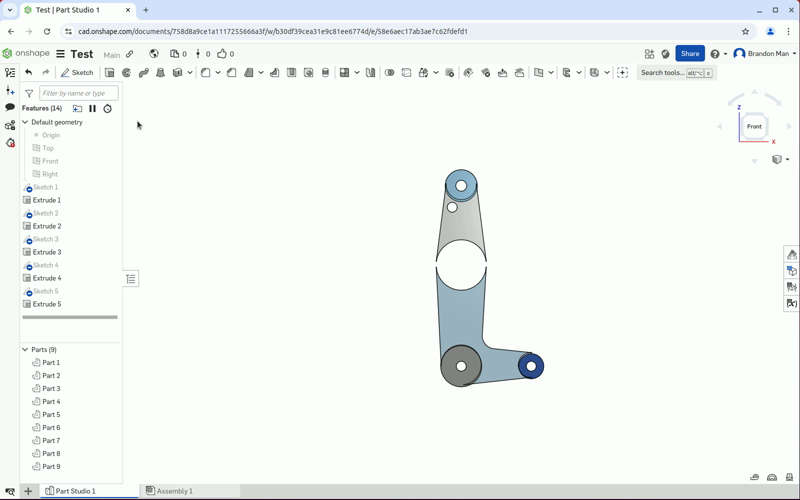
key(shift+h)
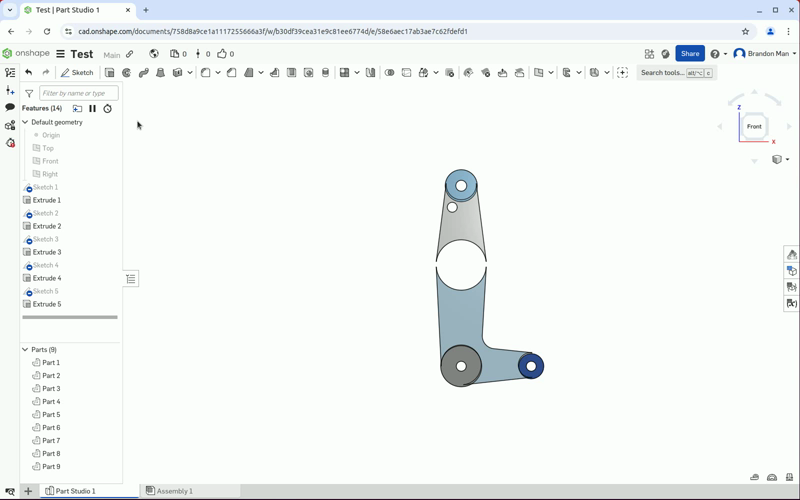
mouse_move(73, 189)
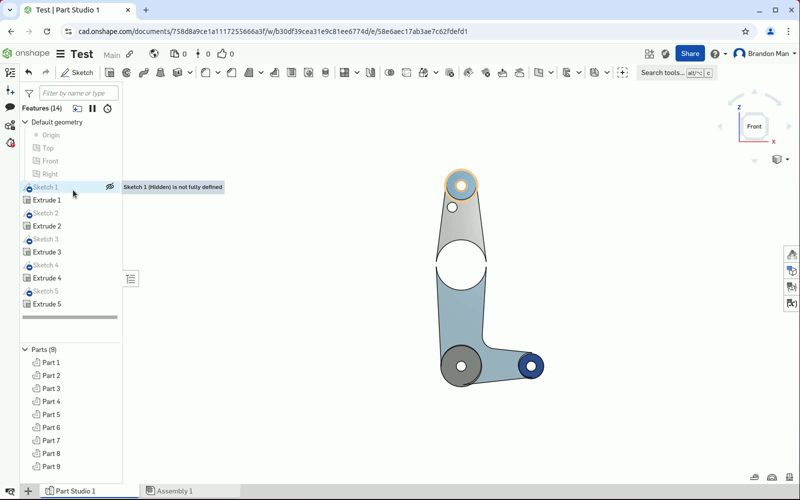
click(73, 189)
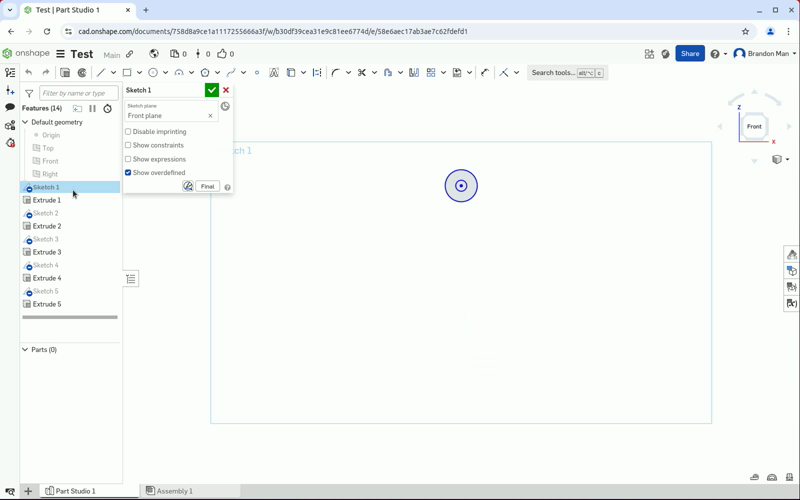
mouse_move(229, 92)
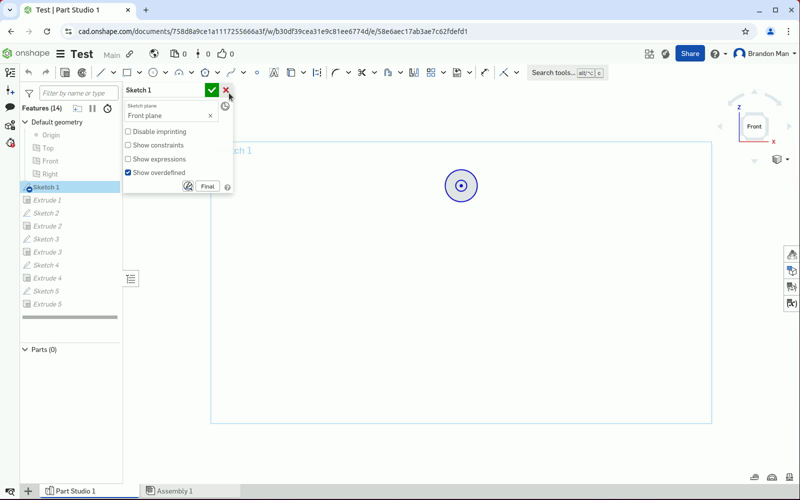
click(229, 92)
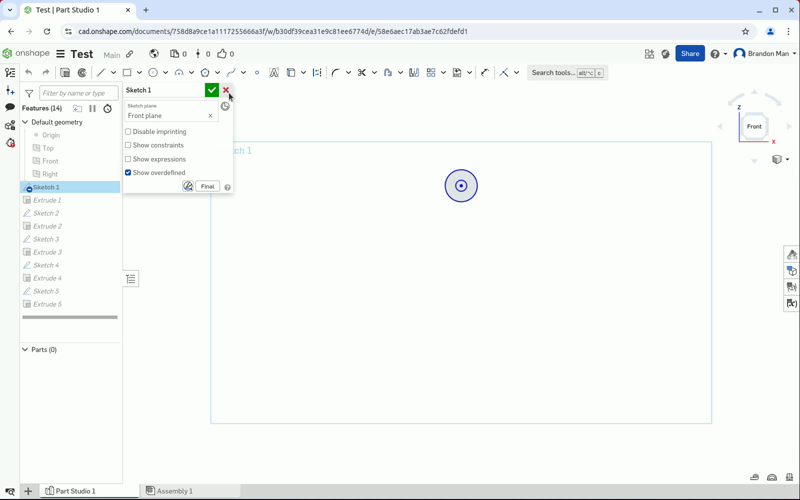
key(shift+s)
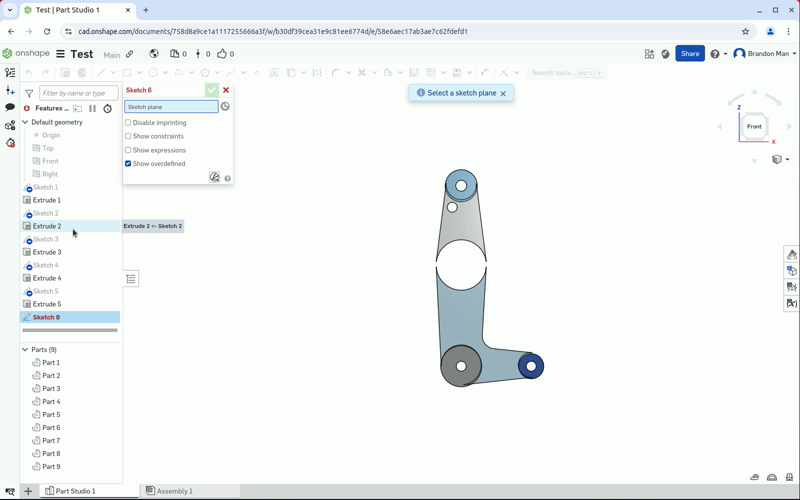
scroll(3)
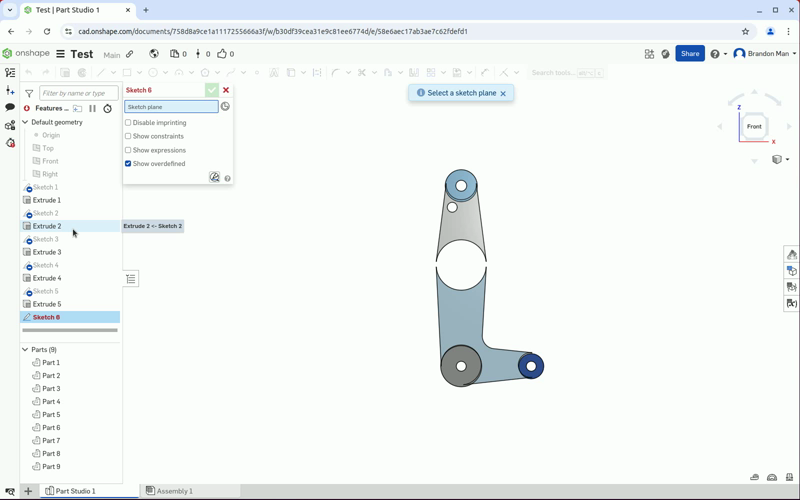
mouse_move(73, 163)
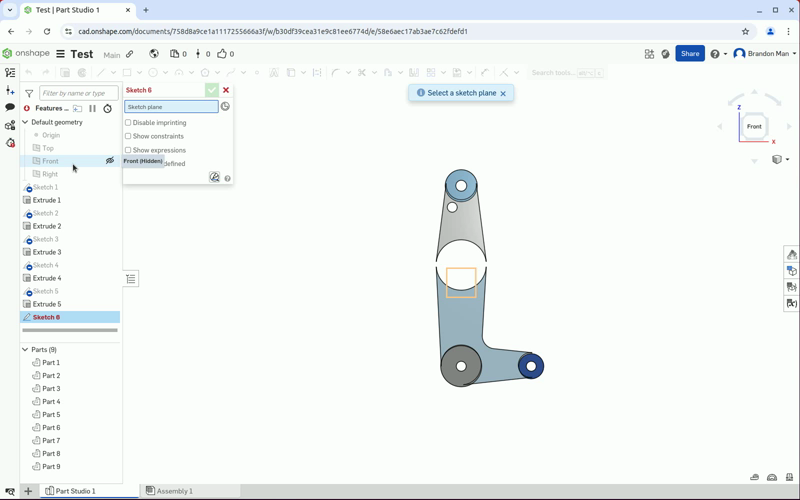
click(73, 163)
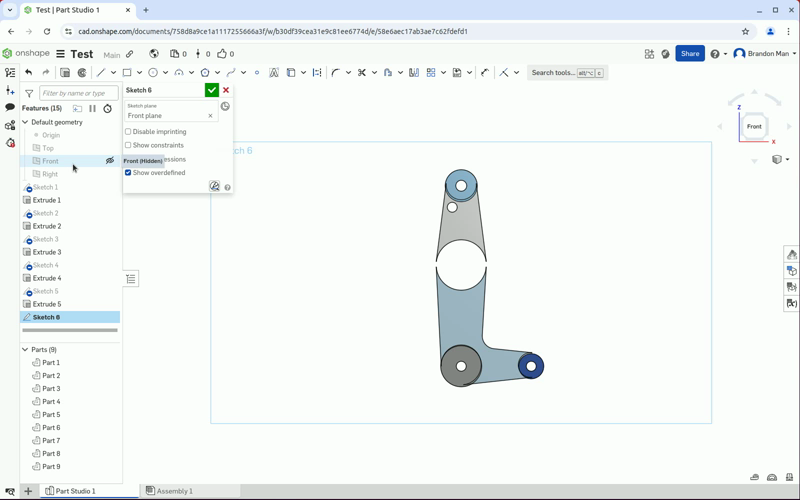
mouse_move(73, 352)
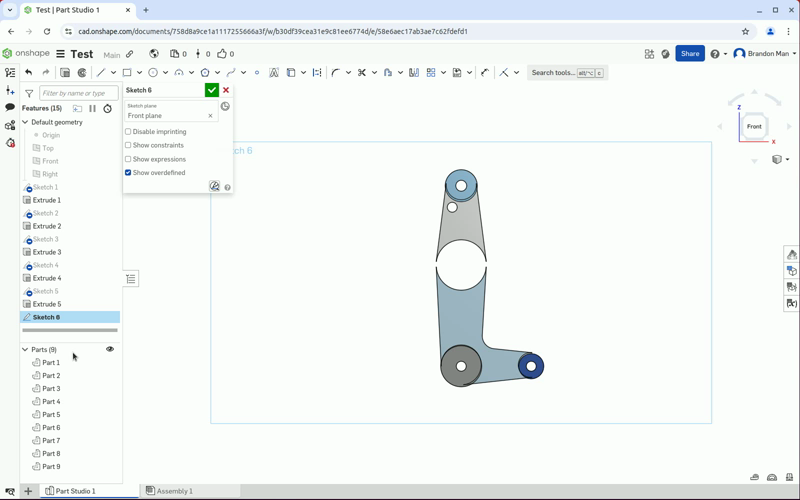
key(y)
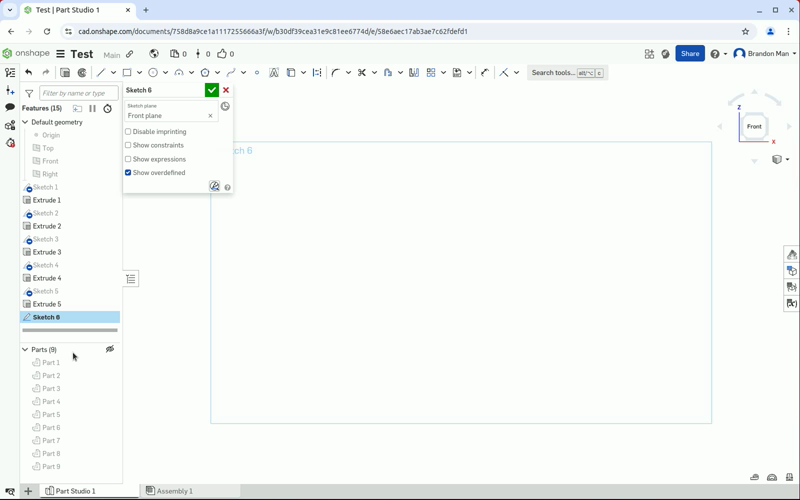
key(c)
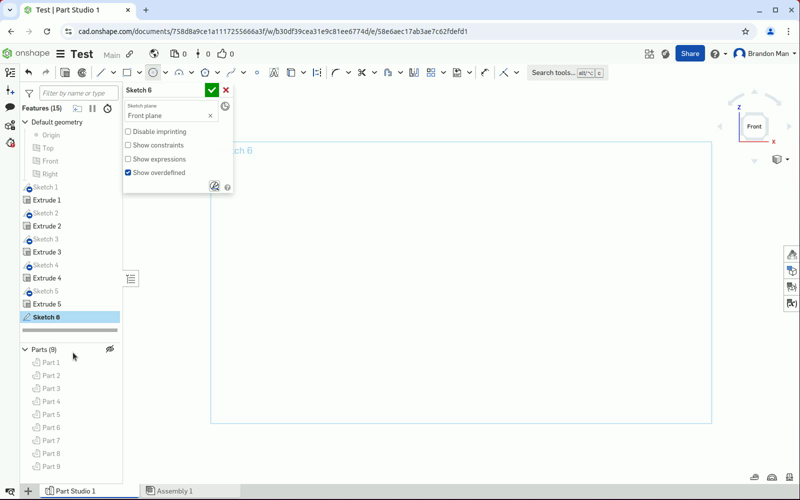
key_down(shift)
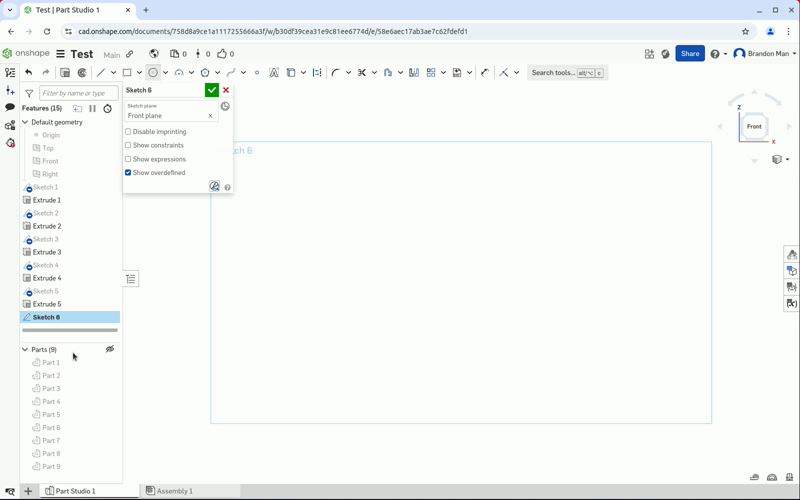
mouse_move(461, 265)
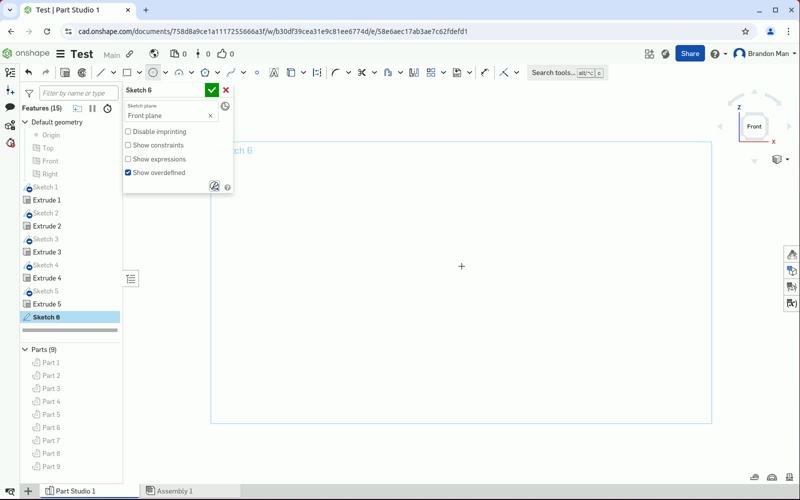
click(461, 265)
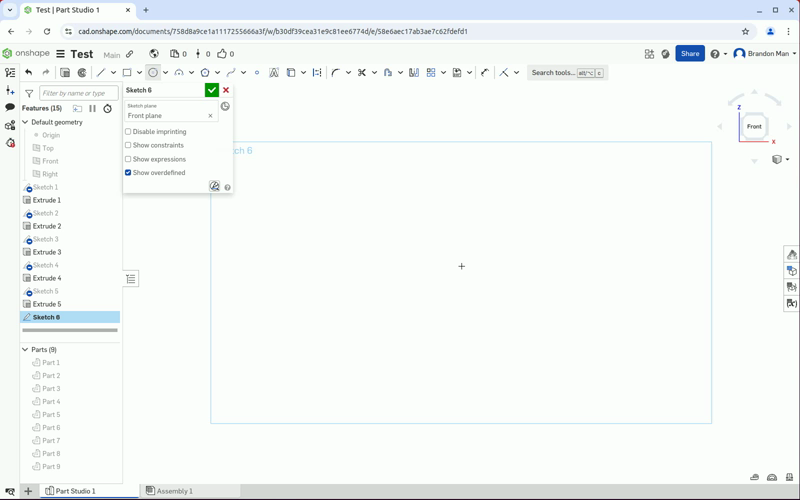
key_up(shift)
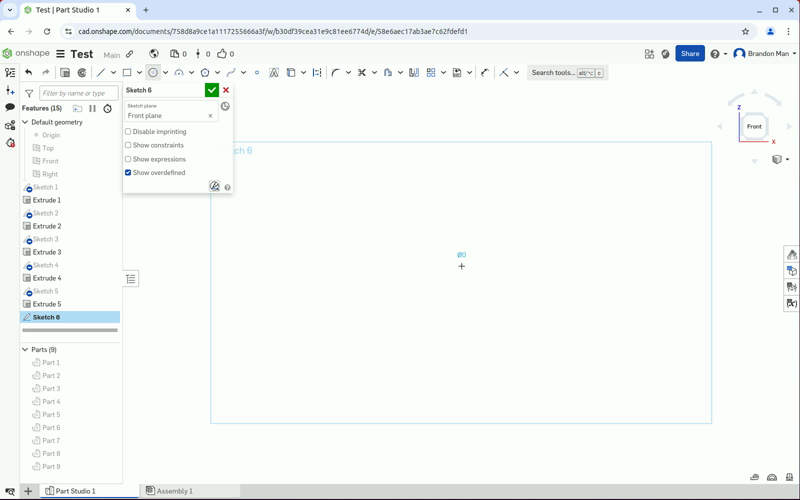
mouse_move(487, 265)
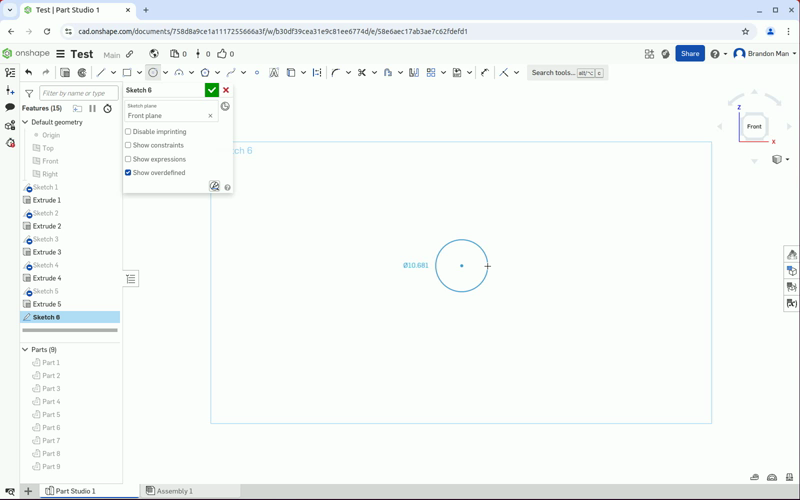
click(487, 265)
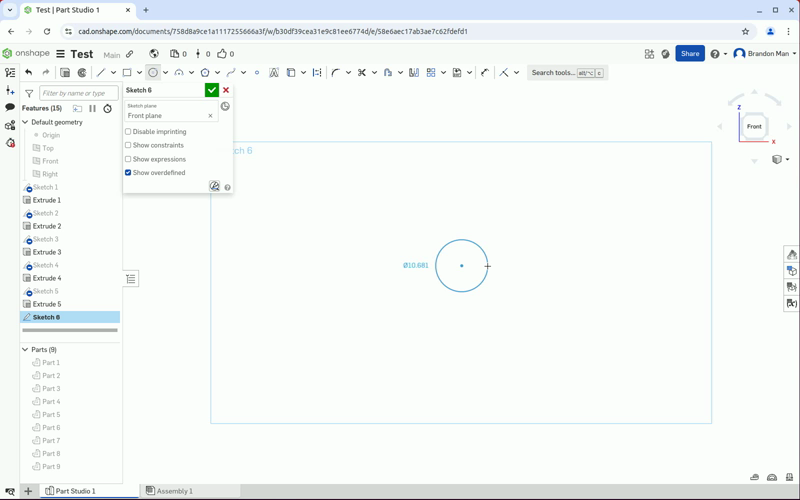
key(esc)
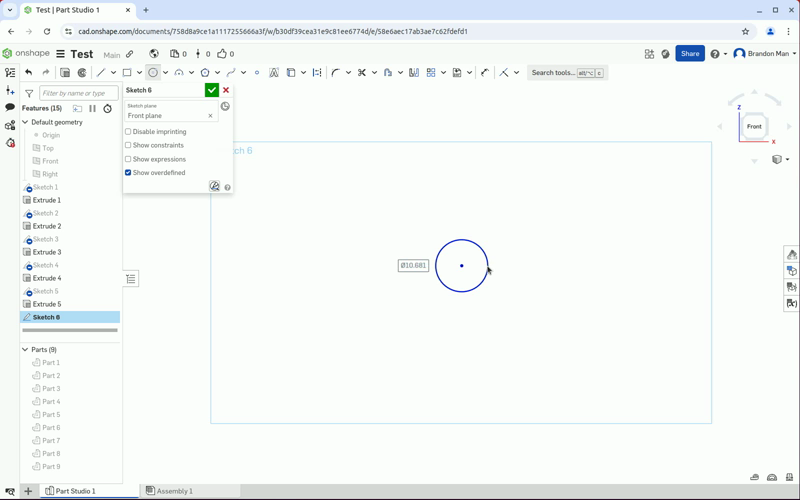
key(c)
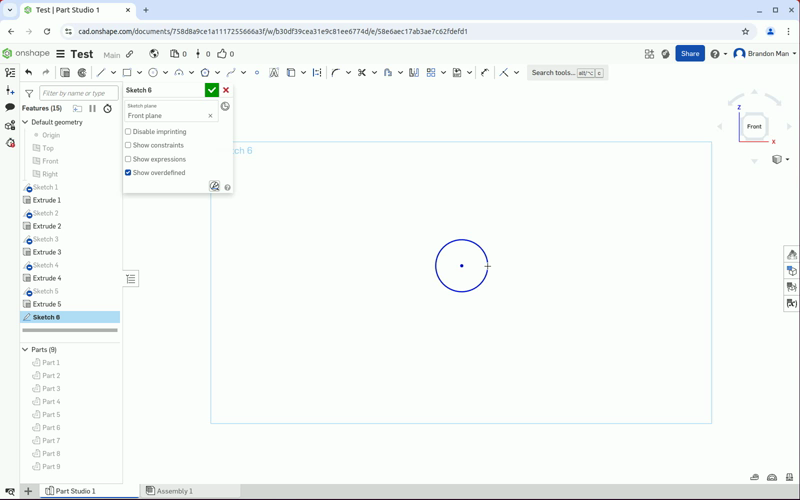
key_down(shift)
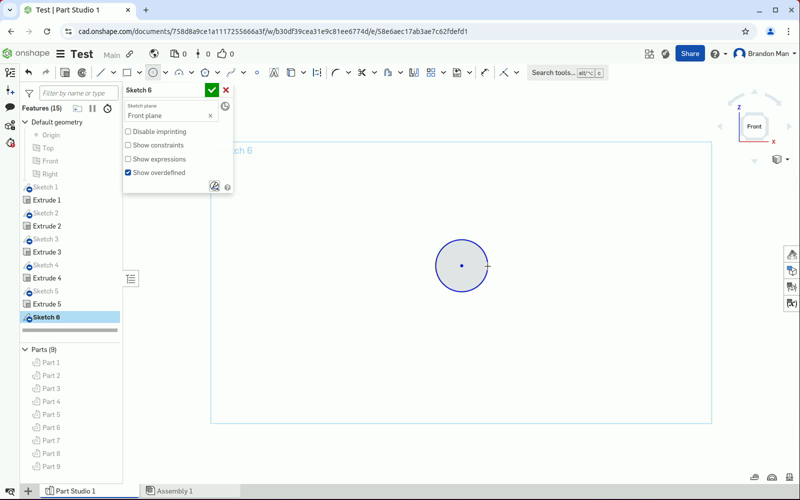
mouse_move(461, 265)
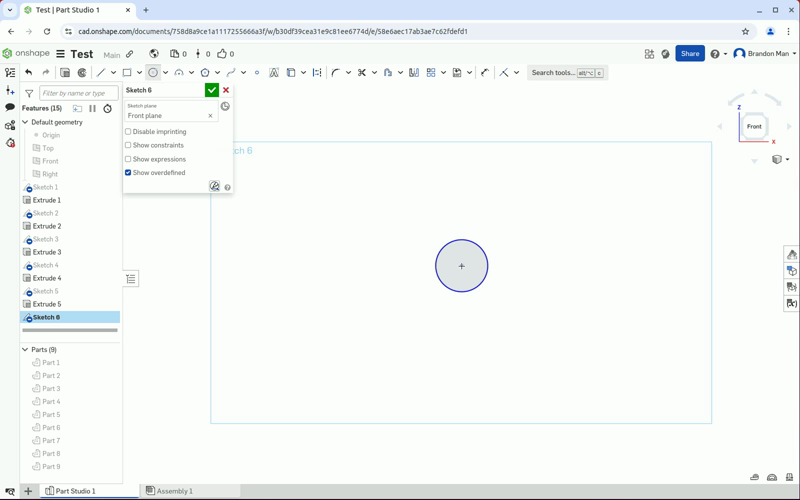
click(461, 265)
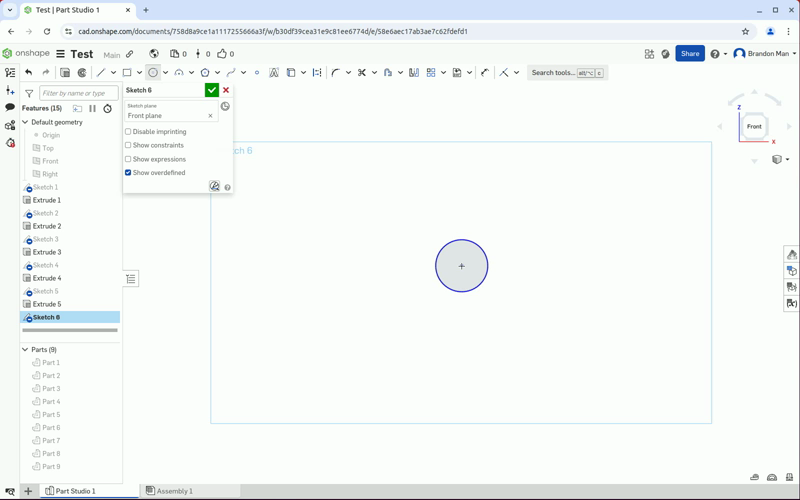
key_up(shift)
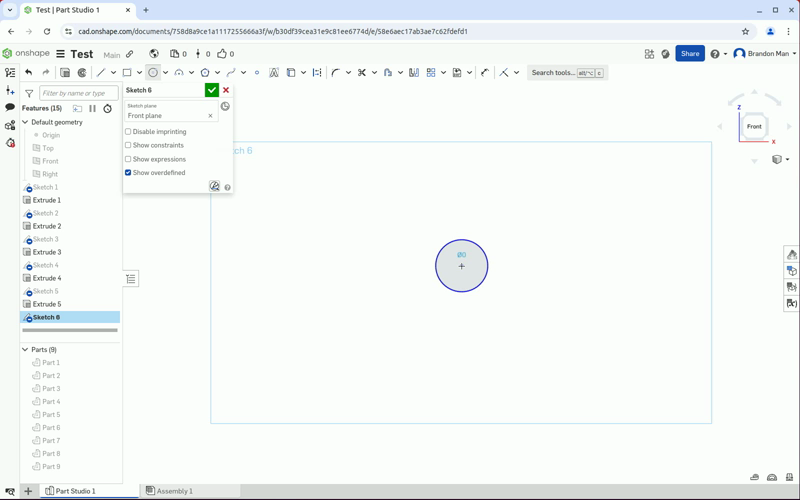
mouse_move(467, 265)
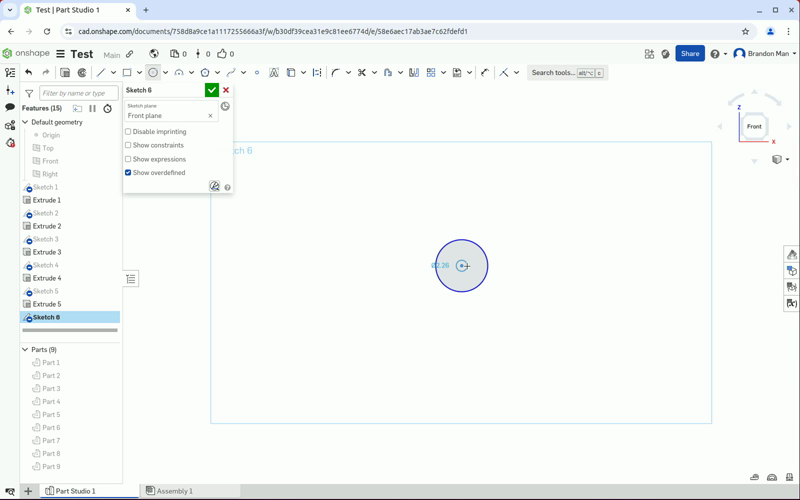
click(467, 265)
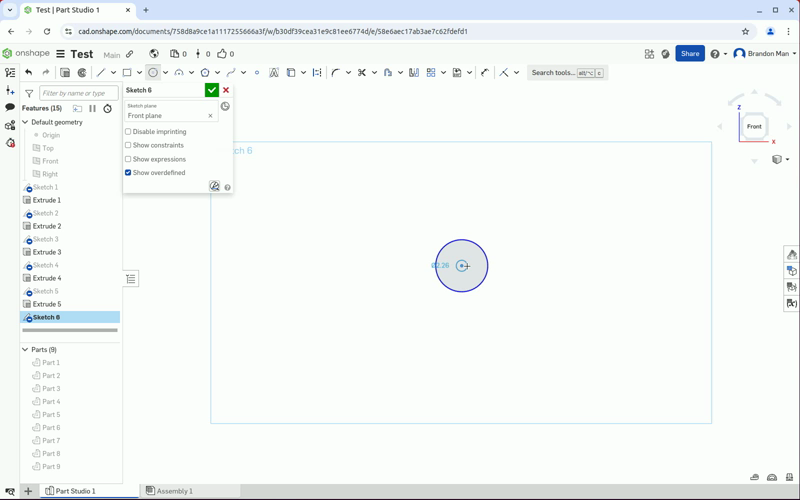
key(esc)
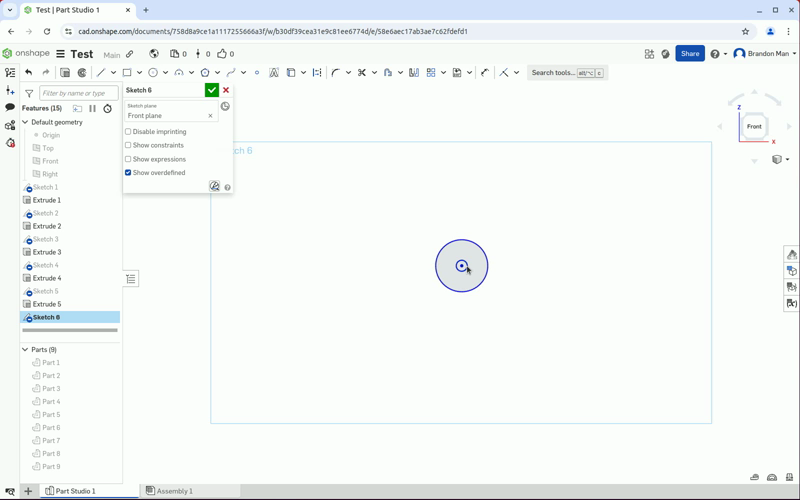
mouse_move(460, 279)
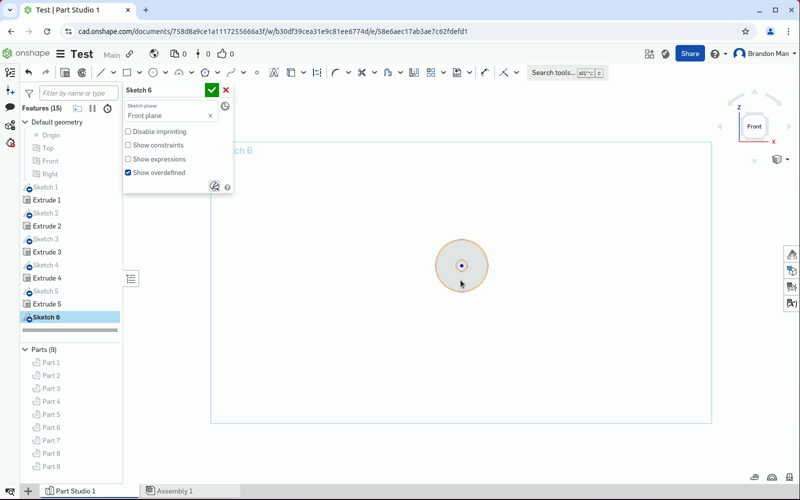
click(460, 279)
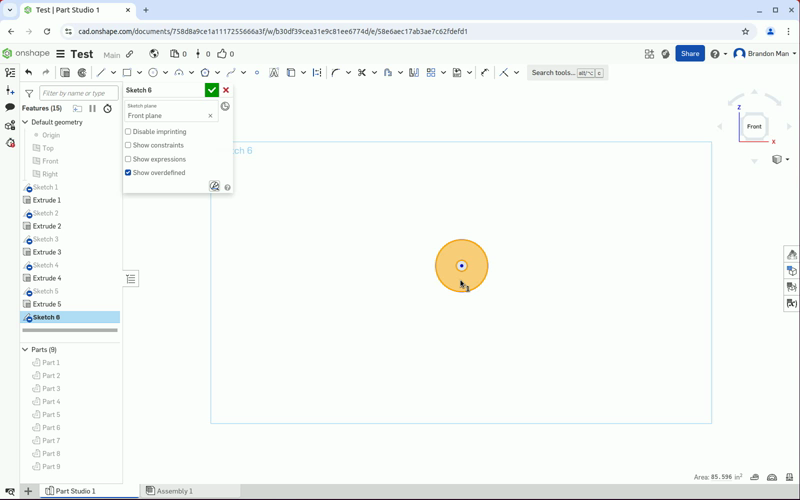
mouse_move(73, 352)
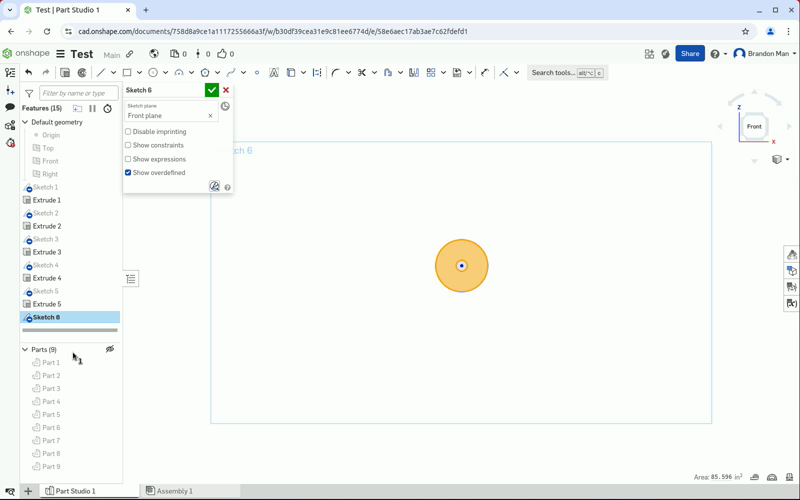
key(shift+y)
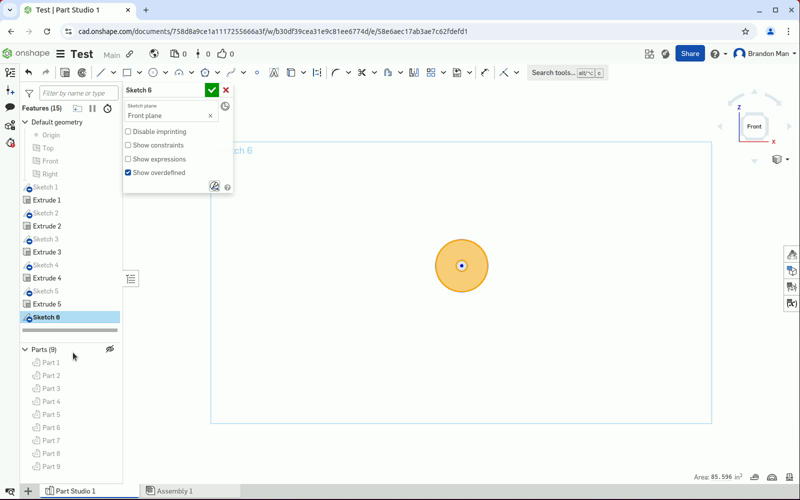
key(shift+e)
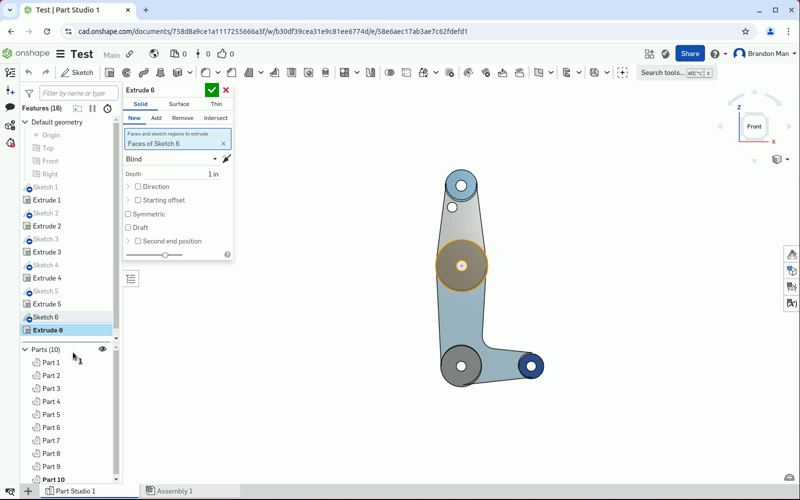
mouse_move(143, 106)
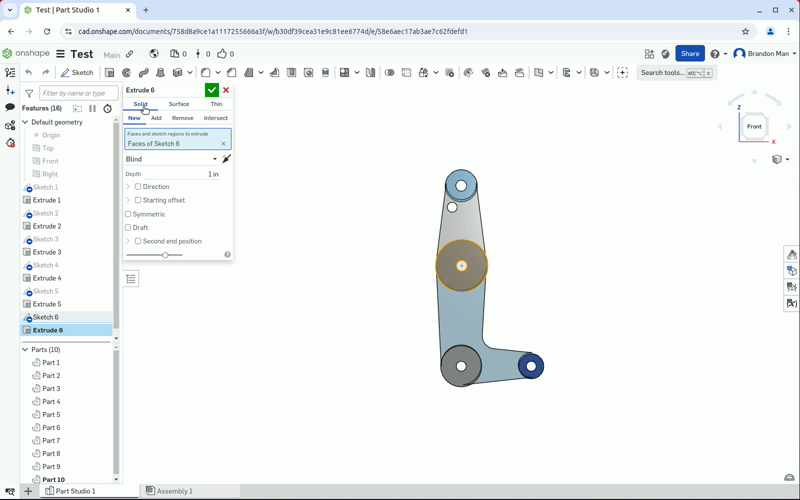
click(143, 106)
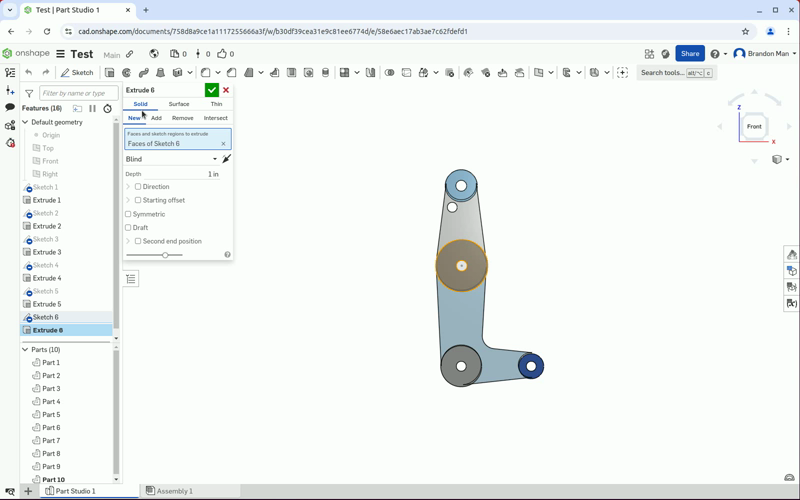
mouse_move(137, 120)
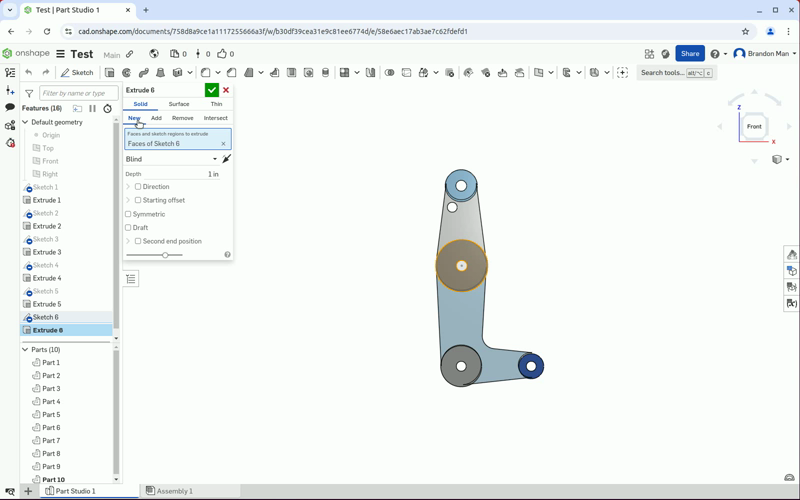
click(137, 120)
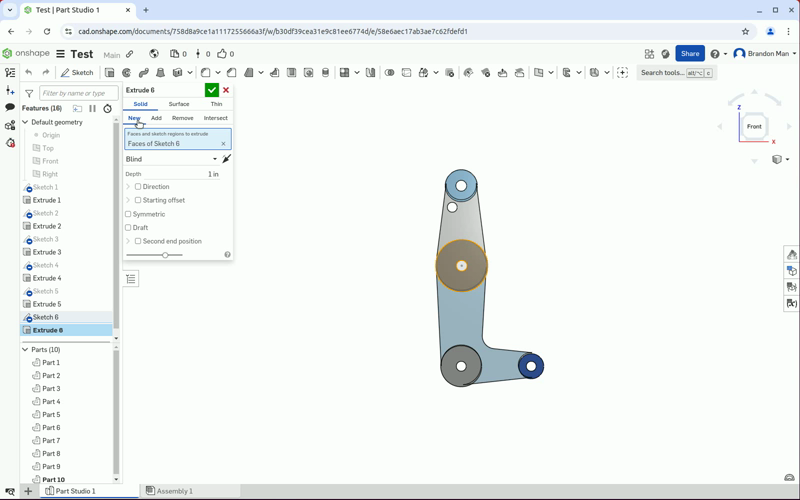
key(tab, 4)
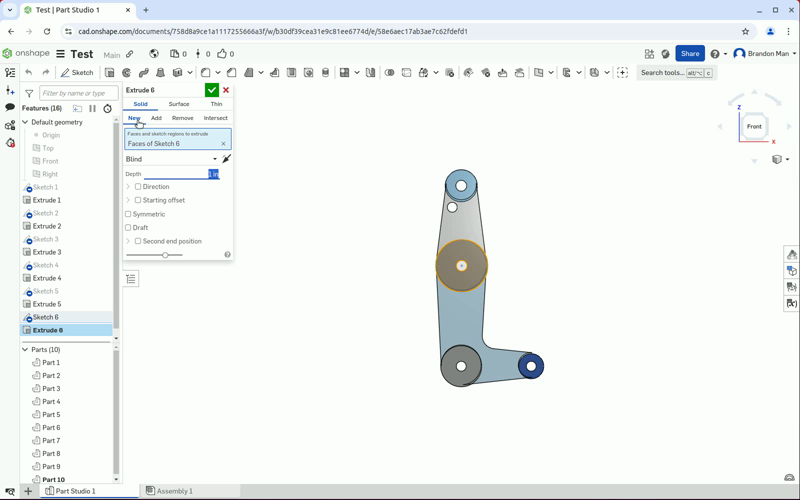
text(0.963)
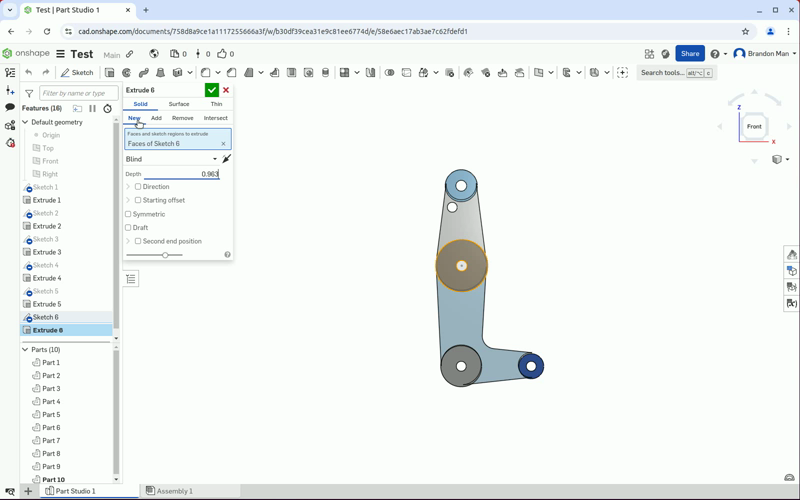
key(enter)
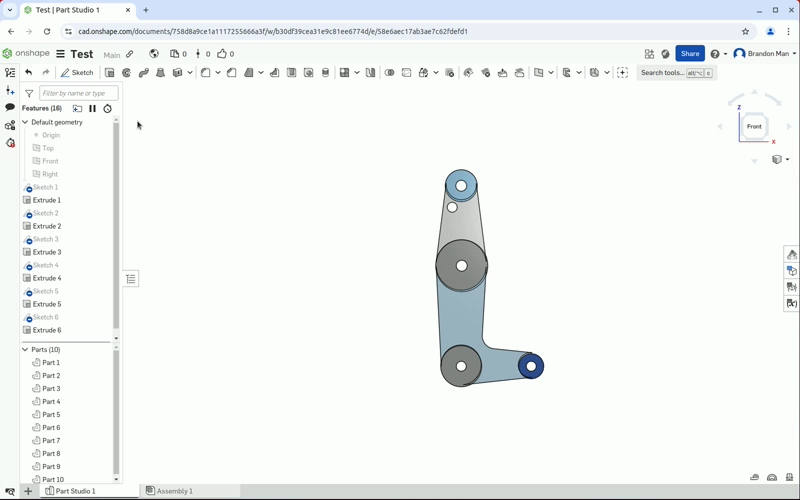
key(shift+h)
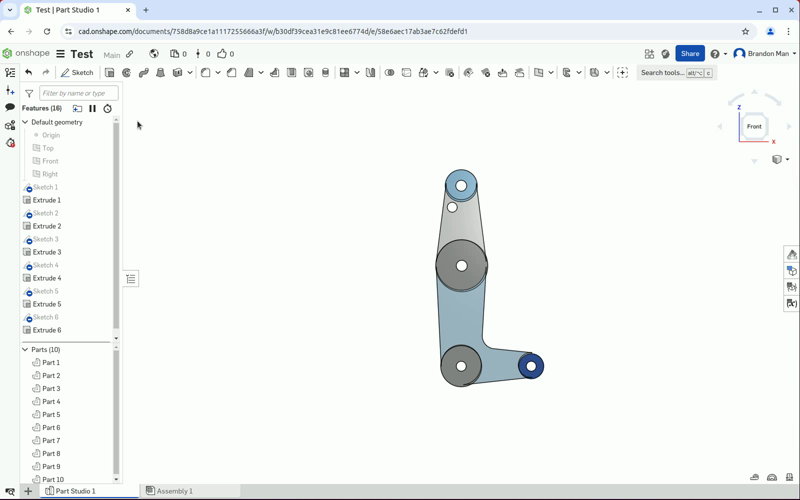
key(shift+h)
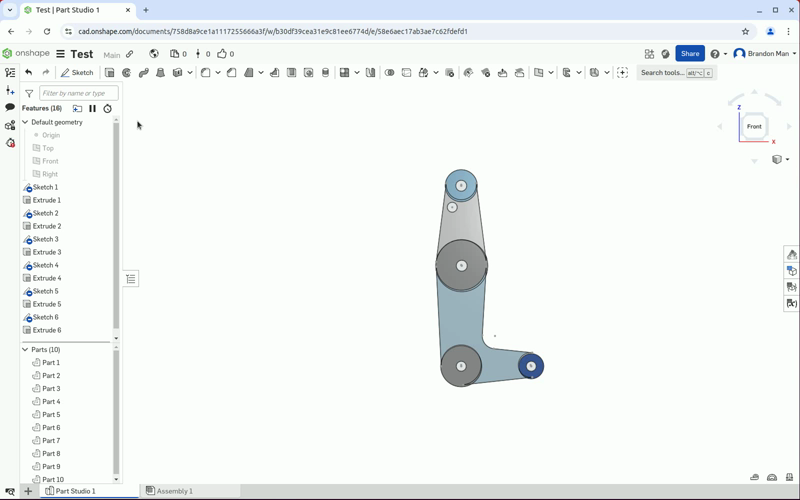
key(shift+7)
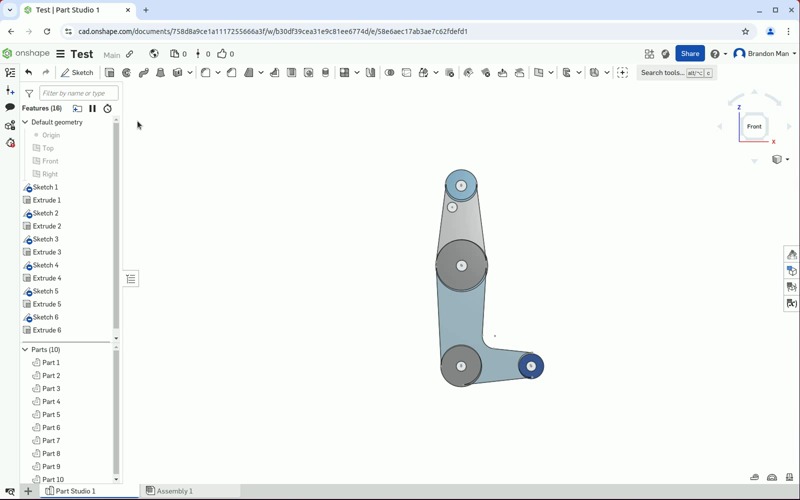
key(left, 2)
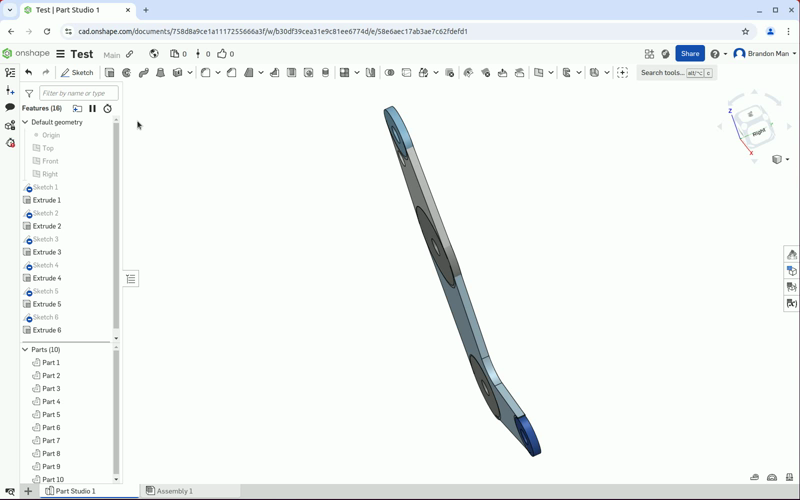
key(down, 2)
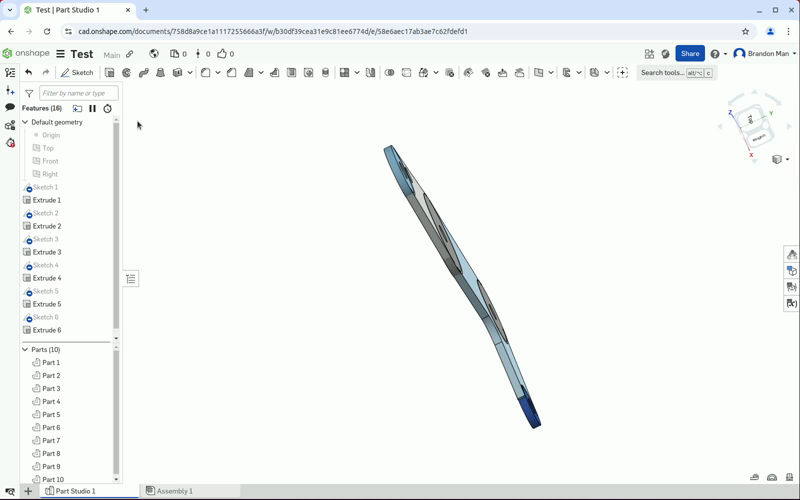
key(up, 2)
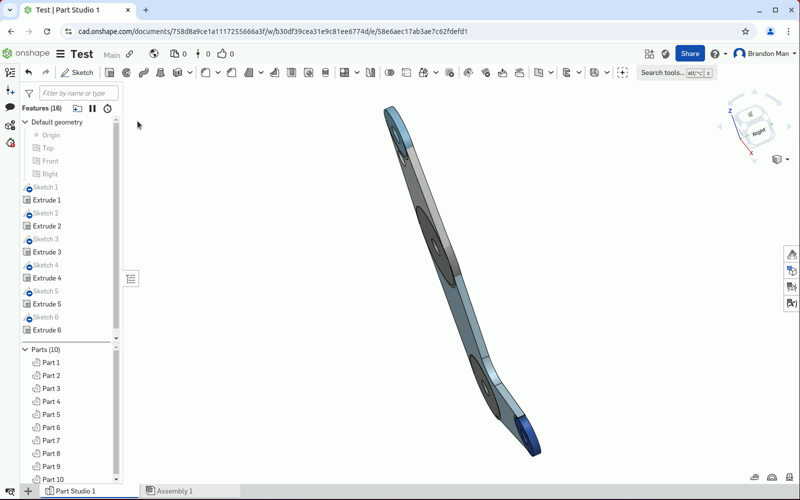
key(right, 2)
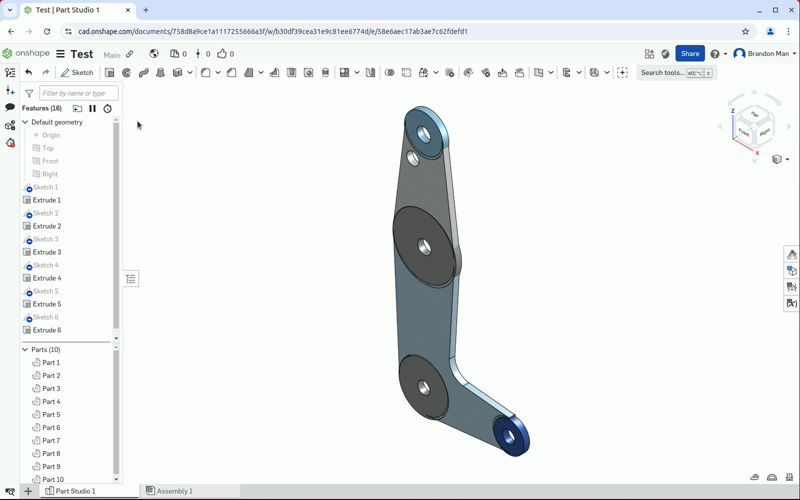
mouse_move(69, 189)
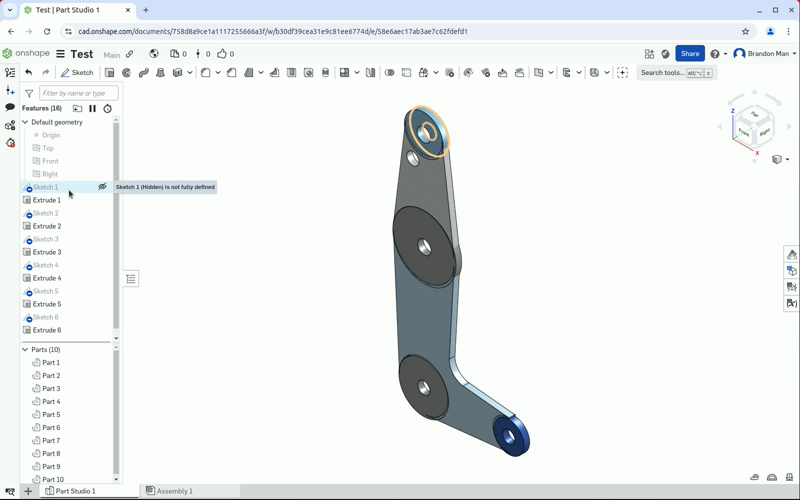
click(69, 189)